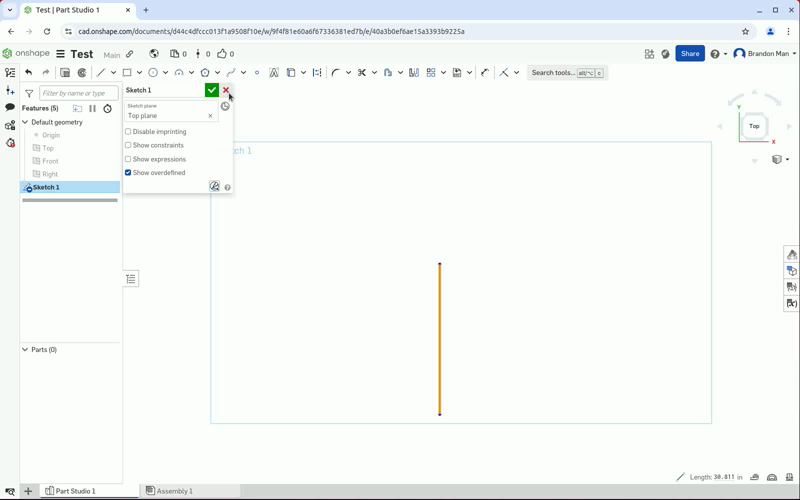
key(shift+h)
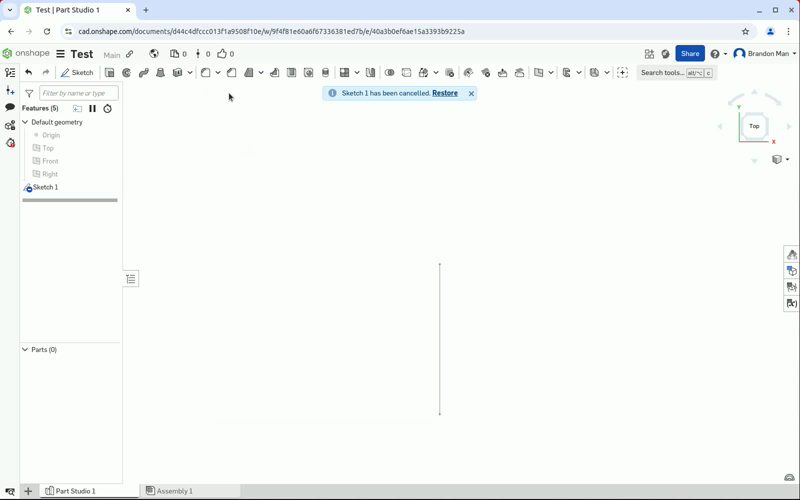
key(shift+s)
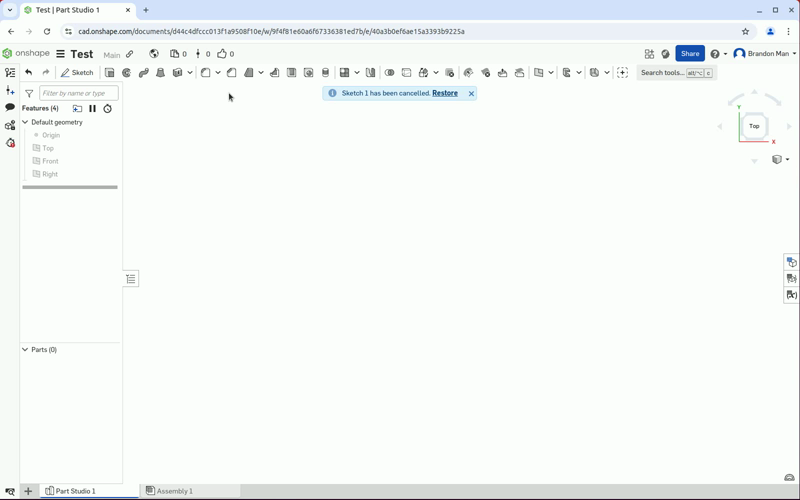
mouse_move(73, 150)
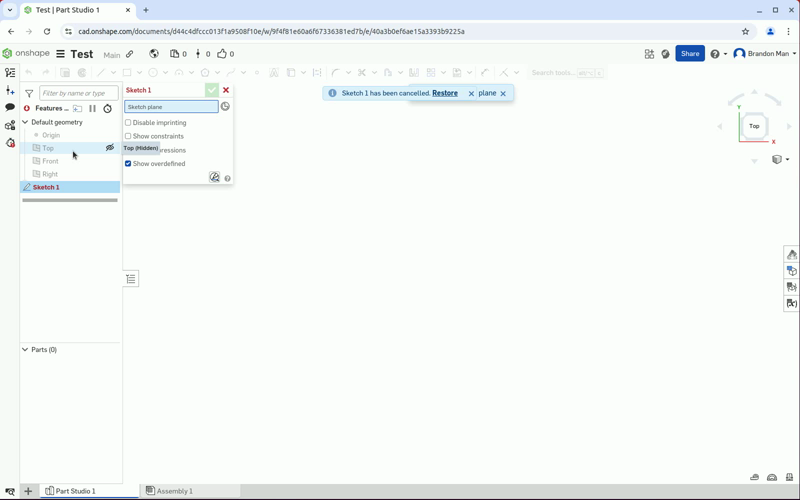
click(73, 150)
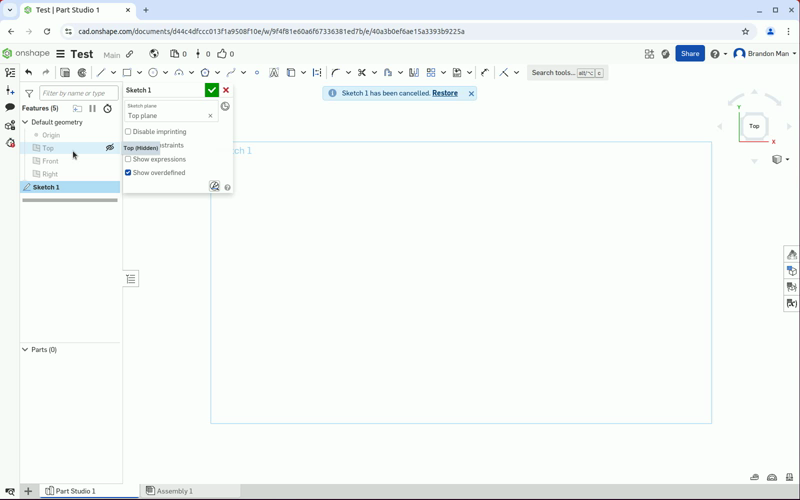
mouse_move(73, 352)
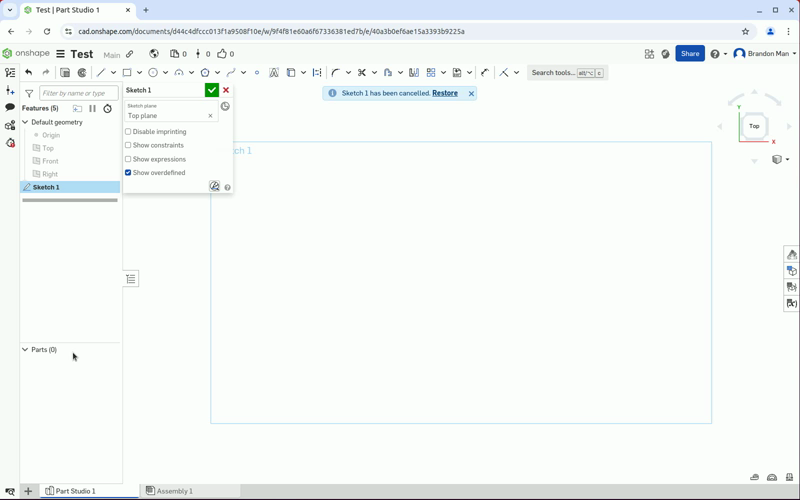
key(y)
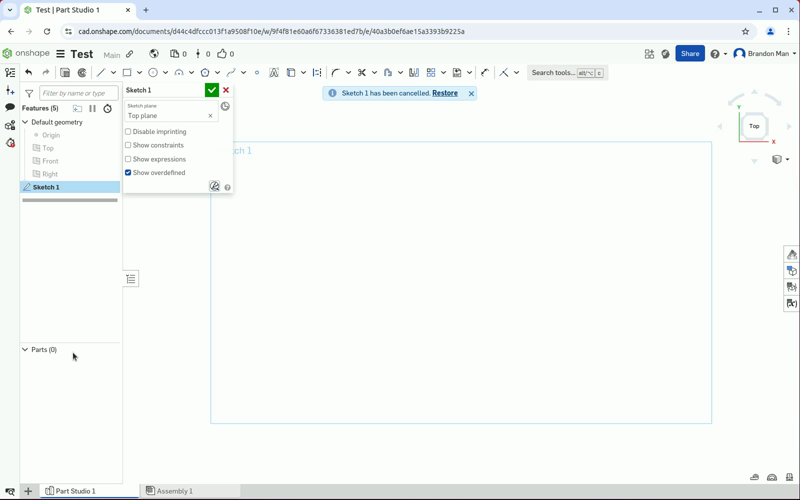
key(l)
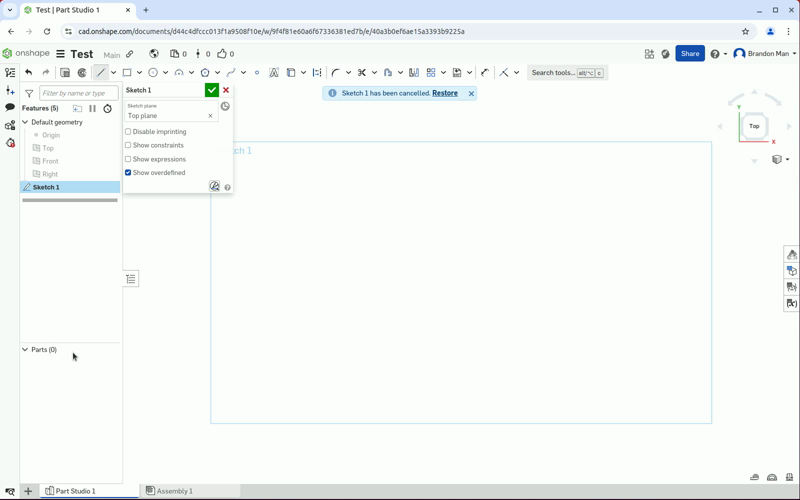
key_down(shift)
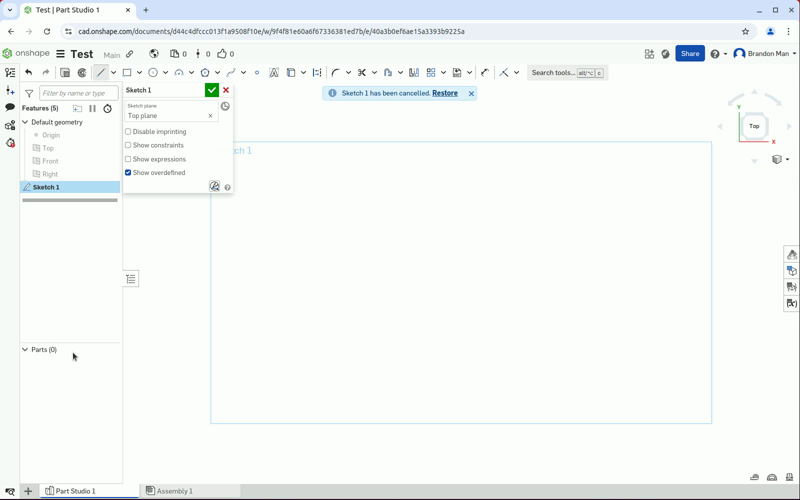
mouse_move(476, 233)
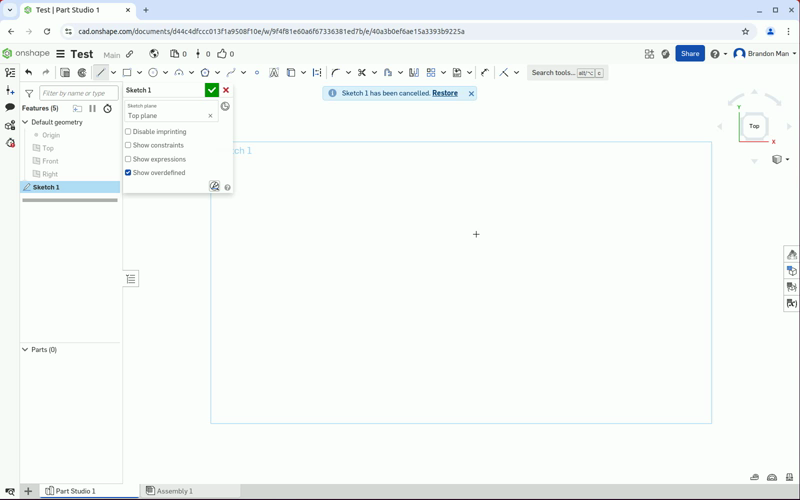
click(476, 233)
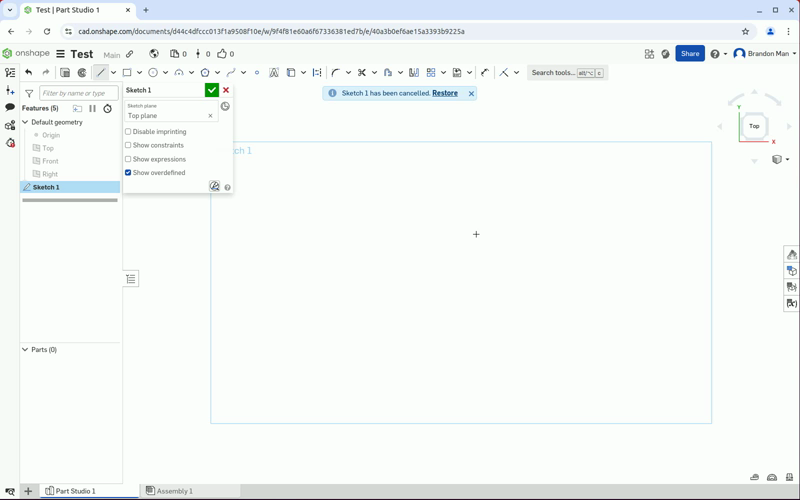
key_up(shift)
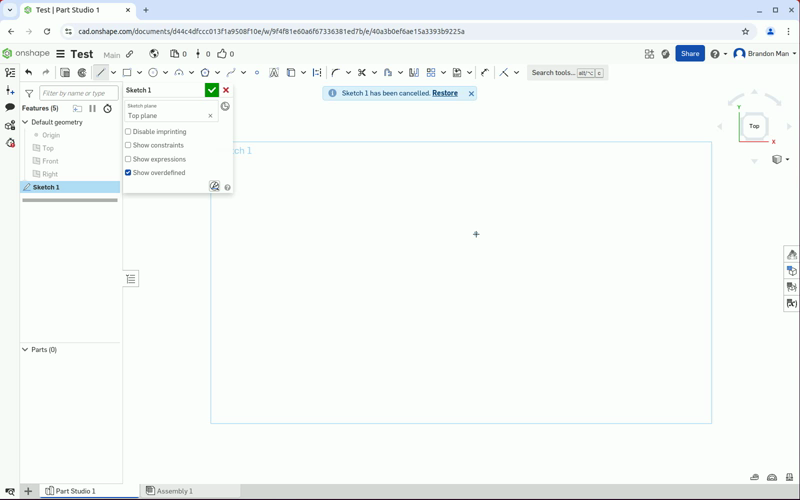
key_down(shift)
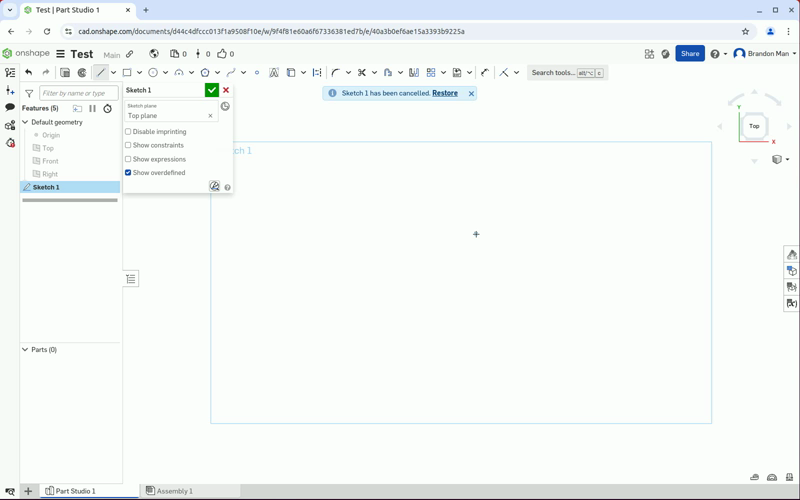
mouse_move(506, 233)
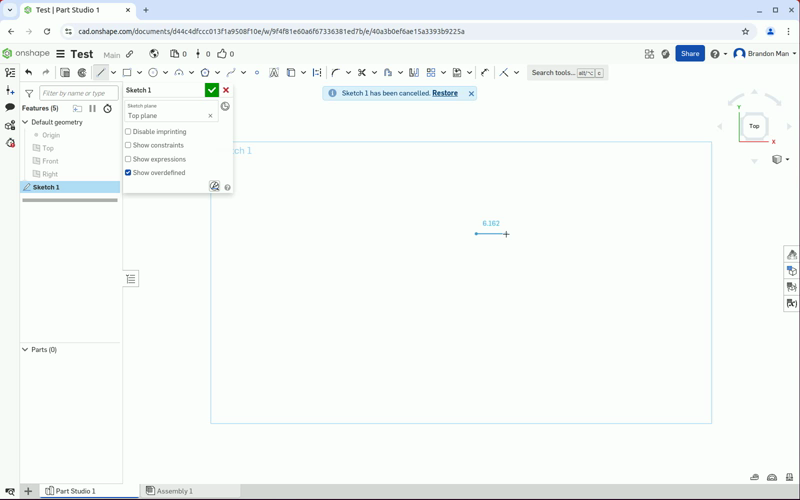
mouse_move(508, 233)
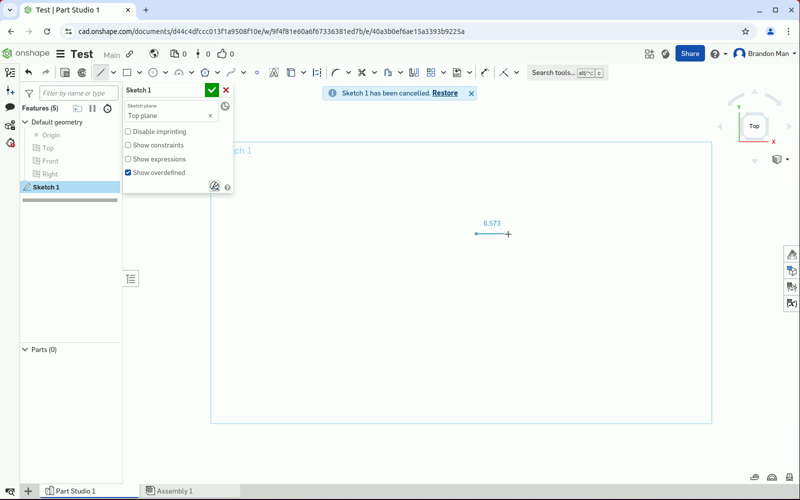
click(508, 233)
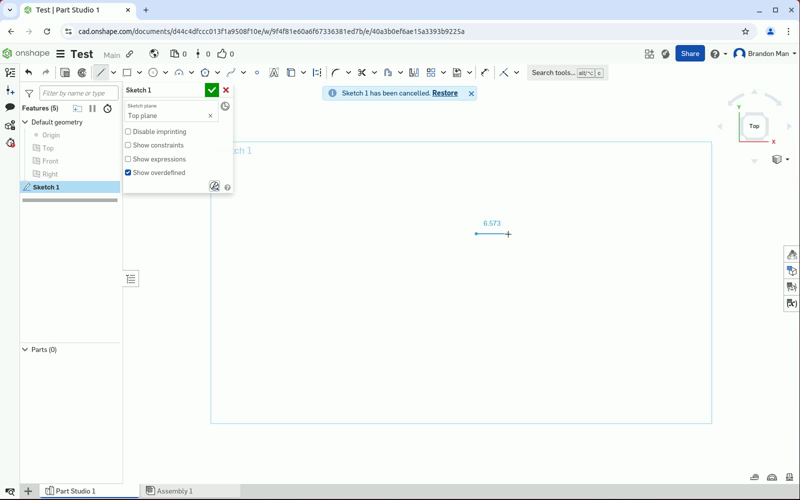
key_up(shift)
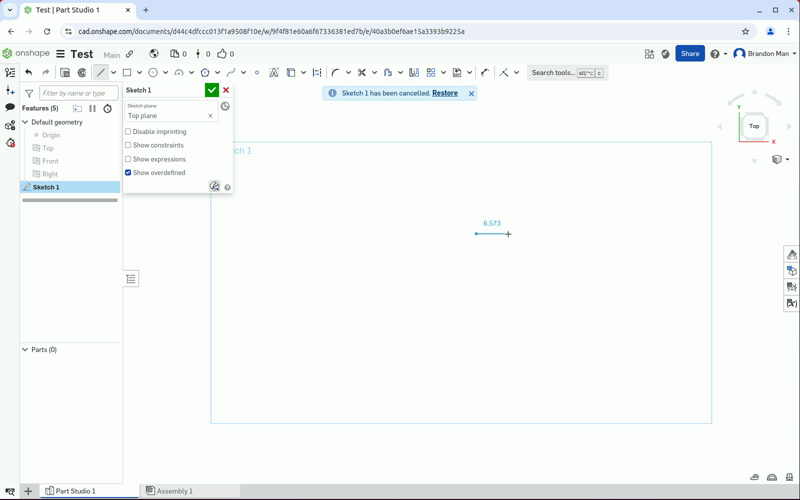
key_down(shift)
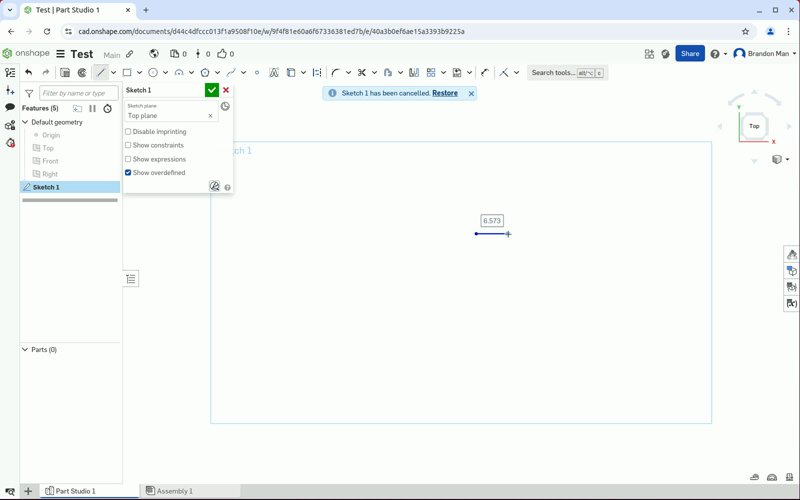
mouse_move(485, 169)
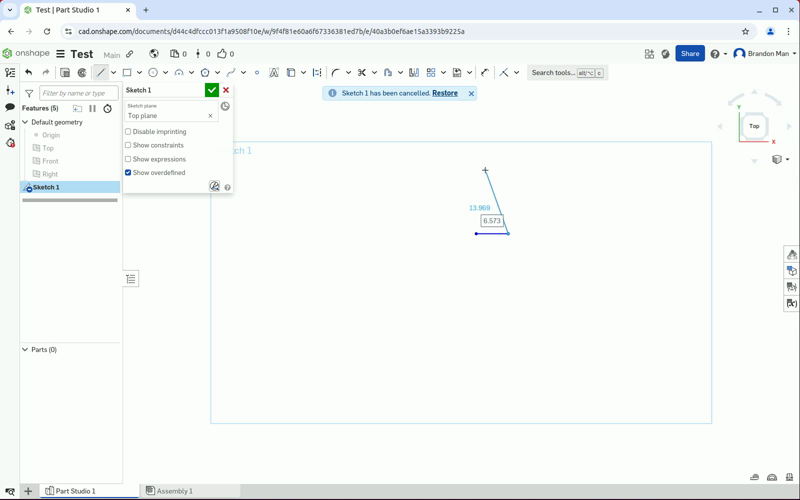
click(485, 169)
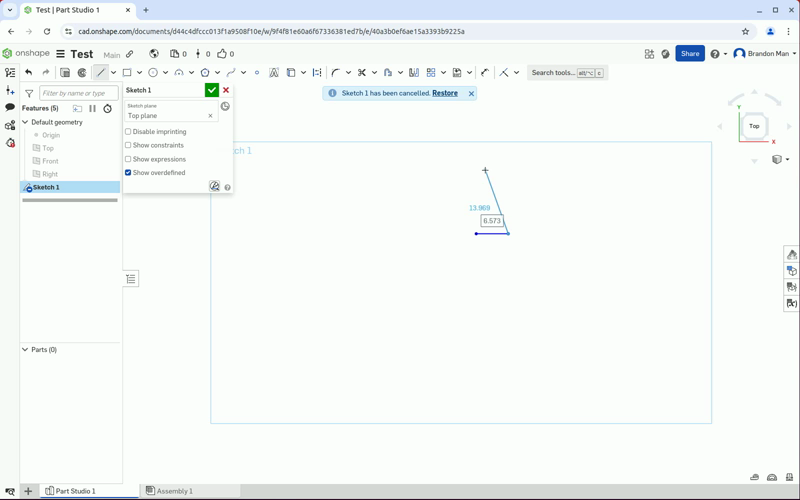
key_up(shift)
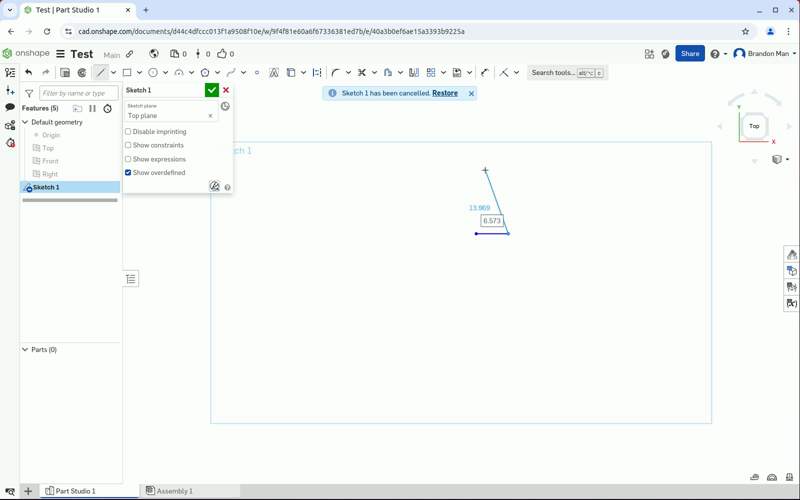
key_down(shift)
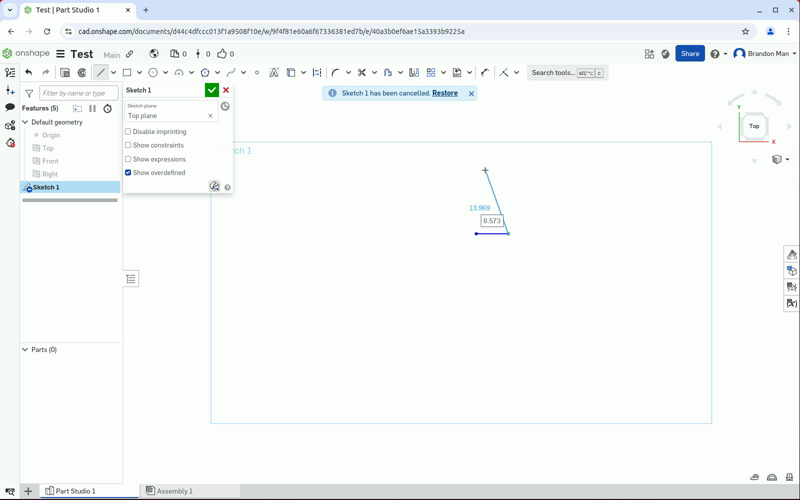
mouse_move(515, 169)
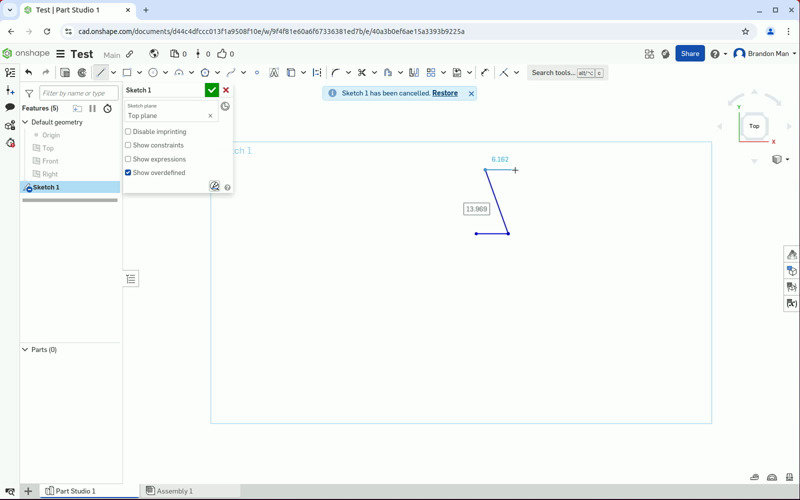
mouse_move(476, 218)
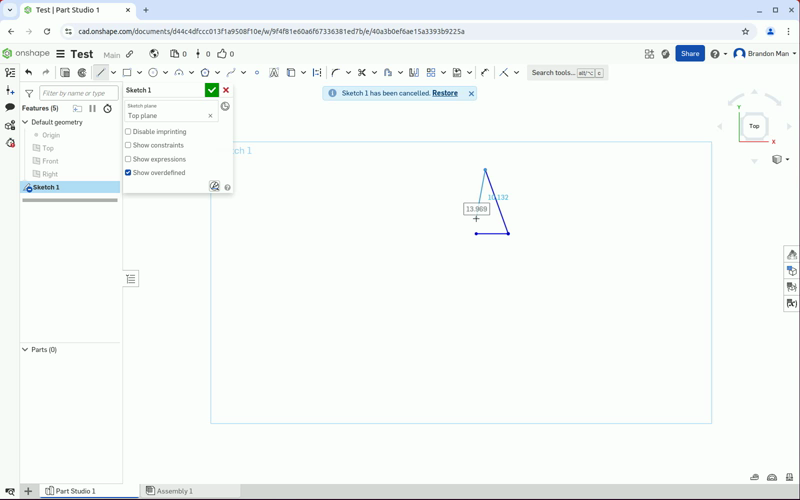
click(476, 218)
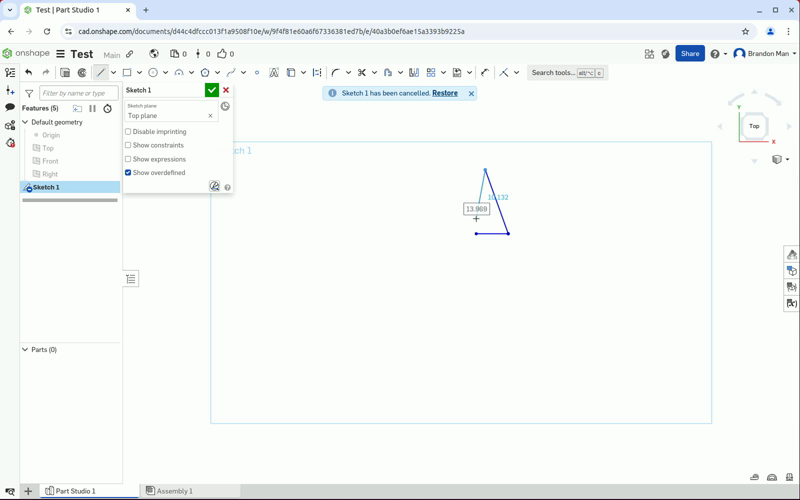
key_up(shift)
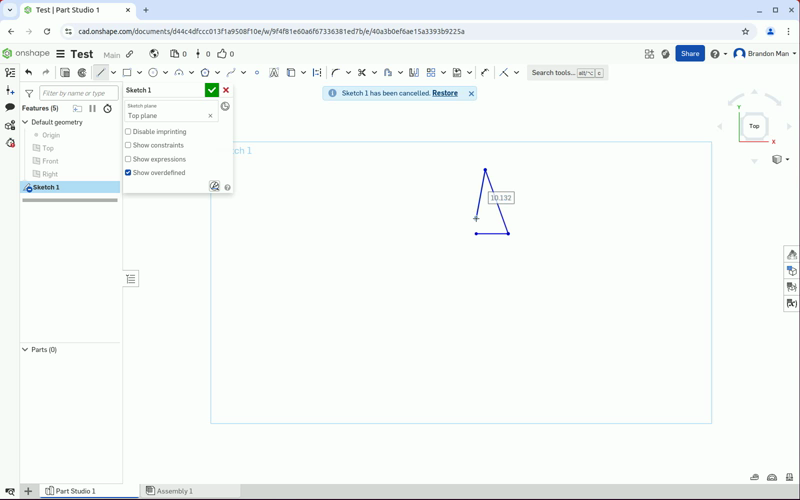
mouse_move(506, 218)
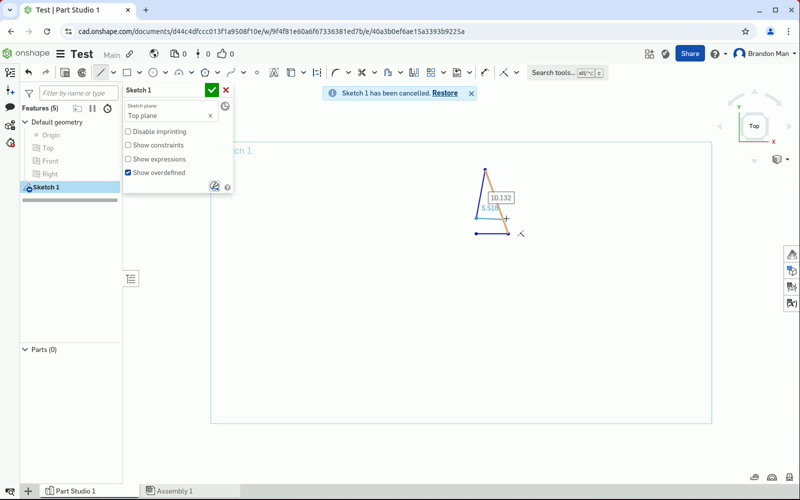
key_down(shift)
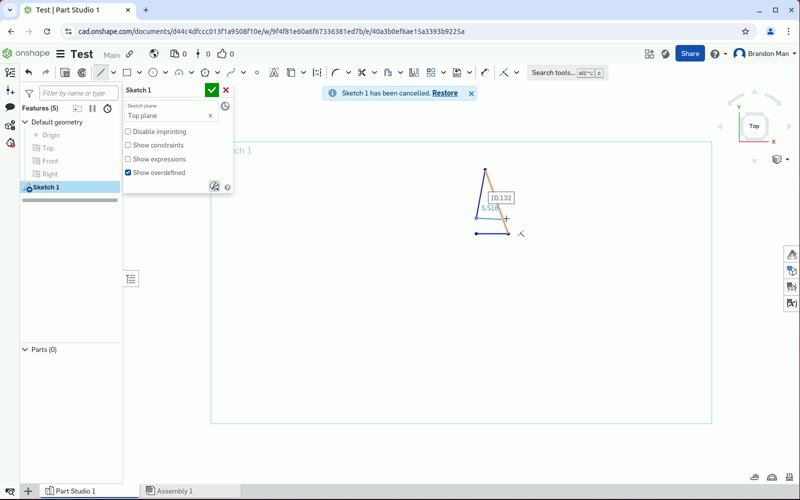
mouse_move(476, 233)
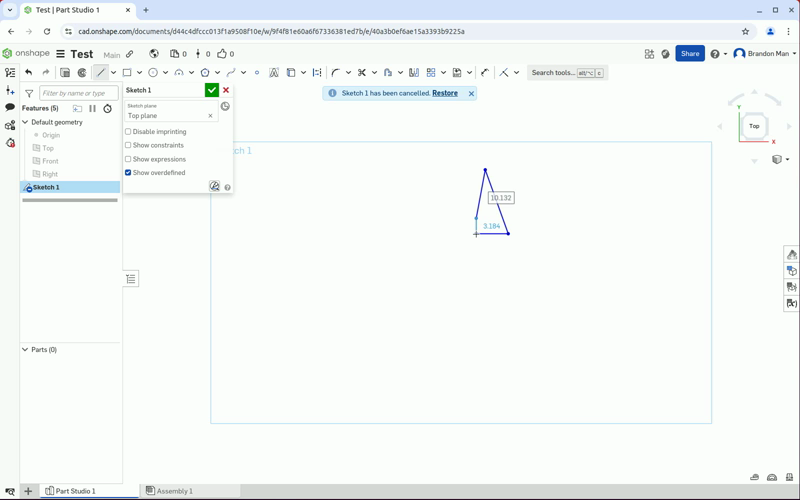
key_up(shift)
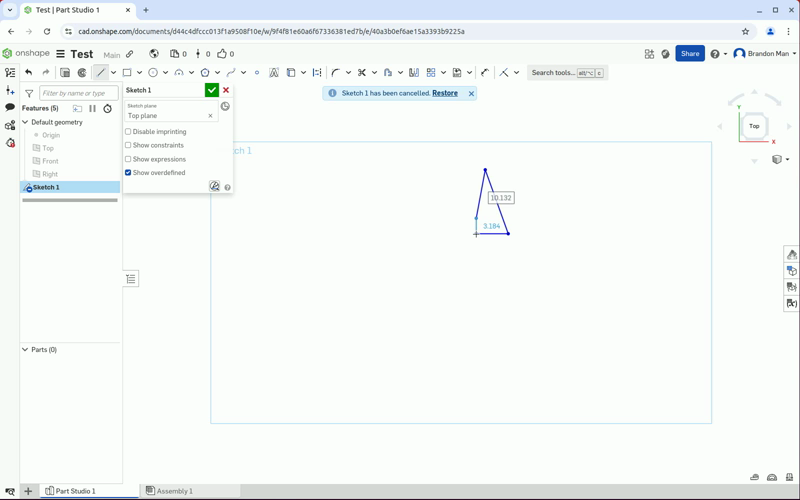
click(476, 233)
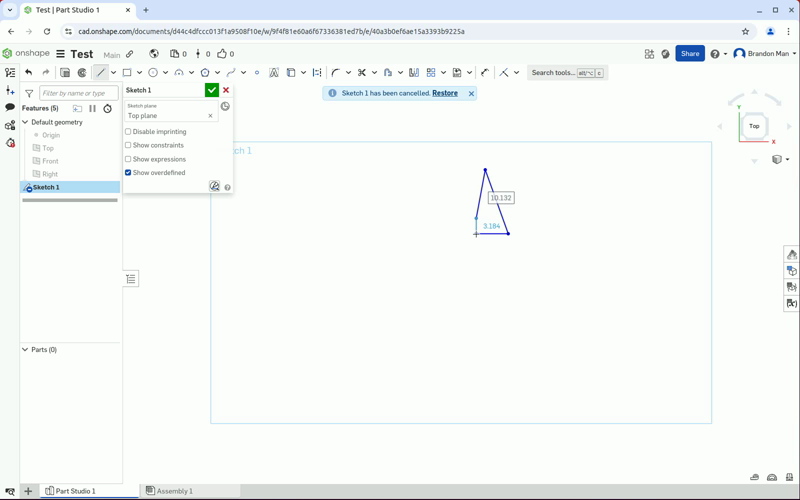
key(esc)
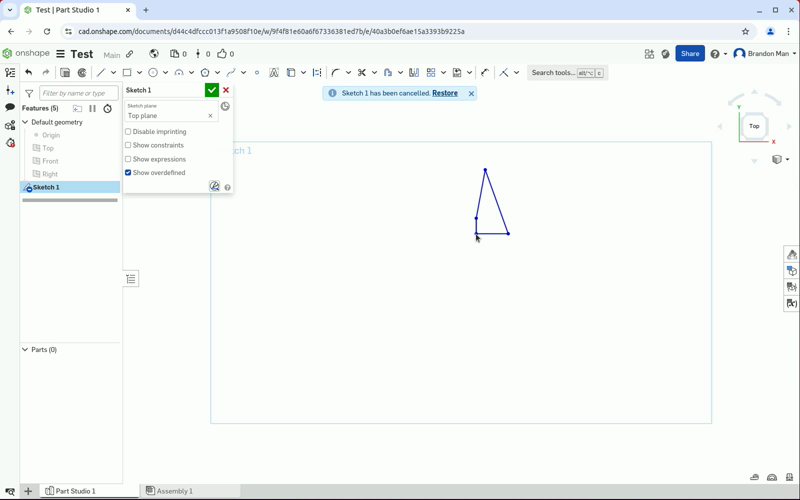
mouse_move(497, 205)
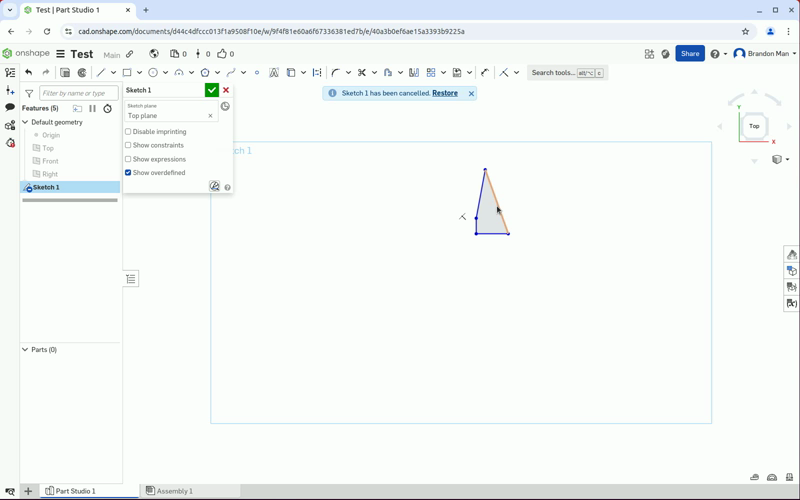
scroll(6)
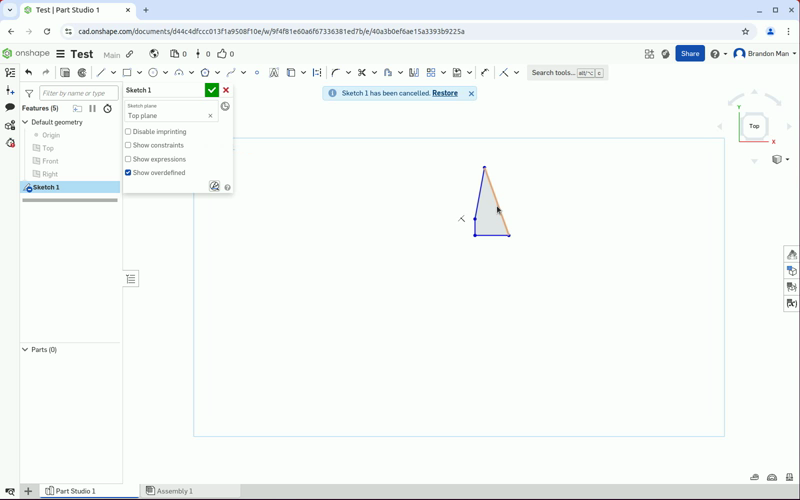
scroll(6)
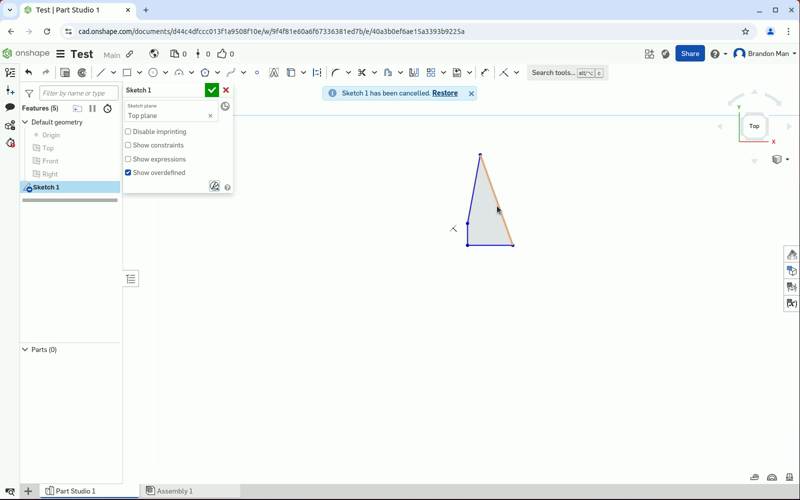
scroll(6)
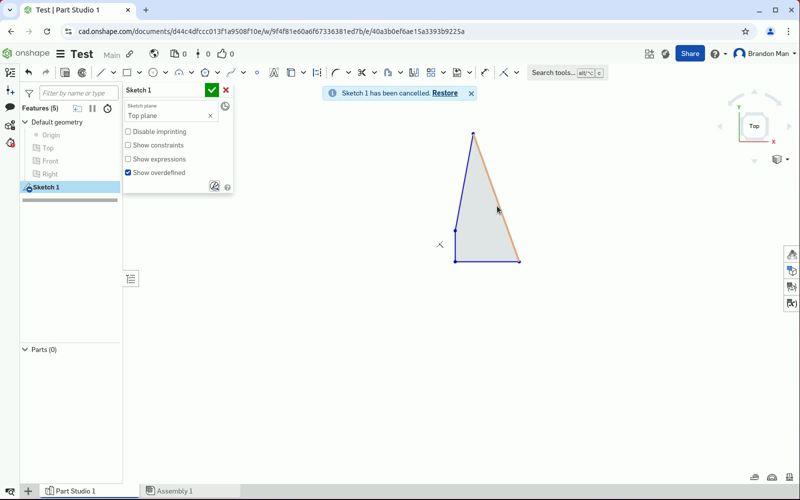
scroll(6)
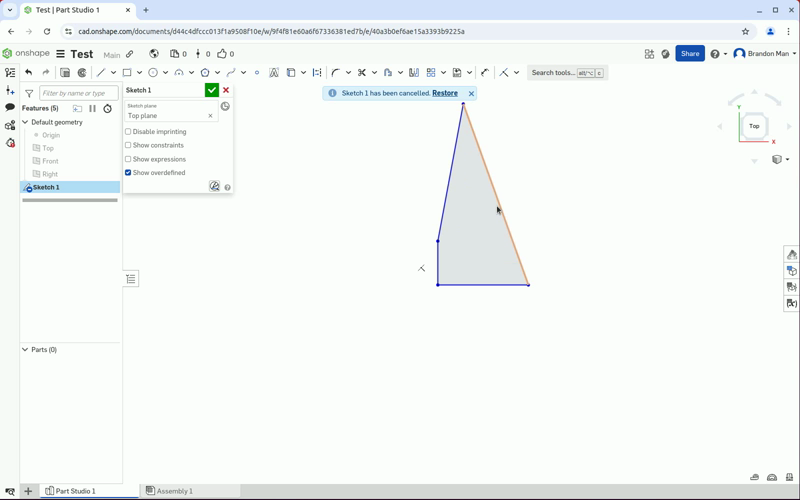
scroll(6)
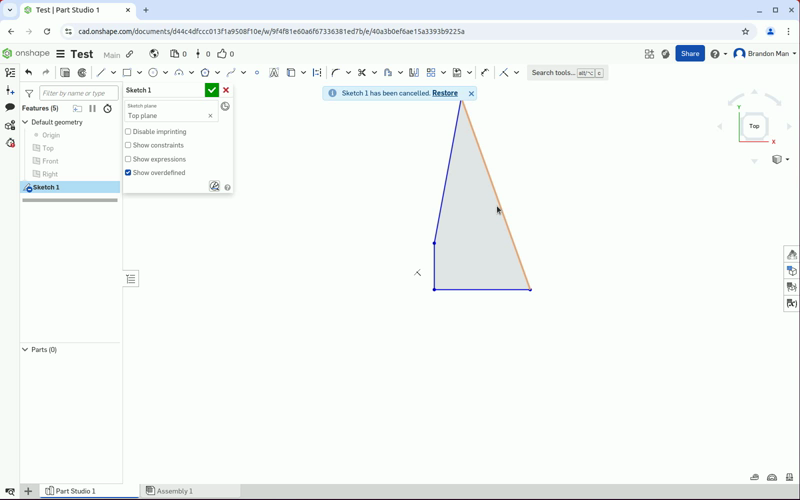
scroll(6)
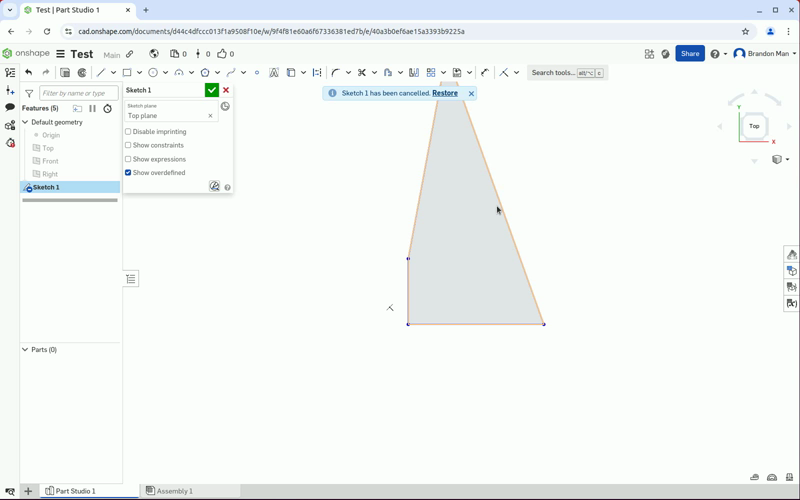
scroll(6)
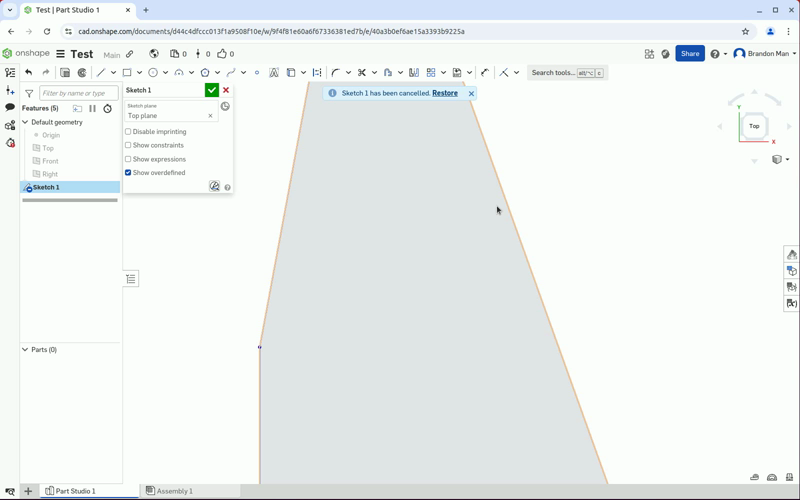
click(497, 205)
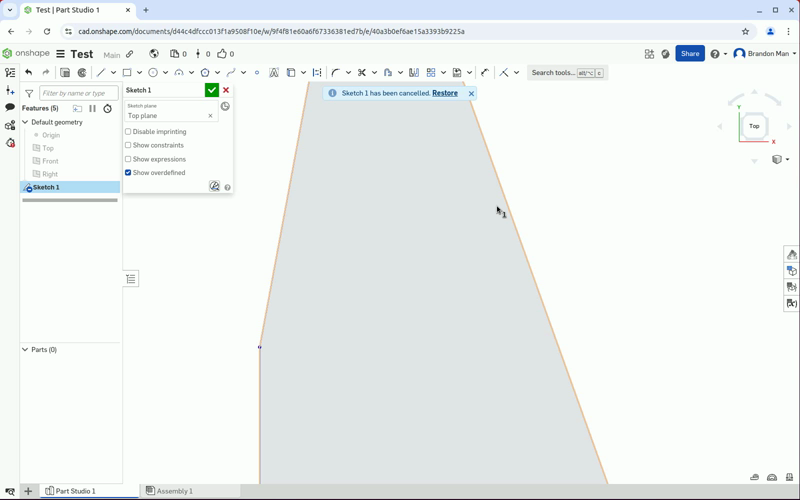
scroll(-6)
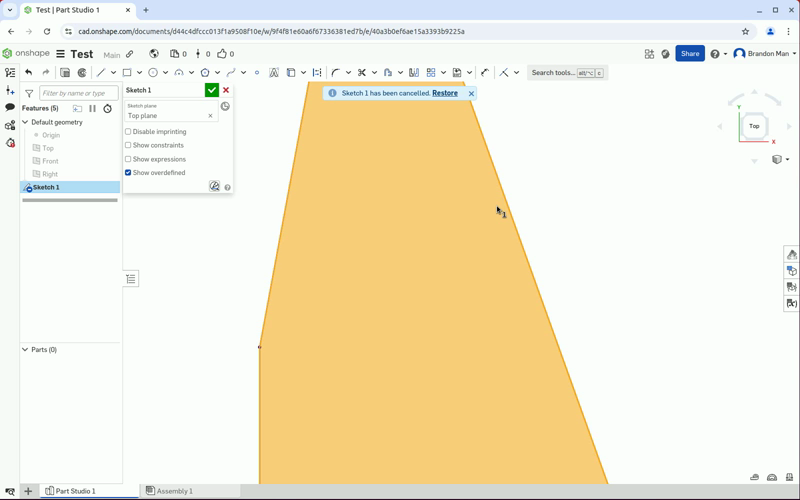
scroll(-6)
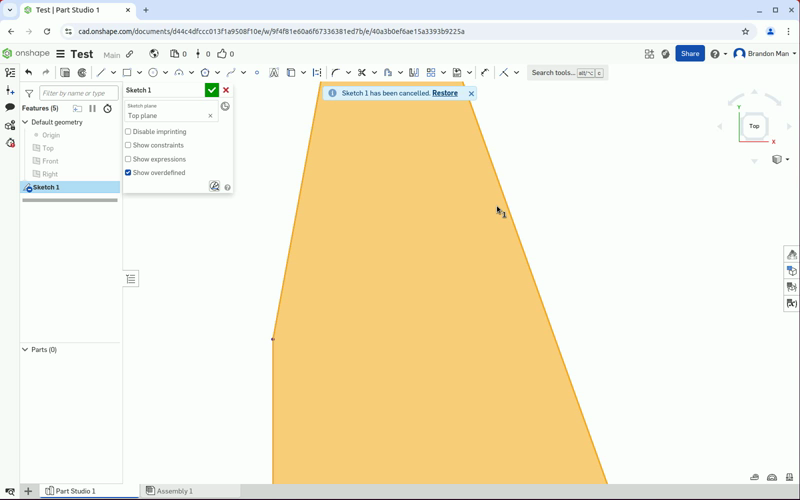
scroll(-6)
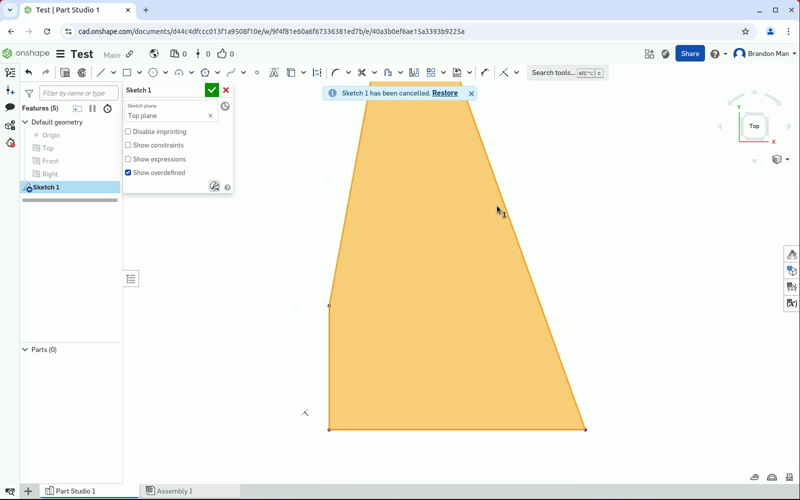
scroll(-6)
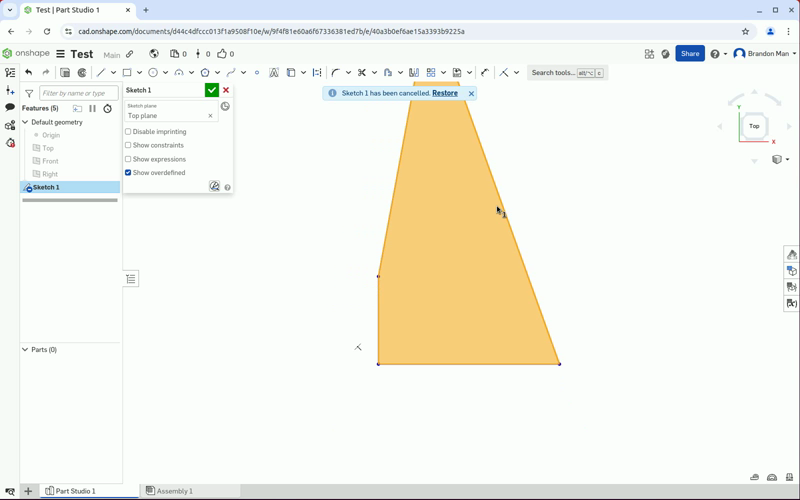
scroll(-6)
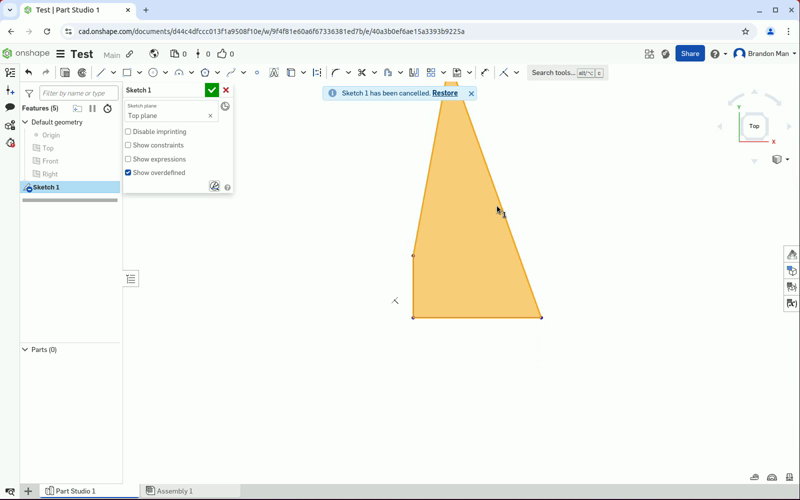
scroll(-6)
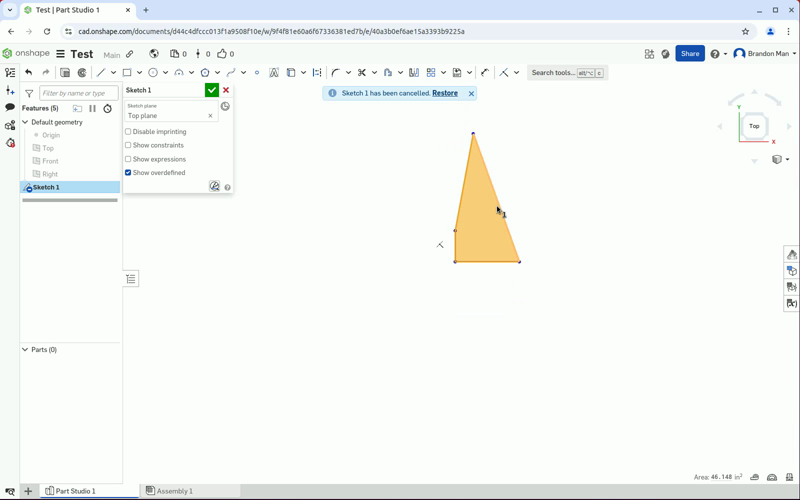
scroll(-6)
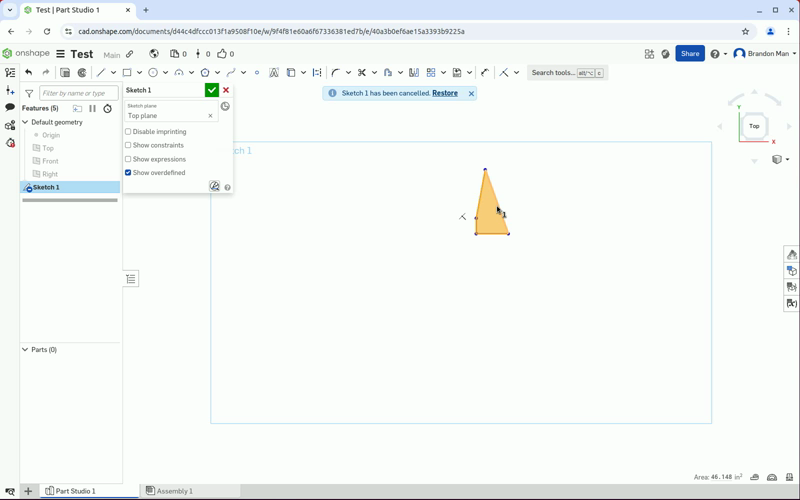
mouse_move(73, 352)
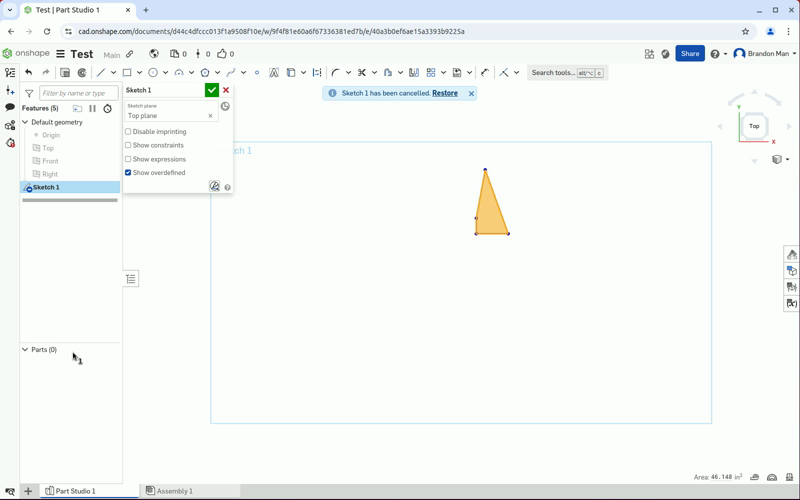
key(shift+y)
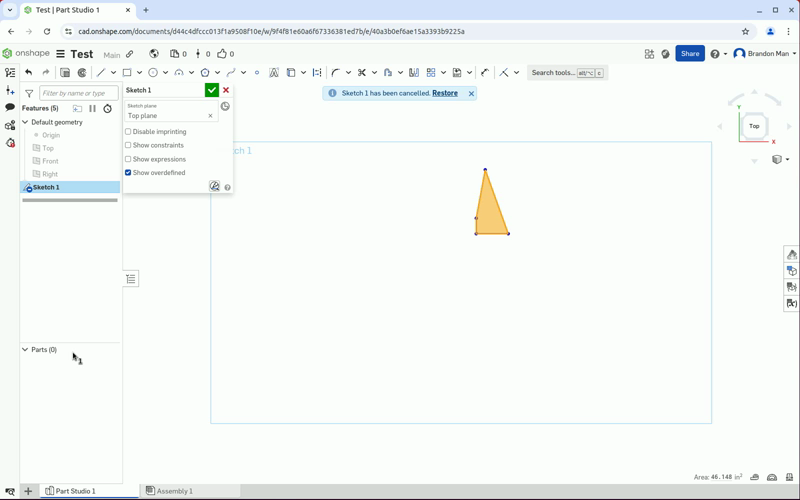
key(shift+e)
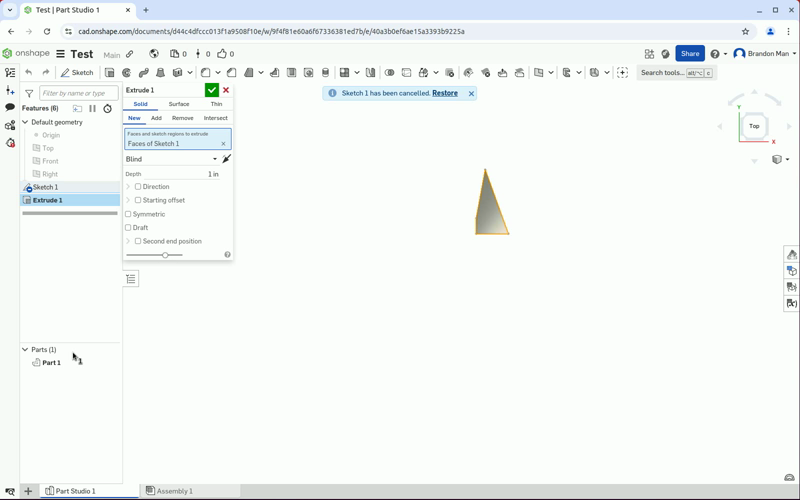
mouse_move(143, 106)
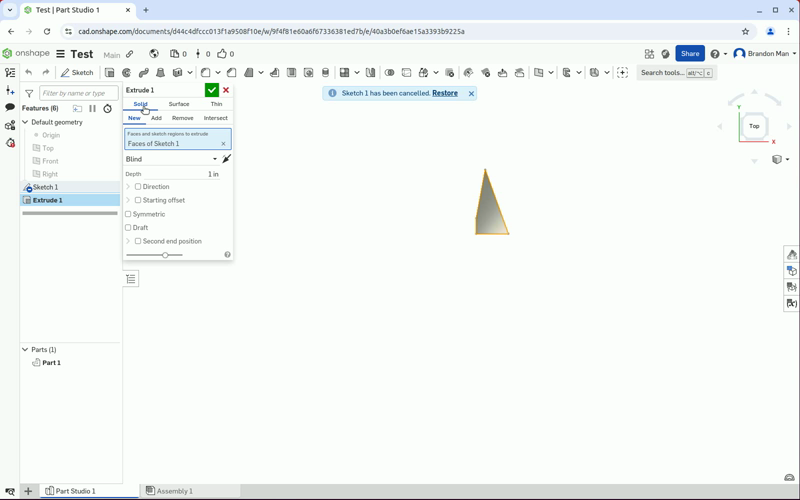
click(143, 106)
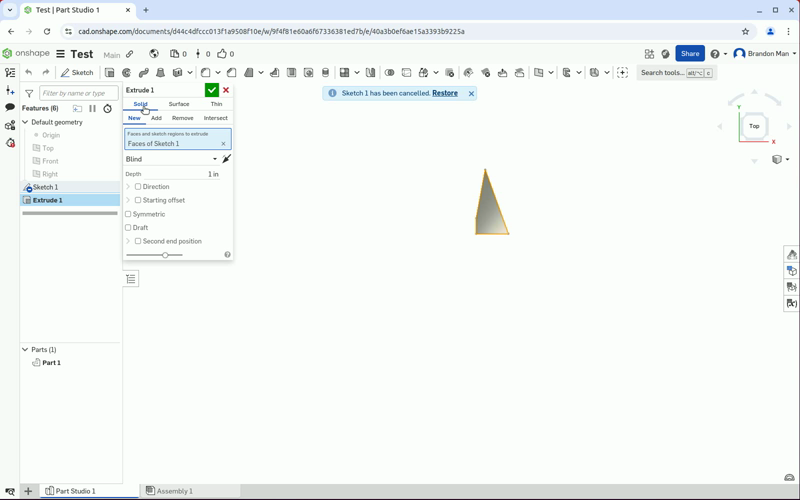
mouse_move(137, 120)
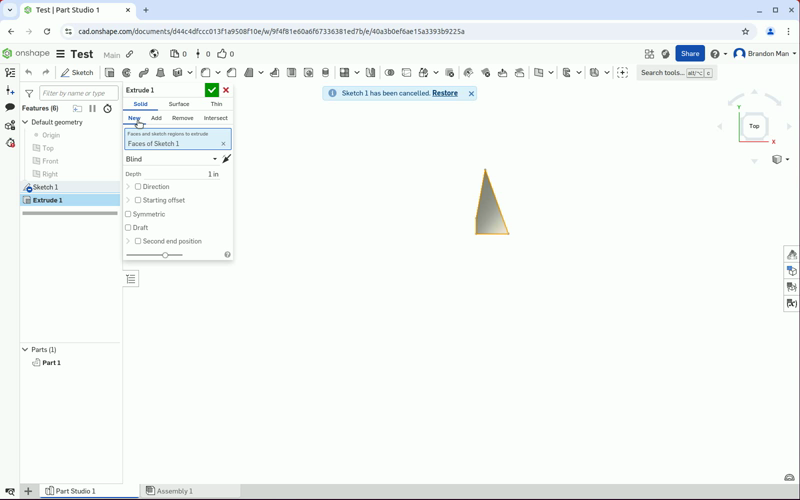
click(137, 120)
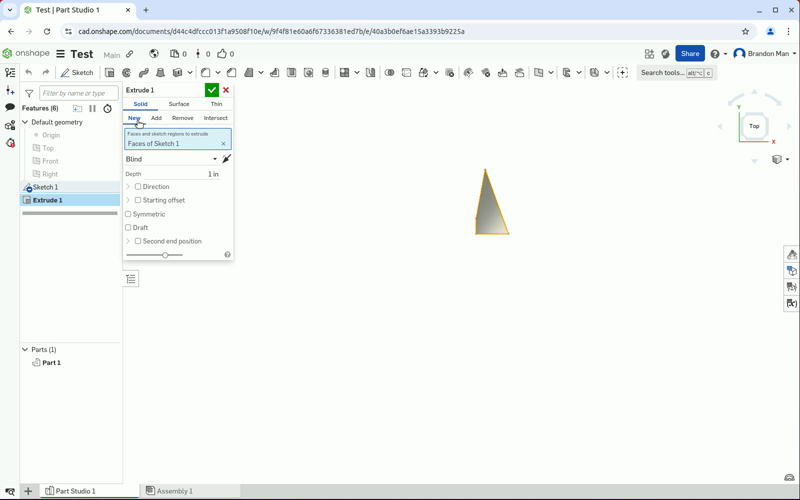
key(tab, 4)
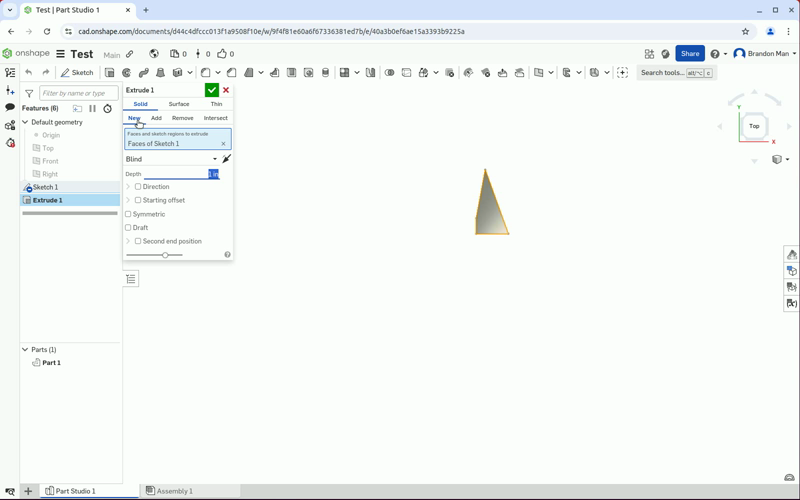
text(8.906)
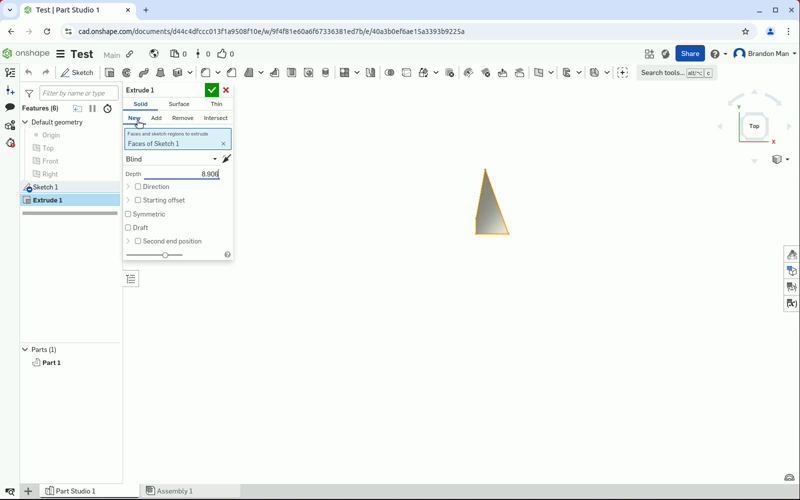
key(enter)
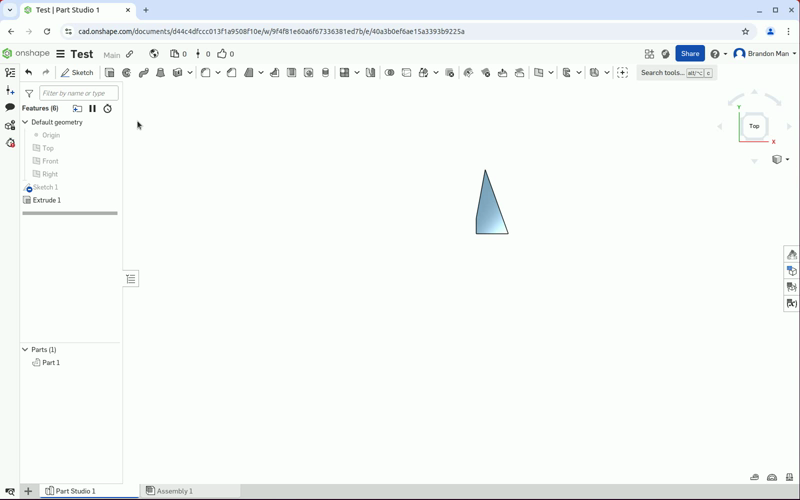
key(shift+h)
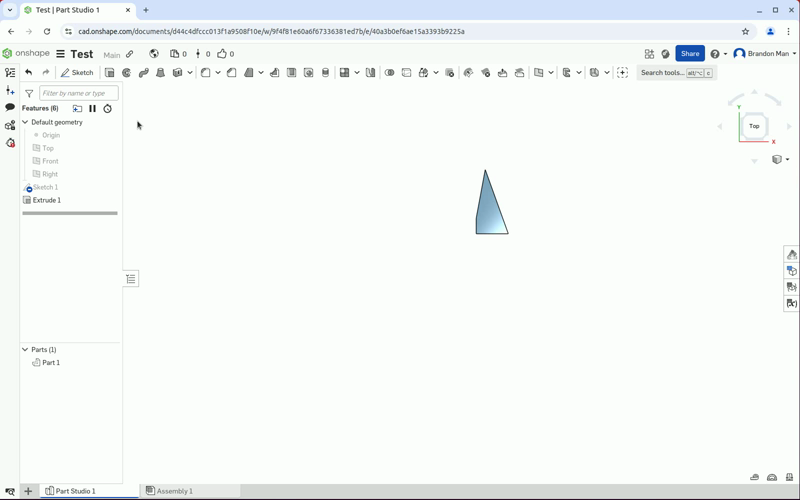
key(shift+h)
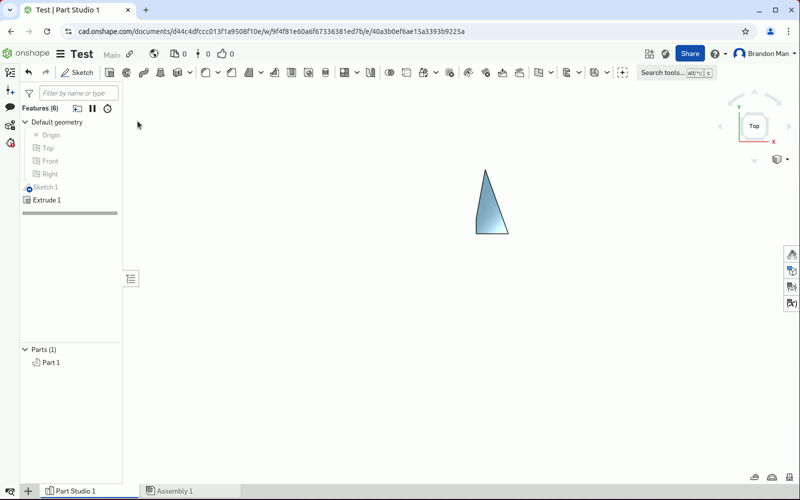
mouse_move(73, 189)
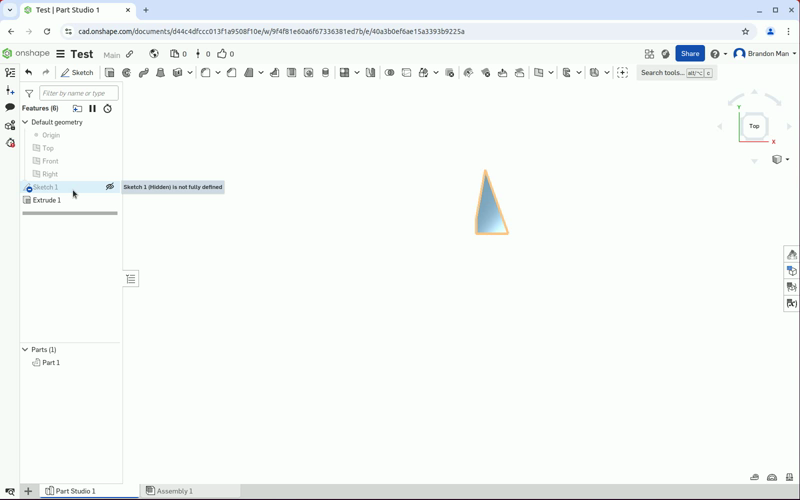
click(73, 189)
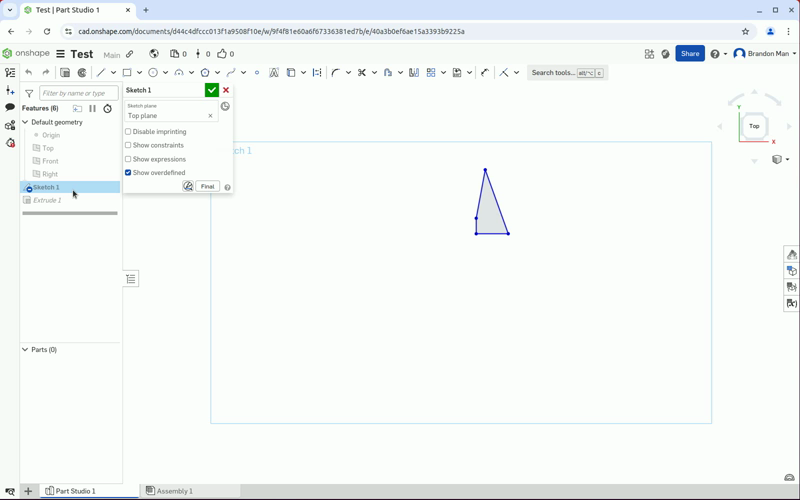
mouse_move(229, 92)
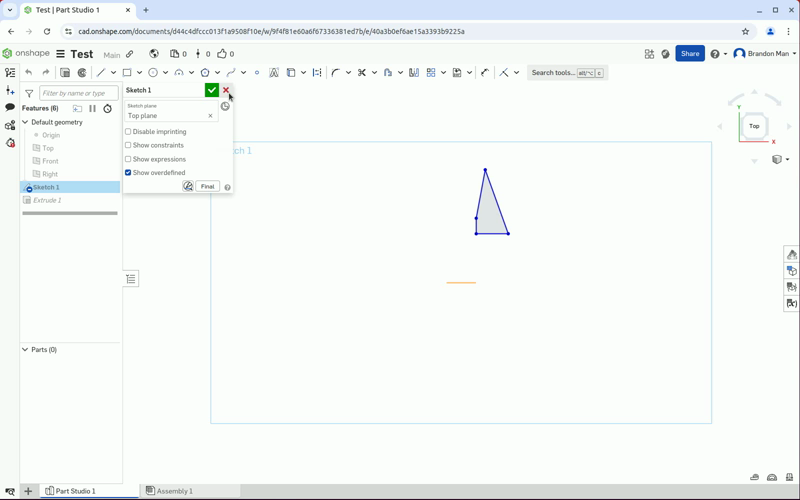
click(229, 92)
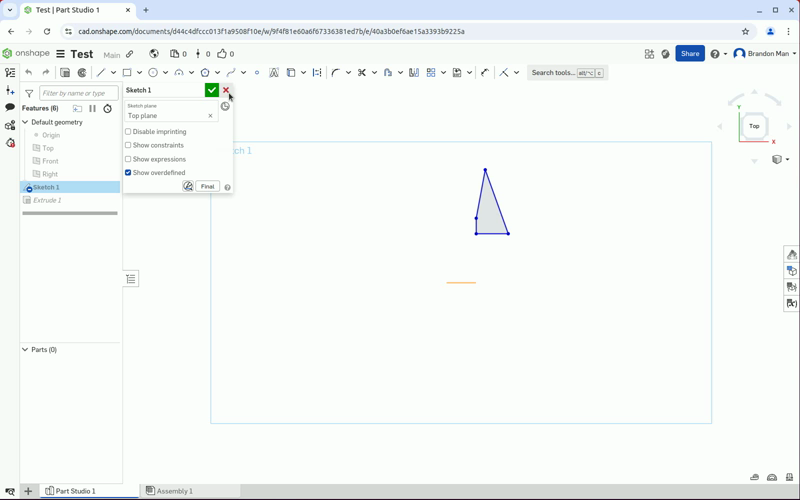
key(shift+s)
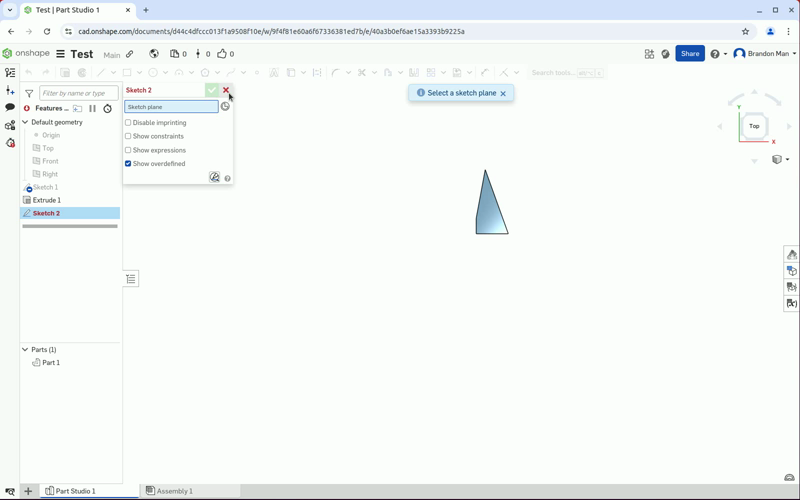
mouse_move(73, 150)
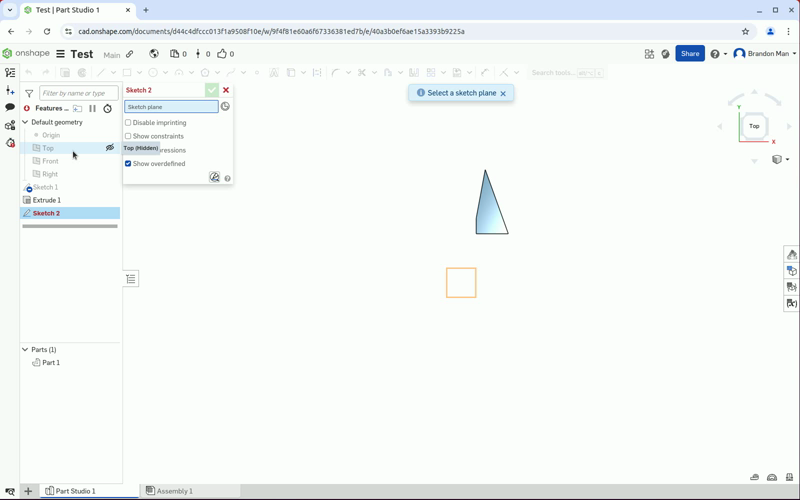
click(73, 150)
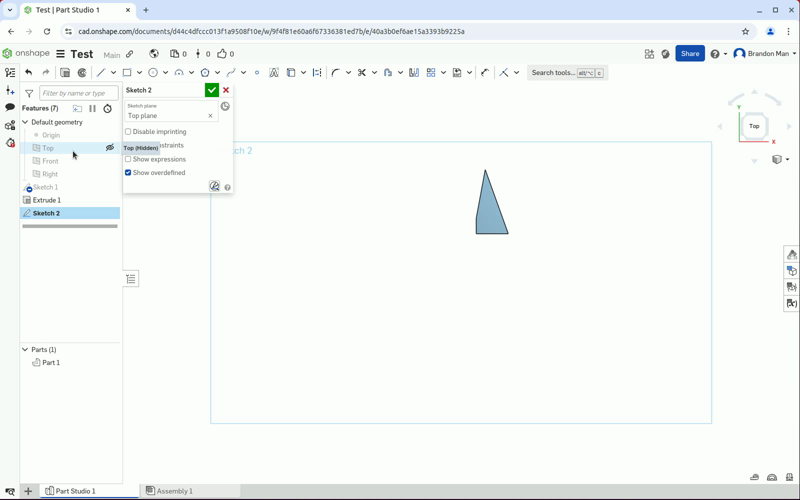
mouse_move(73, 352)
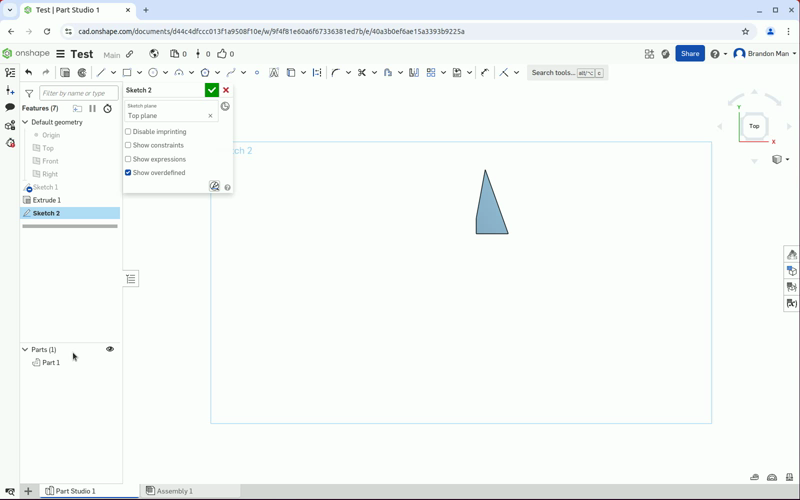
key(y)
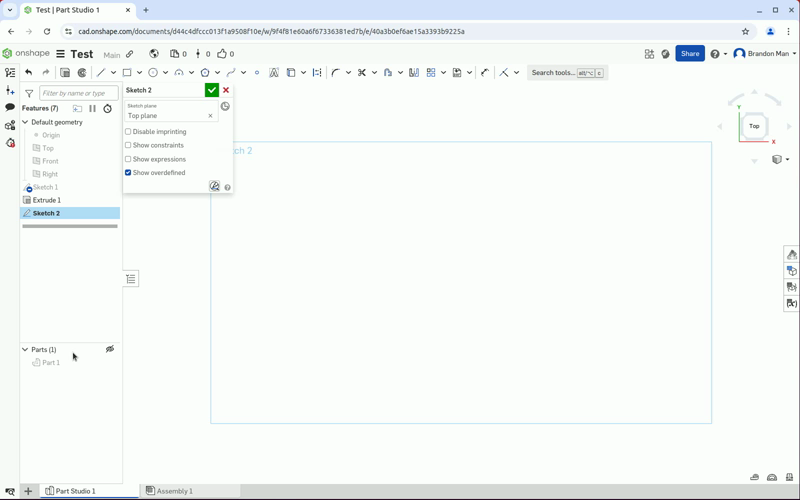
key(l)
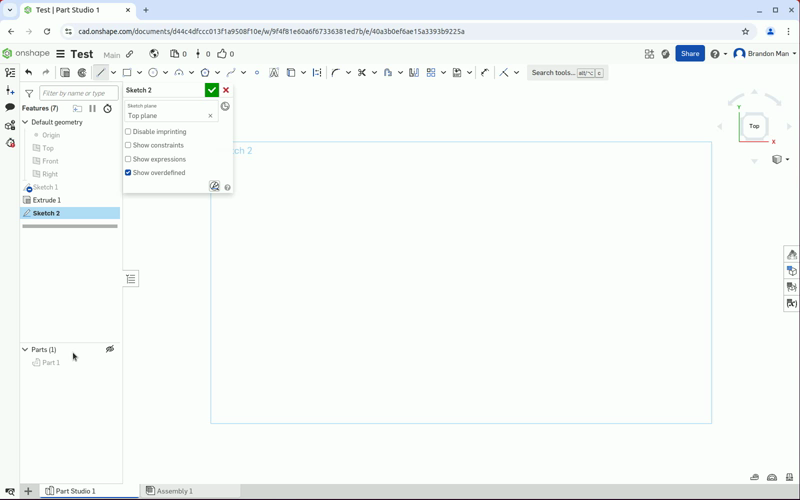
key_down(shift)
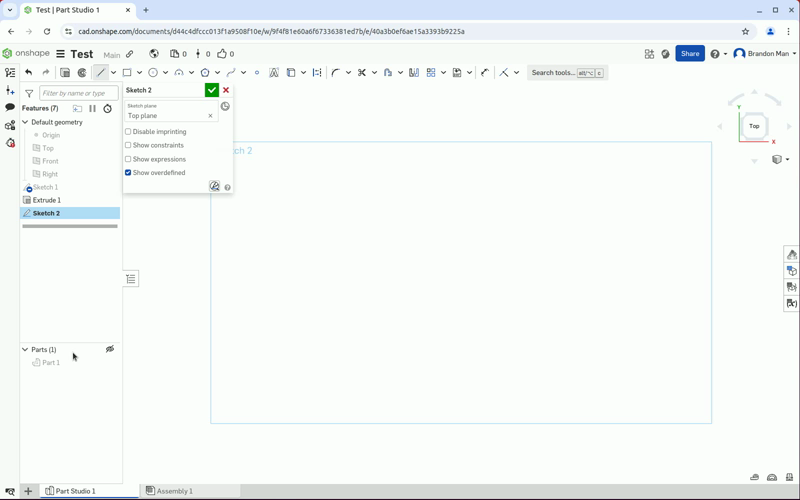
mouse_move(508, 233)
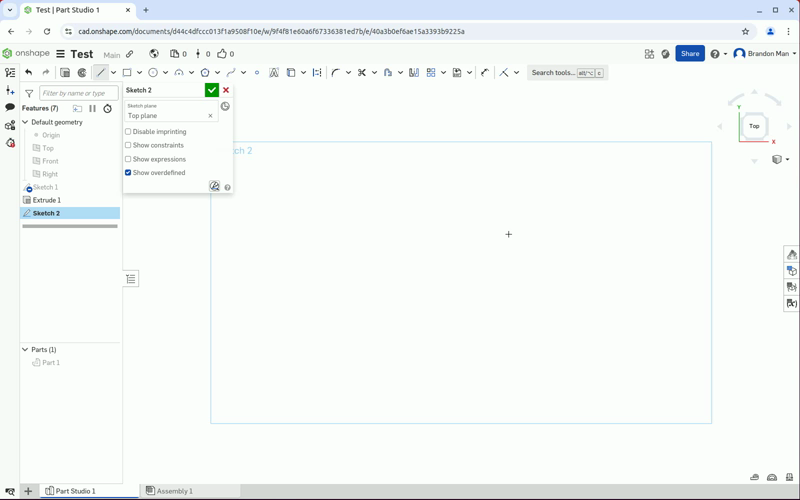
click(508, 233)
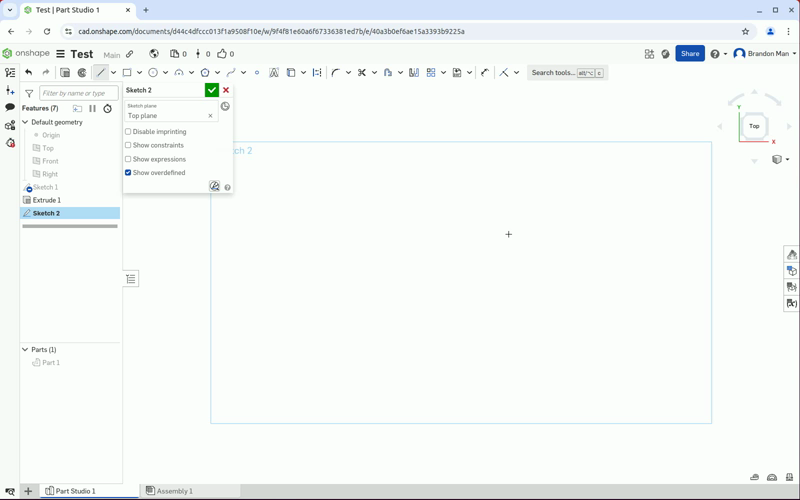
key_up(shift)
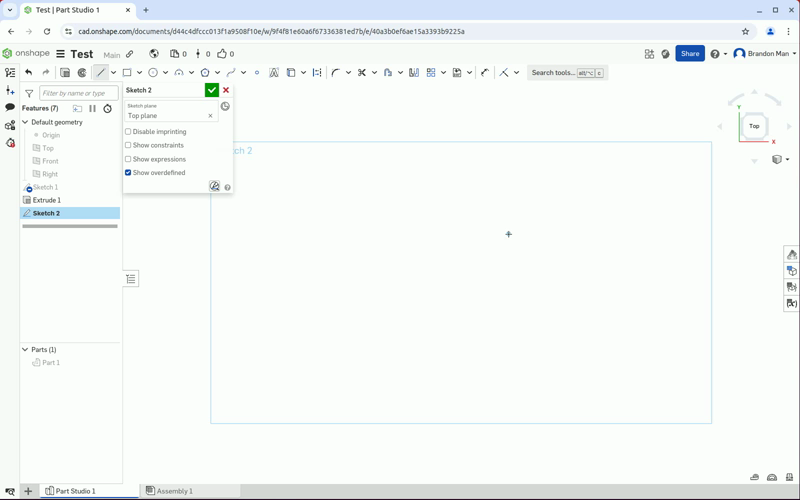
key_down(shift)
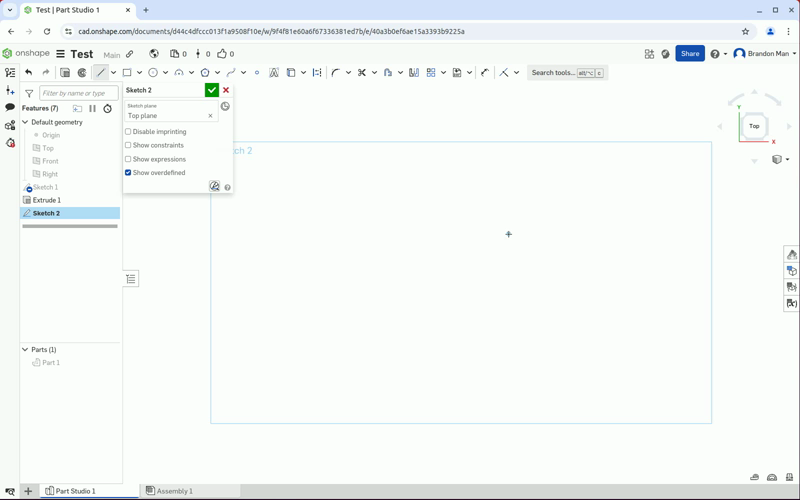
mouse_move(538, 233)
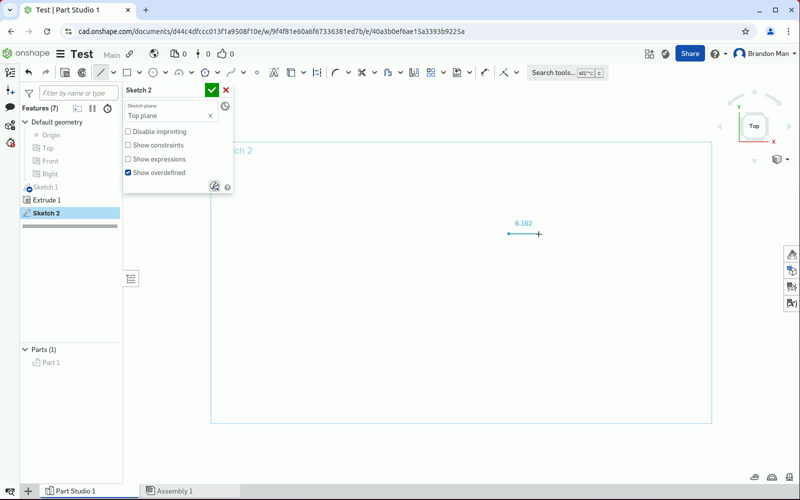
mouse_move(515, 253)
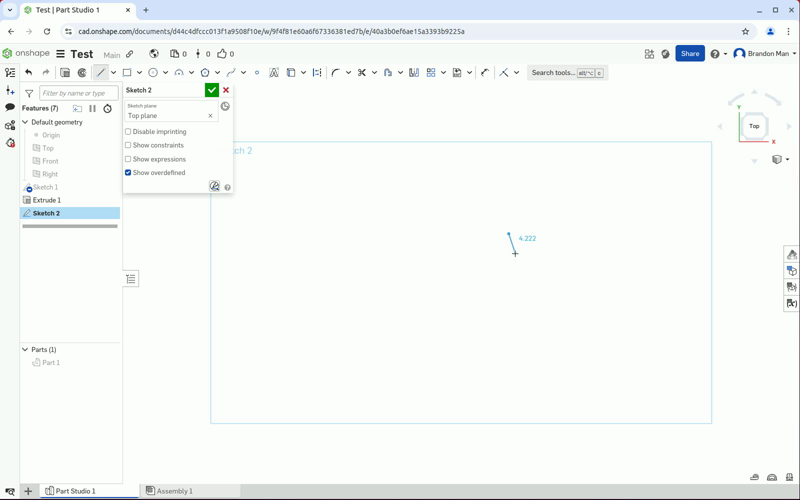
click(515, 253)
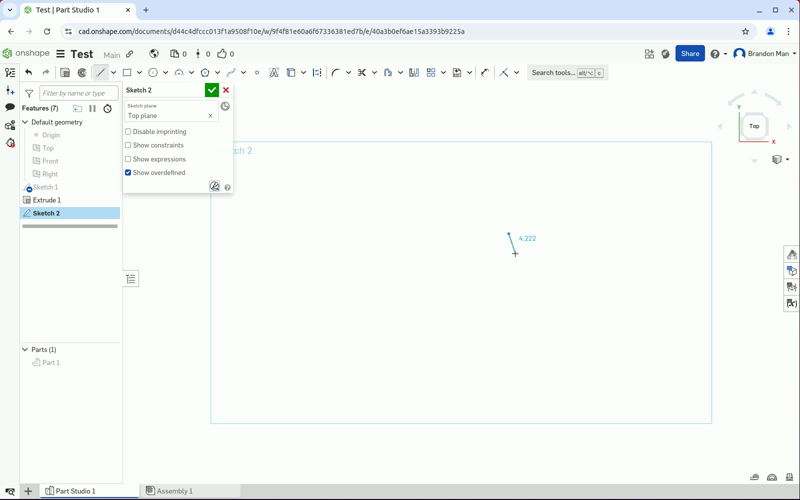
key_up(shift)
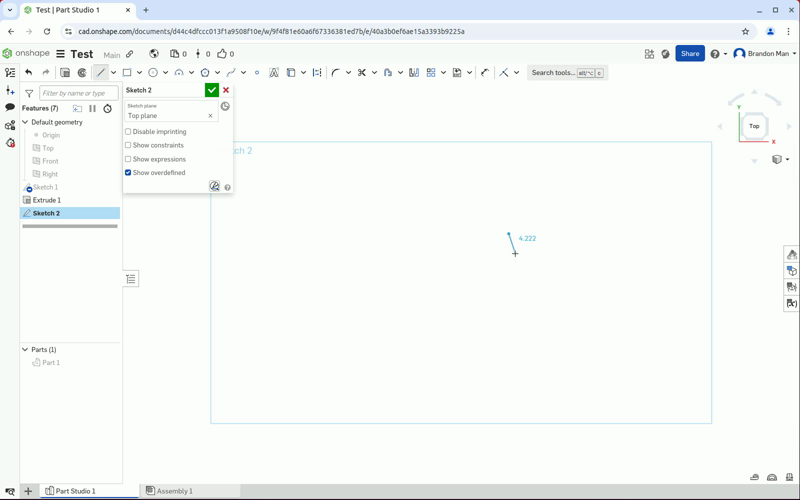
key_down(shift)
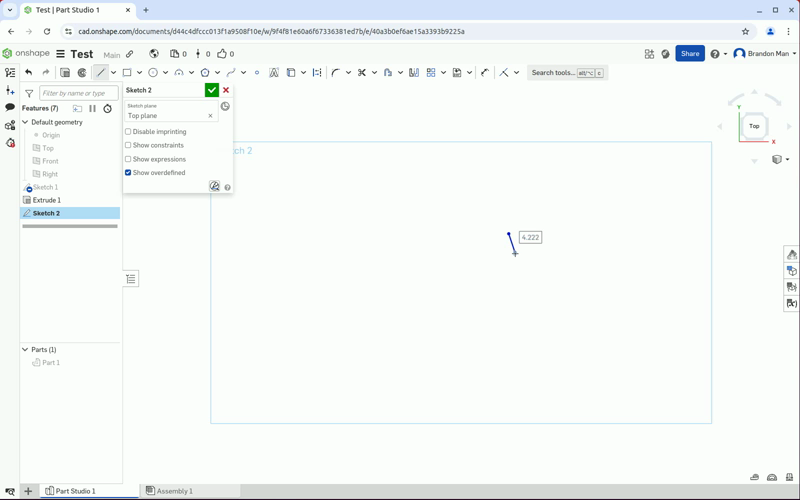
mouse_move(545, 253)
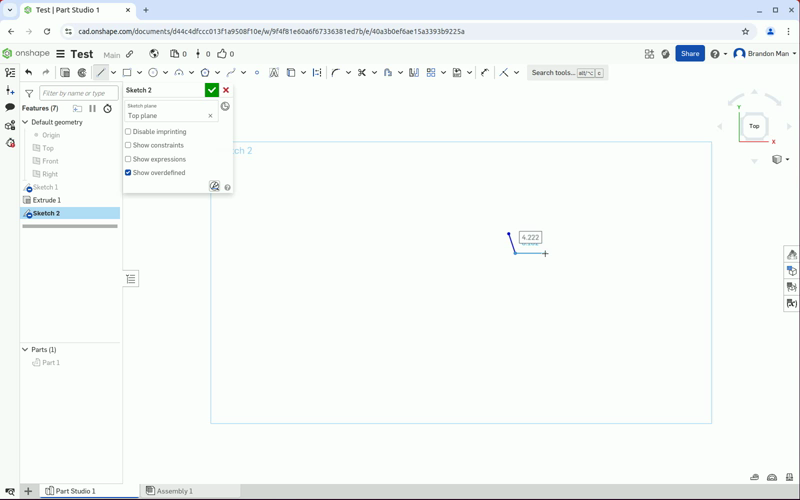
mouse_move(545, 301)
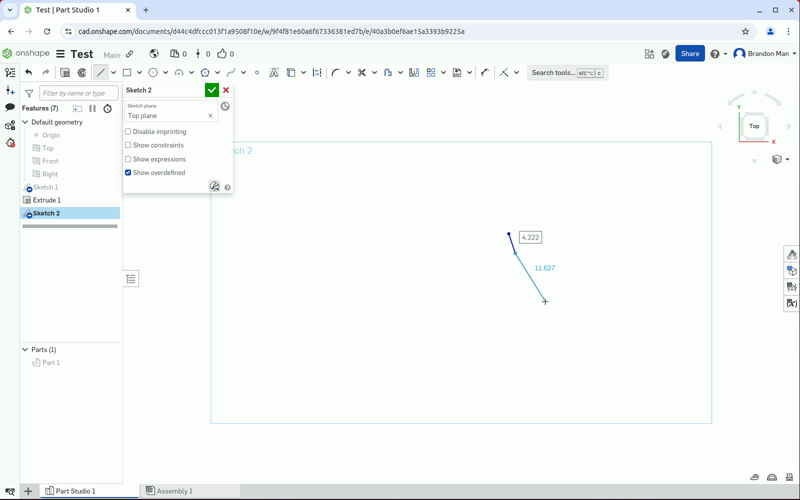
click(545, 301)
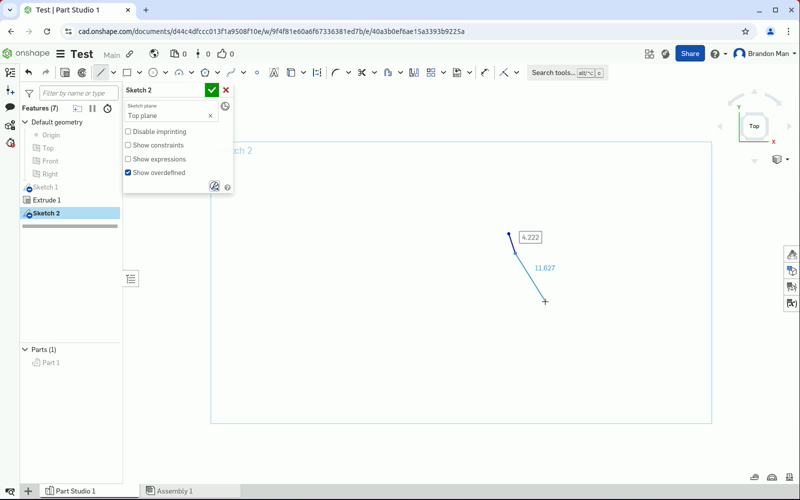
key_up(shift)
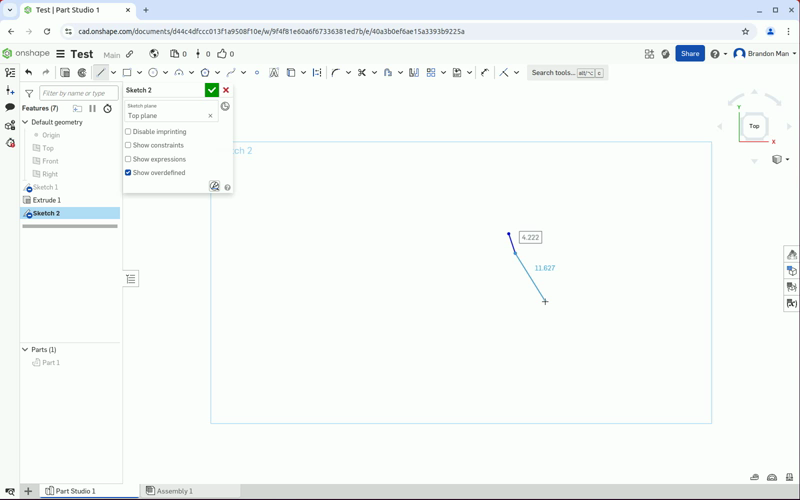
key_down(shift)
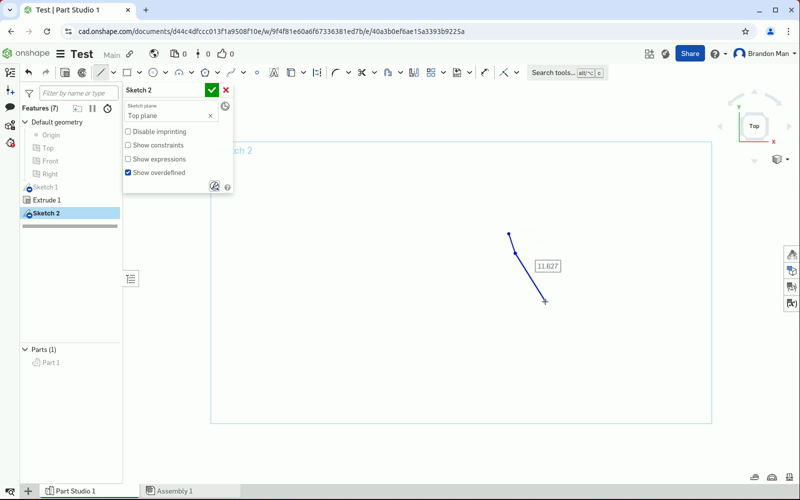
mouse_move(575, 301)
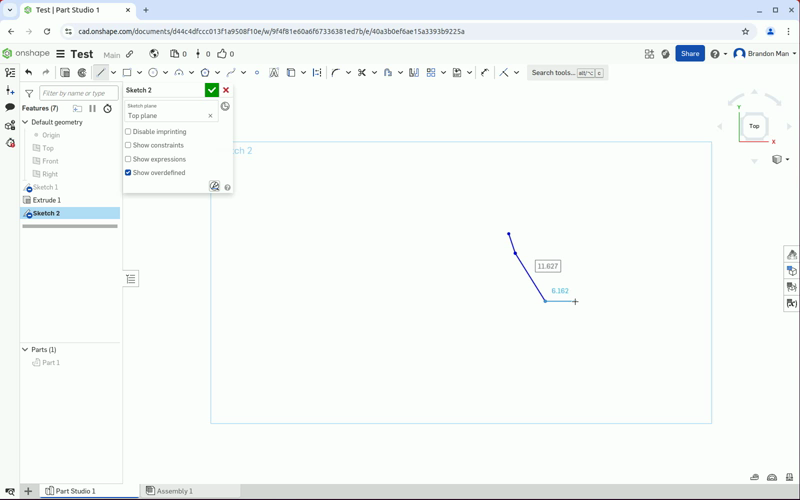
mouse_move(570, 313)
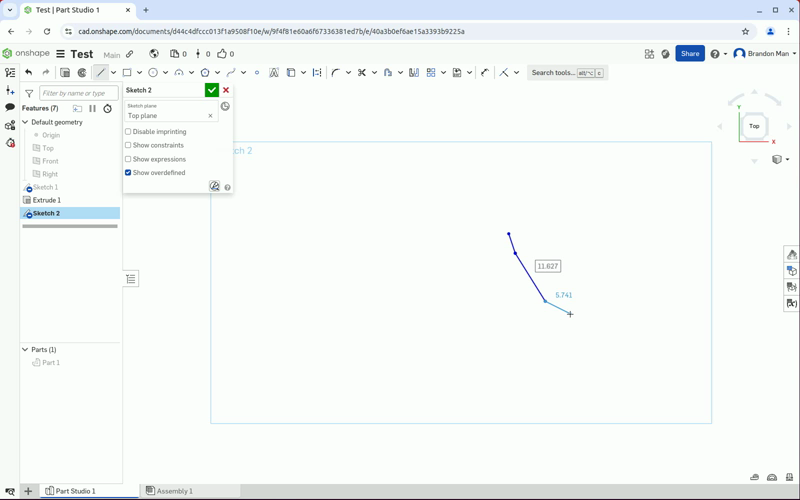
click(570, 313)
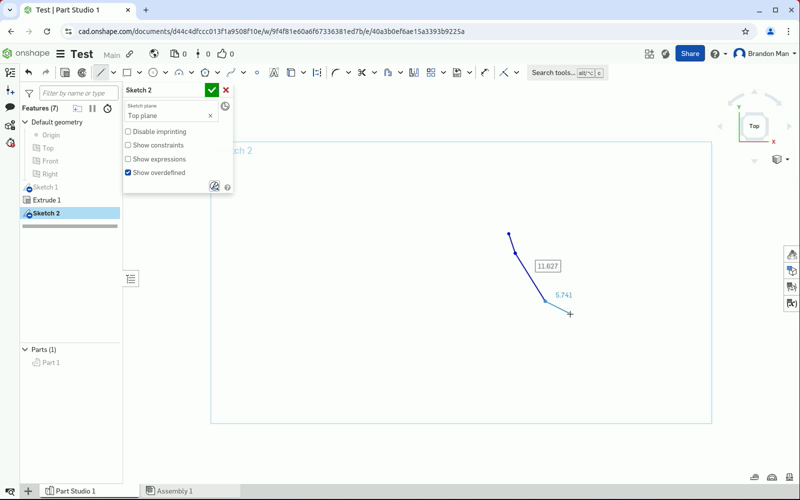
key_up(shift)
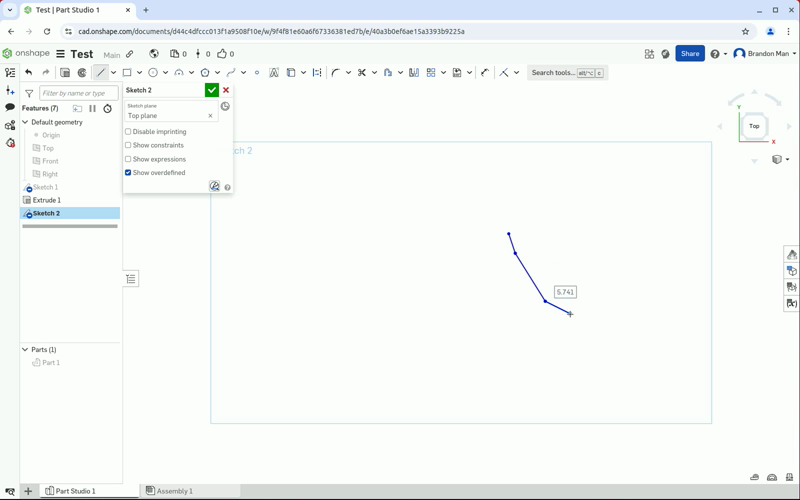
key_down(shift)
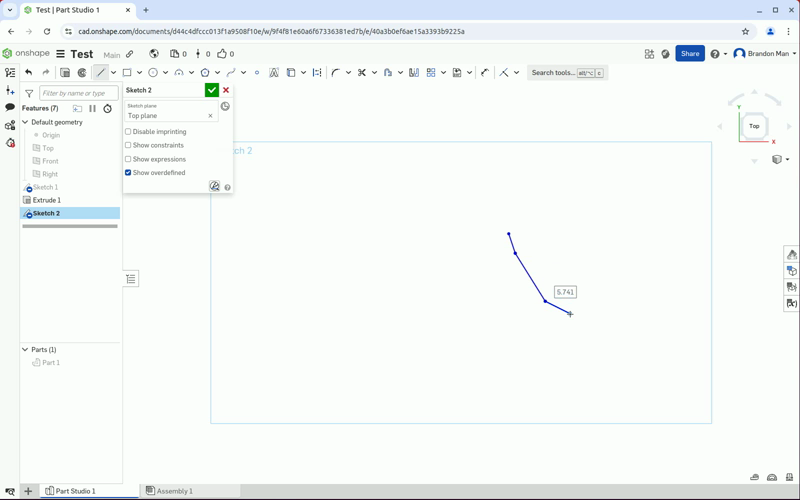
mouse_move(514, 233)
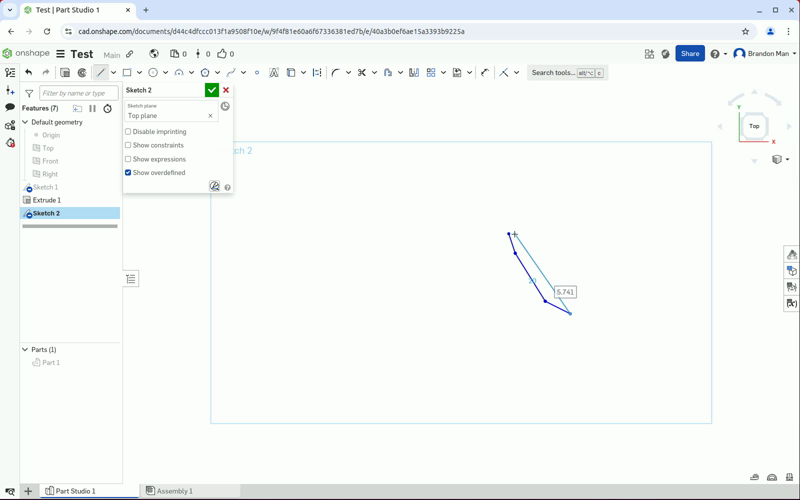
click(514, 233)
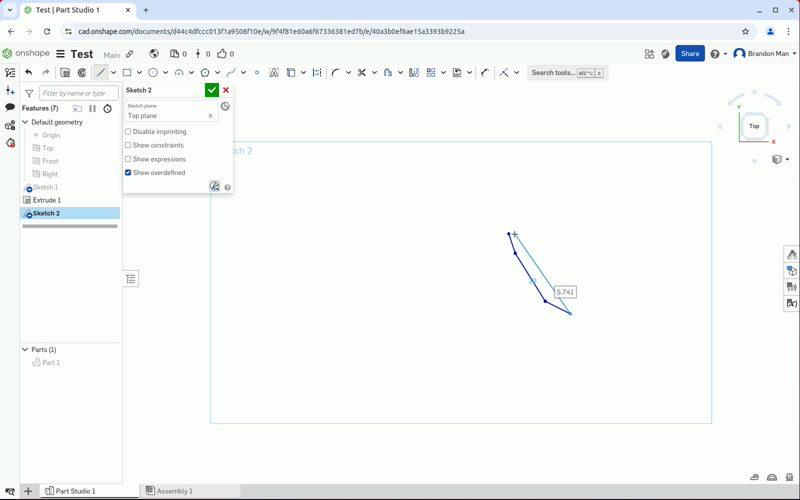
key_up(shift)
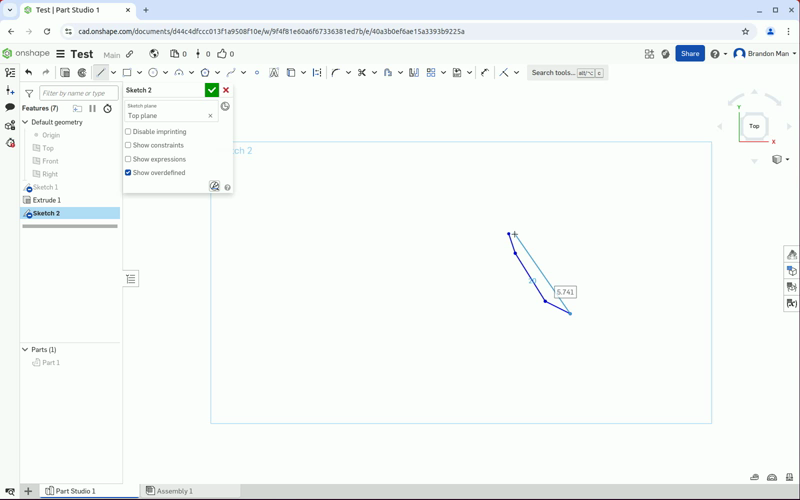
mouse_move(544, 233)
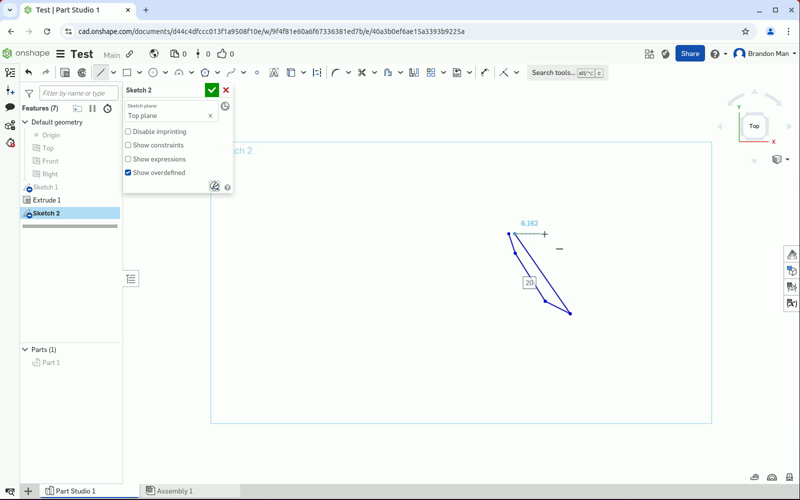
key_down(shift)
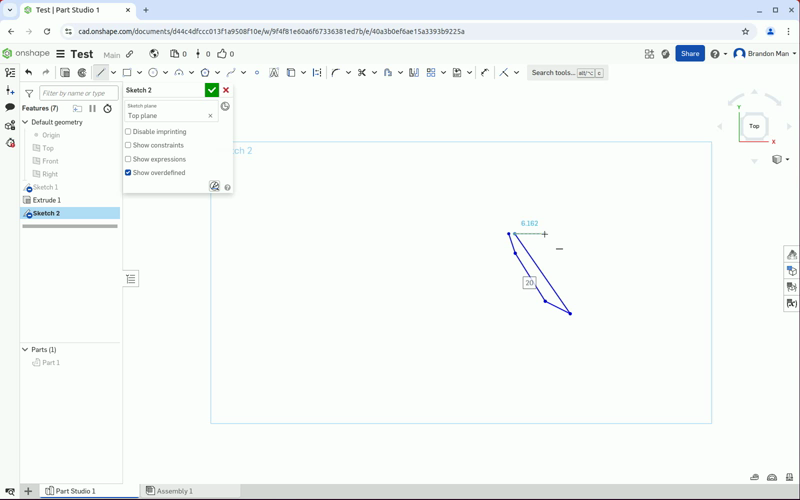
mouse_move(508, 233)
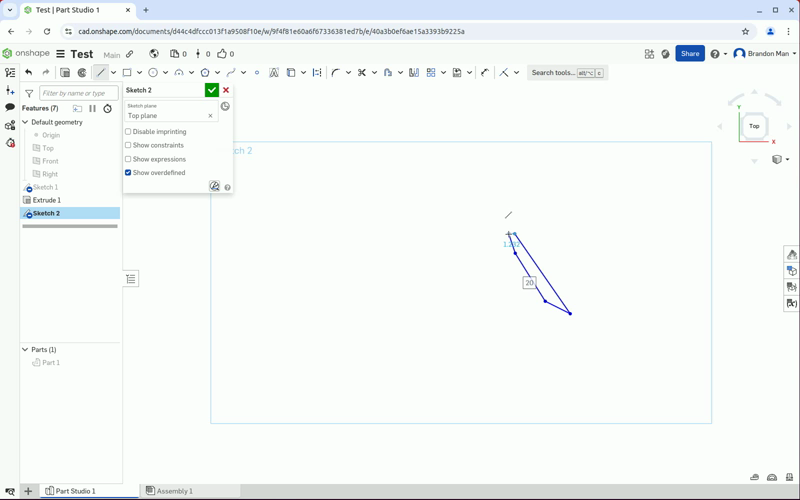
scroll(6)
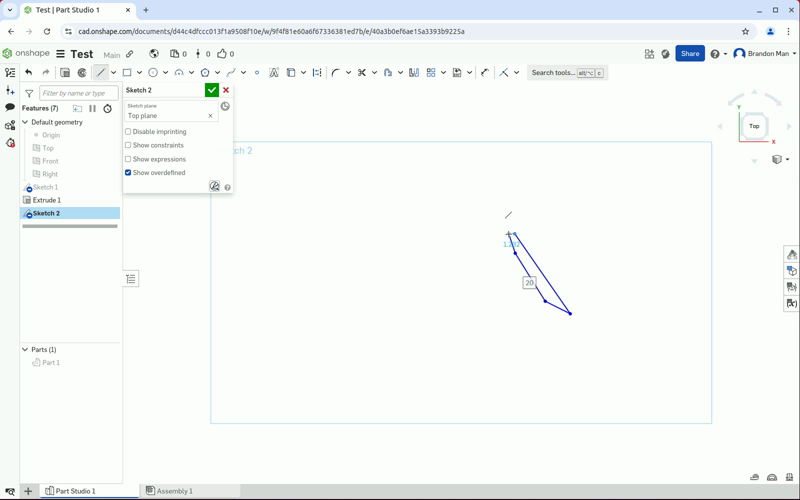
scroll(6)
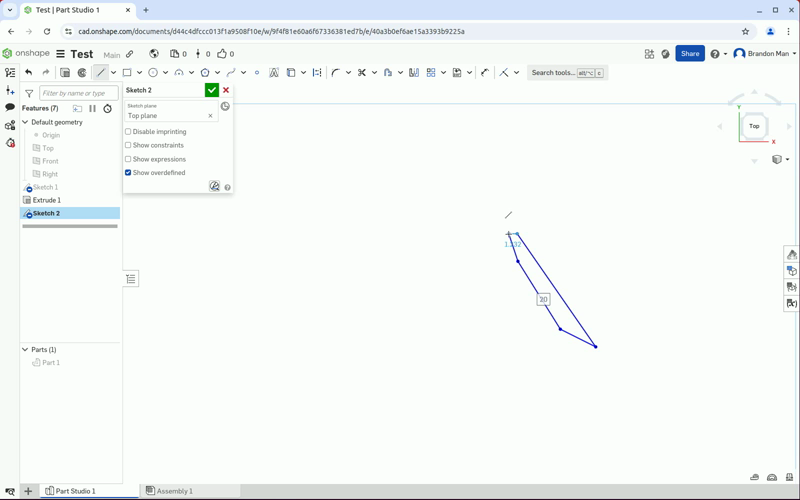
scroll(6)
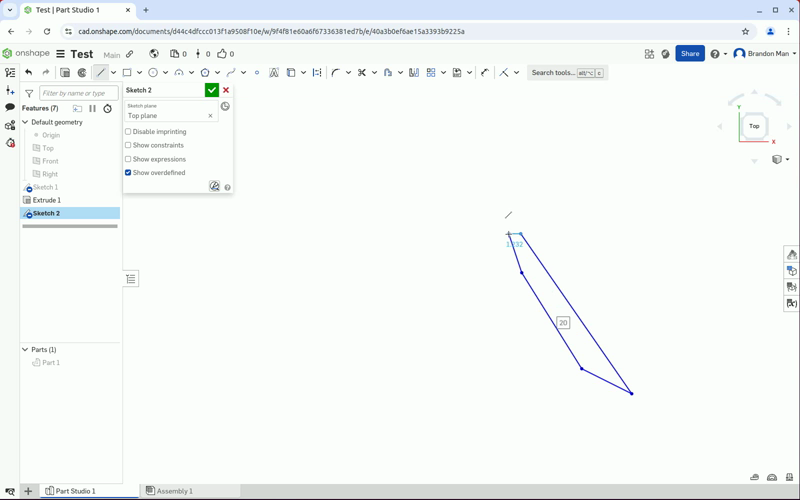
scroll(6)
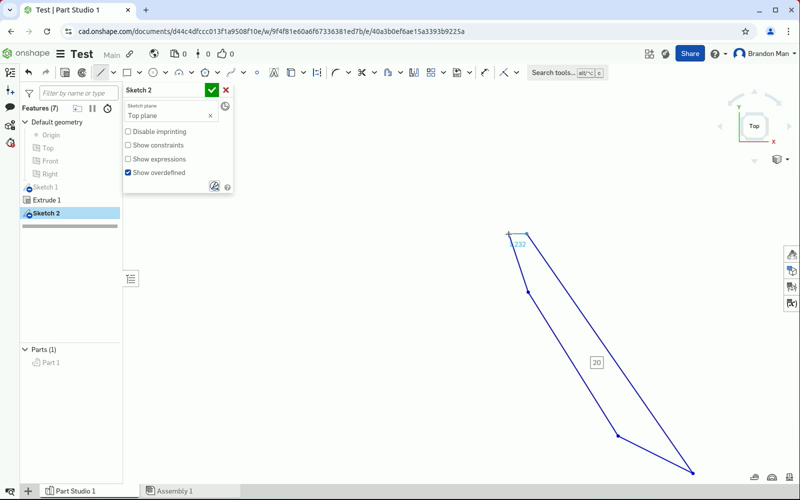
scroll(6)
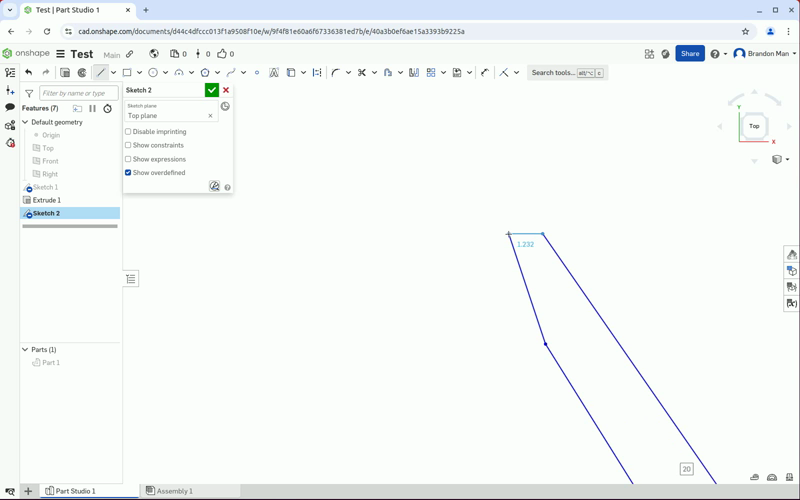
scroll(6)
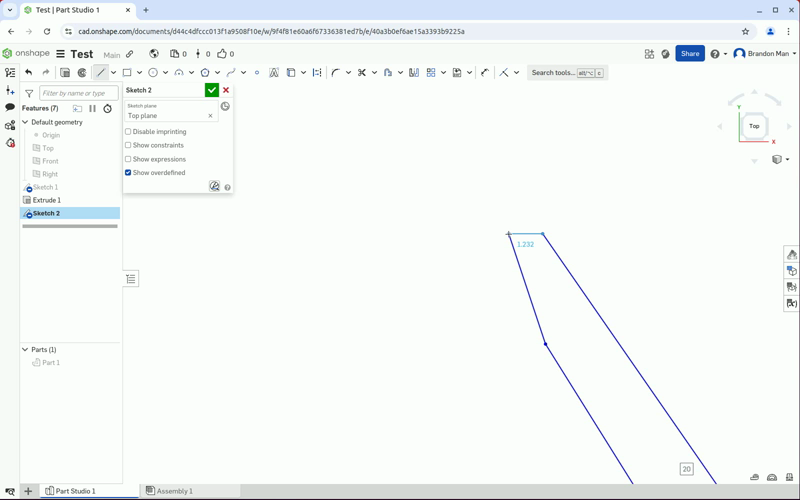
scroll(6)
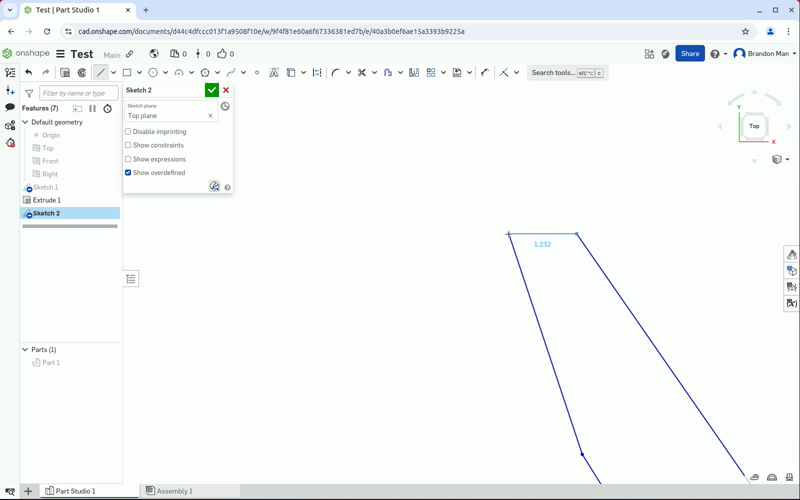
key_up(shift)
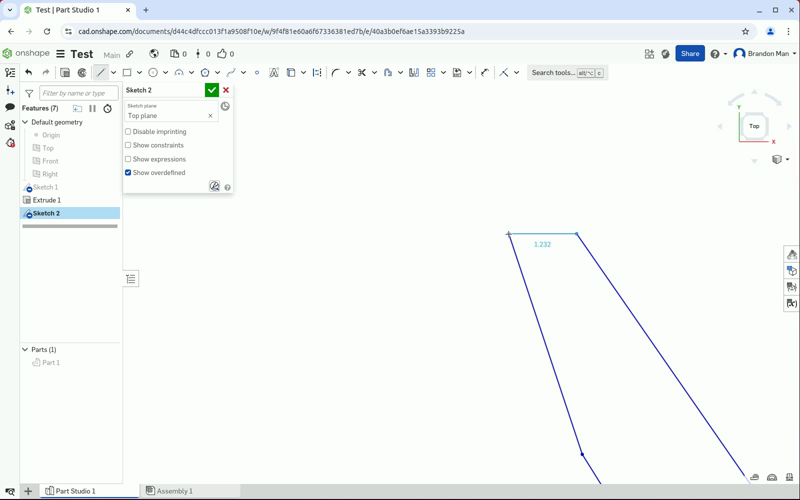
click(508, 233)
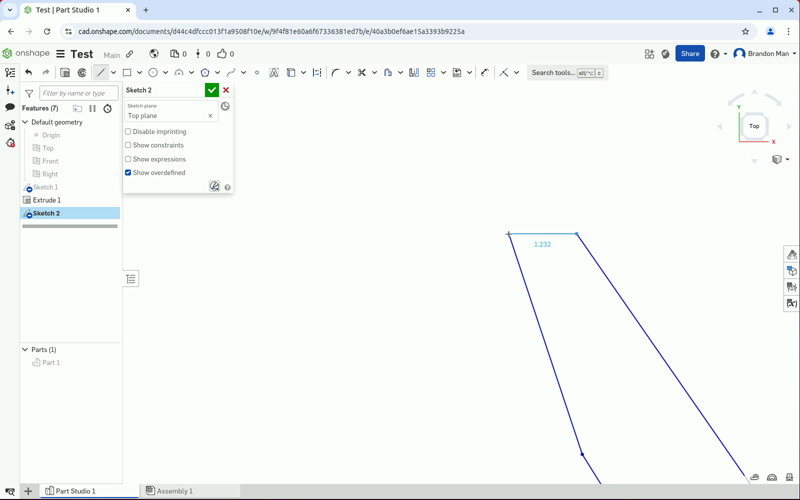
scroll(-6)
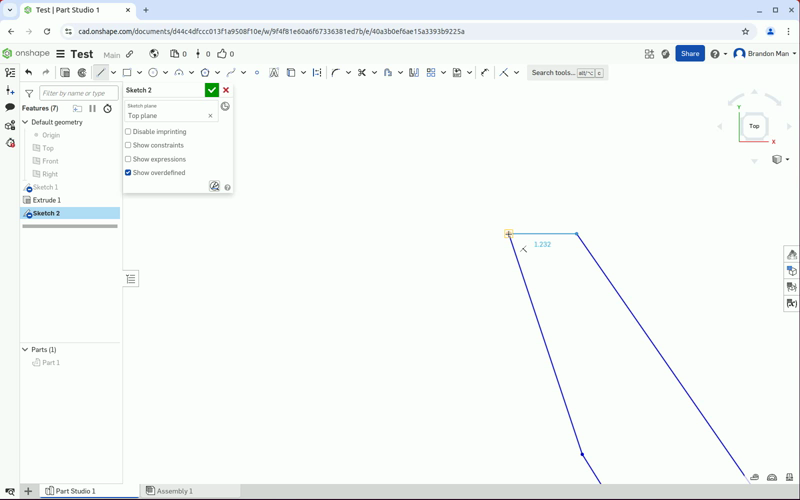
scroll(-6)
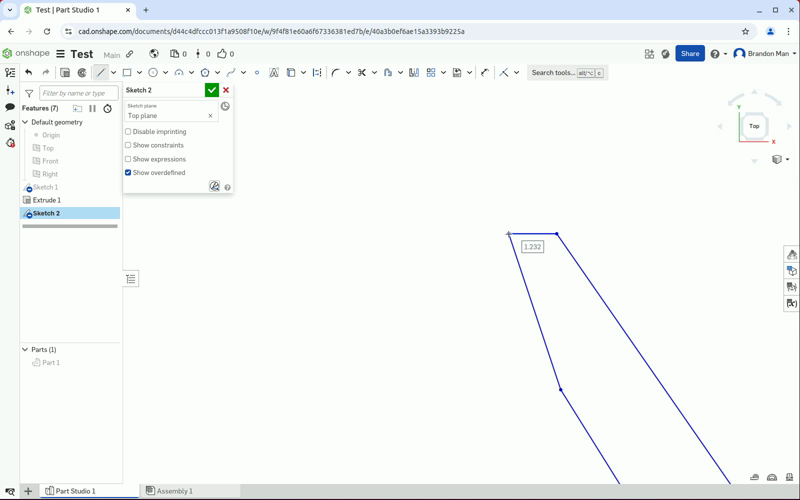
scroll(-6)
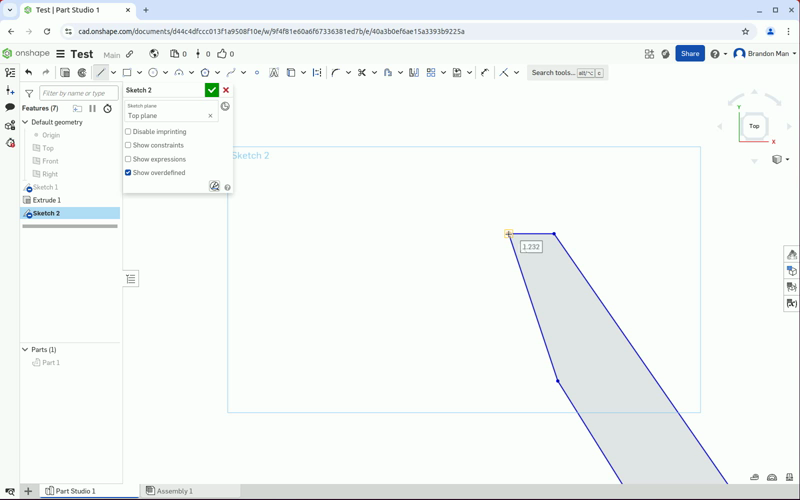
scroll(-6)
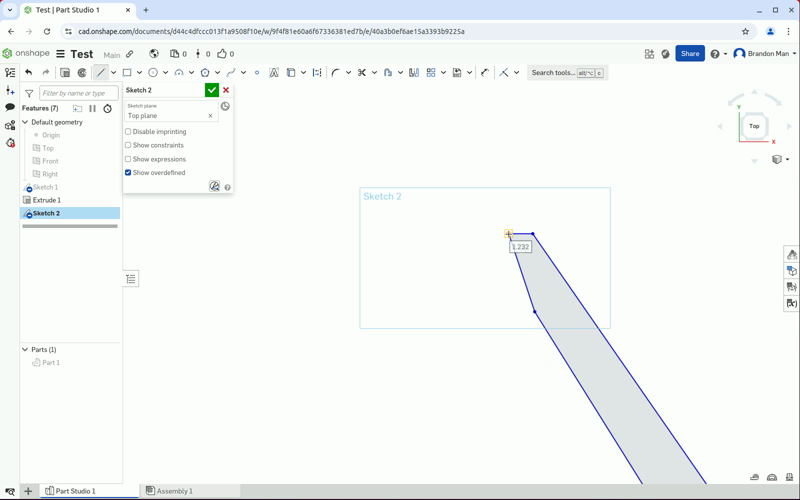
scroll(-6)
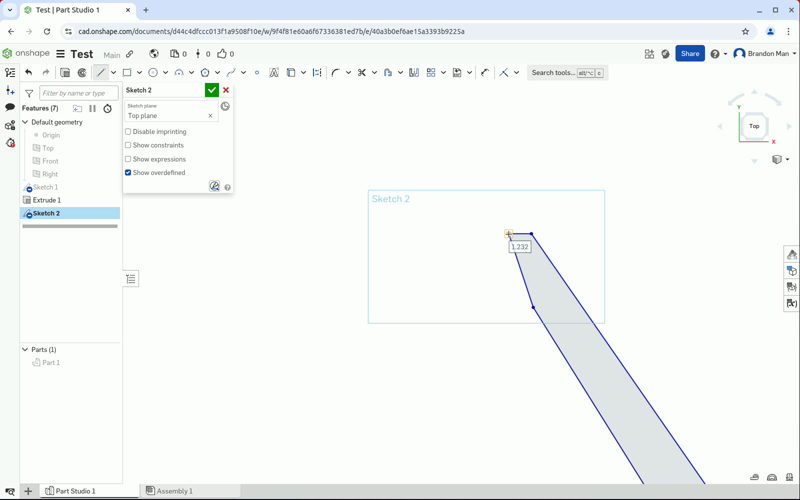
scroll(-6)
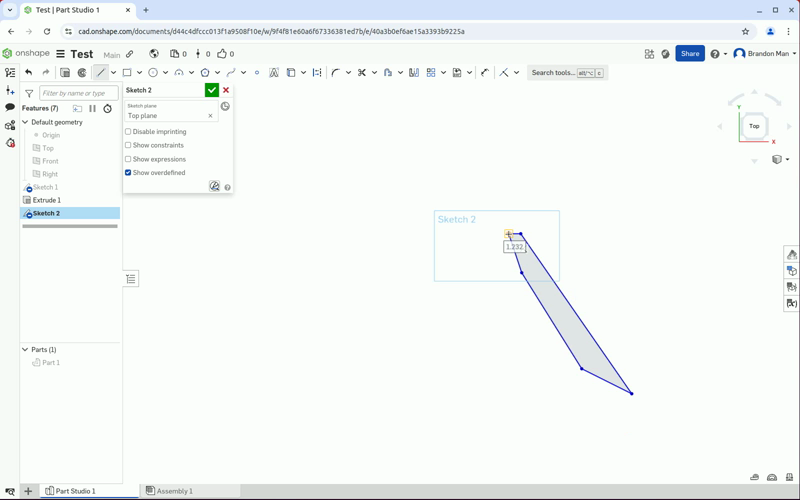
scroll(-6)
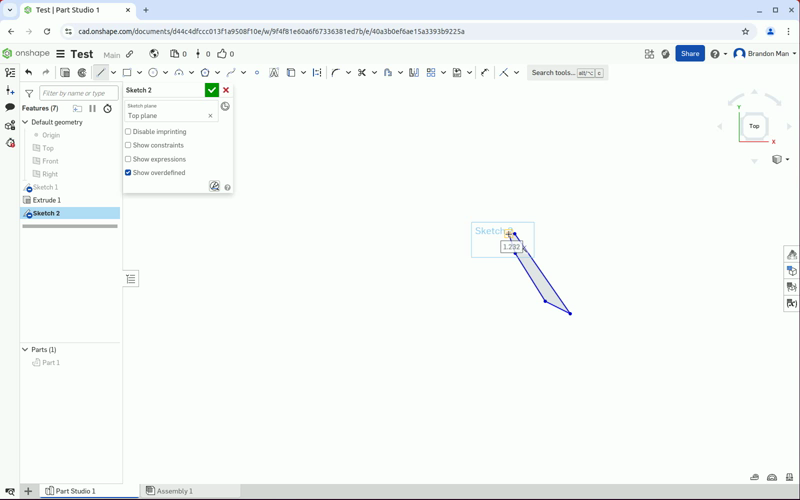
key(esc)
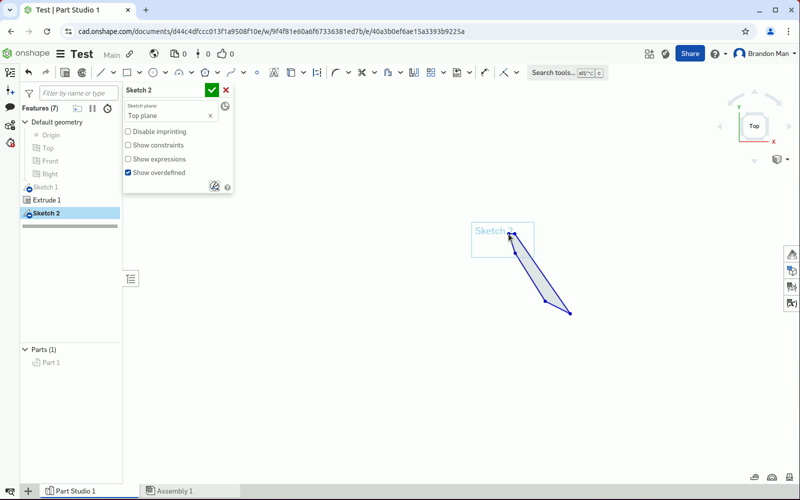
mouse_move(529, 259)
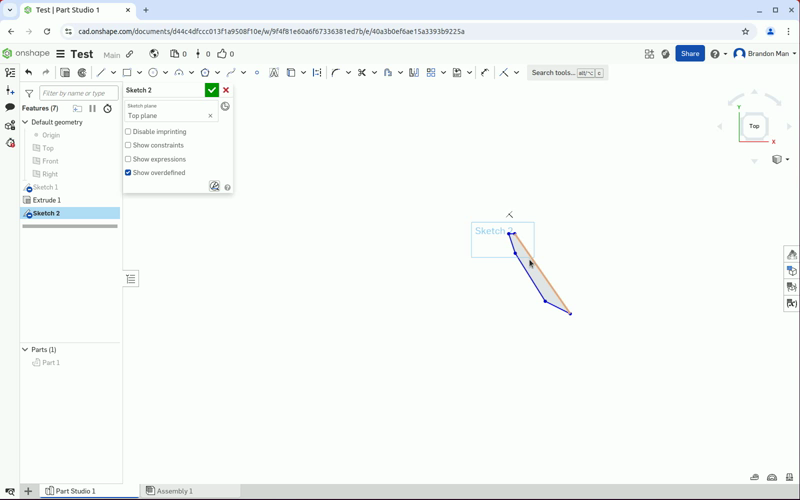
scroll(6)
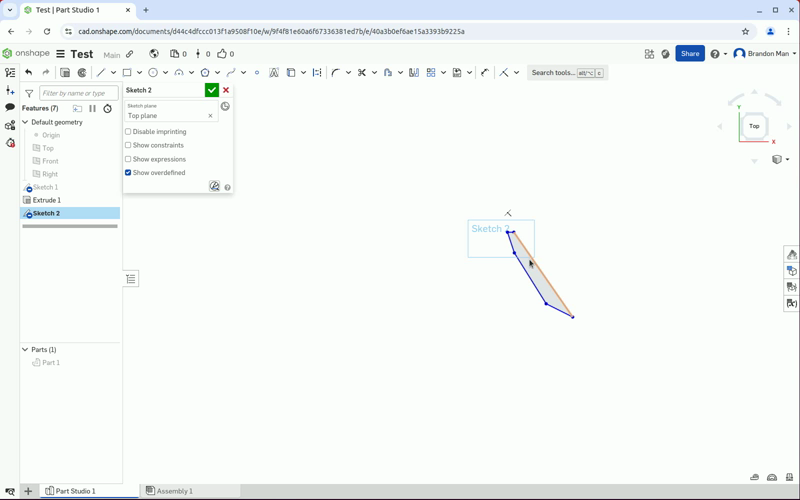
scroll(6)
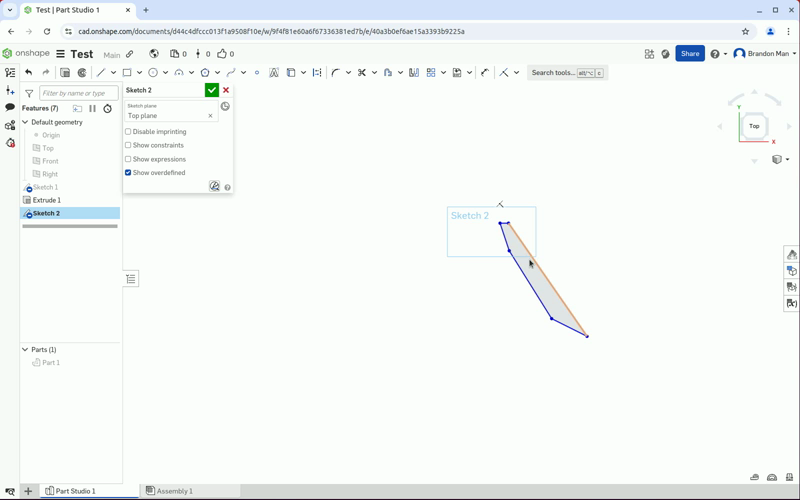
scroll(6)
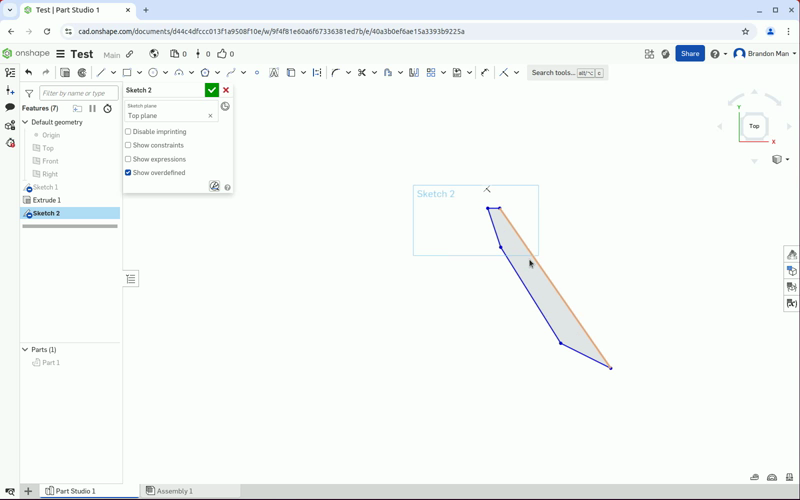
scroll(6)
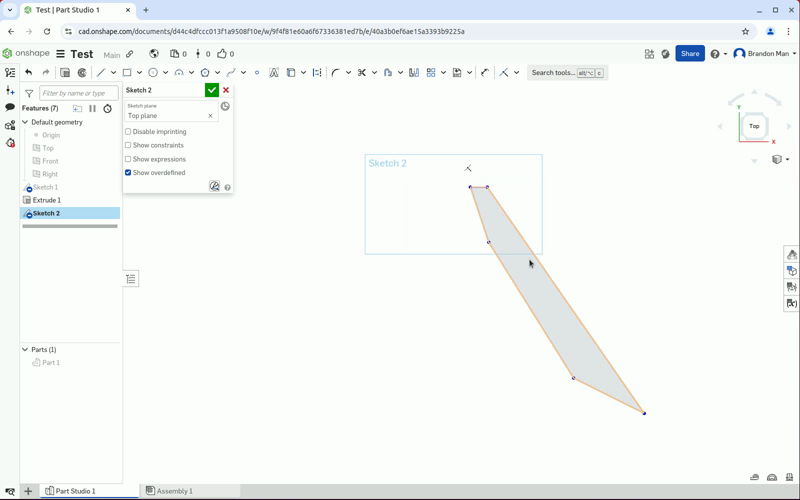
scroll(6)
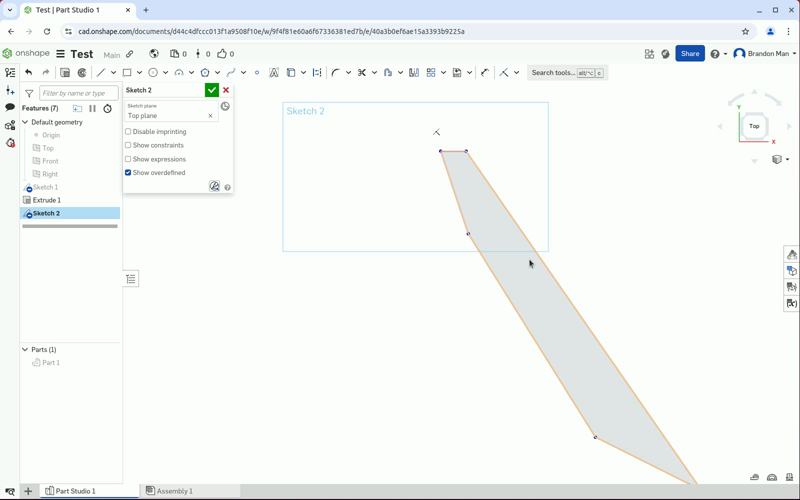
scroll(6)
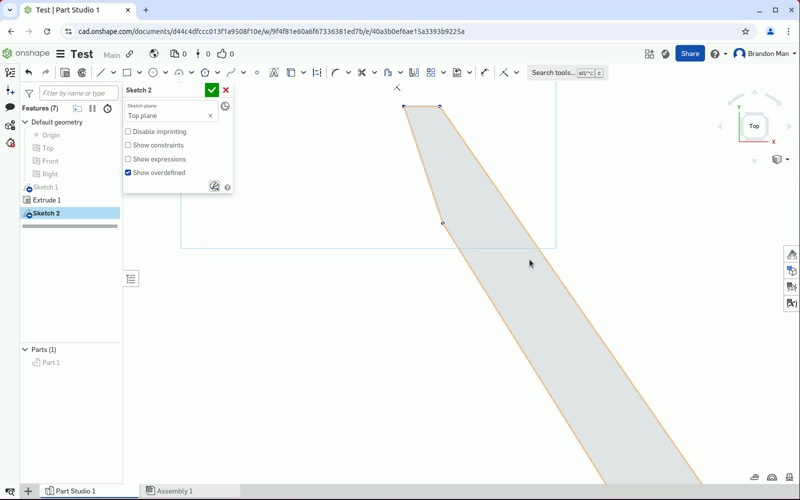
scroll(6)
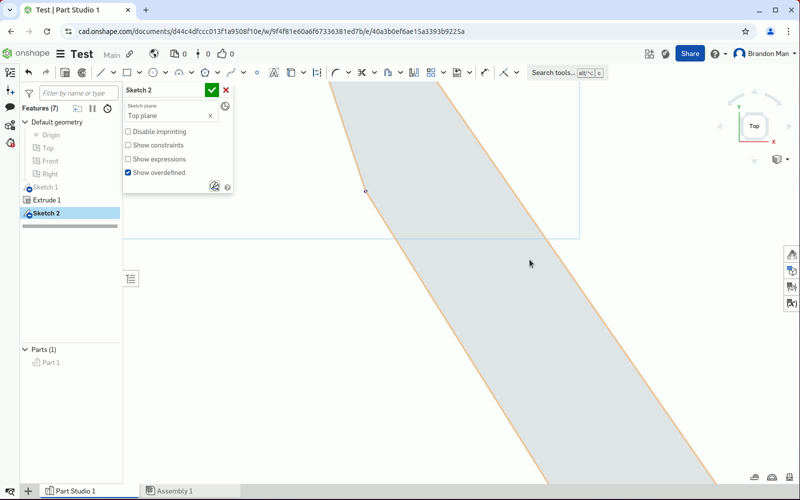
click(529, 259)
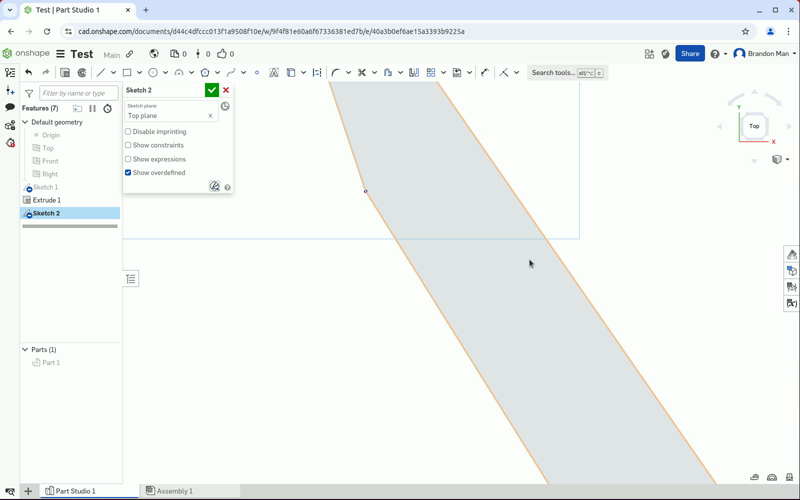
scroll(-6)
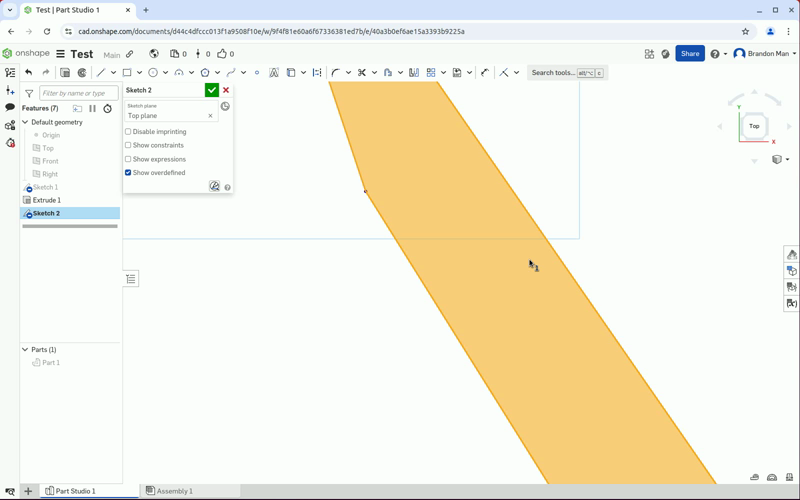
scroll(-6)
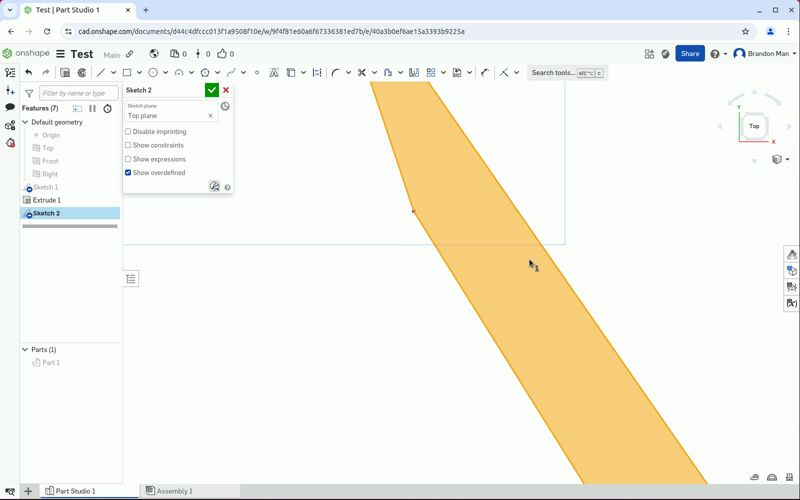
scroll(-6)
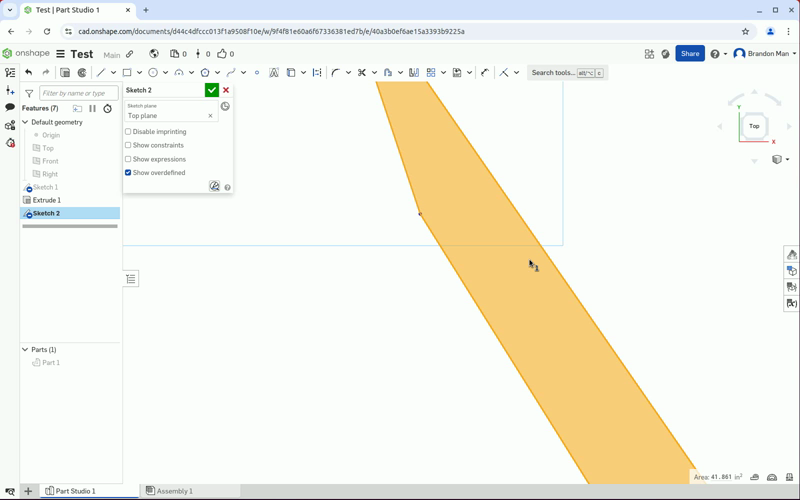
scroll(-6)
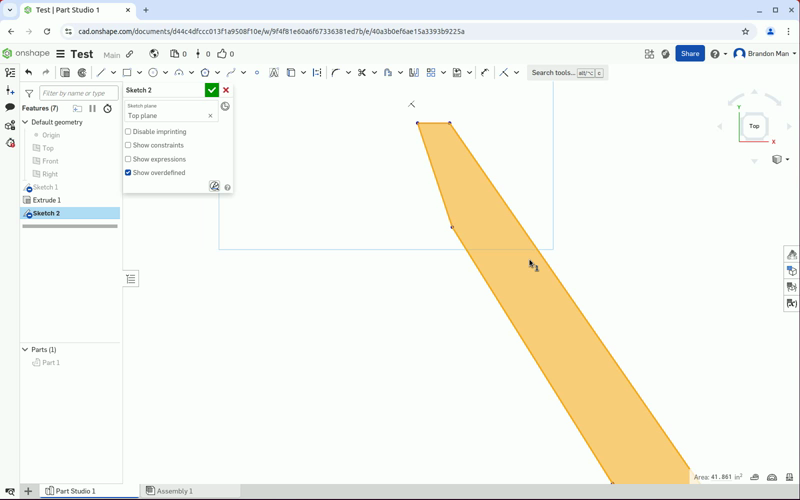
scroll(-6)
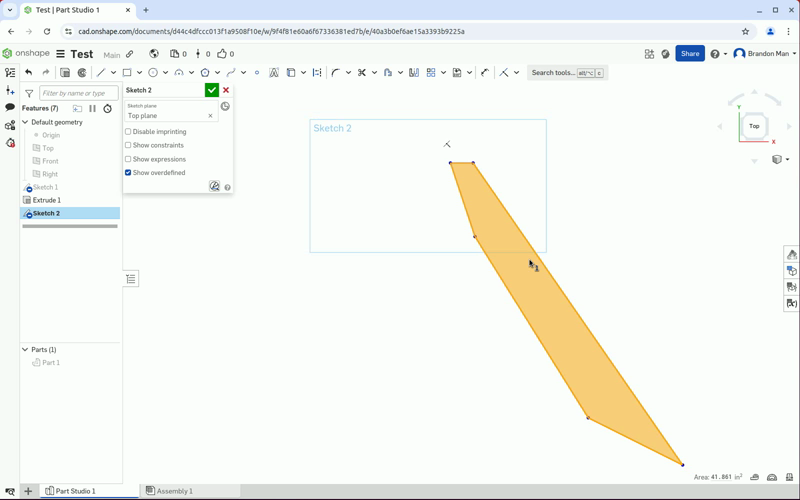
scroll(-6)
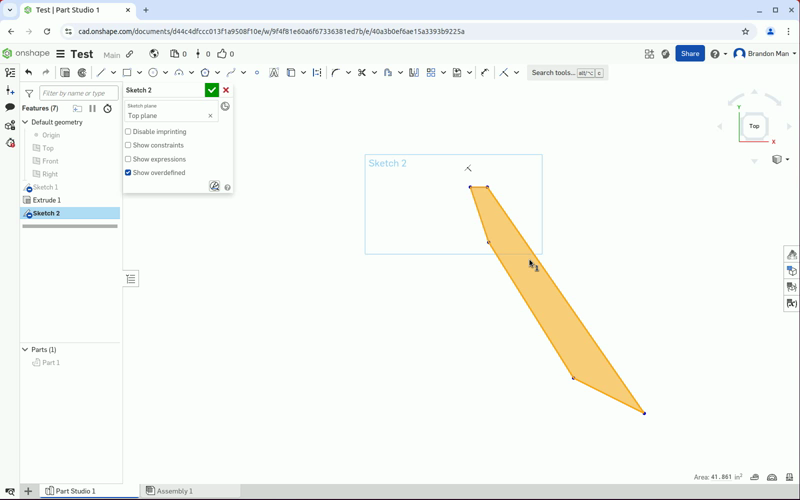
scroll(-6)
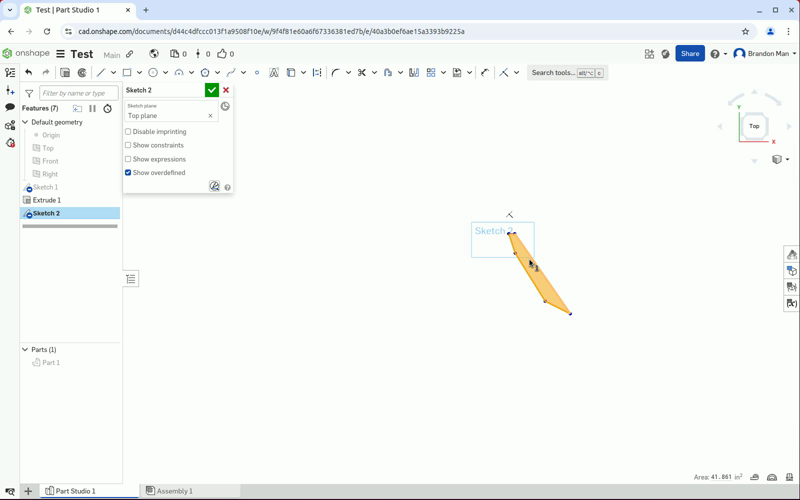
mouse_move(73, 352)
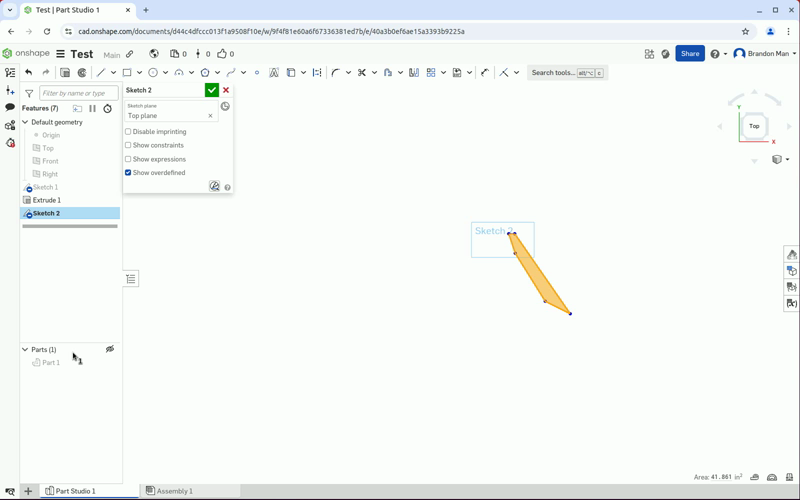
key(shift+y)
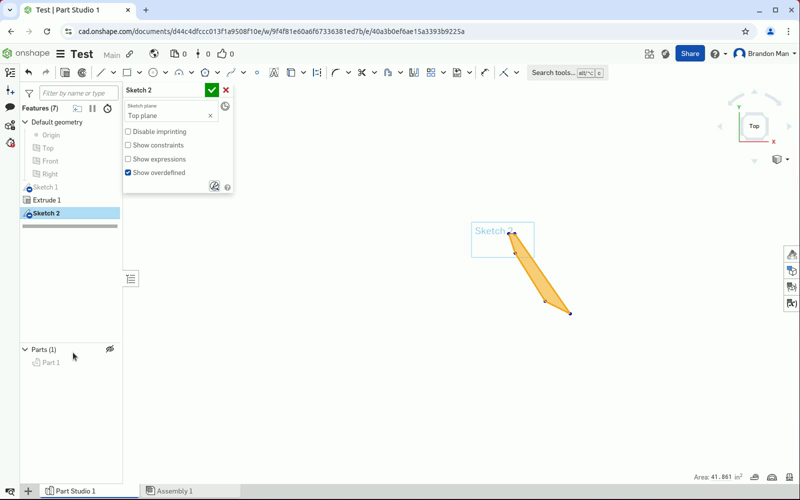
key(shift+e)
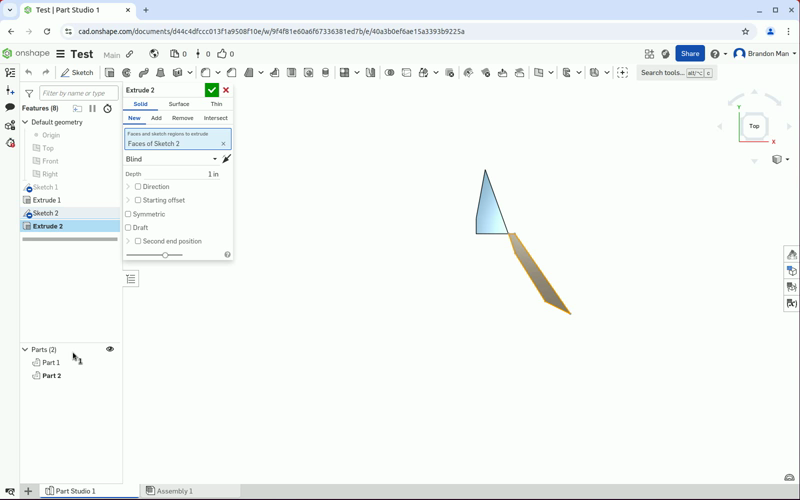
mouse_move(143, 106)
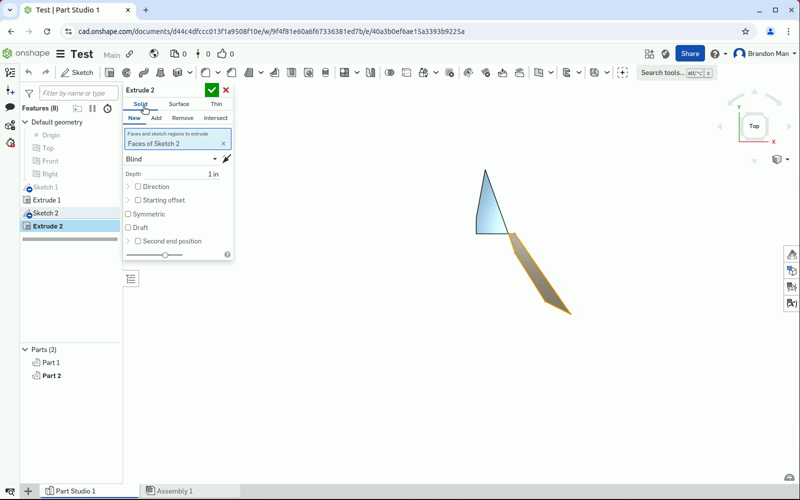
click(143, 106)
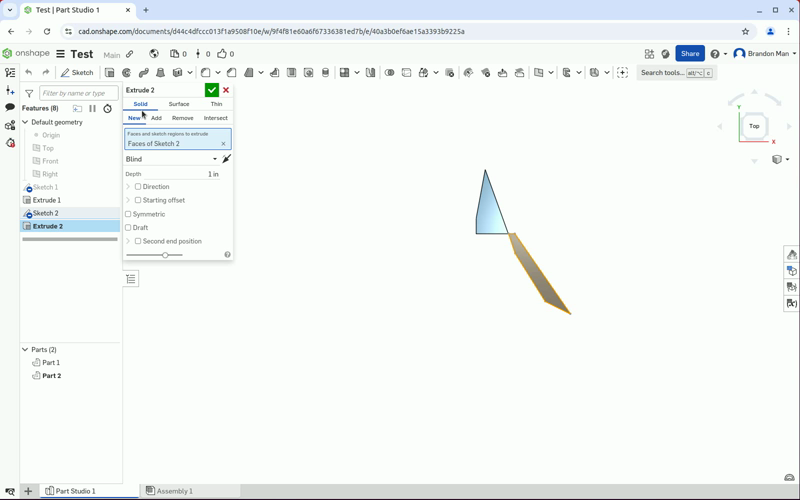
mouse_move(137, 120)
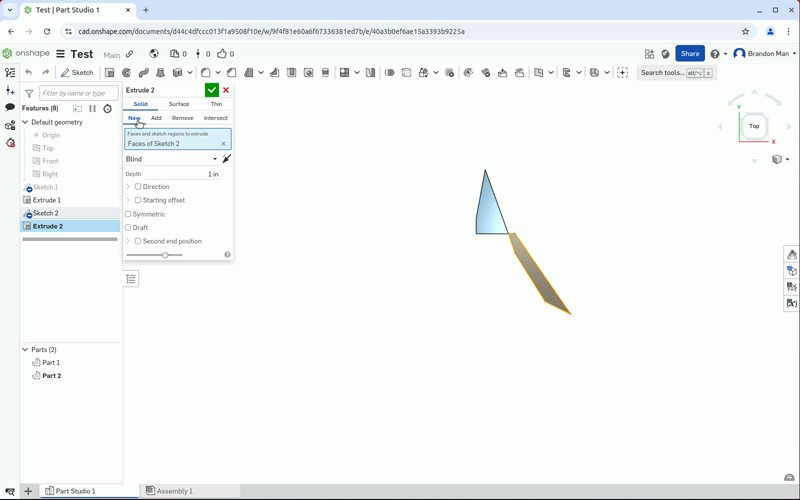
click(137, 120)
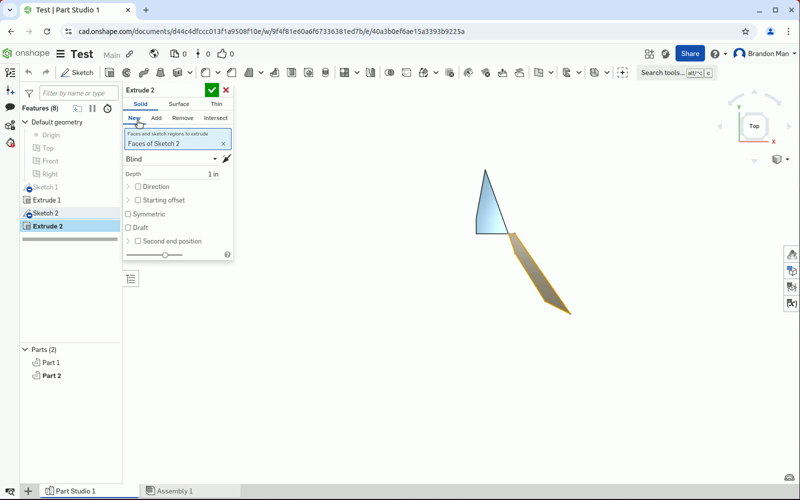
key(tab, 4)
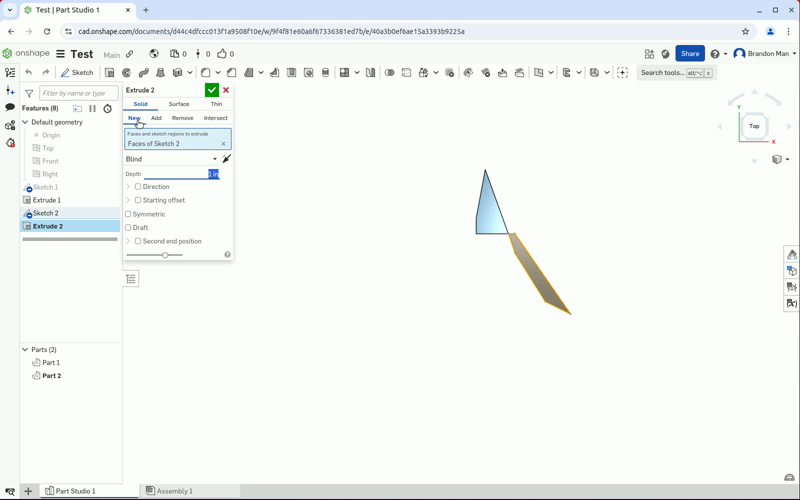
text(8.906)
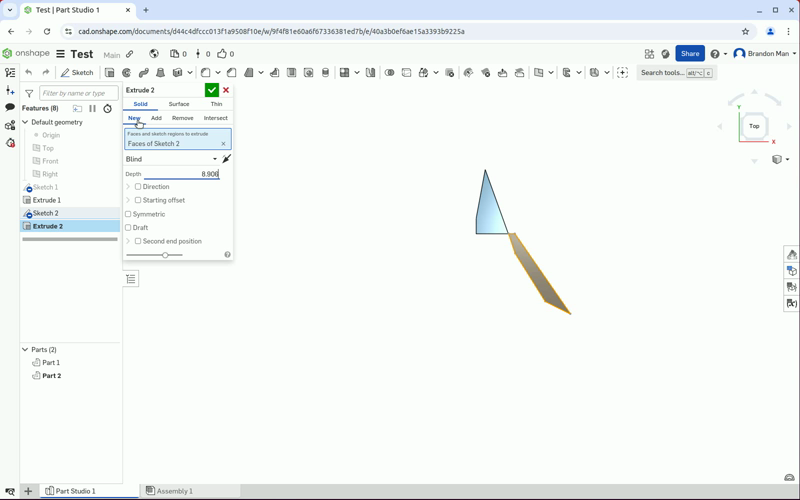
key(enter)
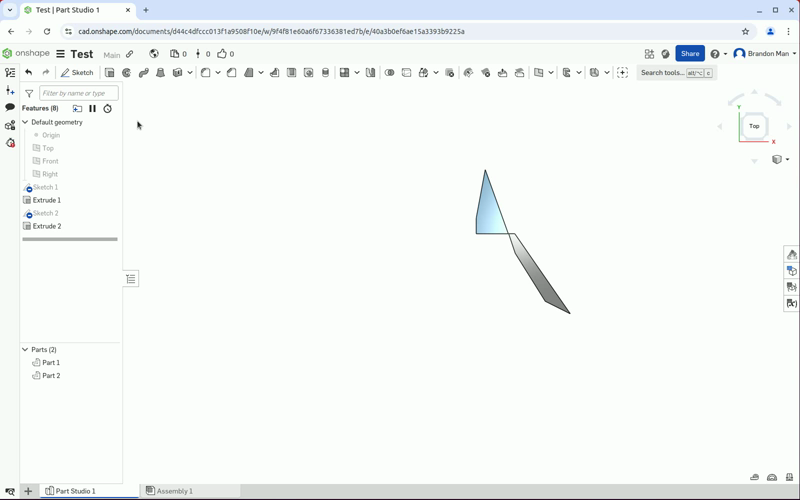
key(shift+h)
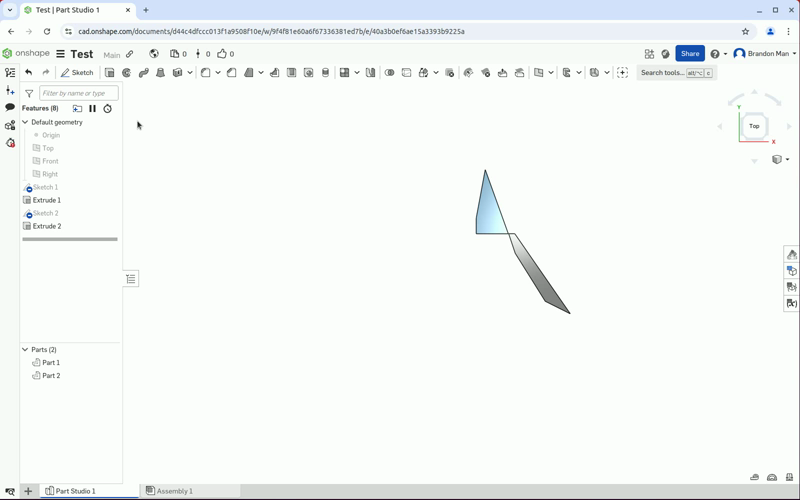
key(shift+h)
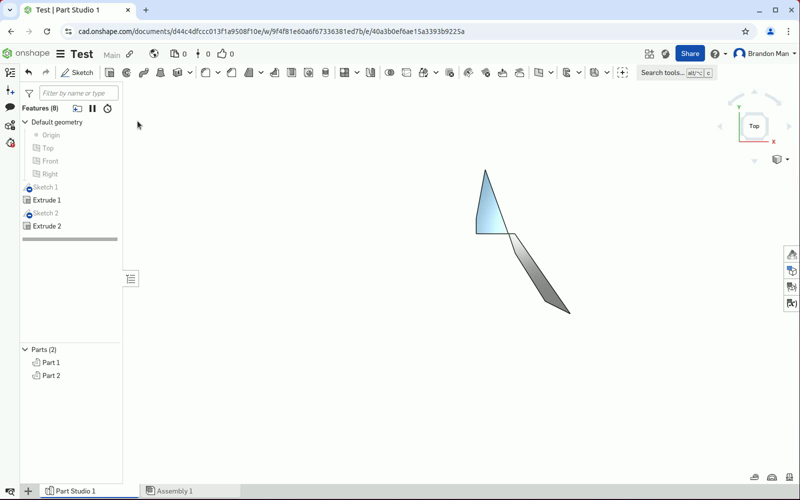
mouse_move(73, 189)
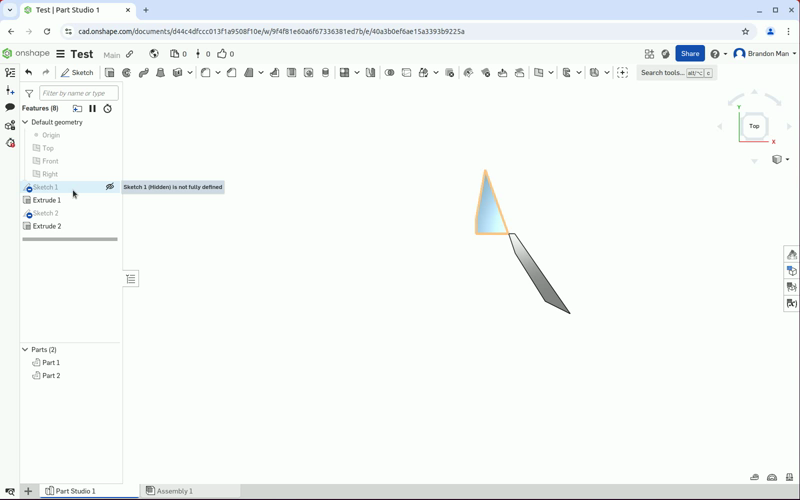
click(73, 189)
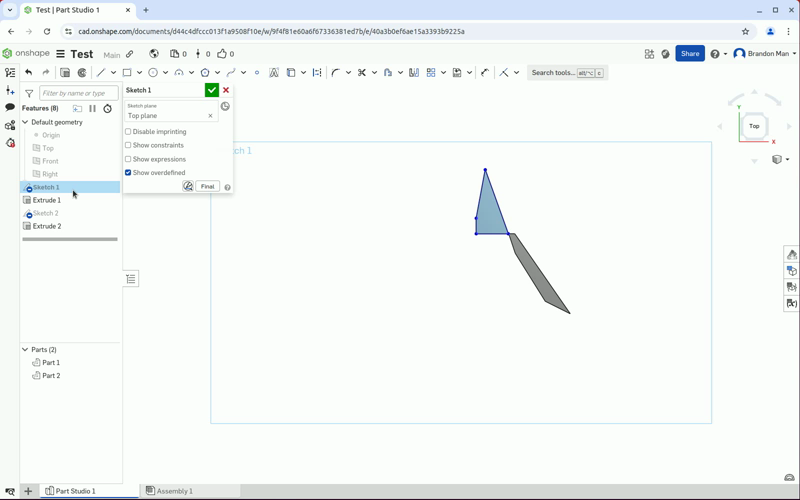
mouse_move(229, 92)
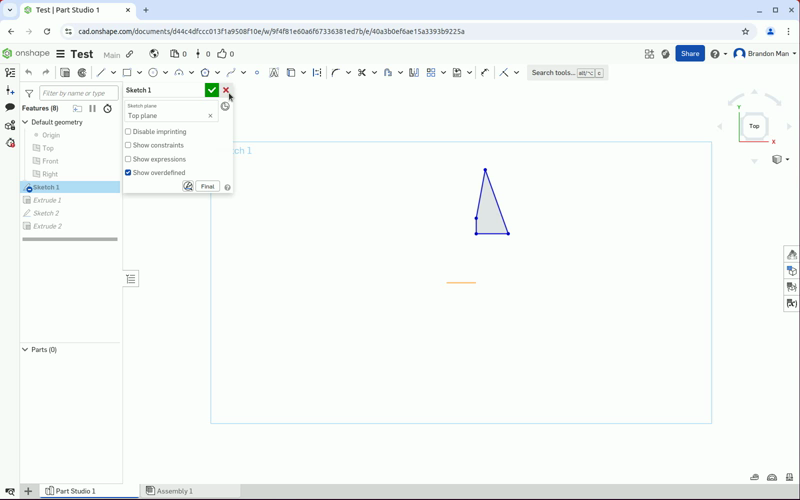
click(229, 92)
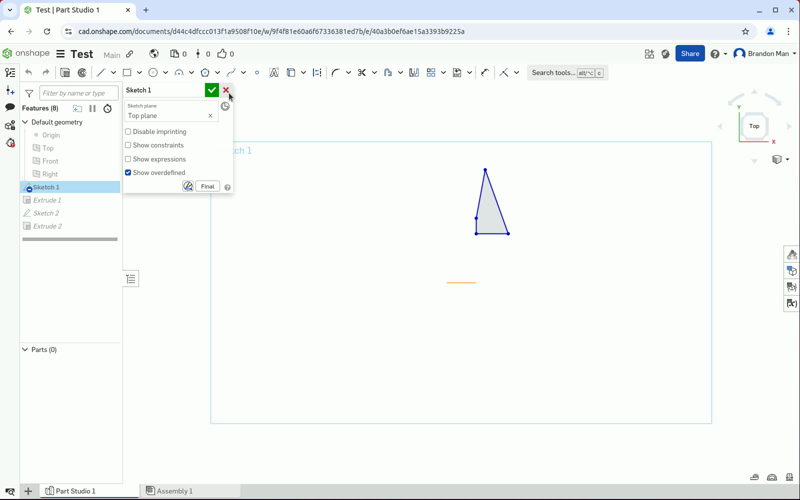
key(shift+s)
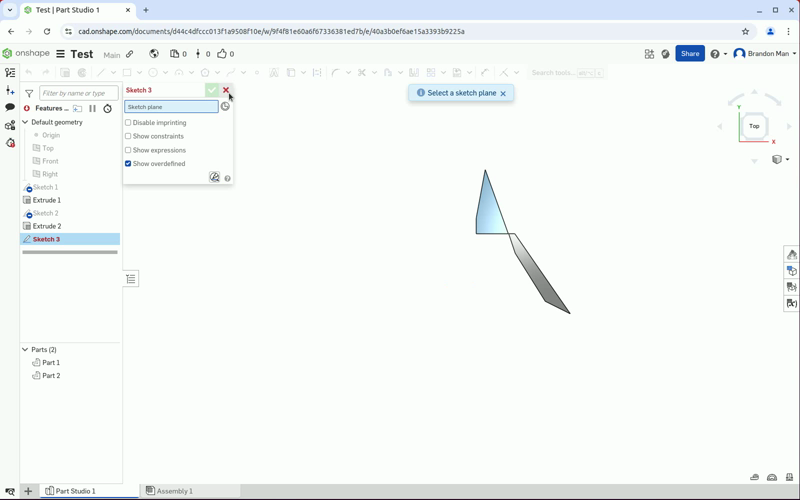
mouse_move(73, 150)
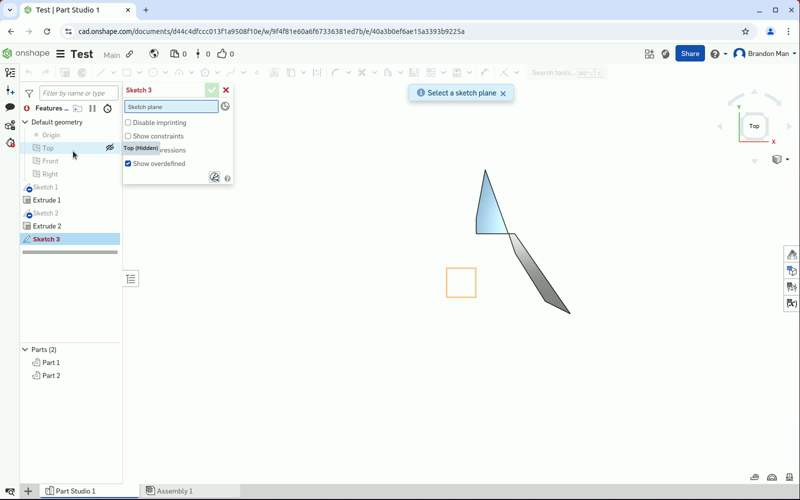
click(73, 150)
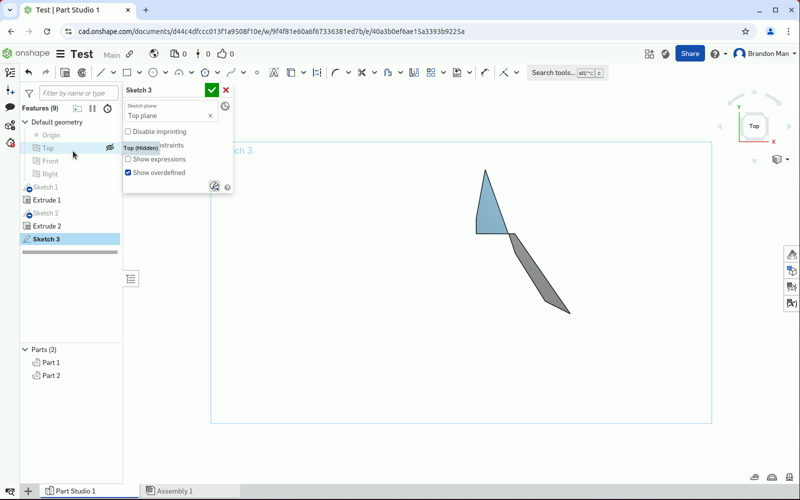
mouse_move(73, 352)
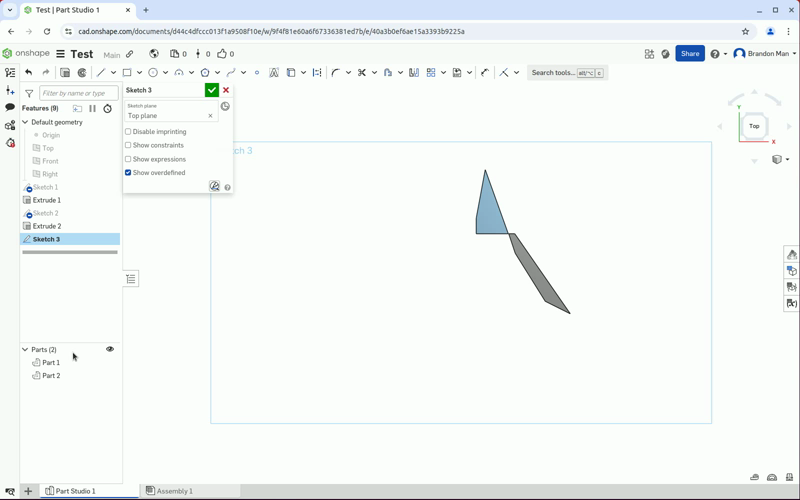
key(y)
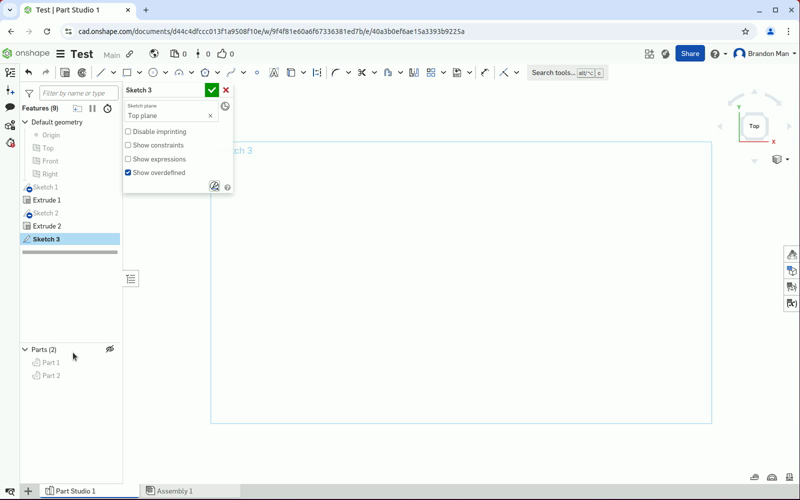
key(l)
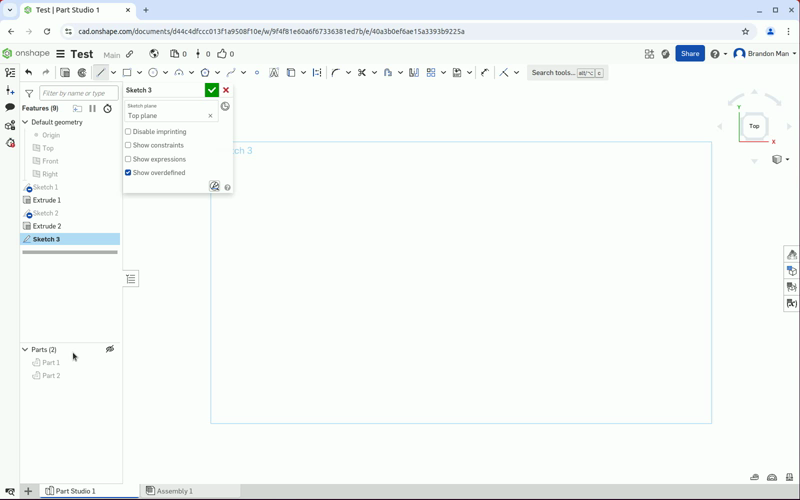
key_down(shift)
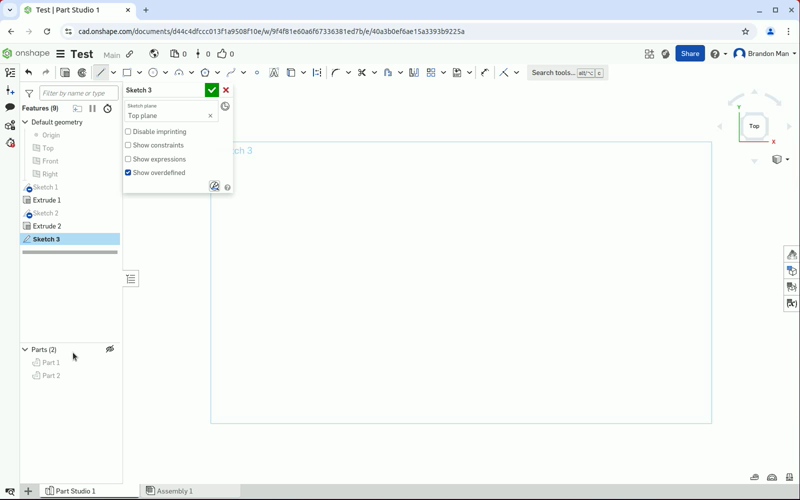
mouse_move(385, 232)
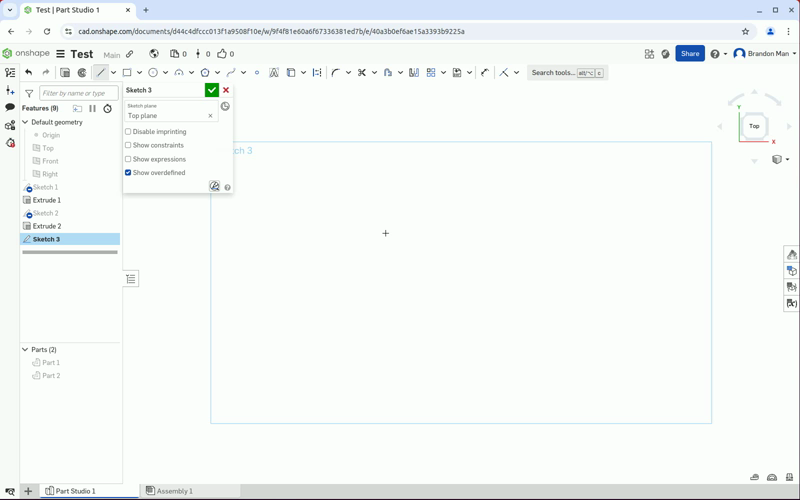
click(385, 232)
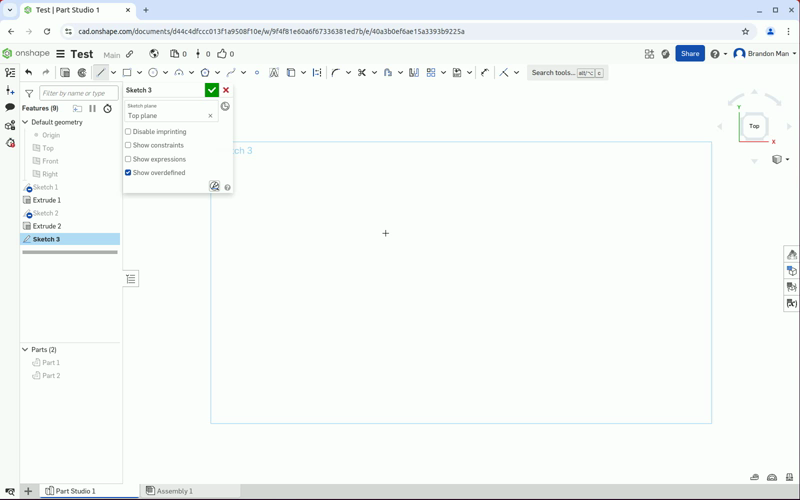
key_up(shift)
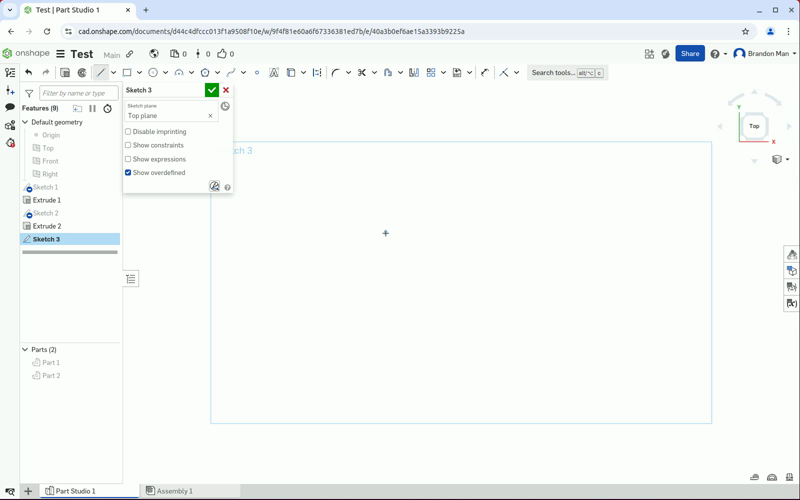
key_down(shift)
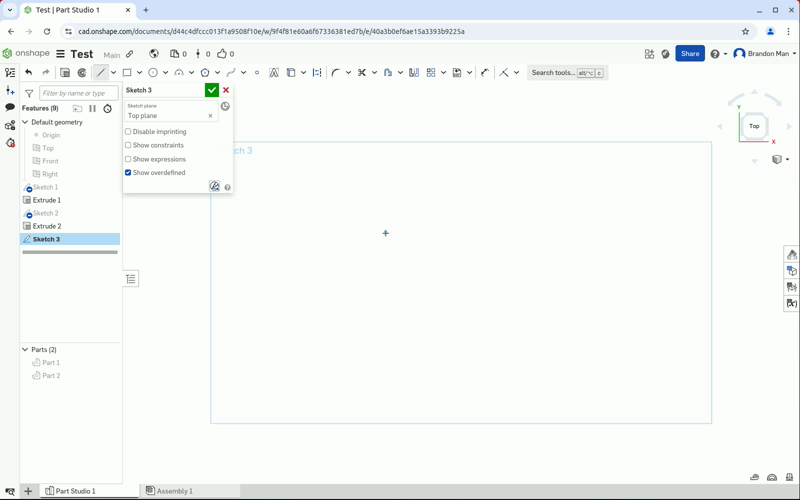
mouse_move(440, 340)
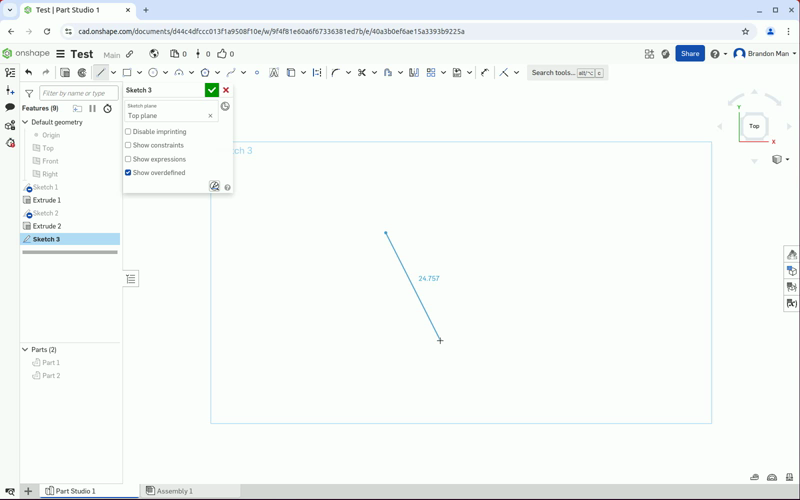
click(440, 340)
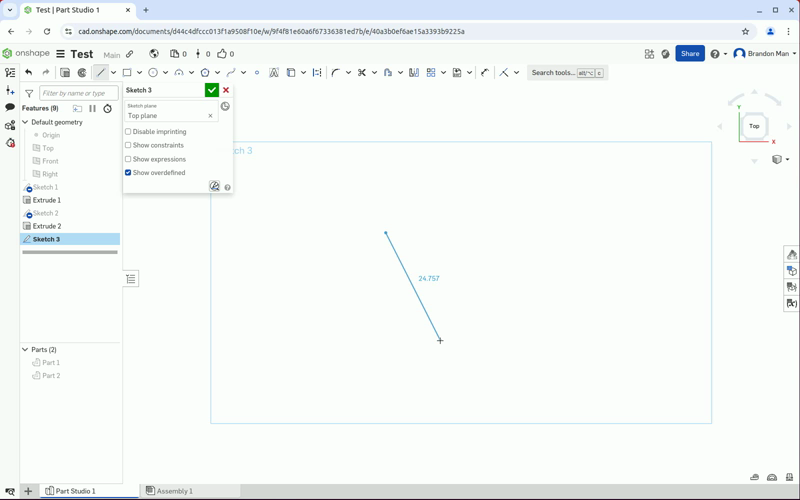
key_up(shift)
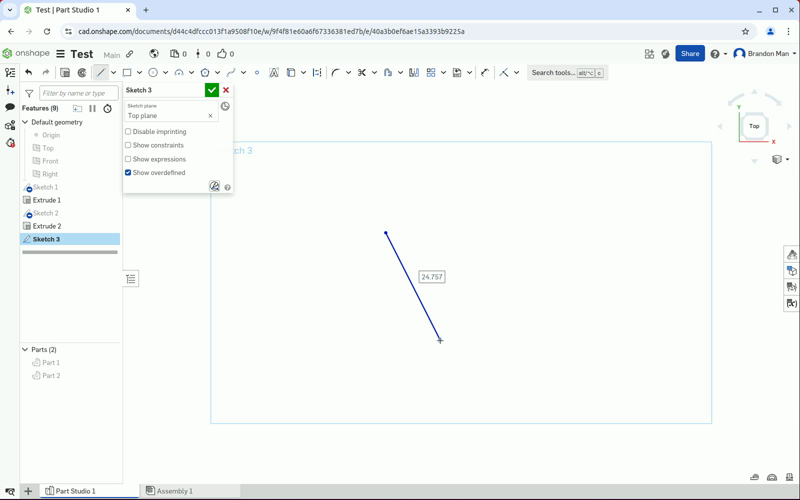
key_down(shift)
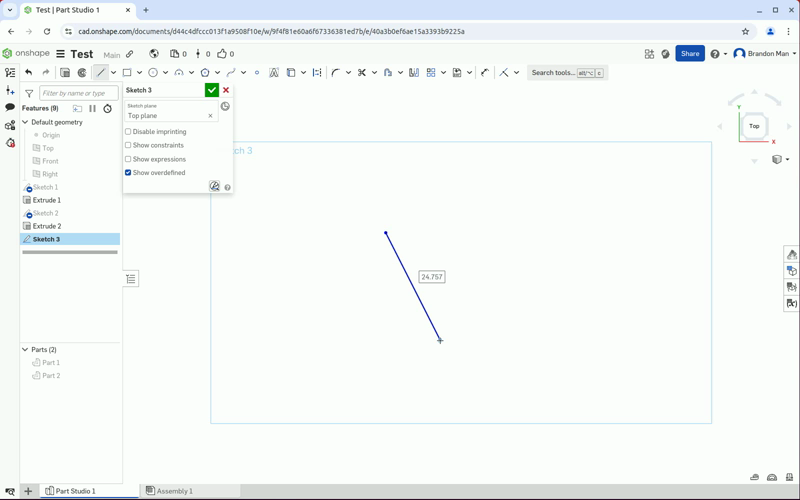
mouse_move(470, 340)
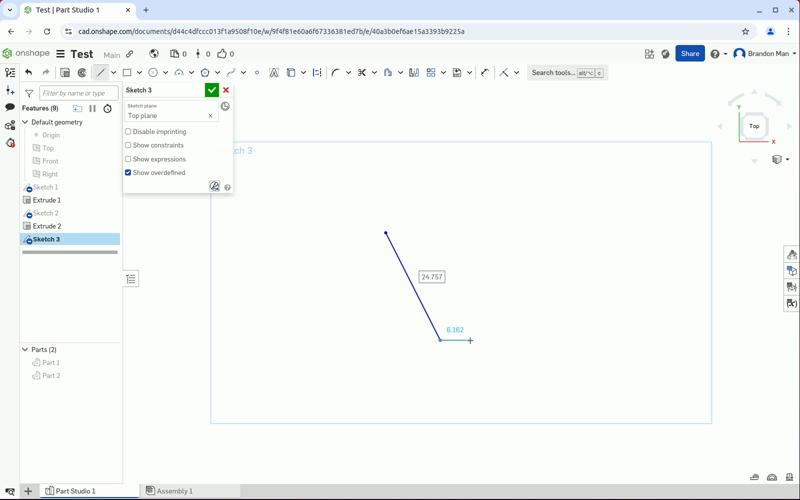
mouse_move(440, 314)
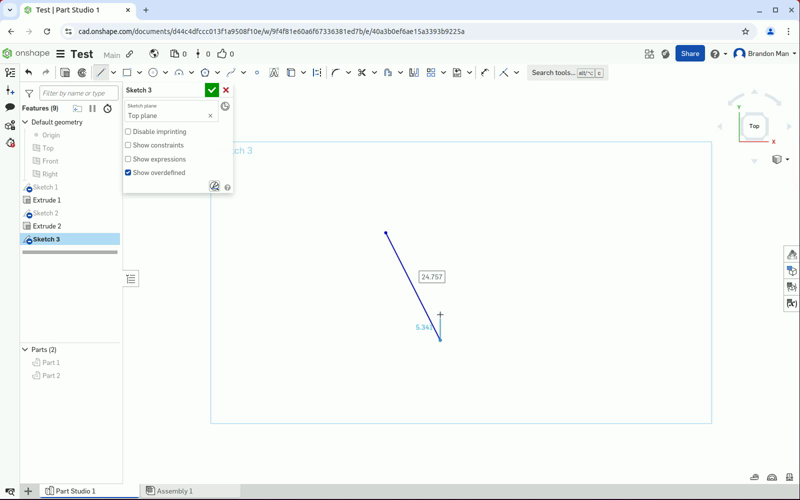
click(440, 314)
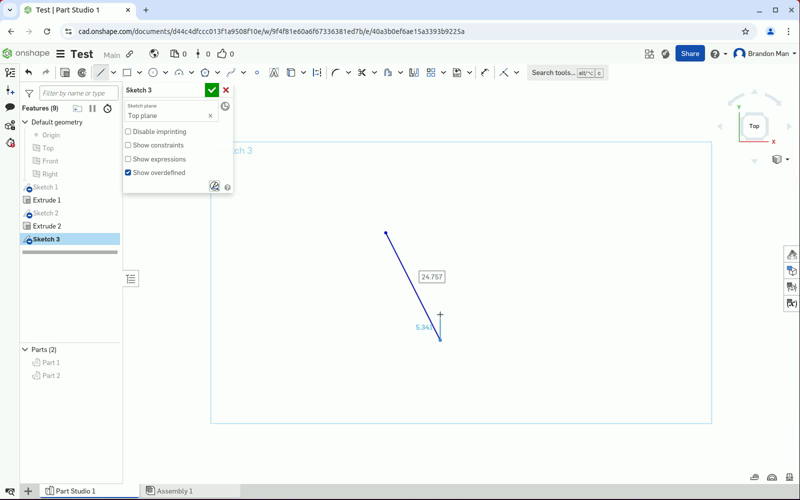
key_up(shift)
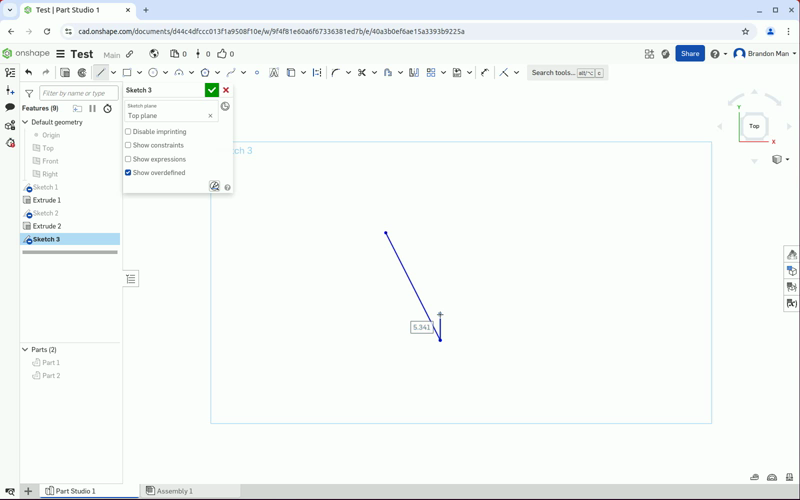
key_down(shift)
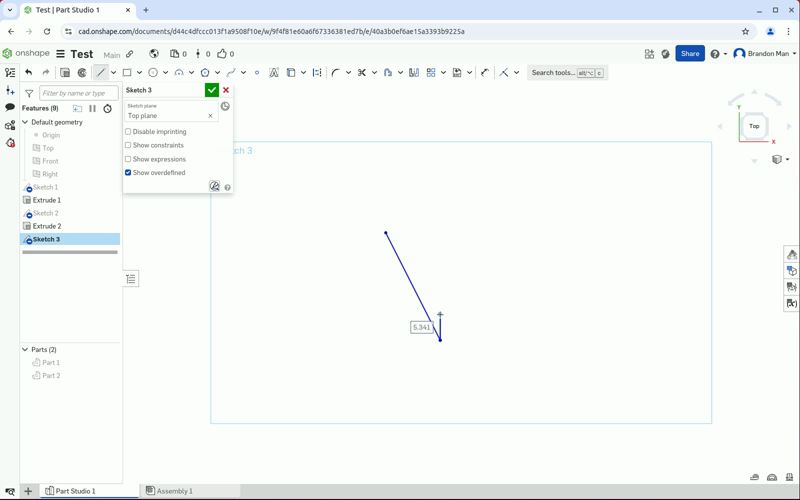
mouse_move(470, 314)
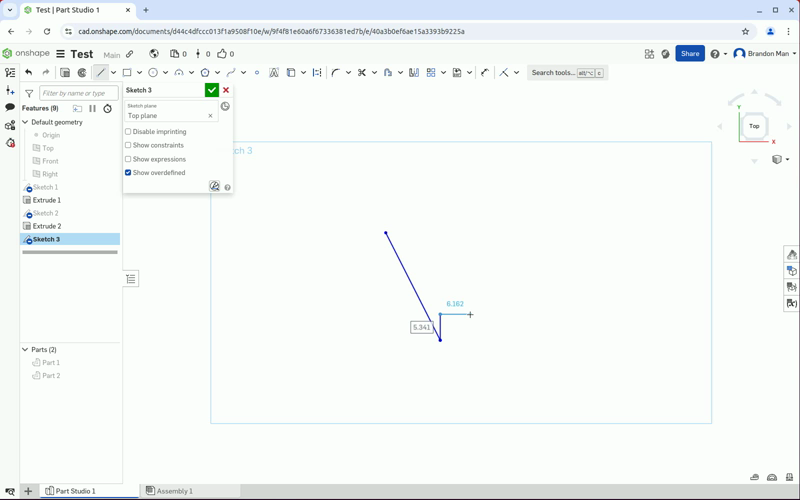
mouse_move(435, 270)
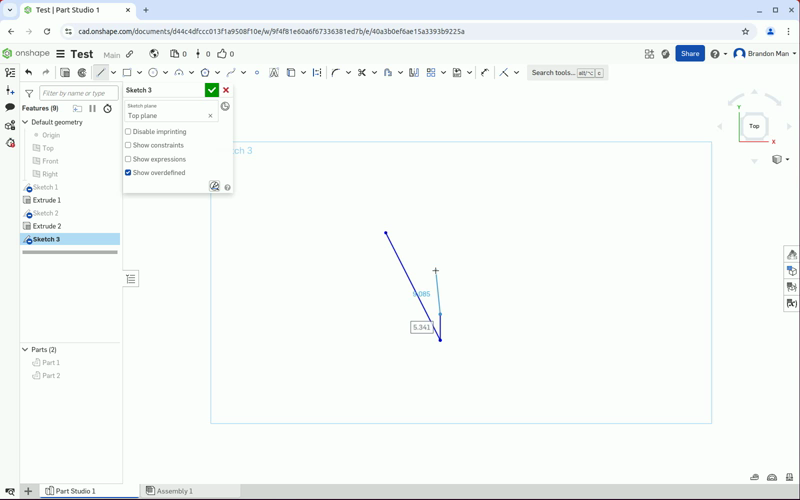
click(435, 270)
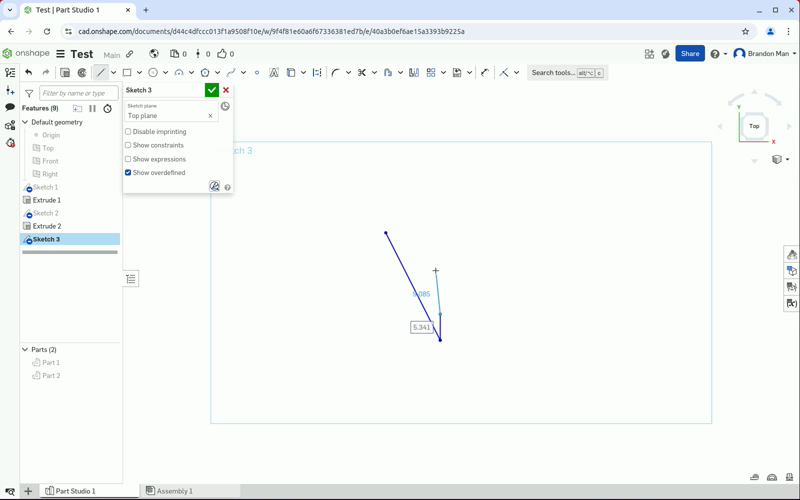
key_up(shift)
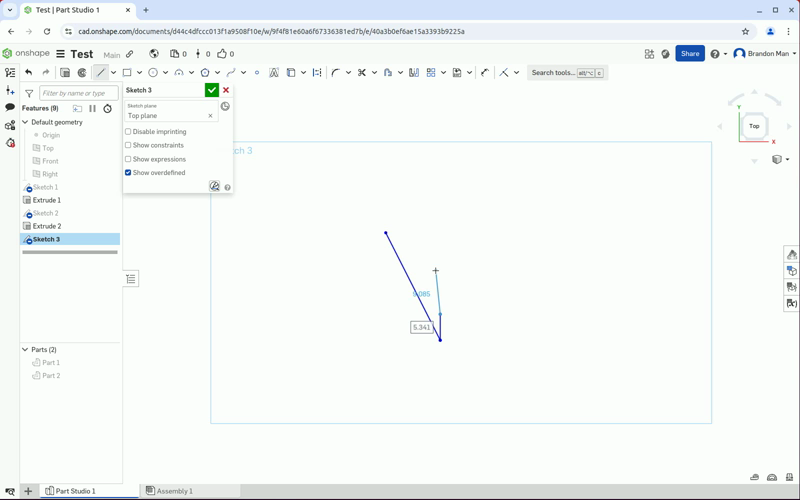
key_down(shift)
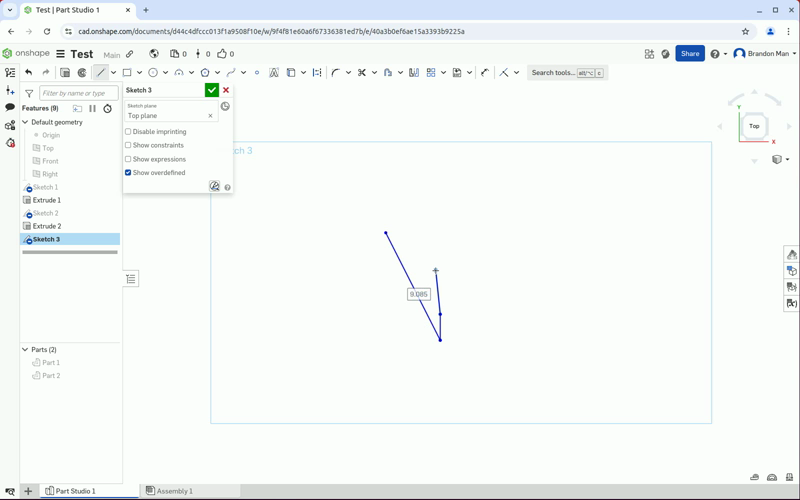
mouse_move(465, 270)
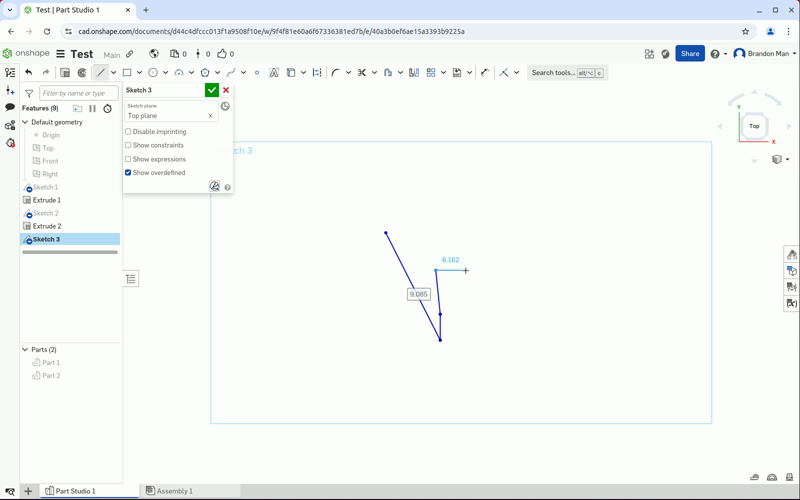
mouse_move(415, 232)
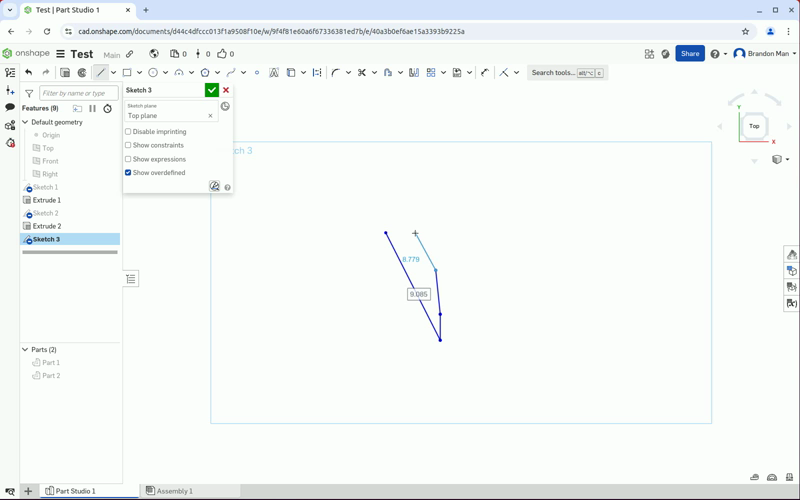
click(415, 232)
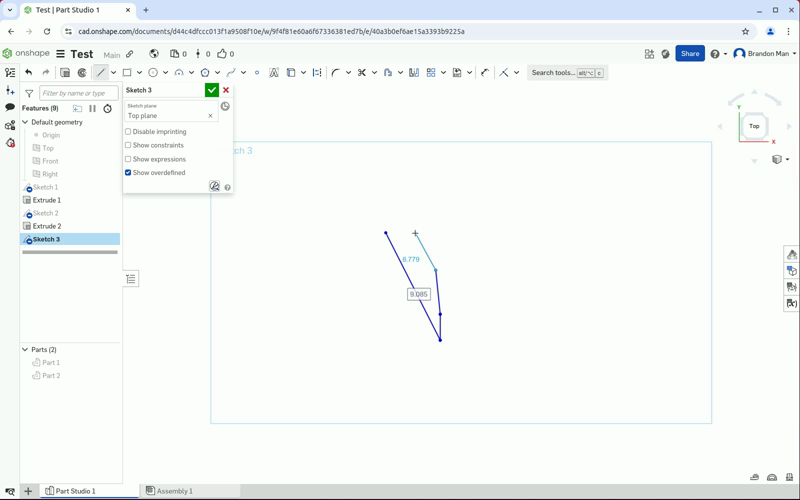
key_up(shift)
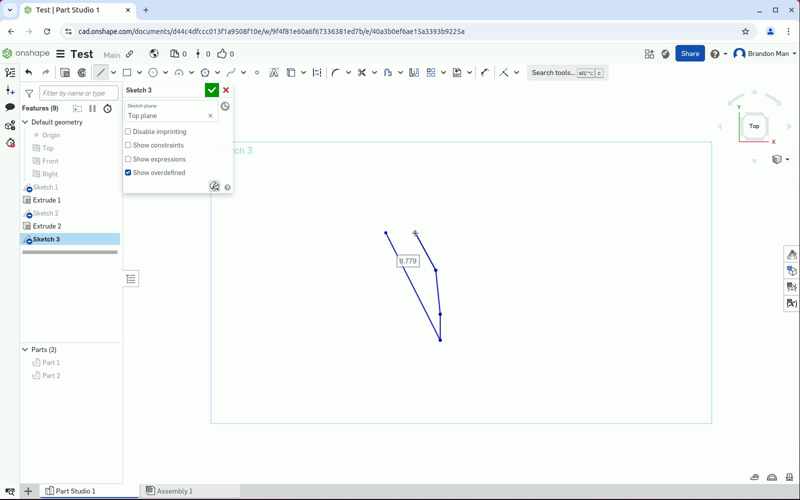
mouse_move(445, 232)
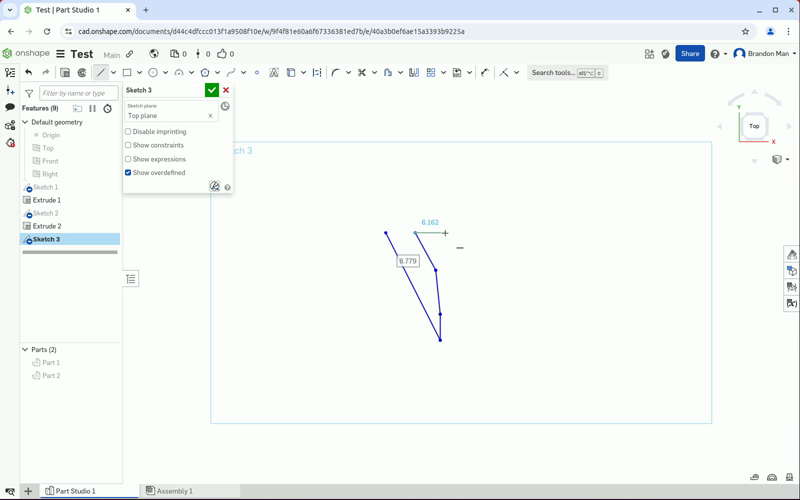
key_down(shift)
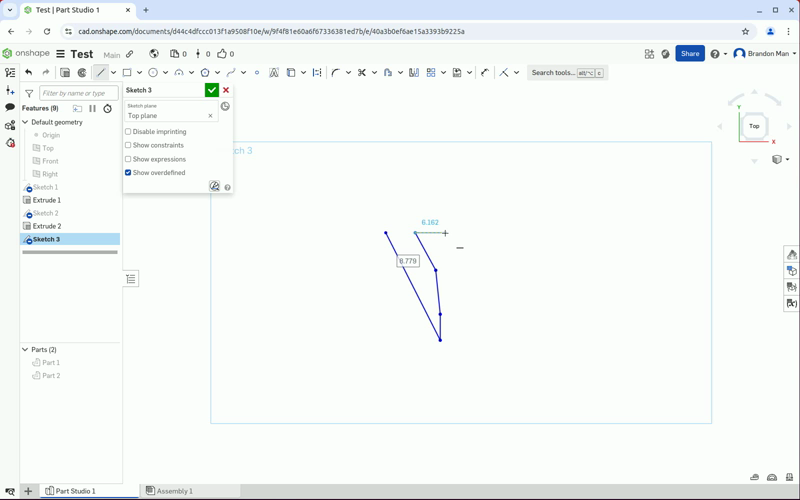
mouse_move(385, 232)
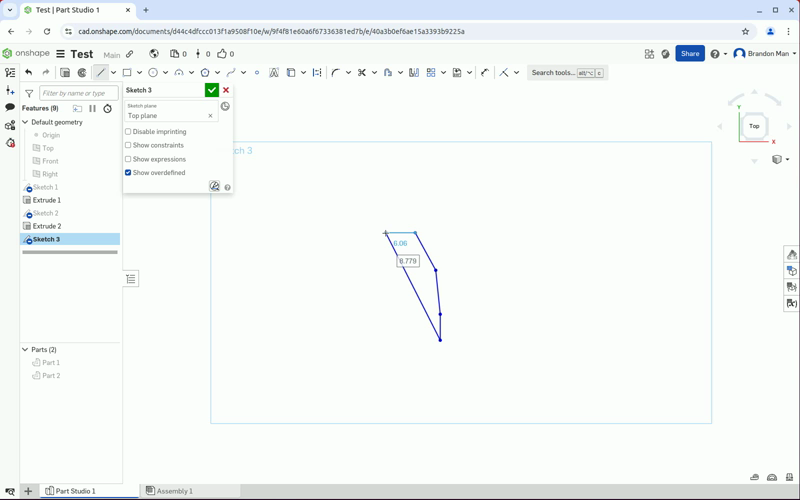
key_up(shift)
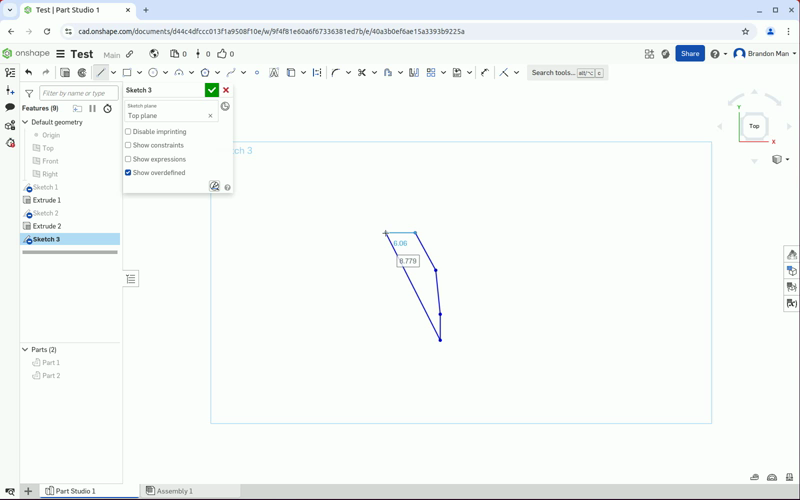
click(385, 232)
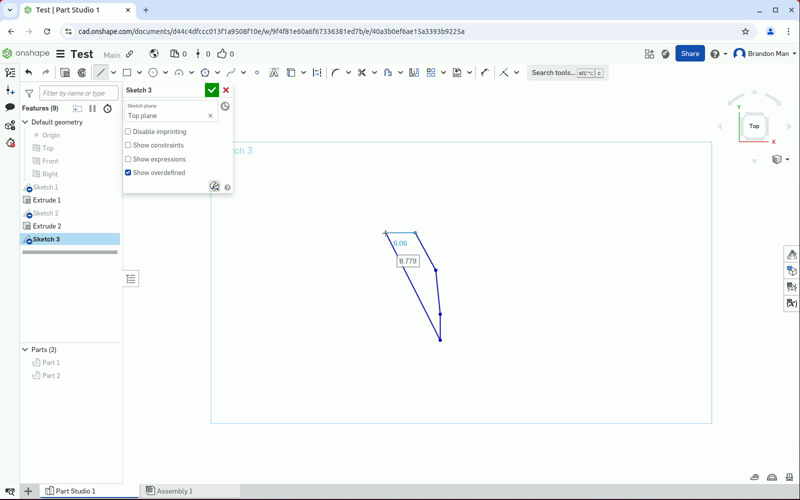
key(esc)
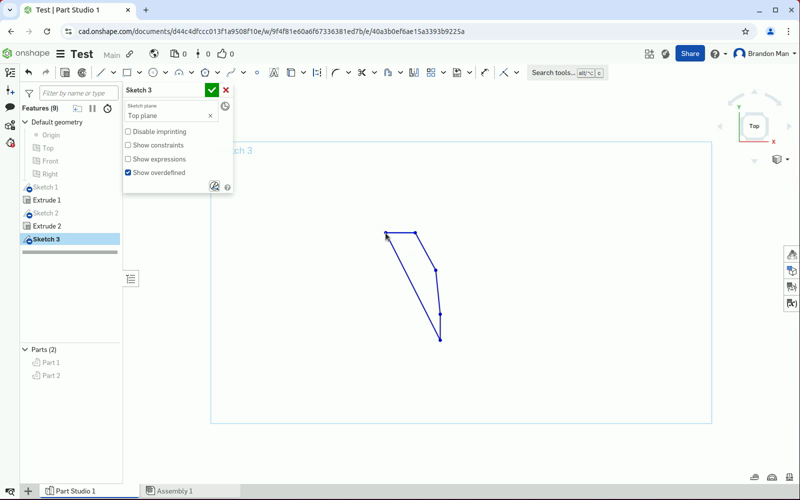
mouse_move(426, 307)
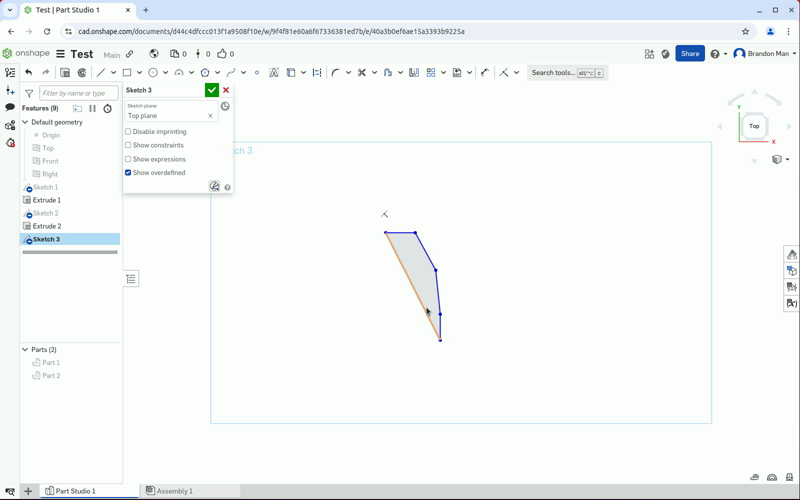
click(426, 307)
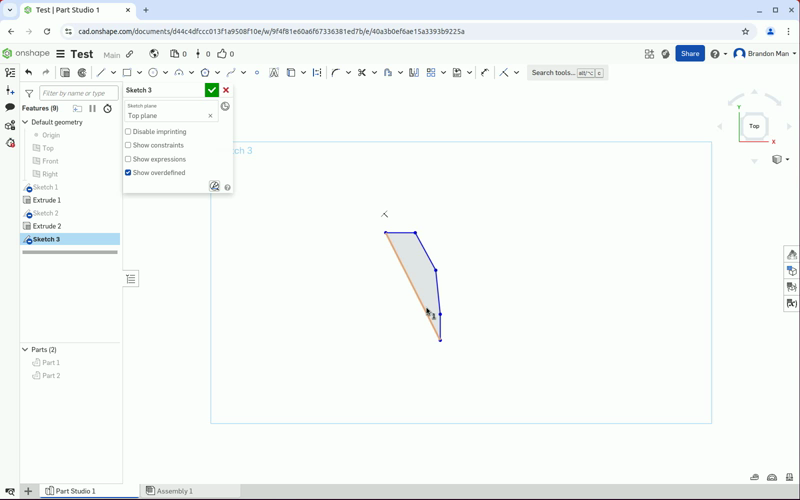
mouse_move(73, 352)
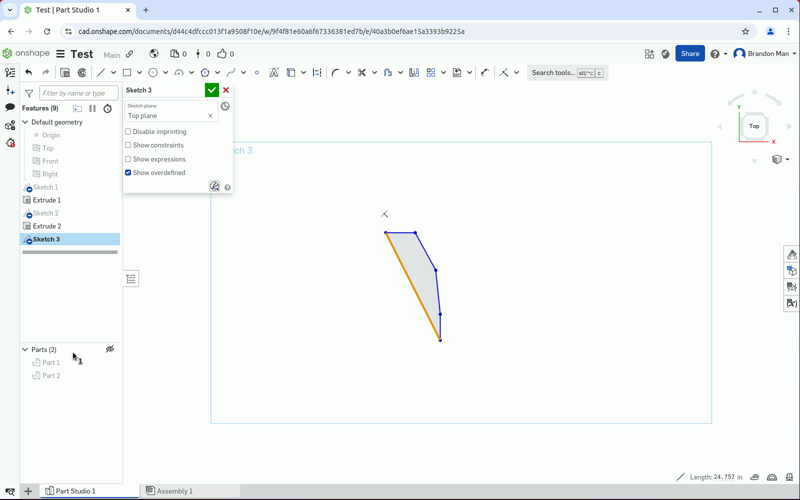
key(shift+y)
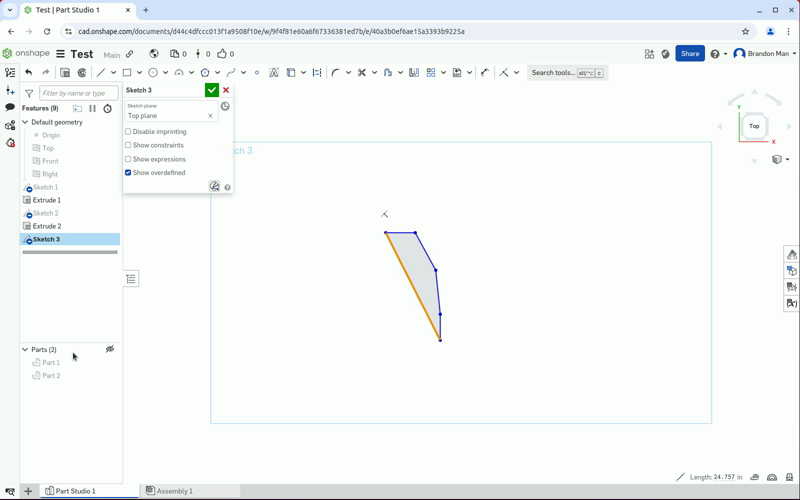
key(shift+e)
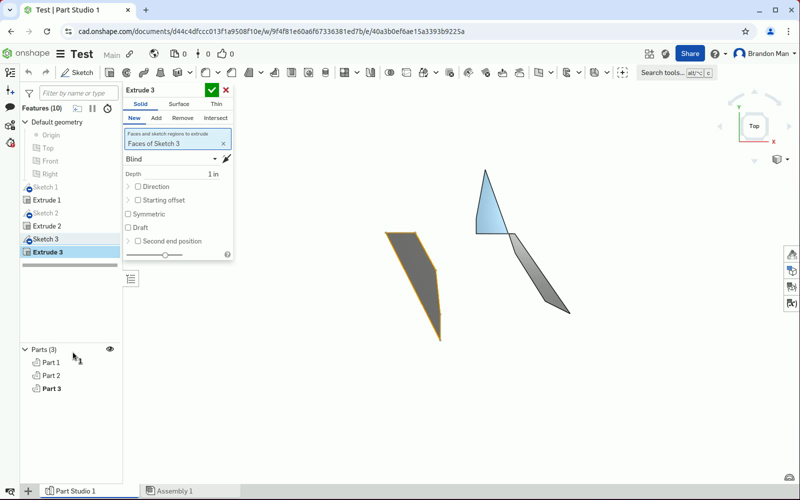
mouse_move(143, 106)
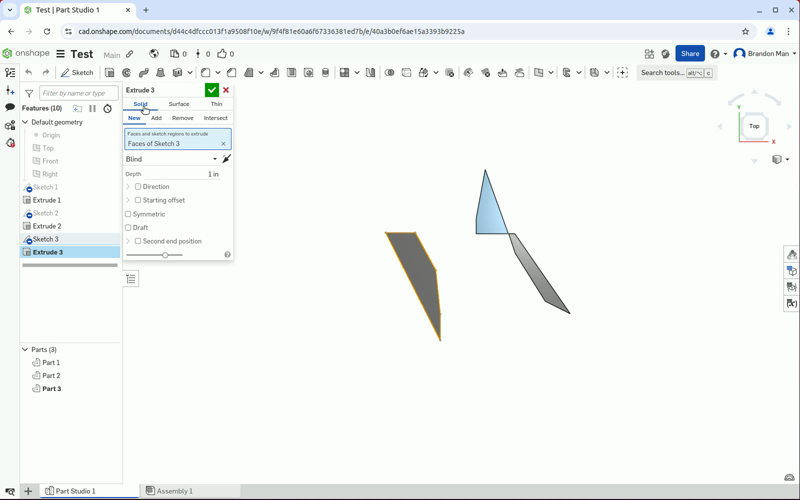
click(143, 106)
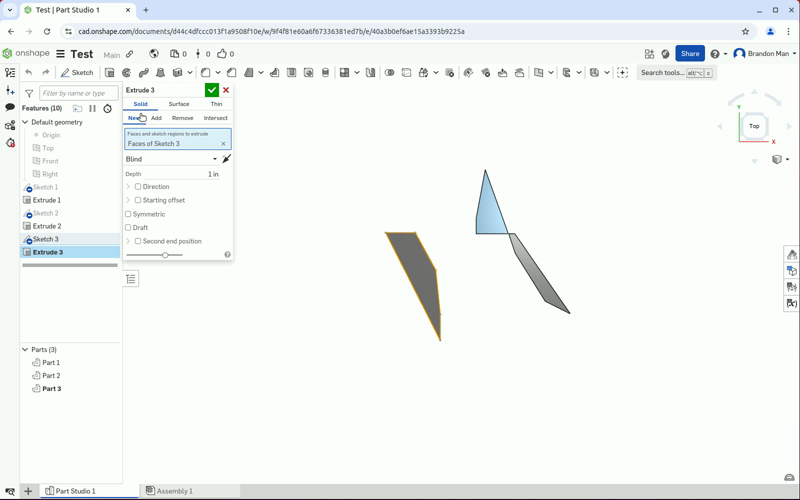
mouse_move(137, 120)
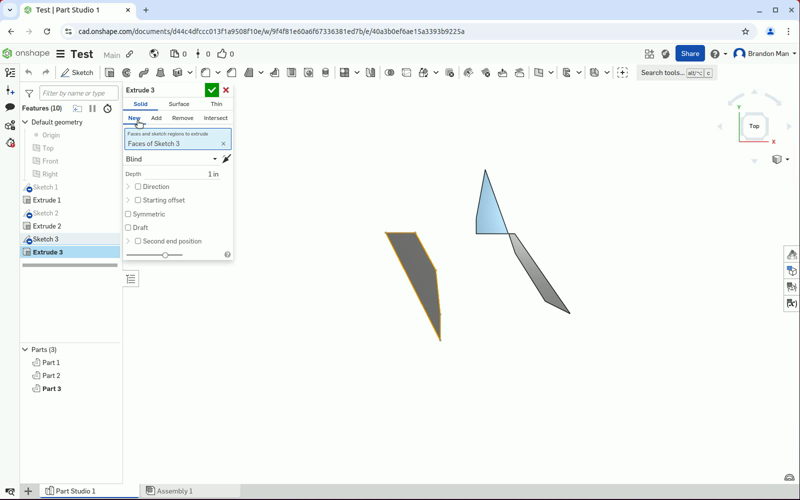
click(137, 120)
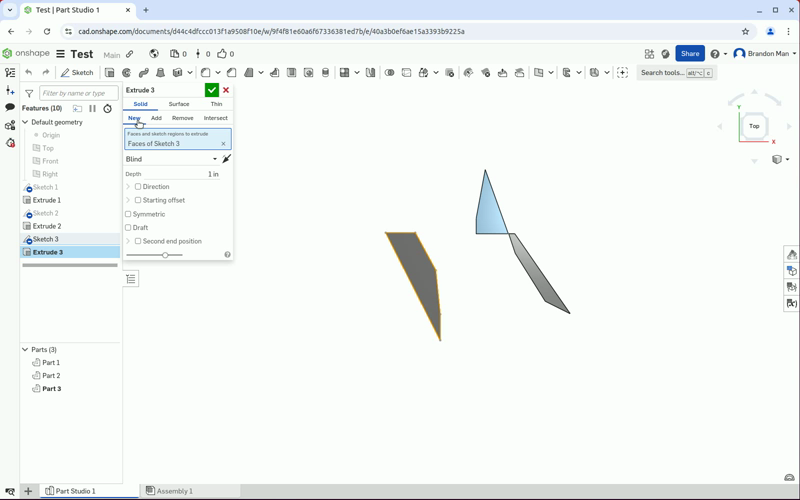
key(tab, 4)
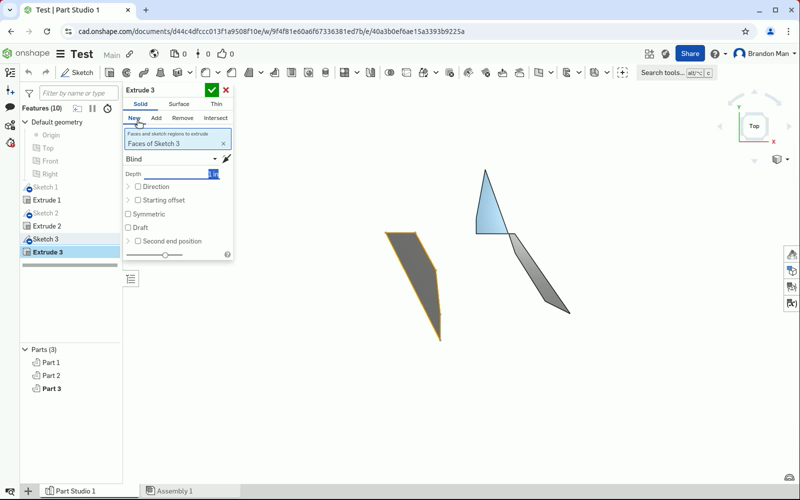
text(8.906)
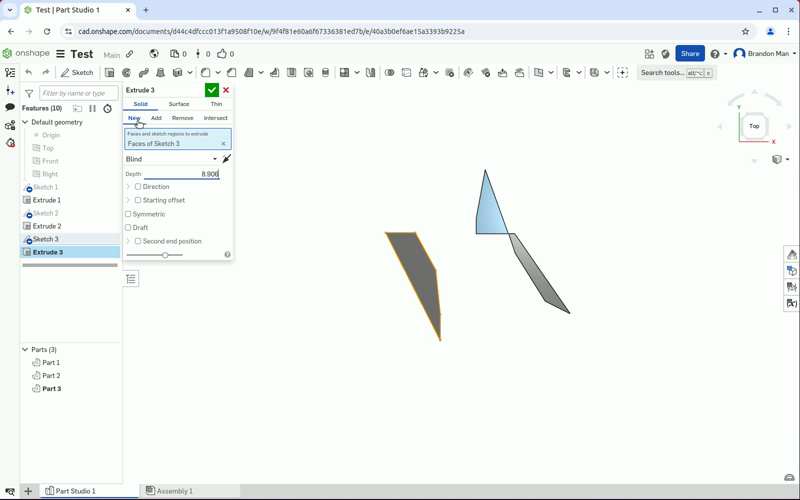
key(enter)
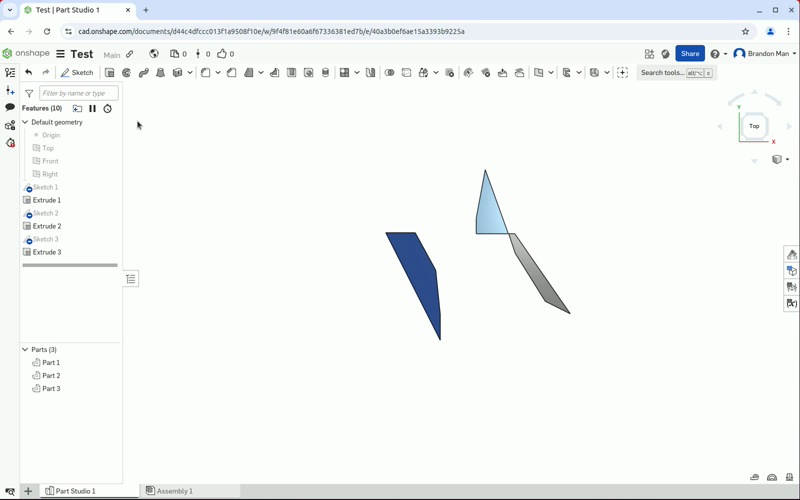
key(shift+h)
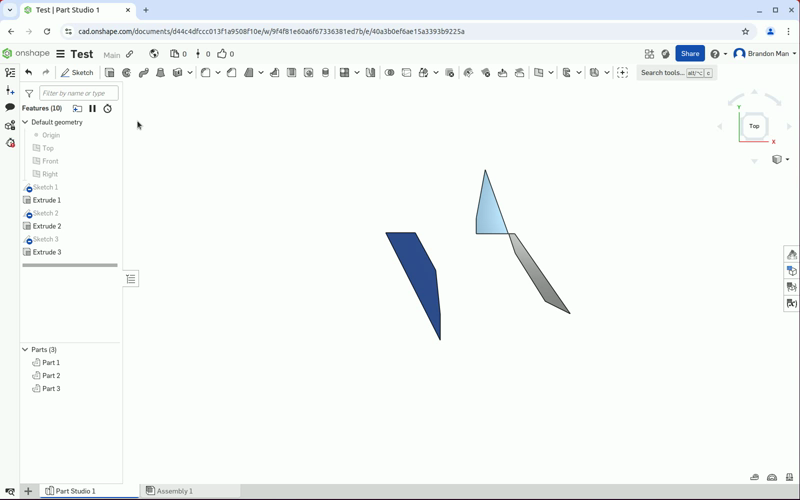
key(shift+h)
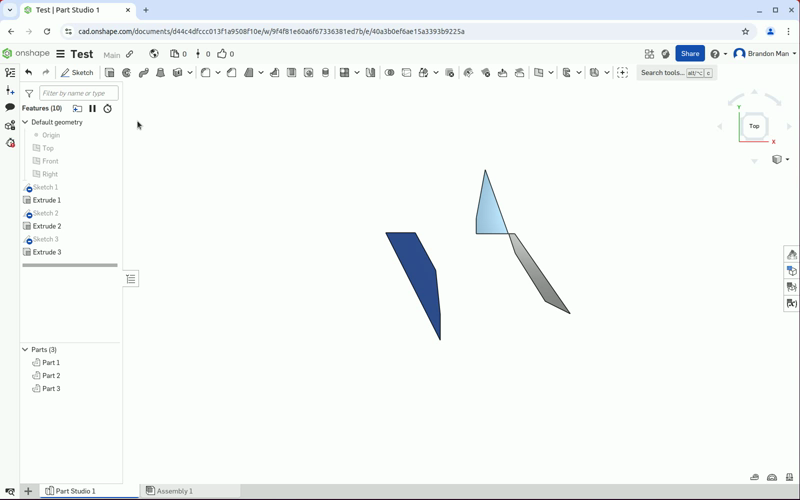
mouse_move(73, 189)
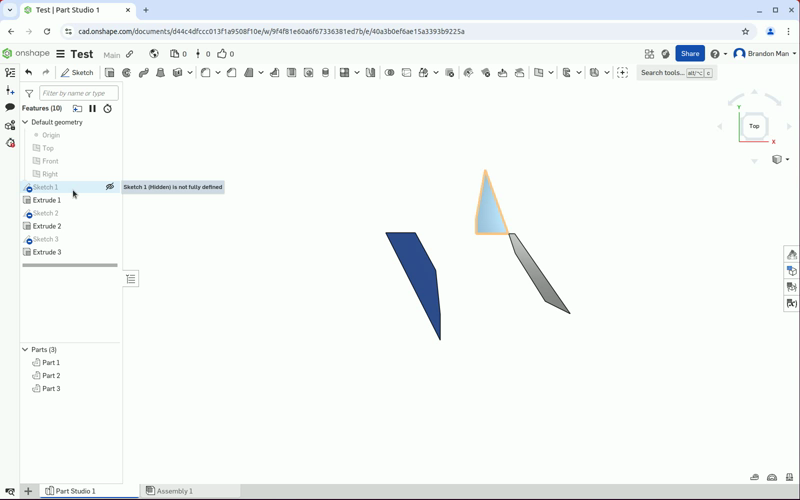
click(73, 189)
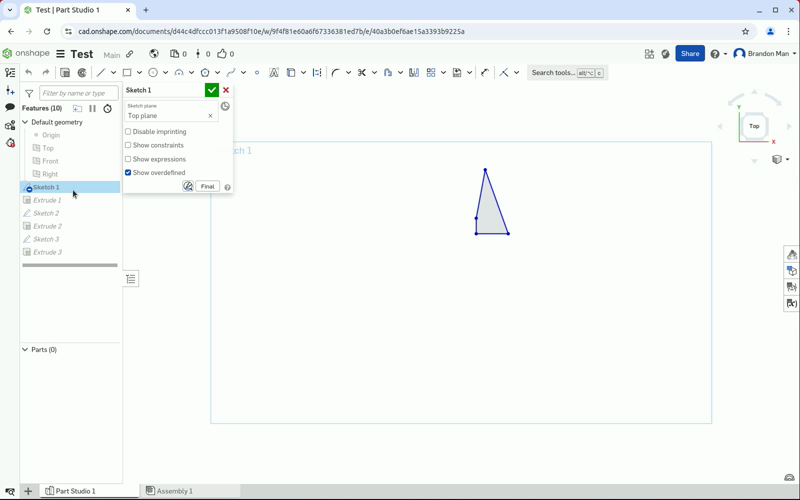
mouse_move(229, 92)
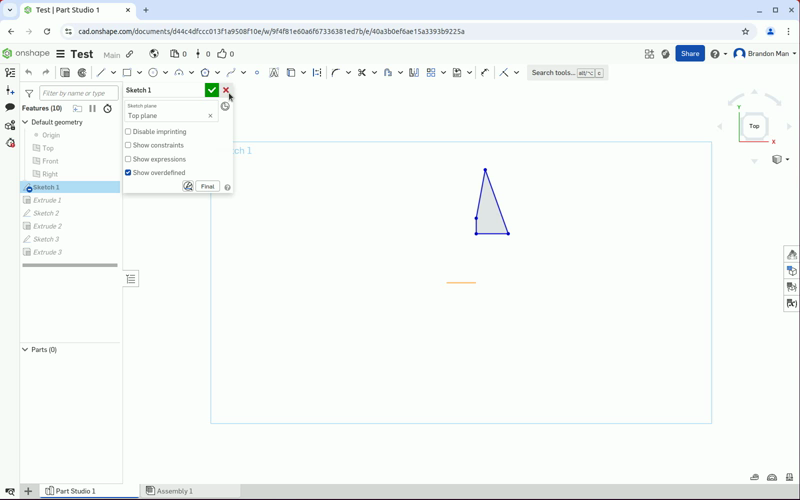
click(229, 92)
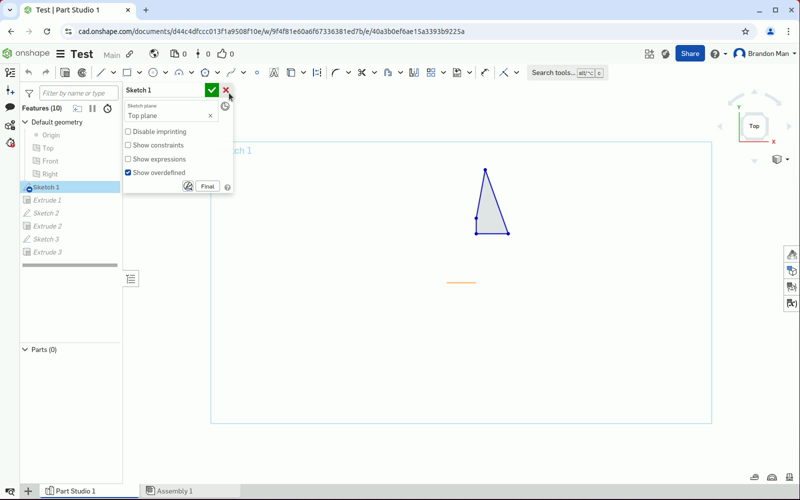
key(shift+s)
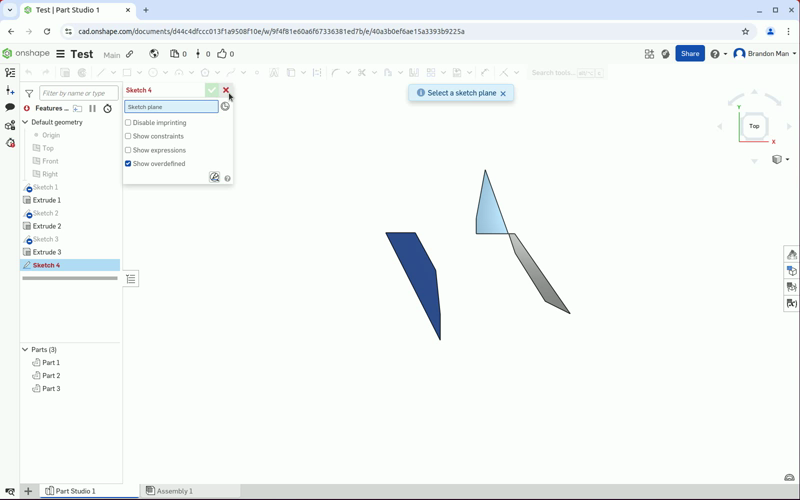
mouse_move(73, 150)
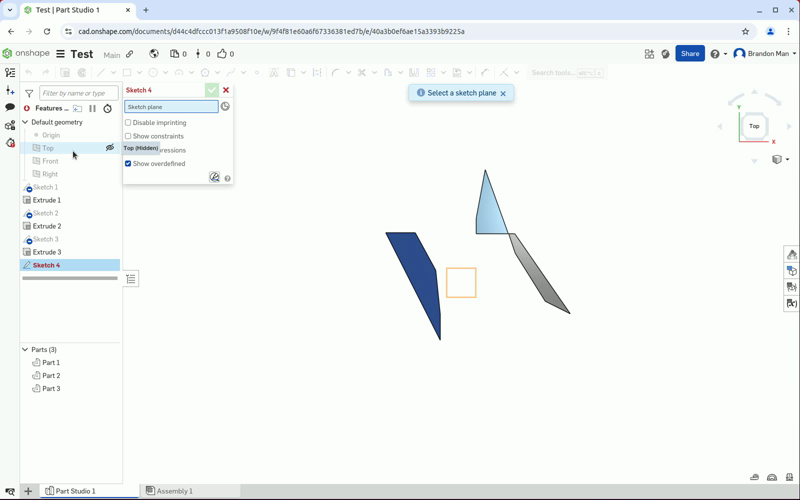
click(73, 150)
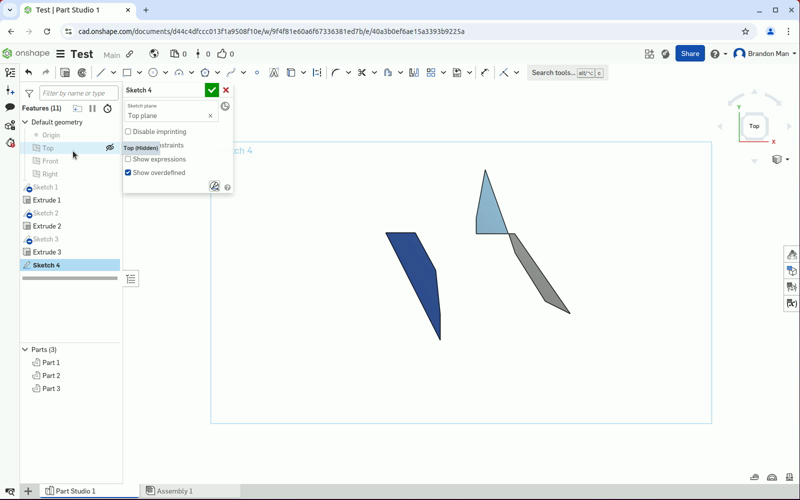
mouse_move(73, 352)
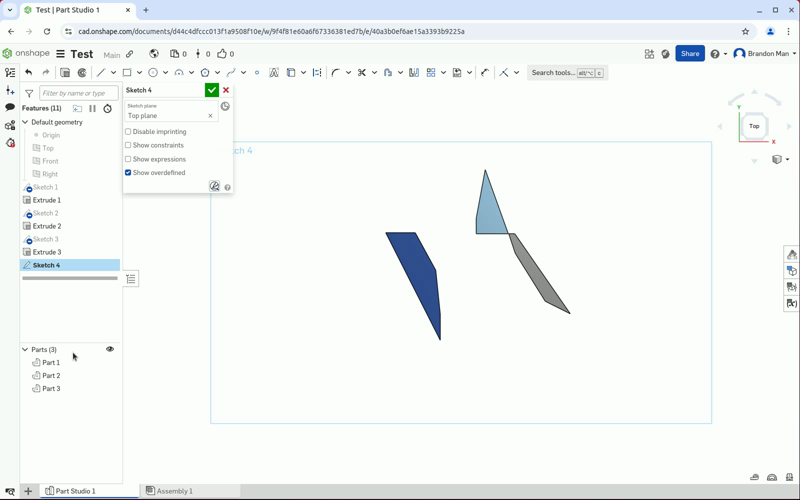
key(y)
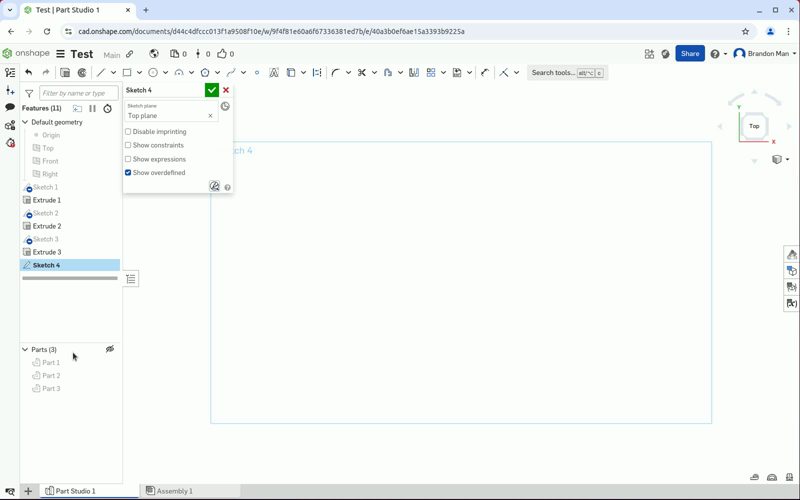
key(l)
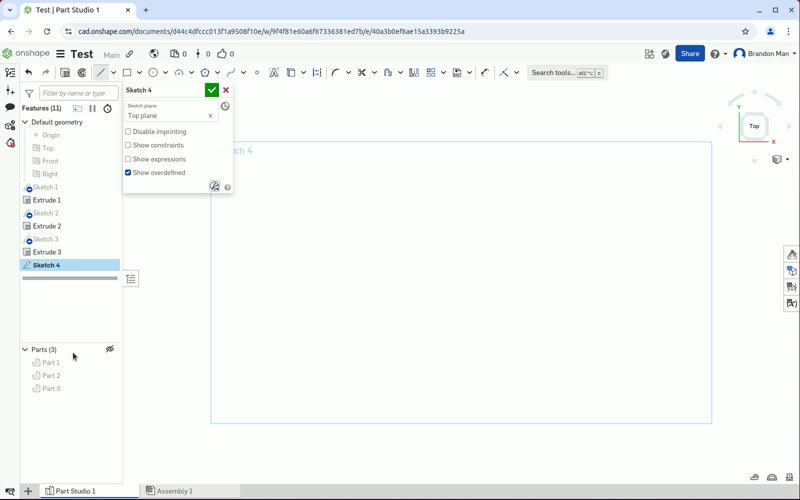
key_down(shift)
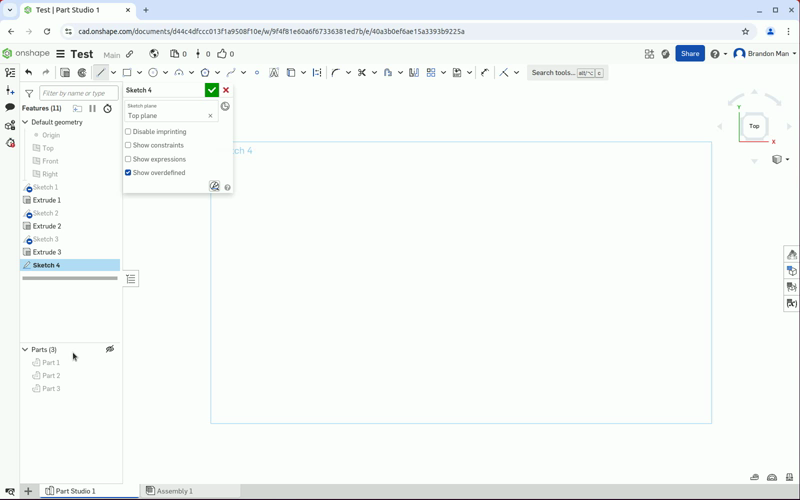
mouse_move(385, 232)
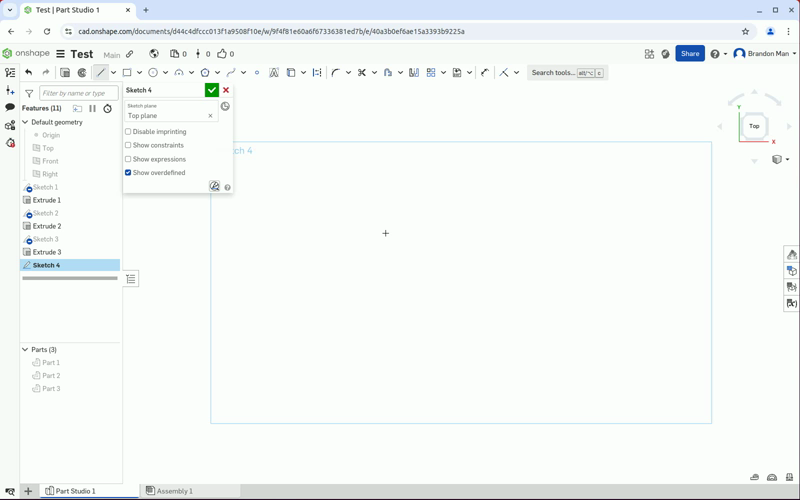
click(385, 232)
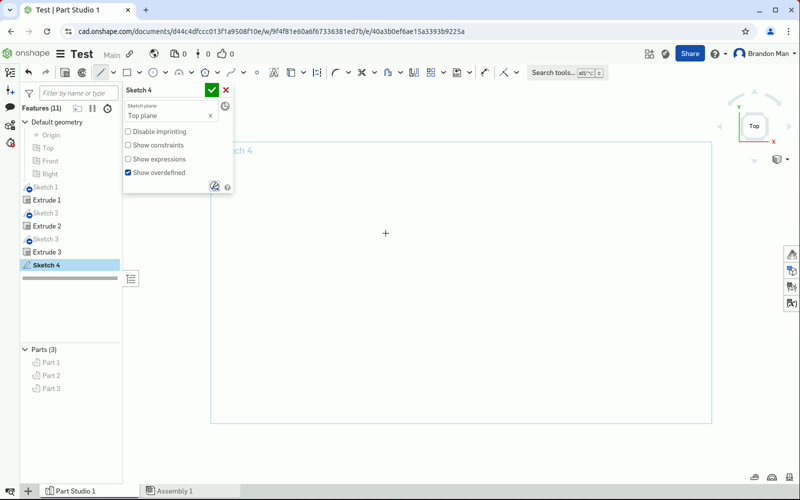
key_up(shift)
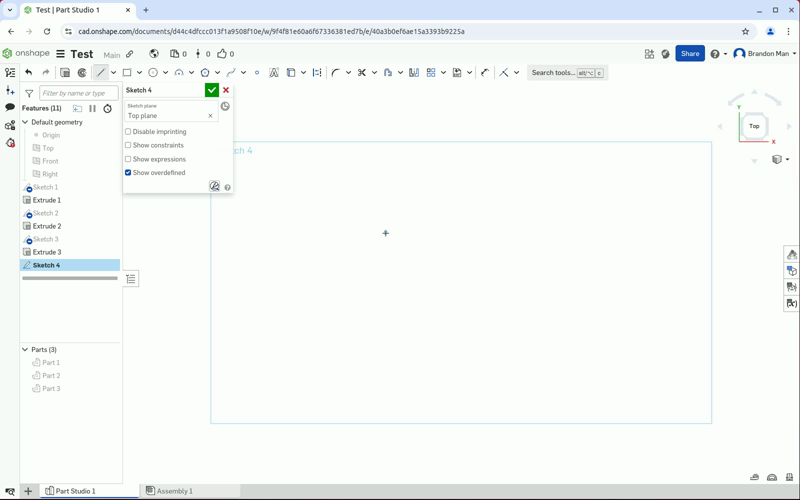
key_down(shift)
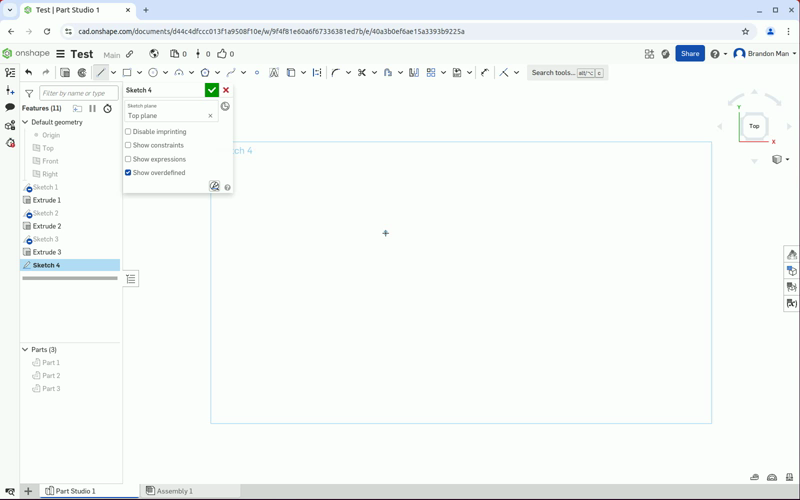
mouse_move(415, 232)
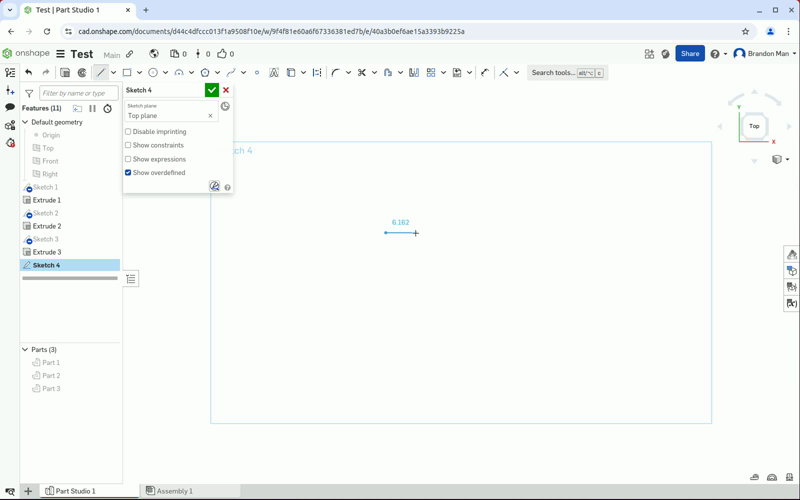
mouse_move(415, 232)
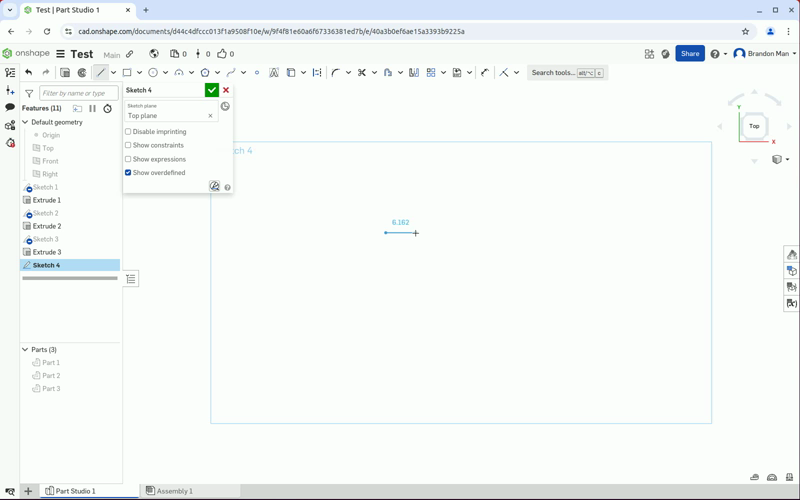
click(415, 232)
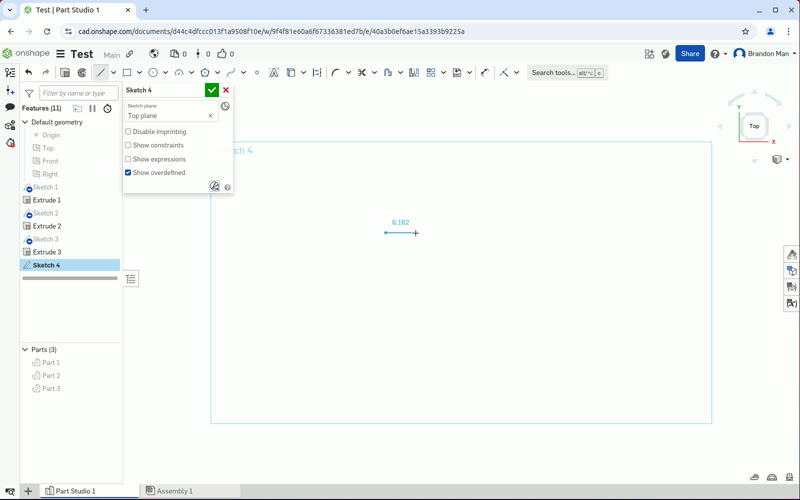
key_up(shift)
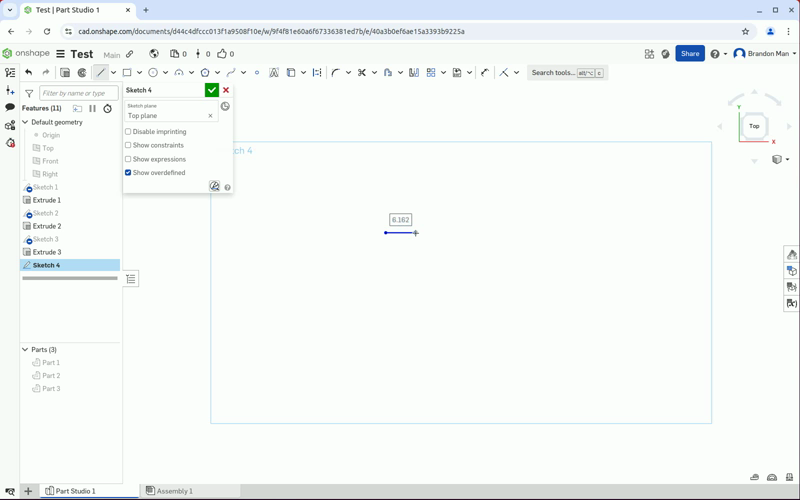
key_down(shift)
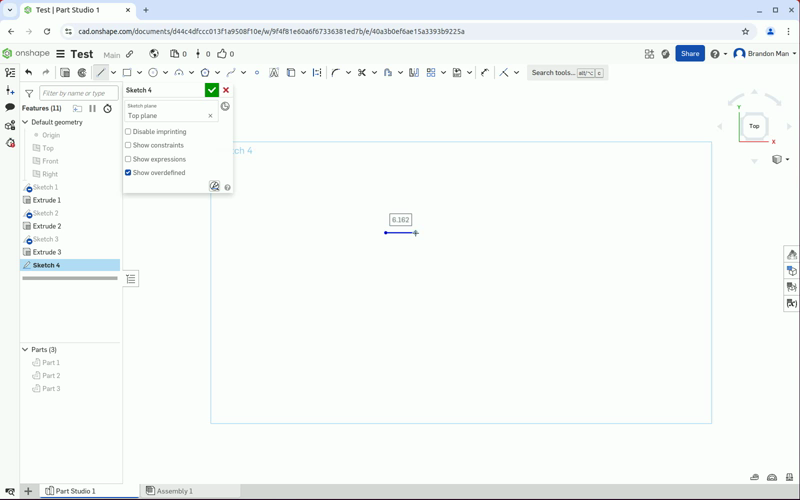
mouse_move(445, 232)
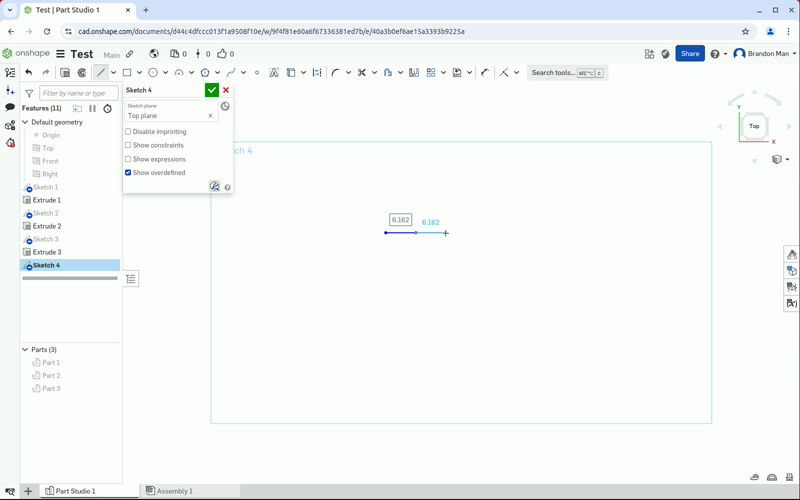
mouse_move(391, 186)
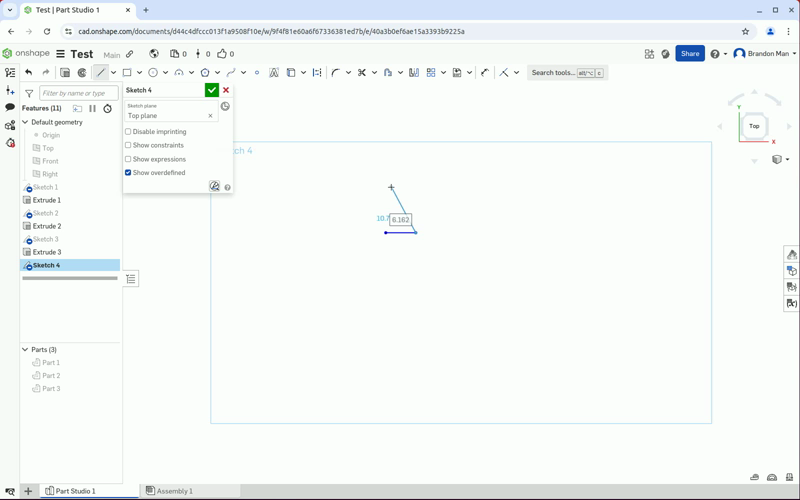
click(391, 186)
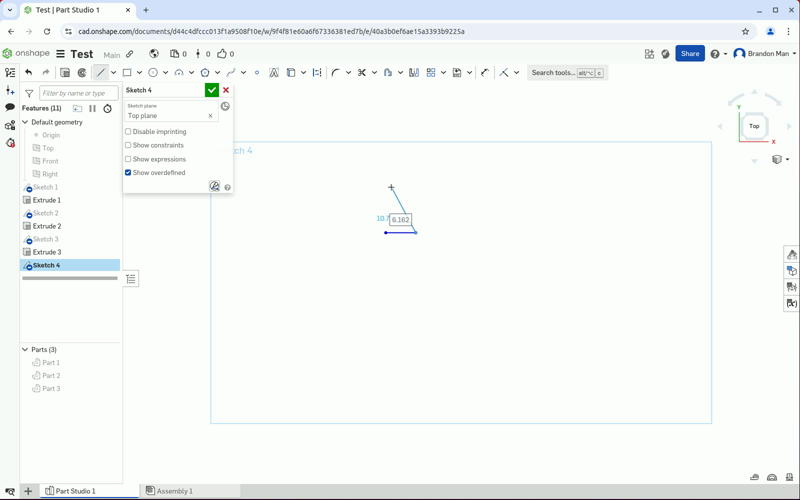
key_up(shift)
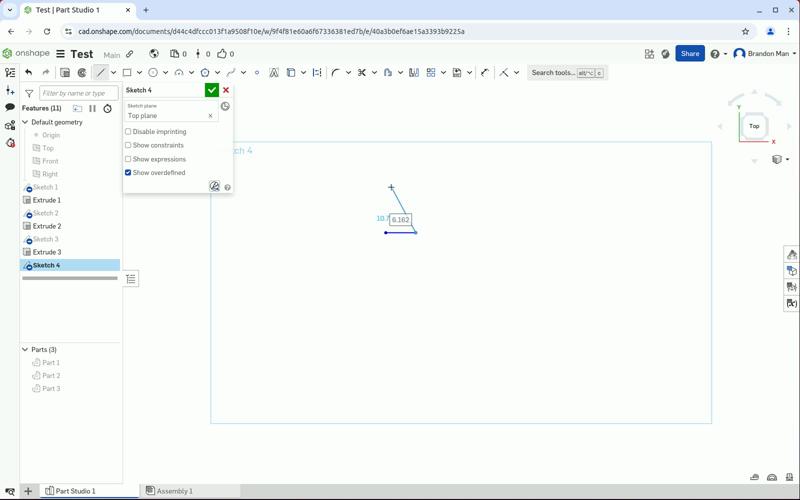
key_down(shift)
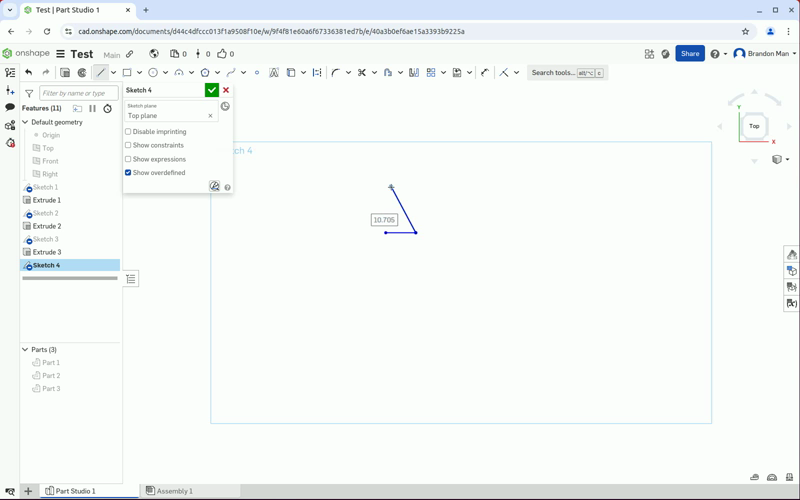
mouse_move(421, 186)
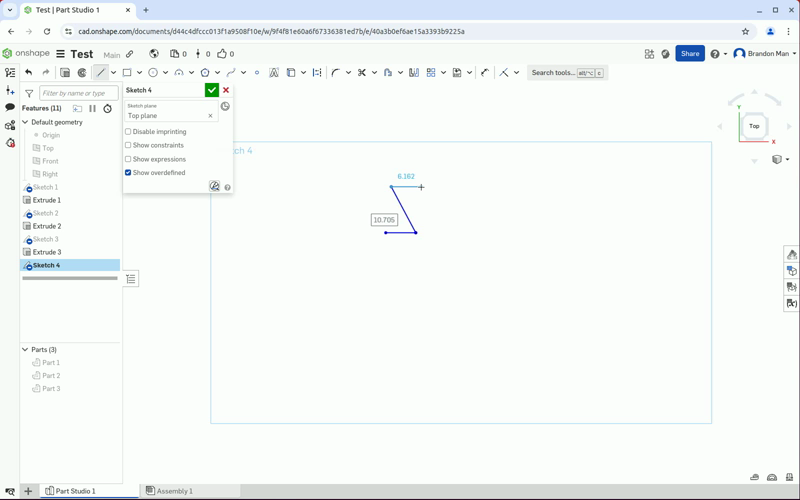
mouse_move(389, 185)
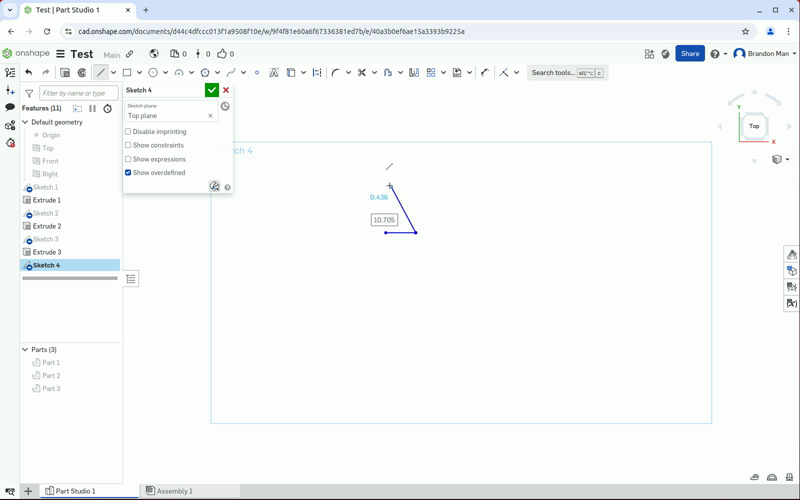
scroll(6)
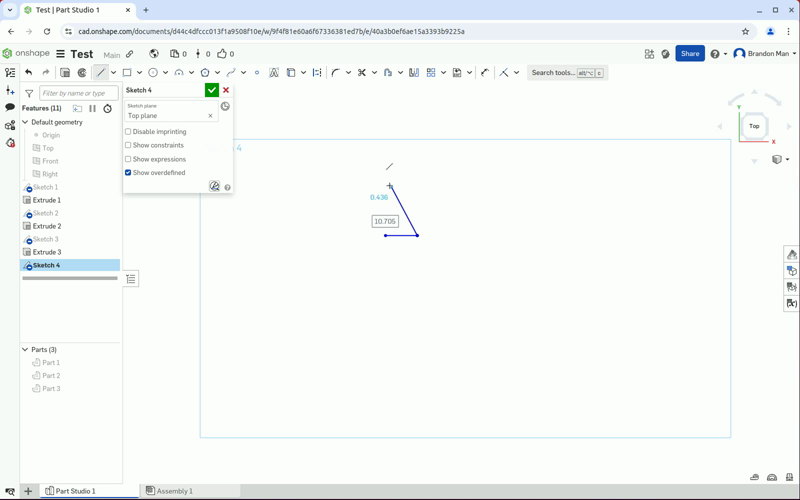
scroll(6)
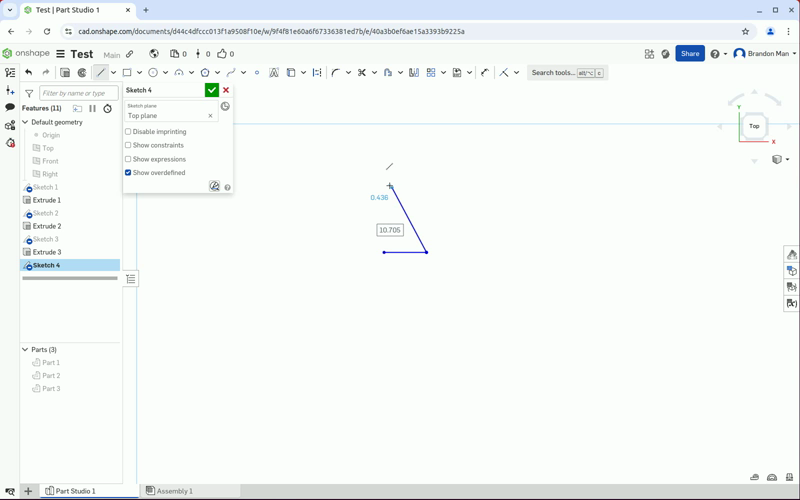
scroll(6)
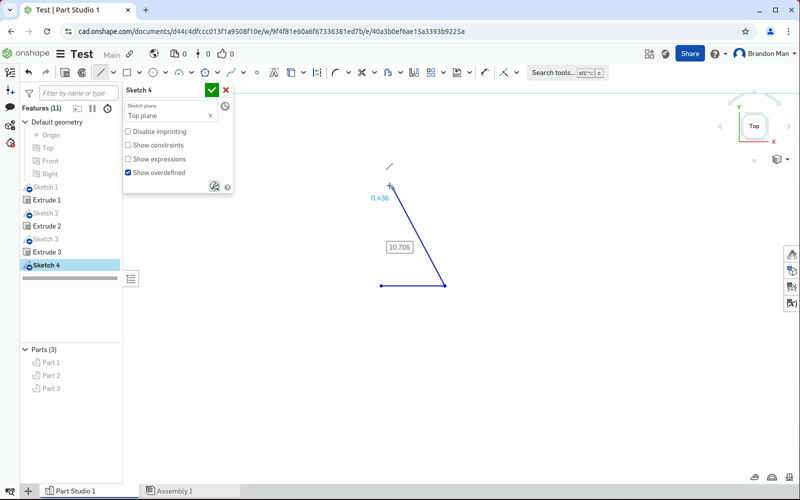
scroll(6)
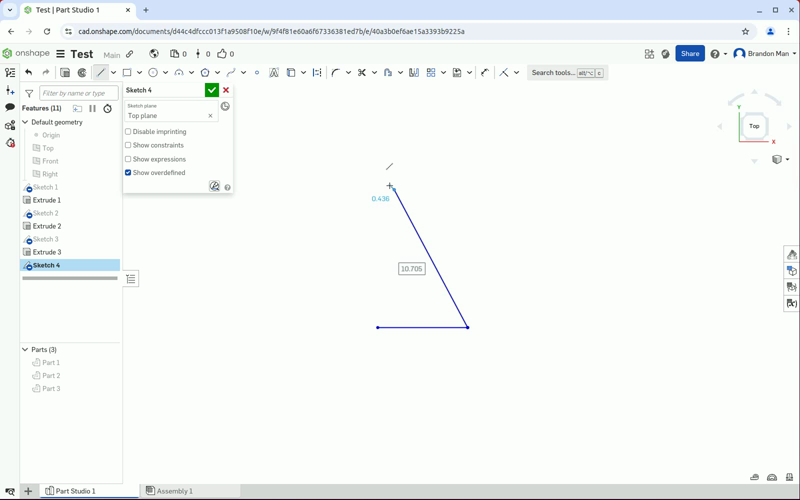
scroll(6)
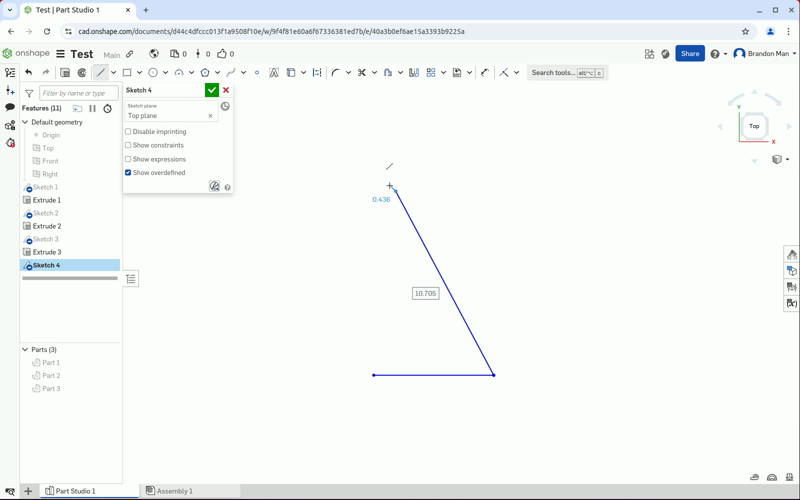
scroll(6)
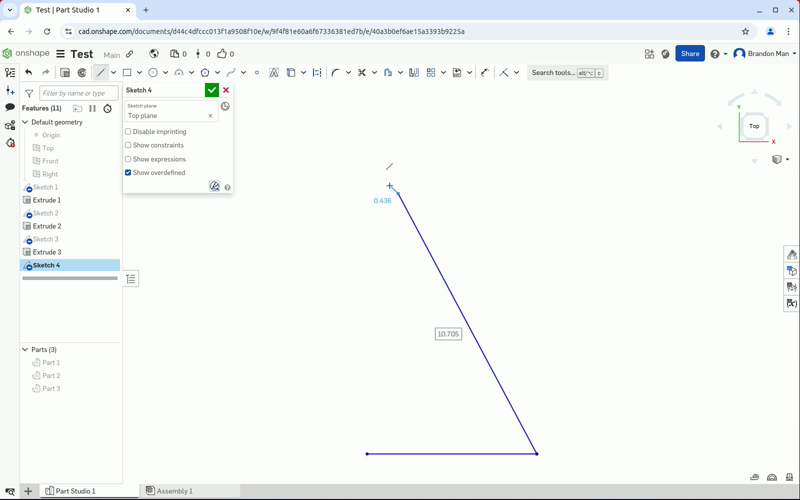
scroll(6)
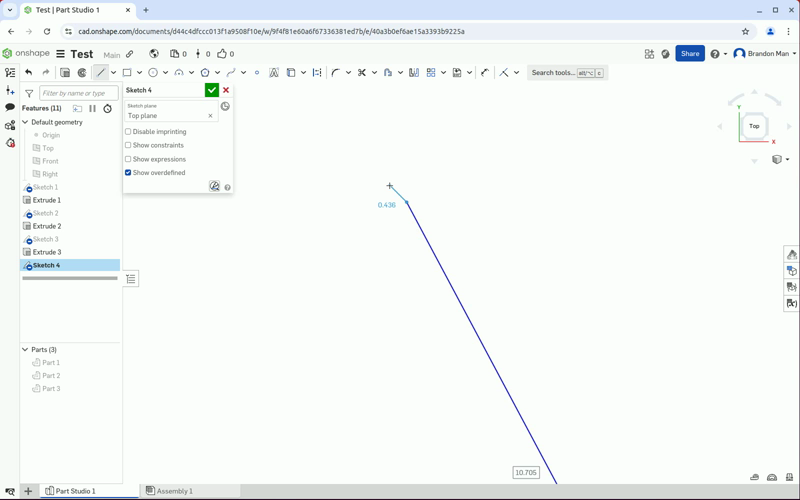
click(389, 185)
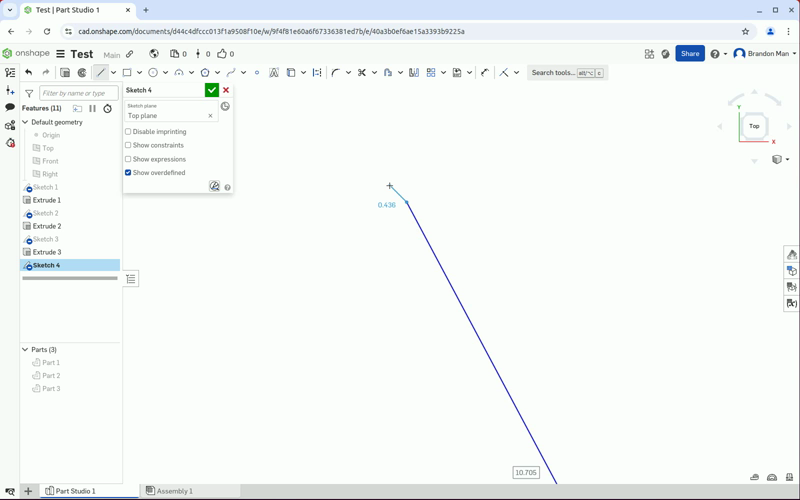
scroll(-6)
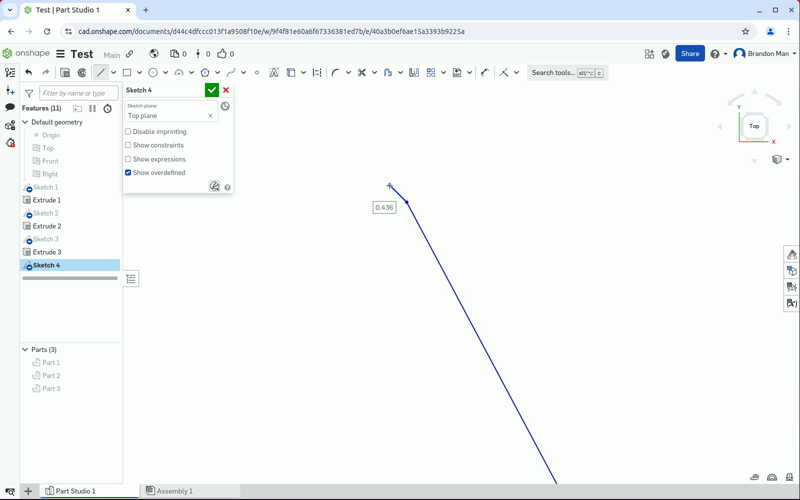
scroll(-6)
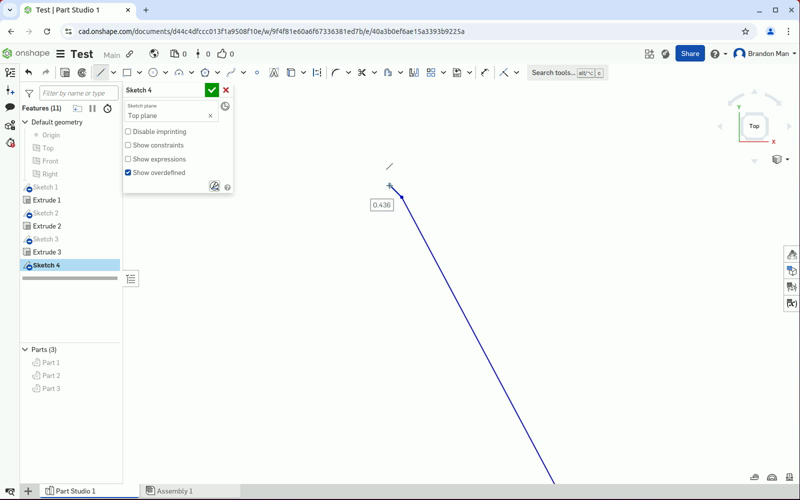
scroll(-6)
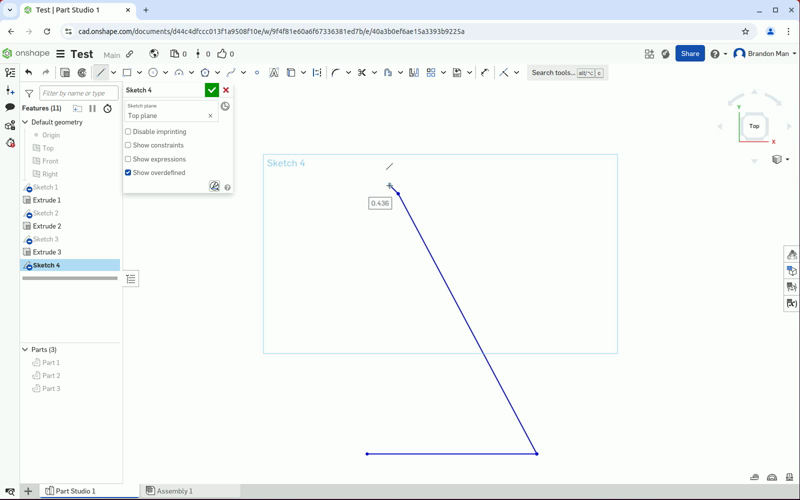
scroll(-6)
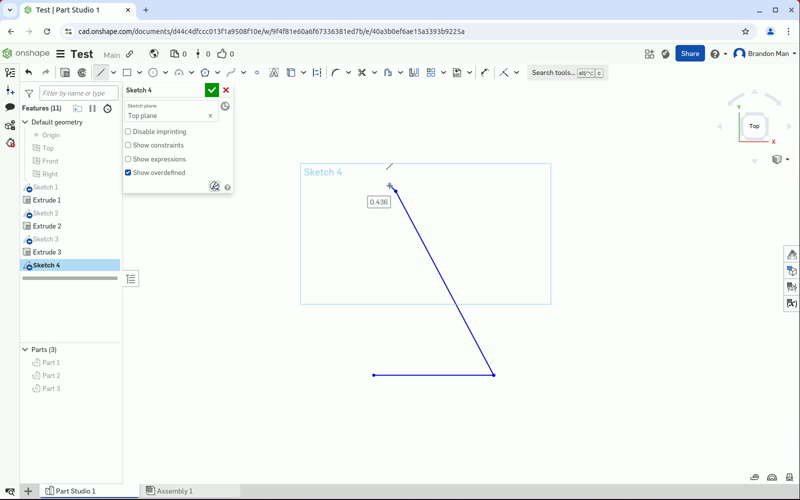
scroll(-6)
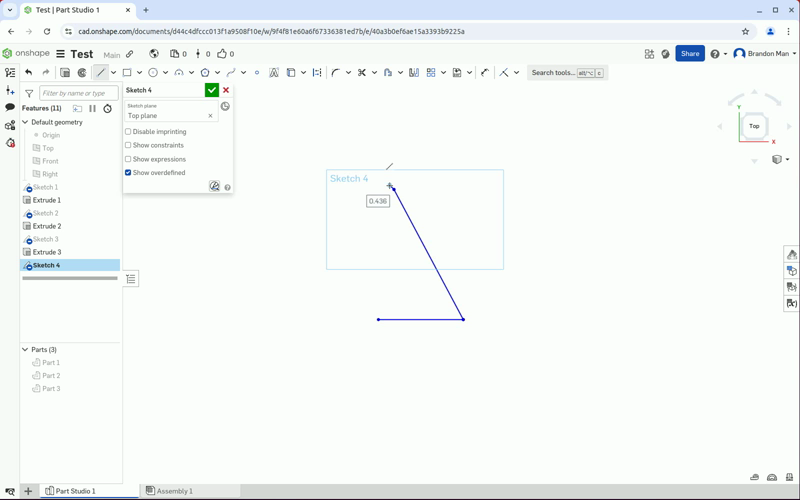
scroll(-6)
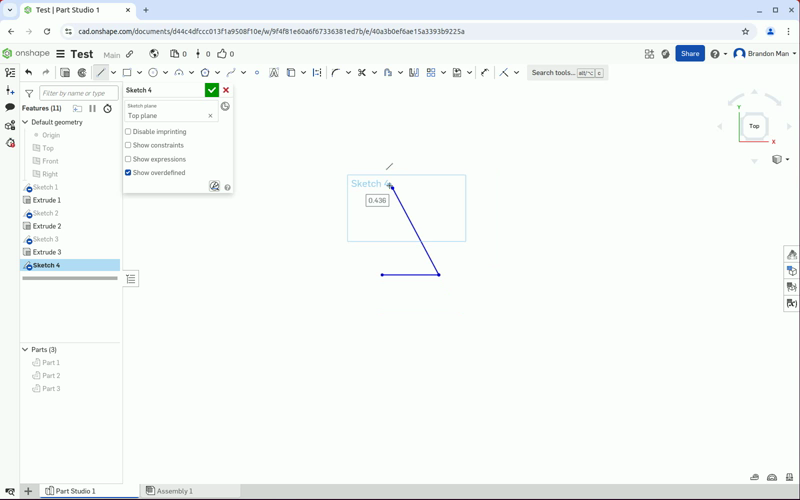
scroll(-6)
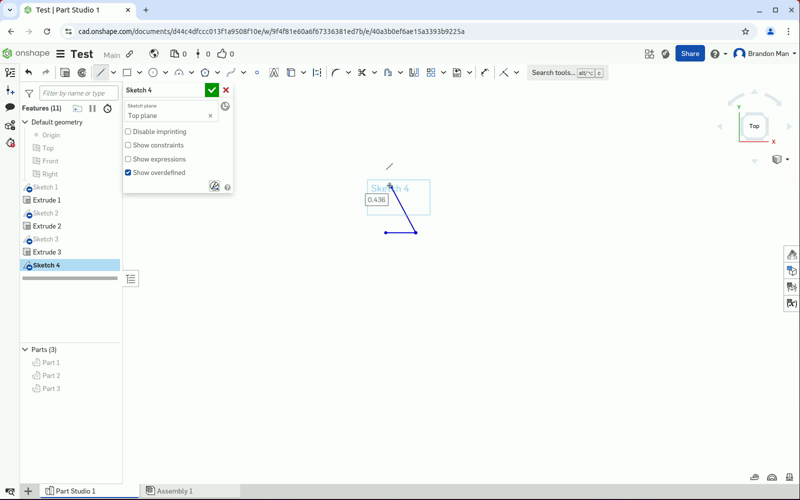
key_up(shift)
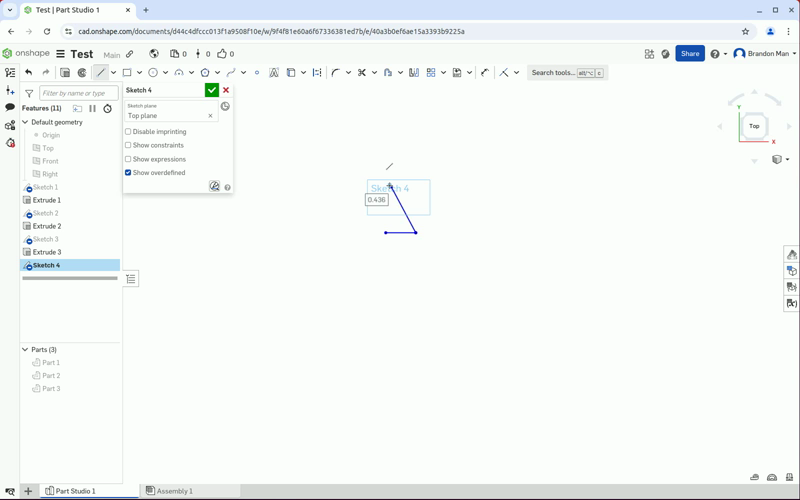
mouse_move(419, 185)
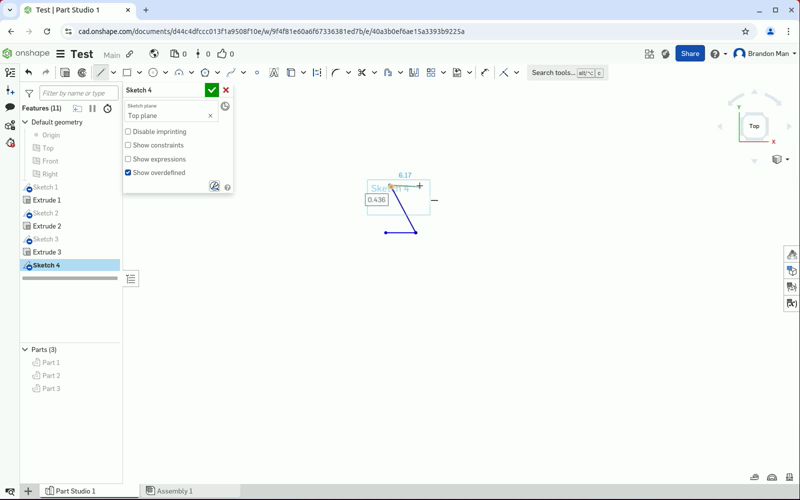
key_down(shift)
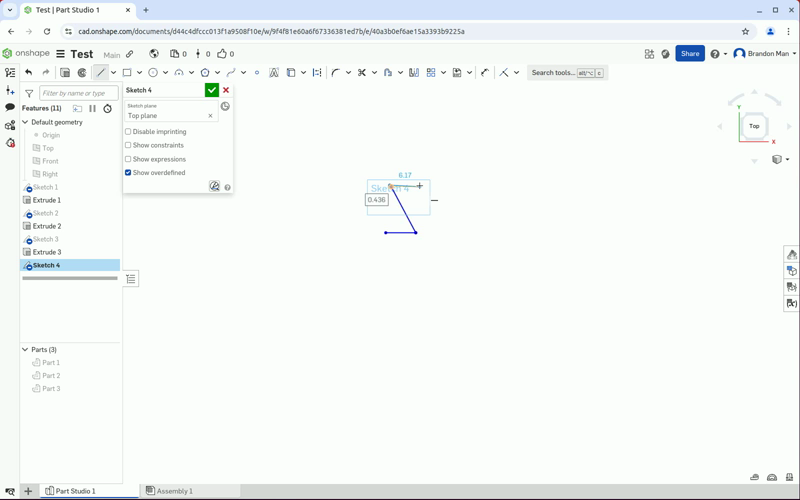
mouse_move(385, 232)
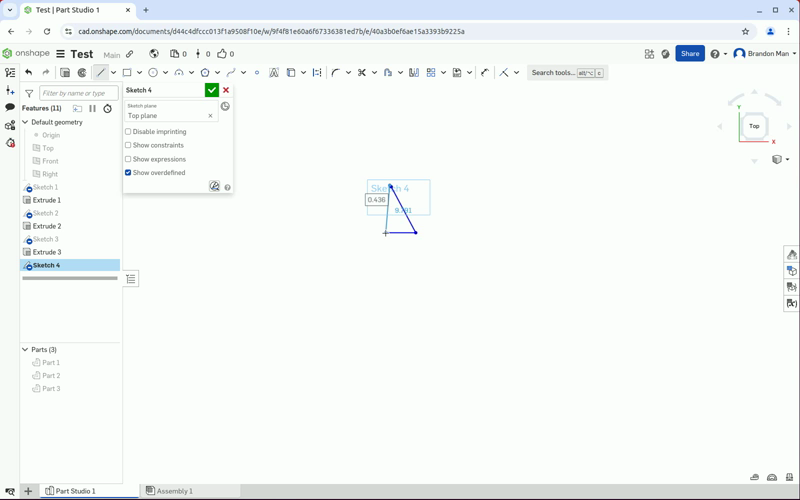
key_up(shift)
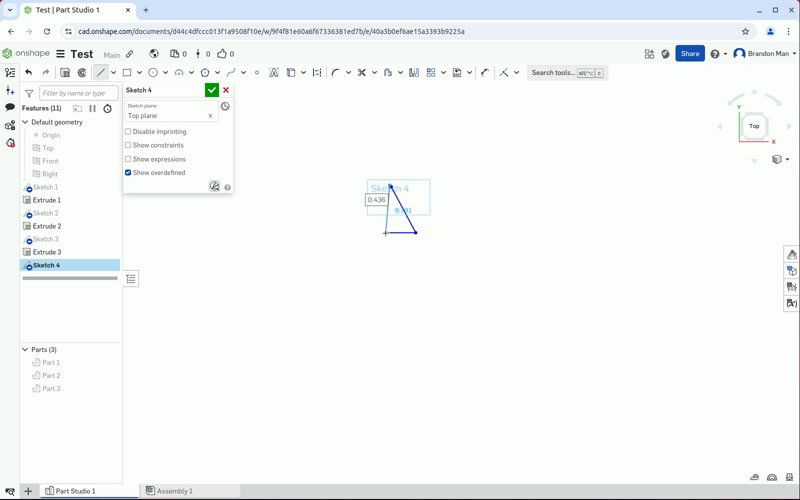
click(385, 232)
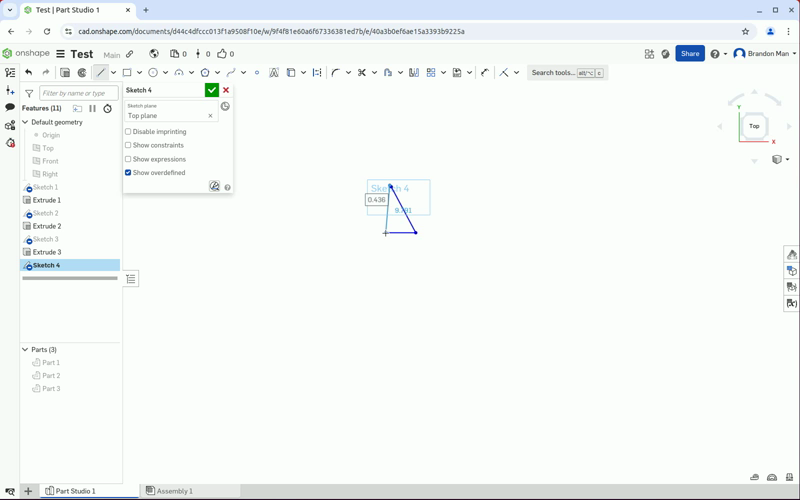
key(esc)
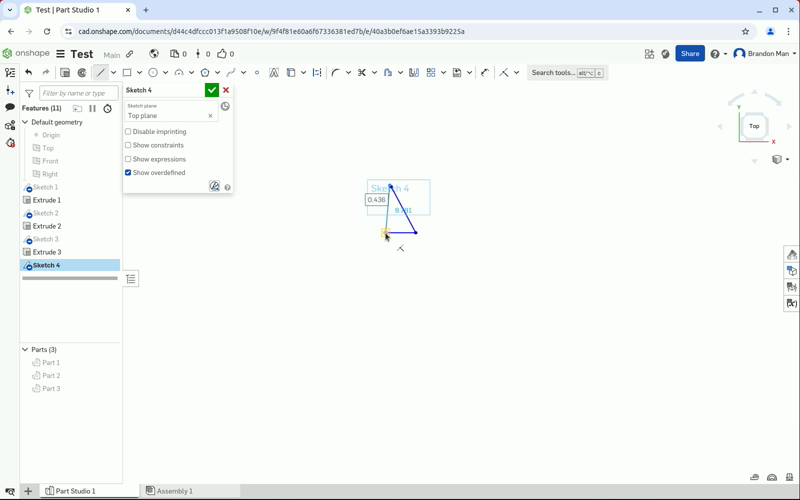
mouse_move(392, 198)
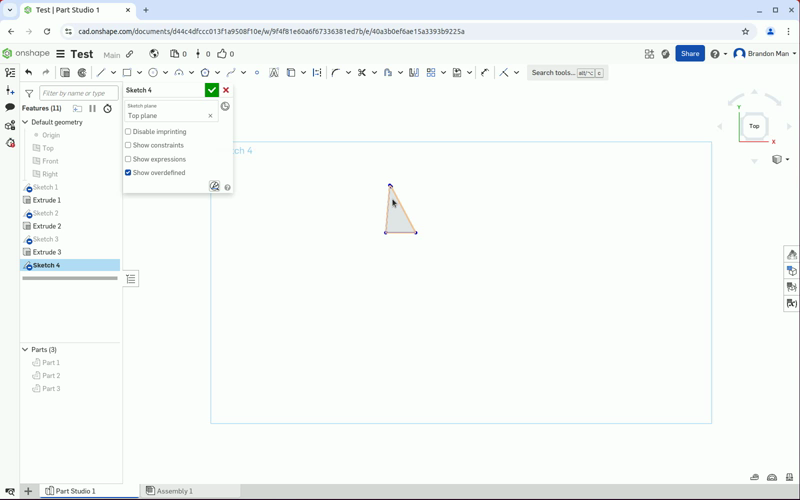
scroll(6)
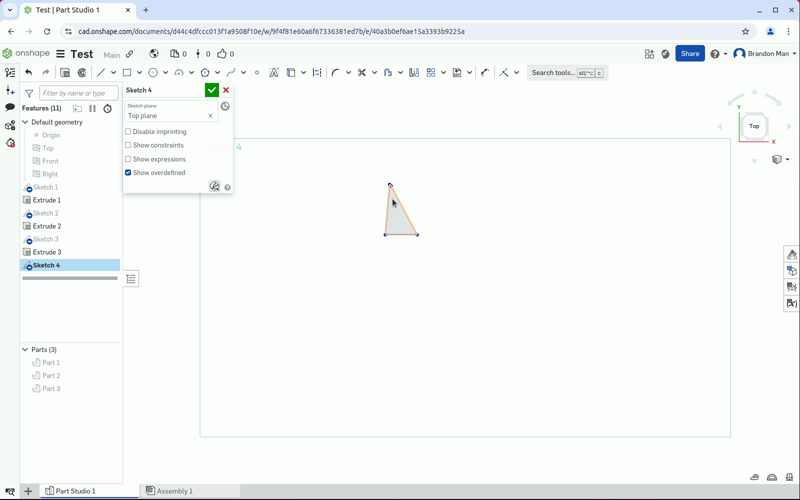
scroll(6)
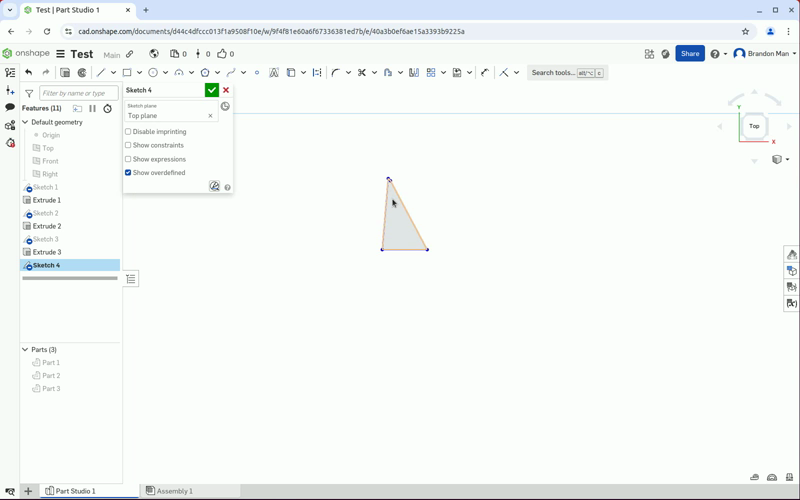
scroll(6)
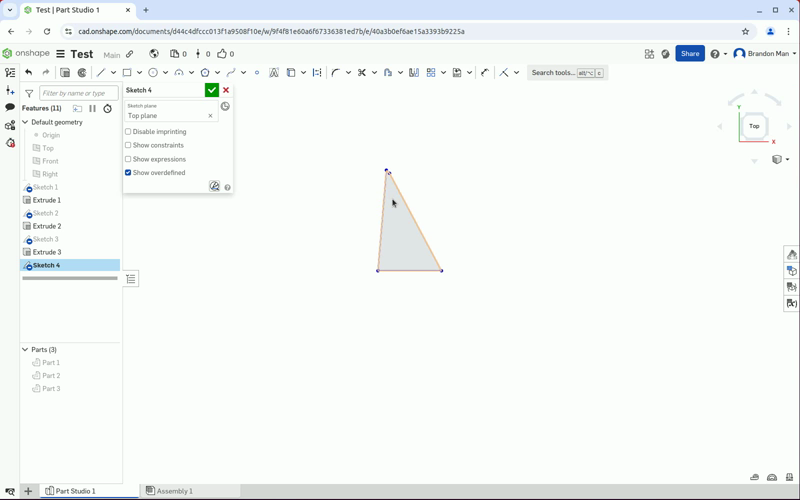
scroll(6)
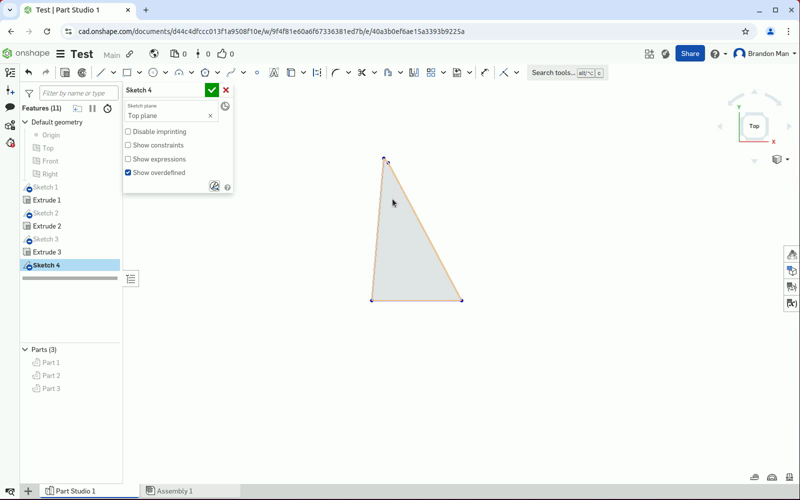
scroll(6)
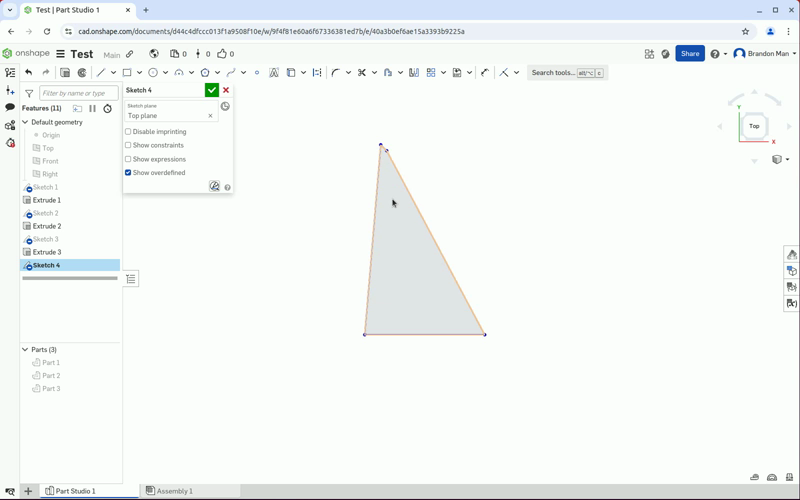
scroll(6)
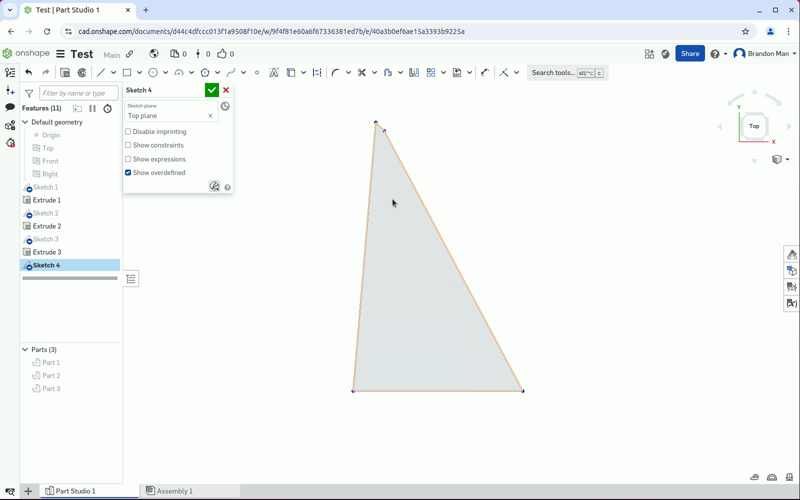
scroll(6)
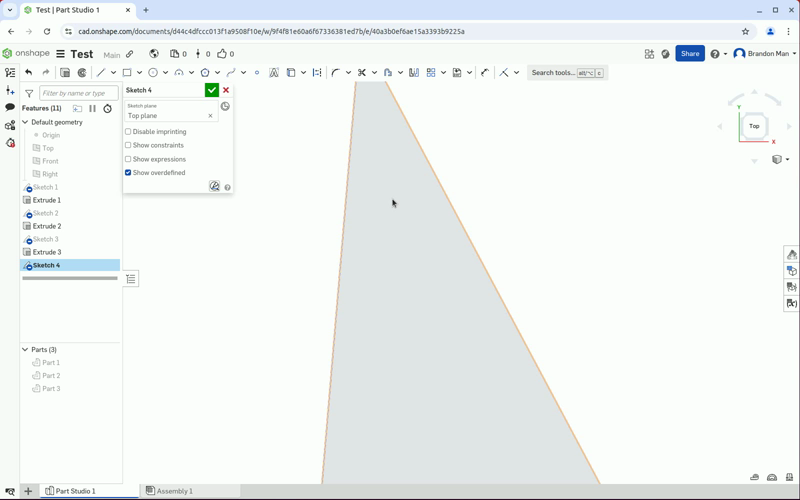
click(392, 198)
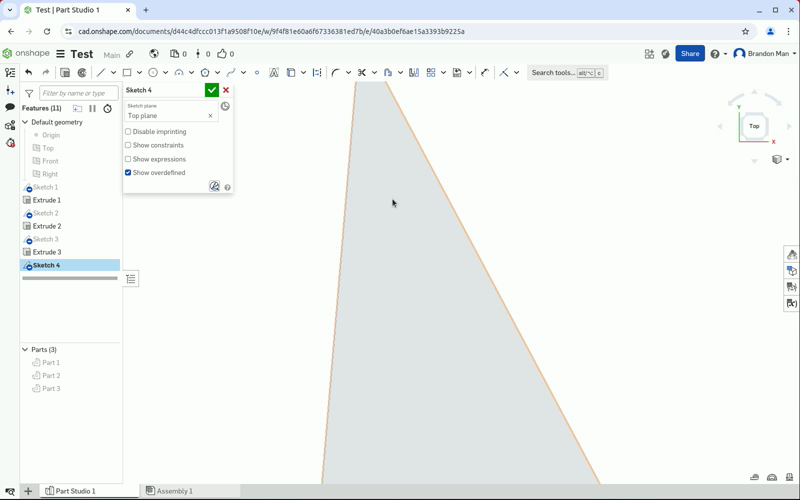
scroll(-6)
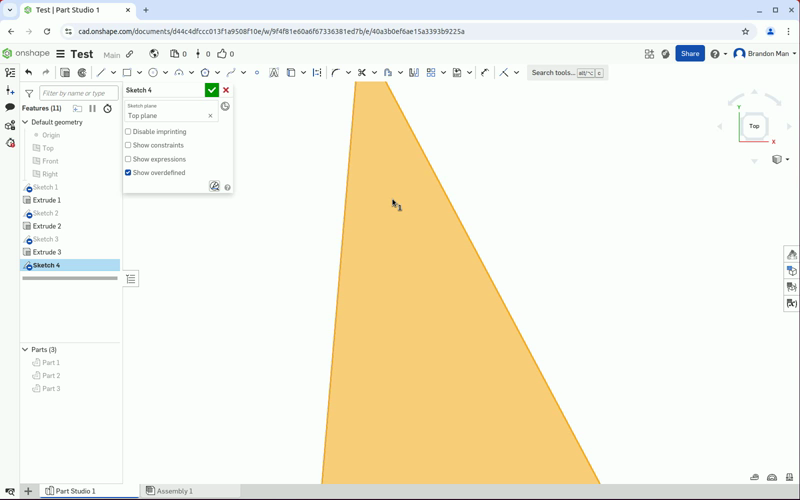
scroll(-6)
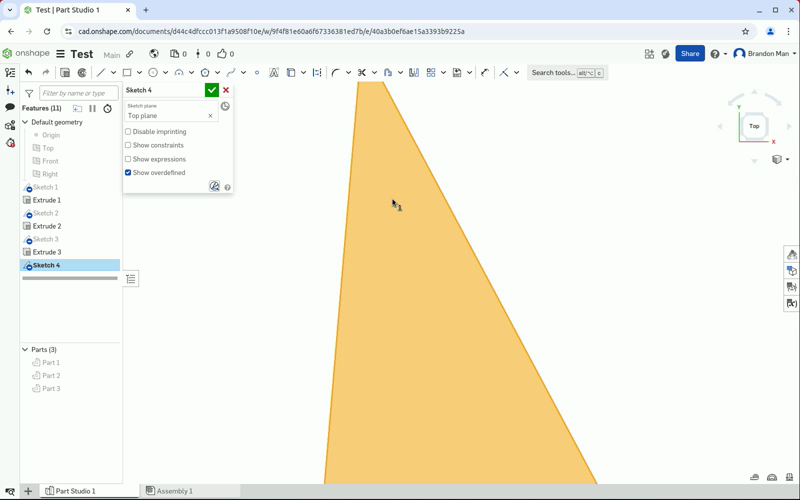
scroll(-6)
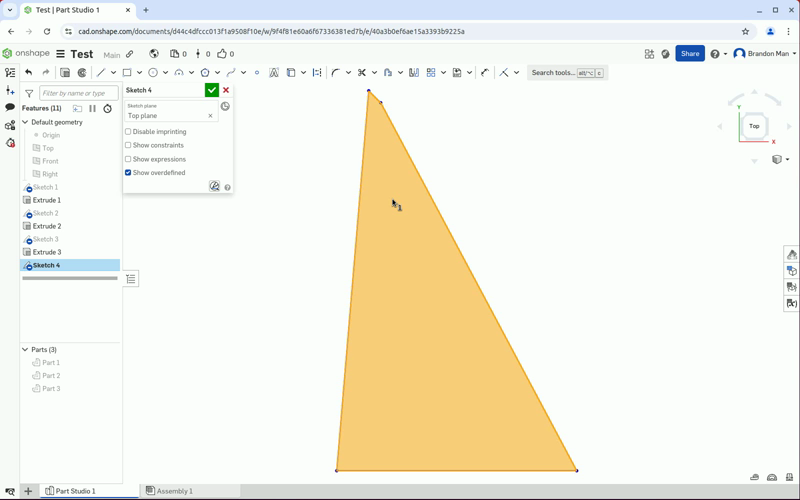
scroll(-6)
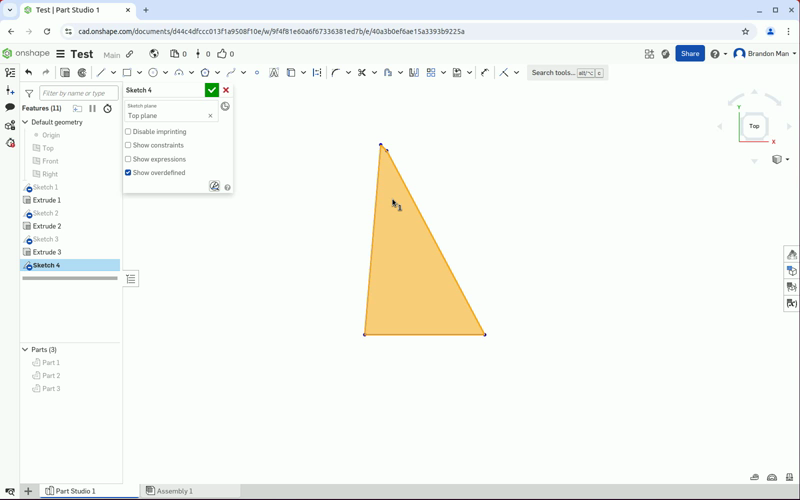
scroll(-6)
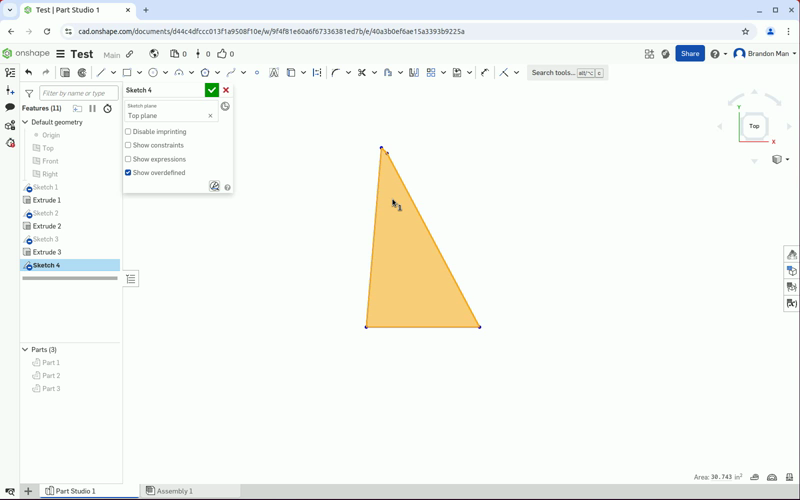
scroll(-6)
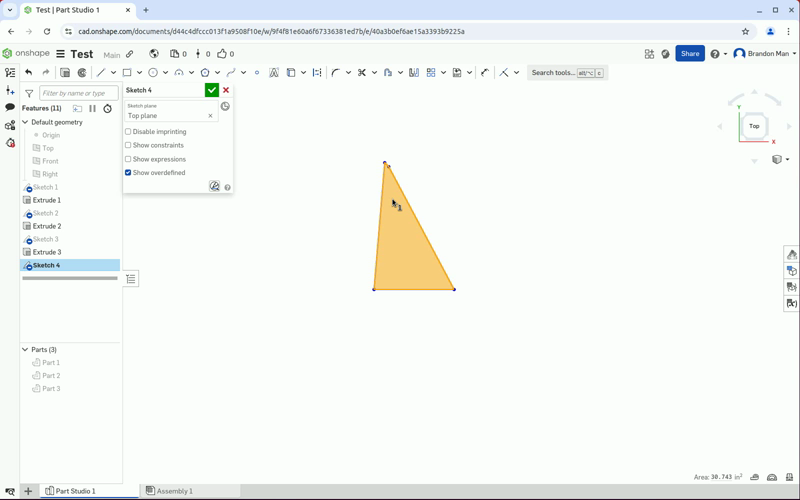
scroll(-6)
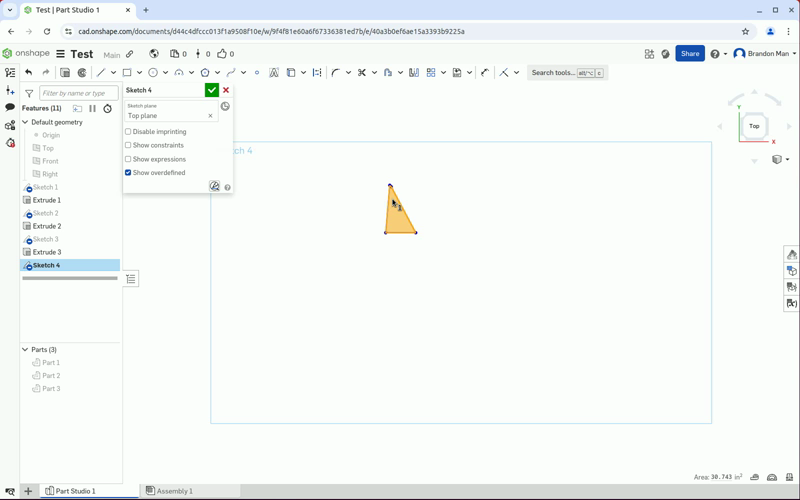
mouse_move(73, 352)
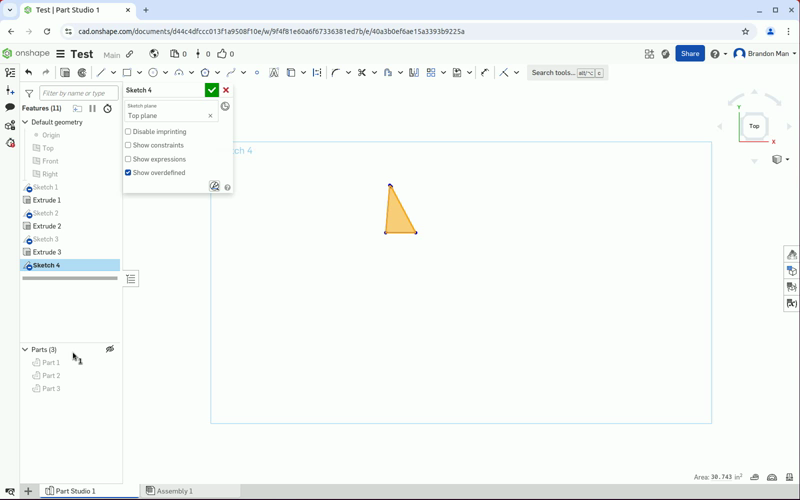
key(shift+y)
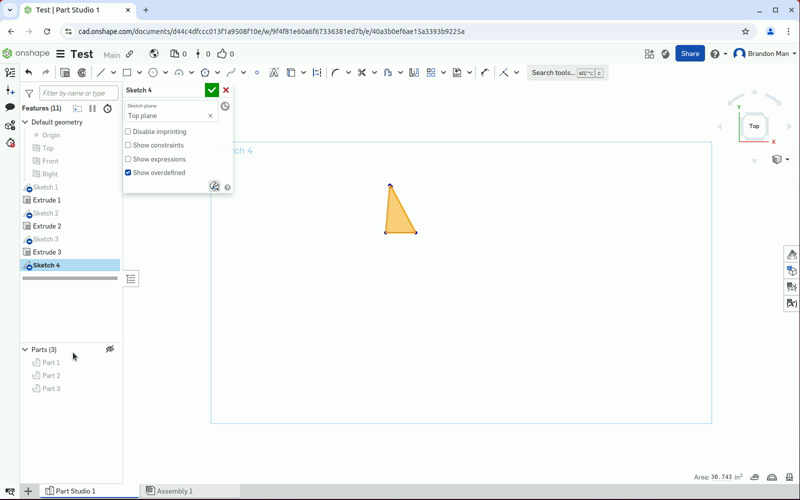
key(shift+e)
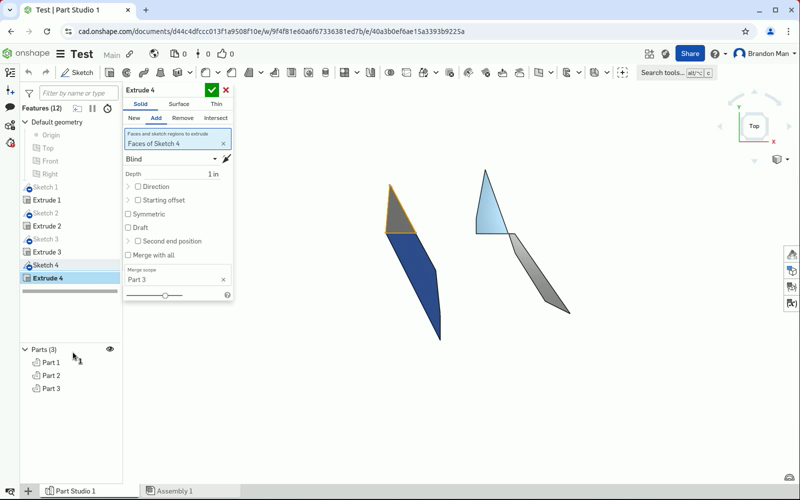
mouse_move(143, 106)
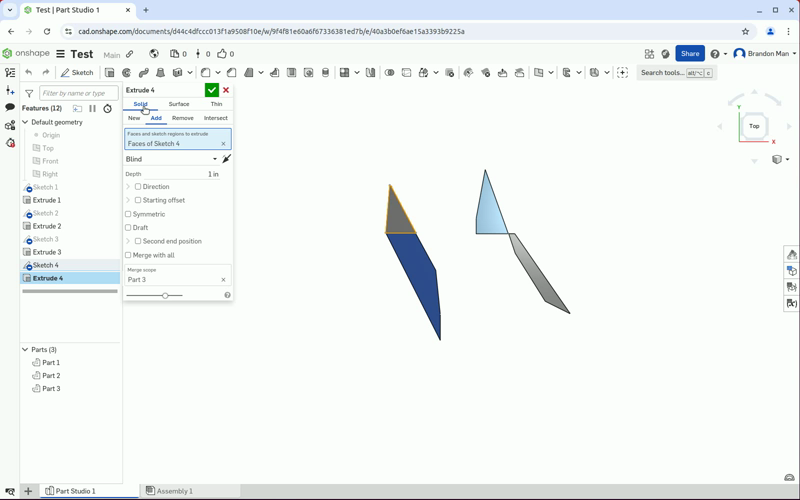
click(143, 106)
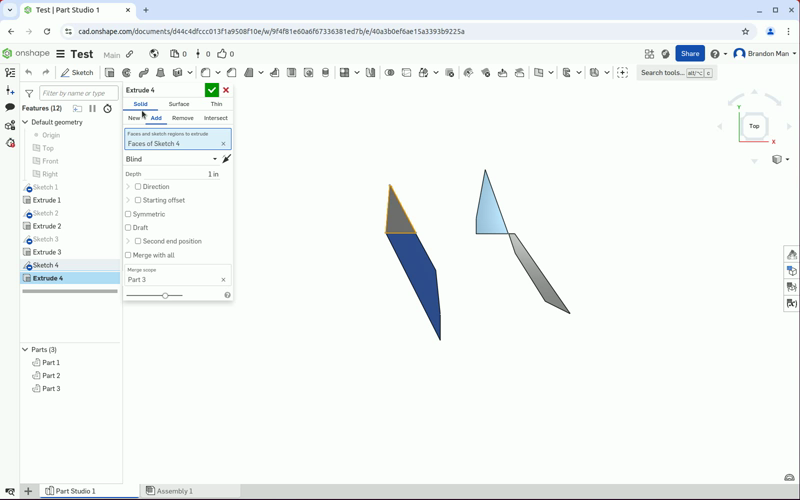
mouse_move(137, 120)
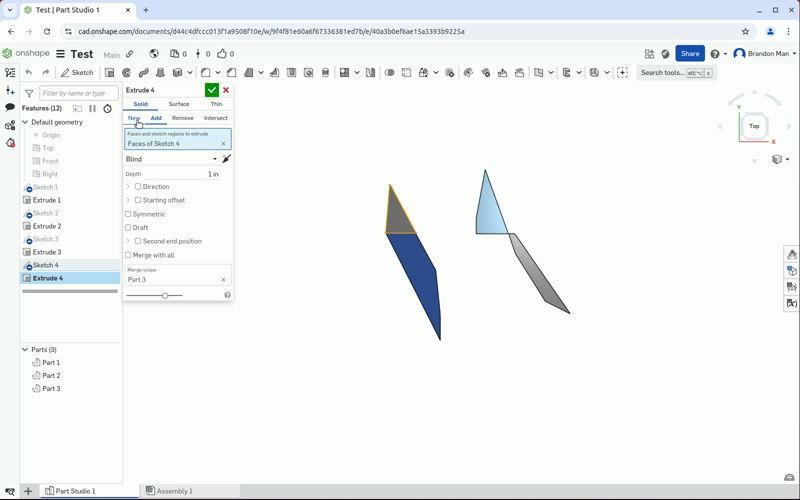
click(137, 120)
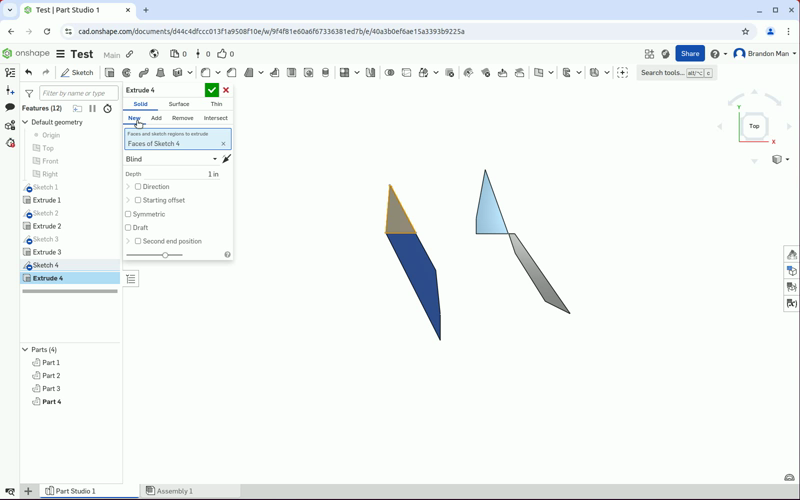
key(tab, 4)
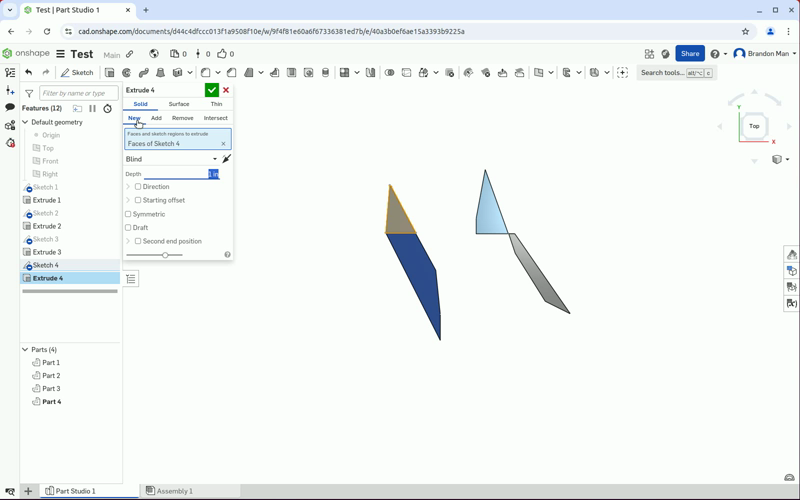
text(8.906)
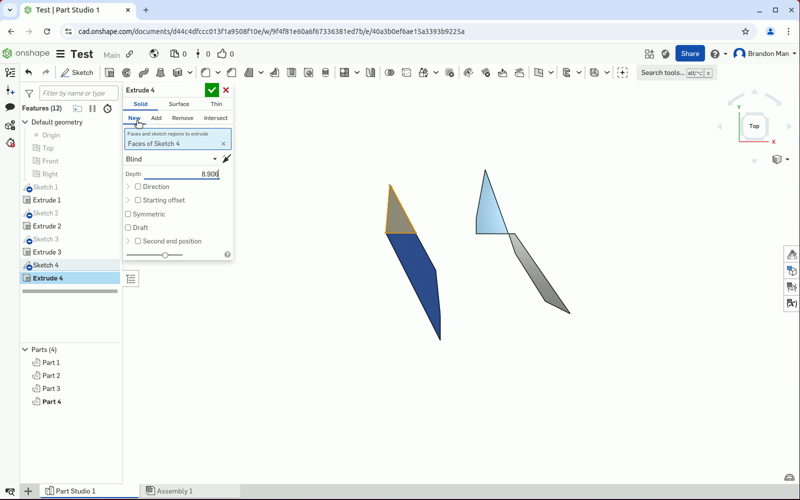
key(enter)
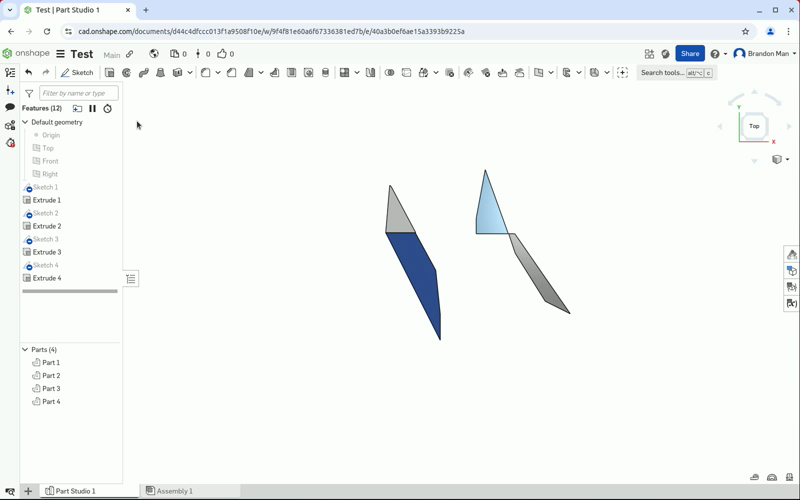
key(shift+h)
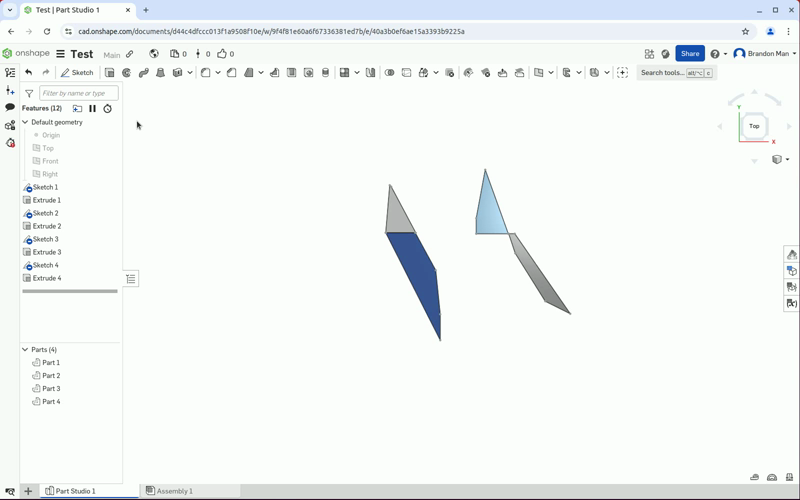
key(shift+h)
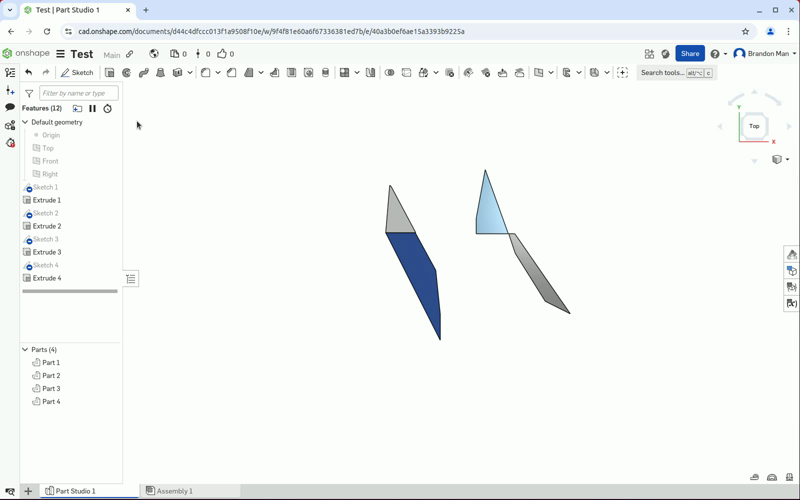
mouse_move(73, 189)
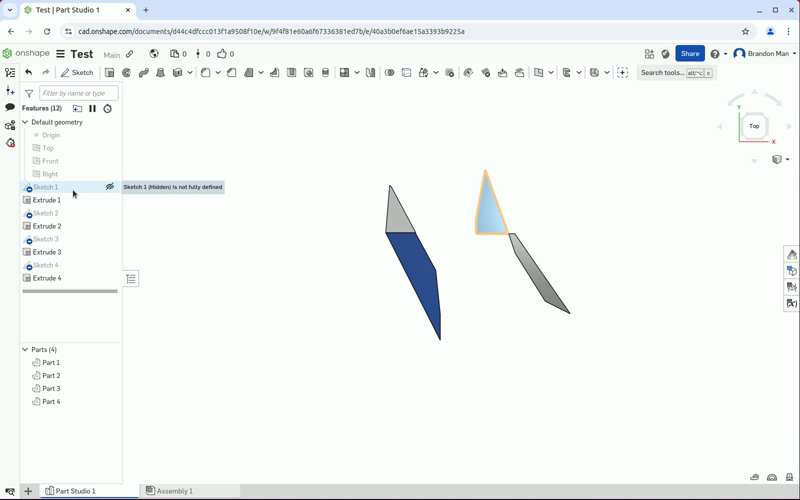
click(73, 189)
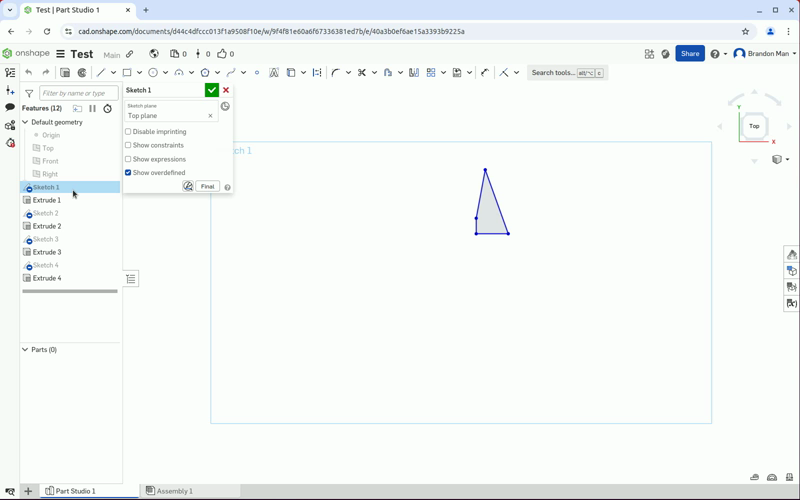
mouse_move(229, 92)
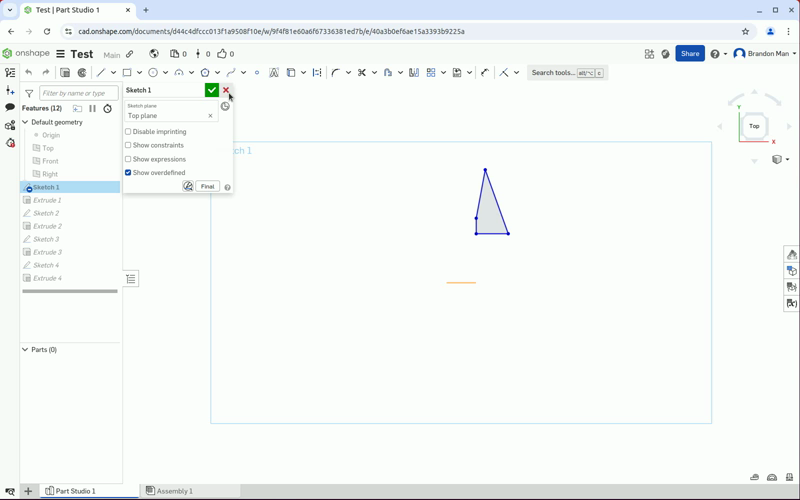
click(229, 92)
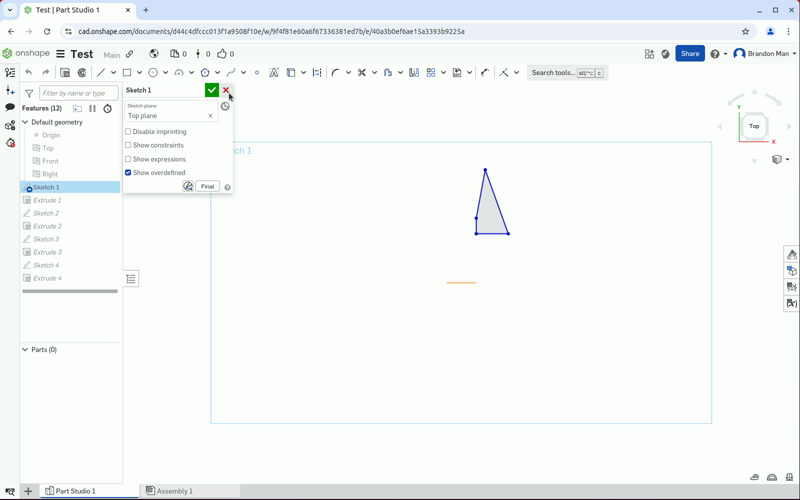
key(shift+s)
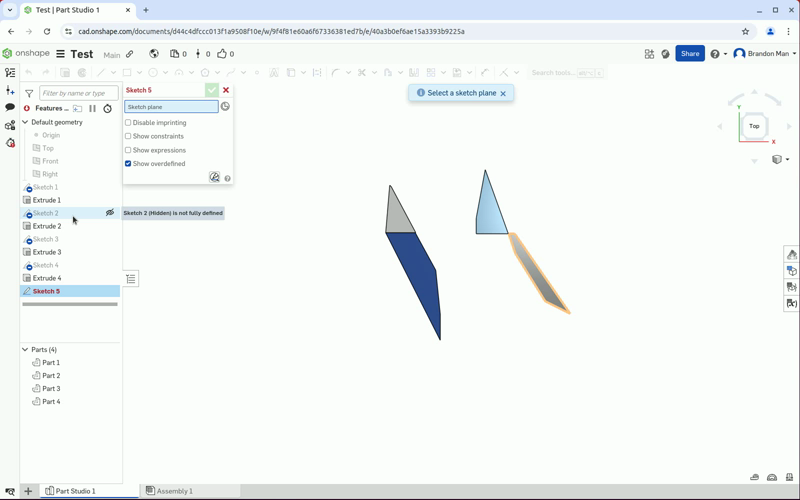
scroll(3)
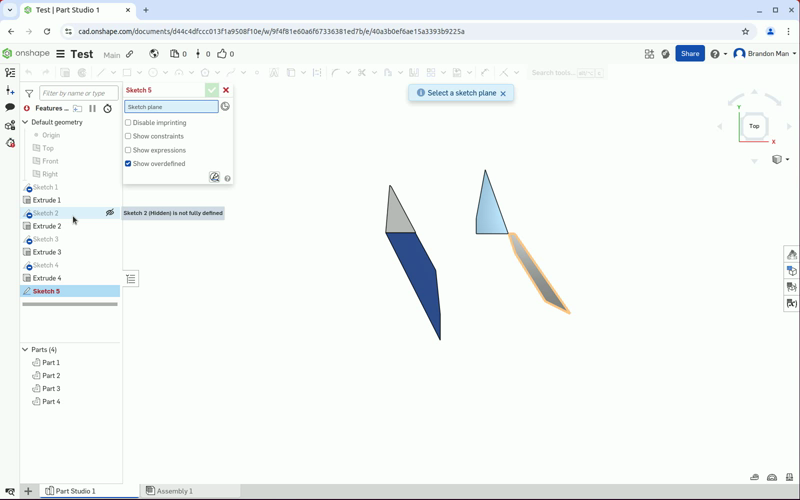
mouse_move(73, 150)
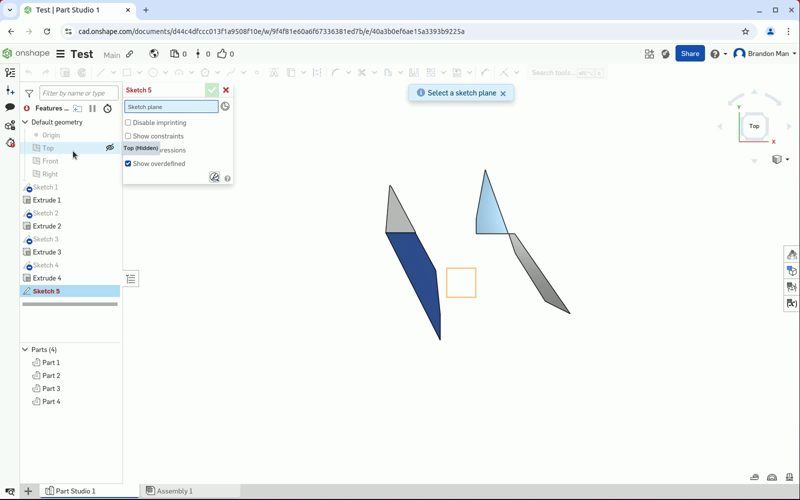
click(73, 150)
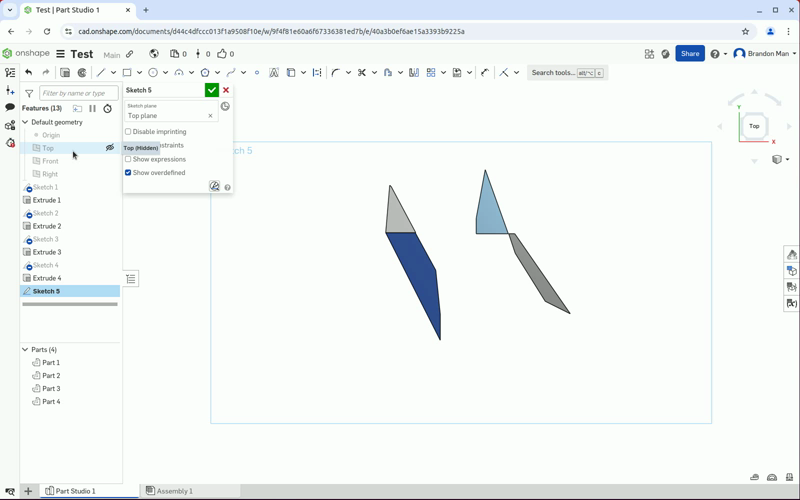
mouse_move(73, 352)
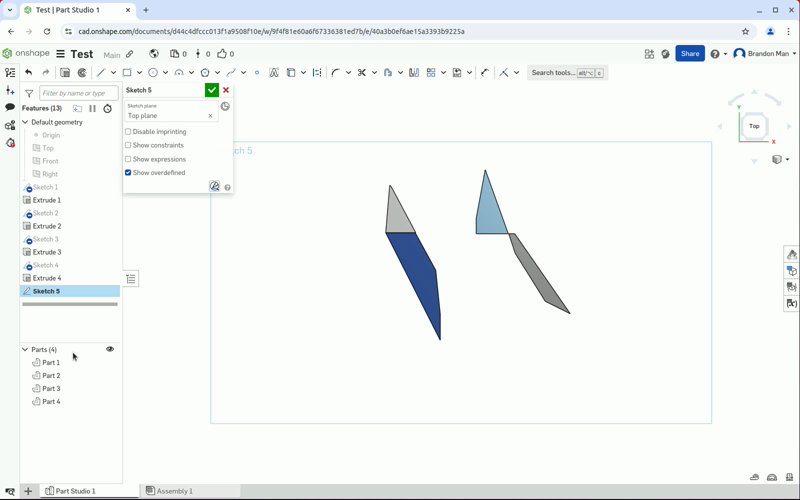
key(y)
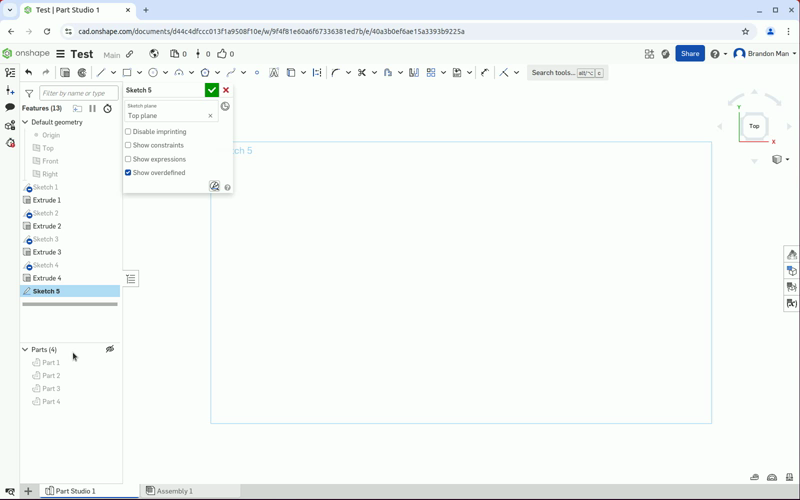
key(l)
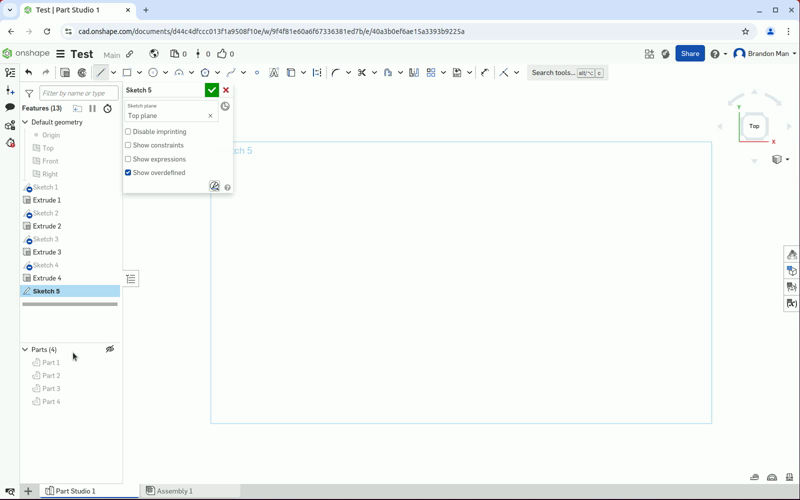
key_down(shift)
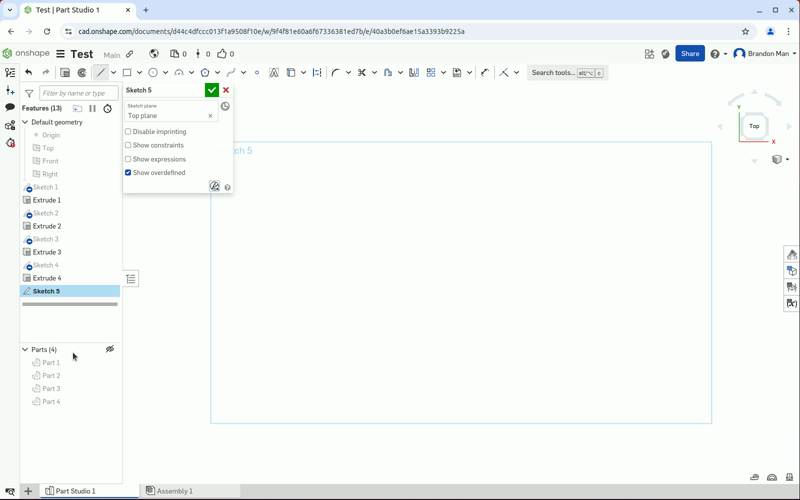
mouse_move(434, 268)
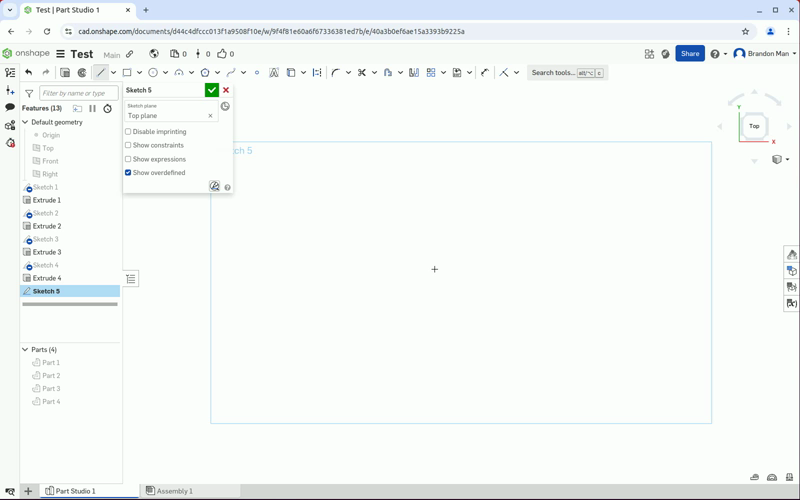
click(434, 268)
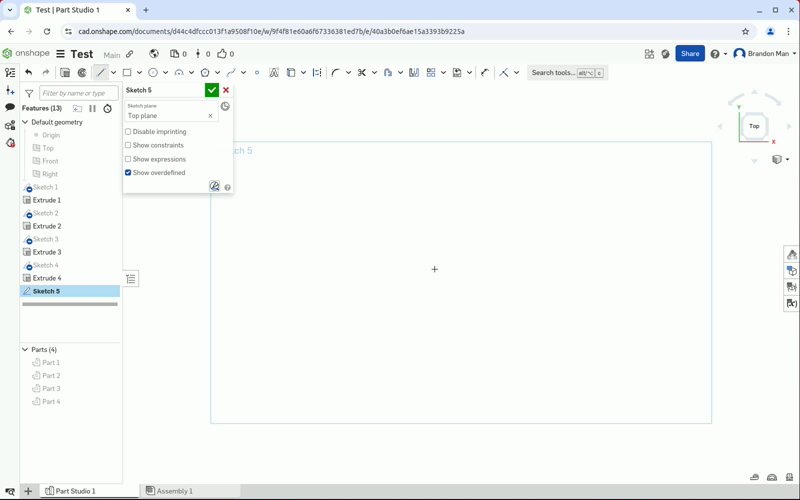
key_up(shift)
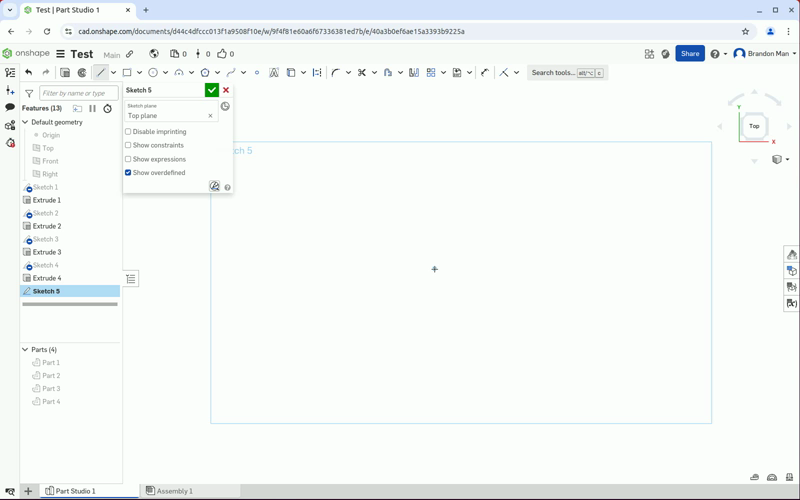
key_down(shift)
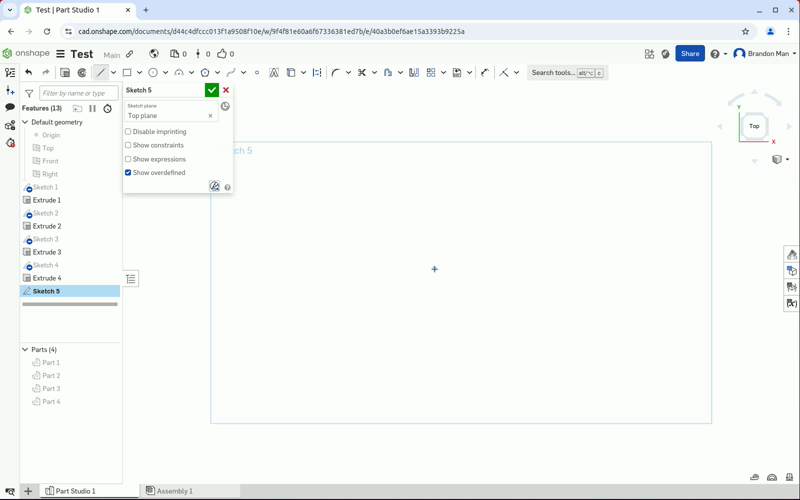
mouse_move(464, 268)
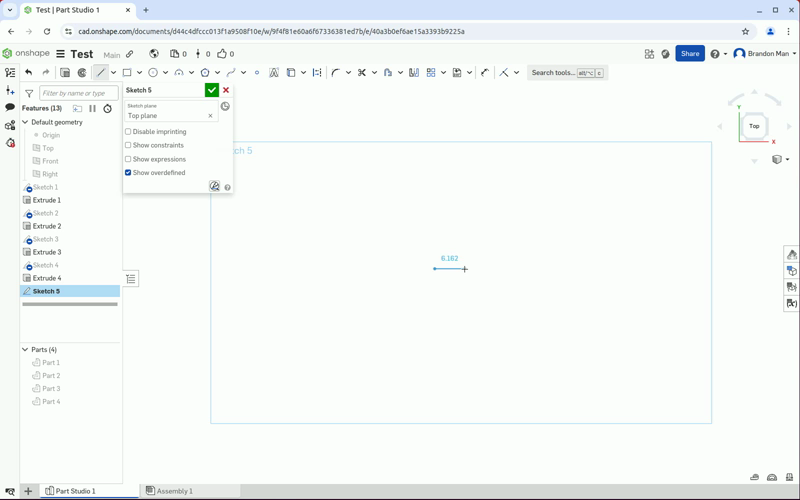
mouse_move(440, 314)
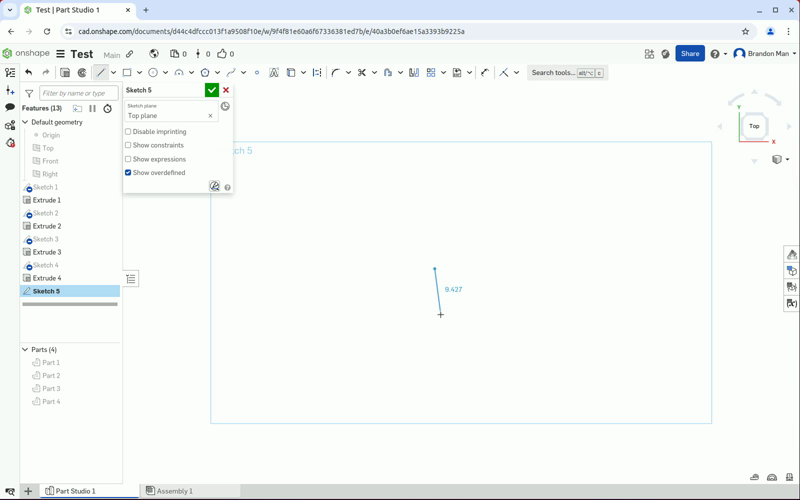
click(440, 314)
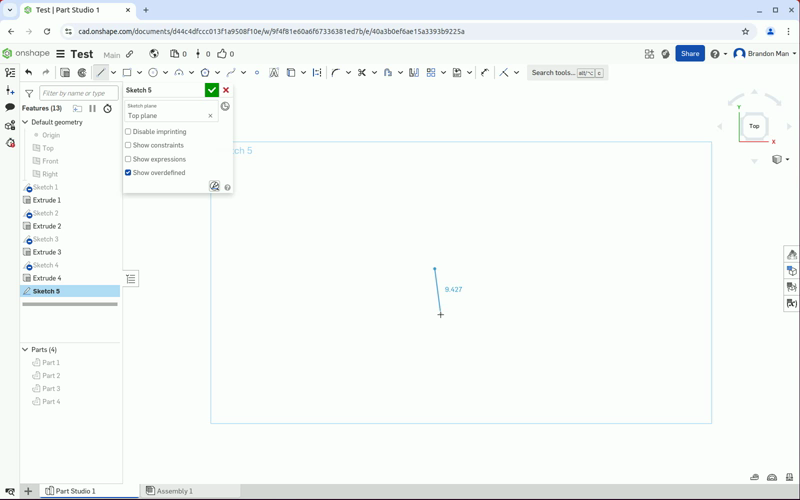
key_up(shift)
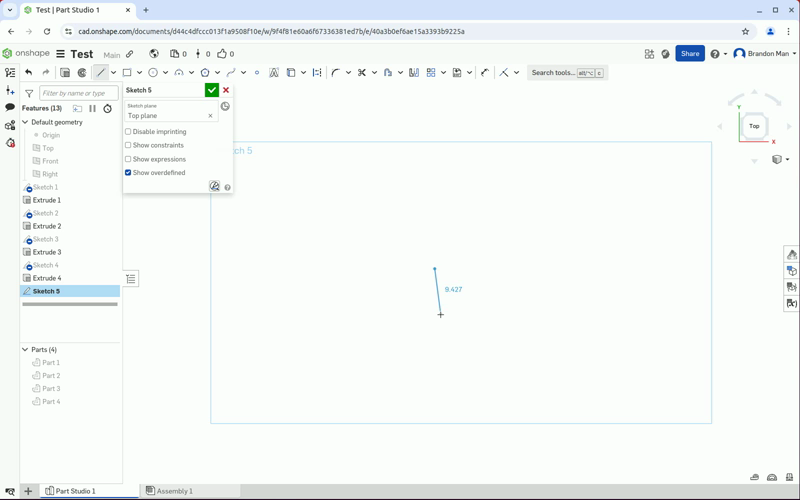
key_down(shift)
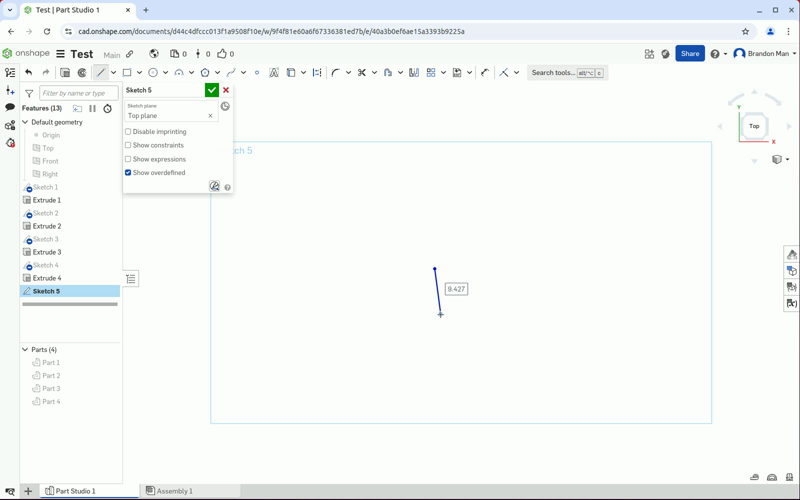
mouse_move(545, 301)
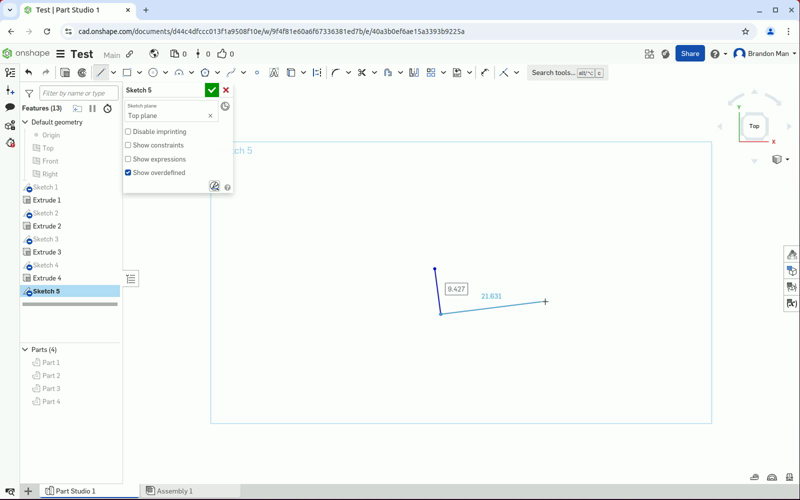
click(545, 301)
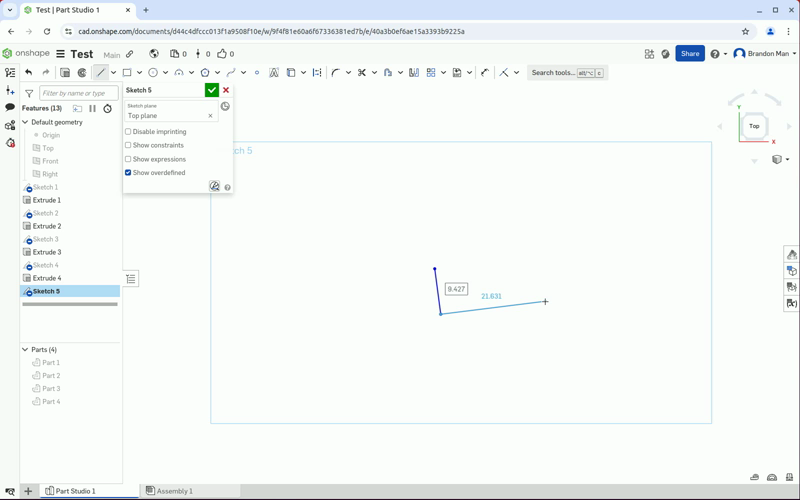
key_up(shift)
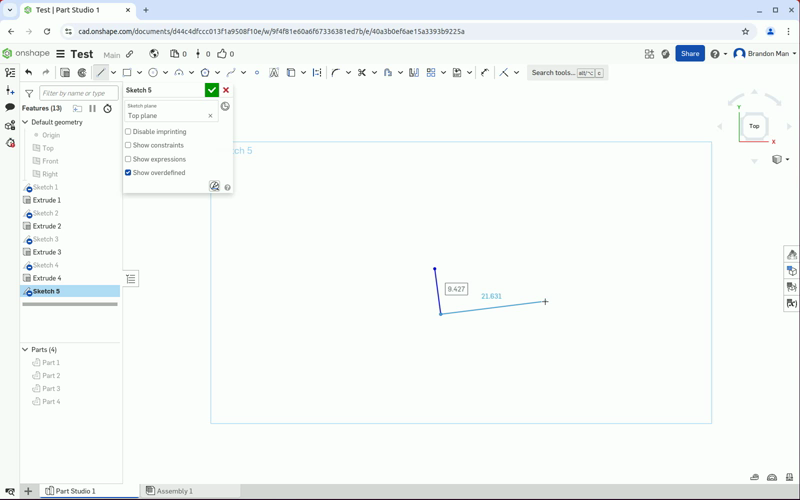
key_down(shift)
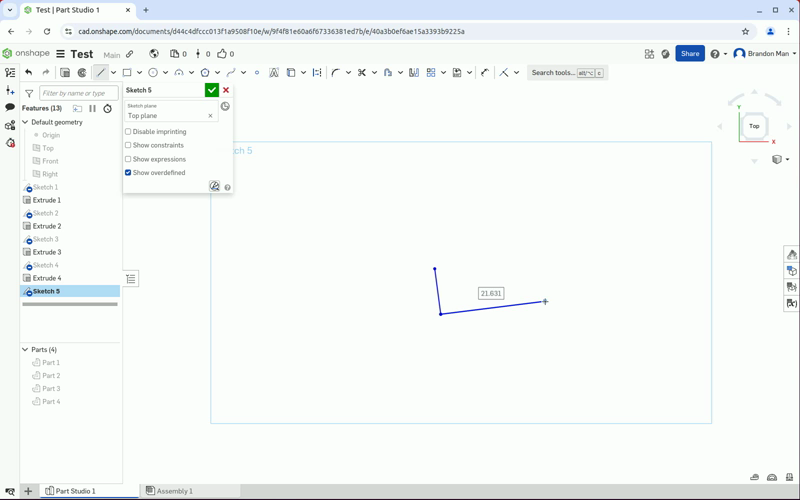
mouse_move(575, 301)
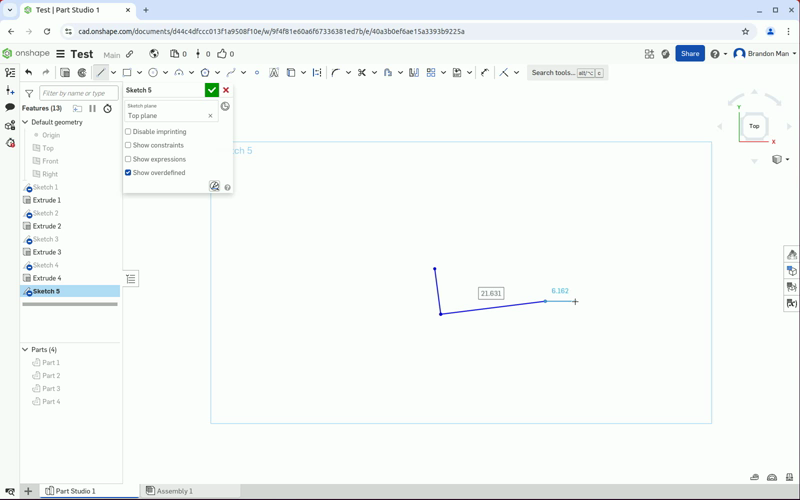
mouse_move(516, 252)
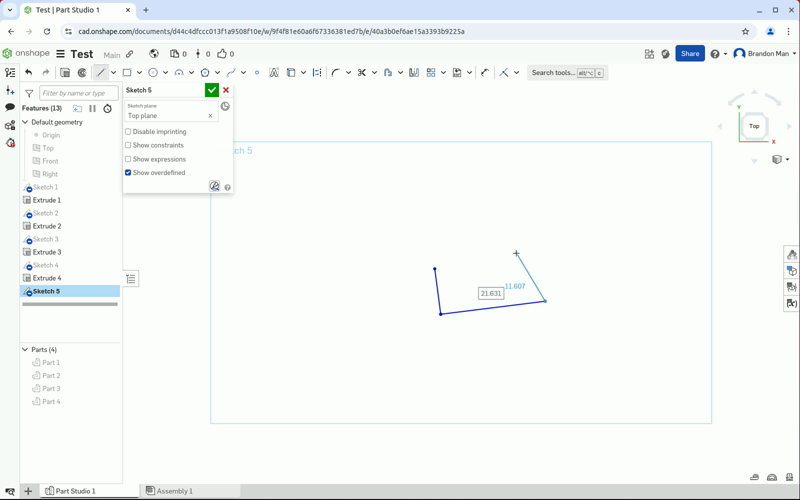
click(516, 252)
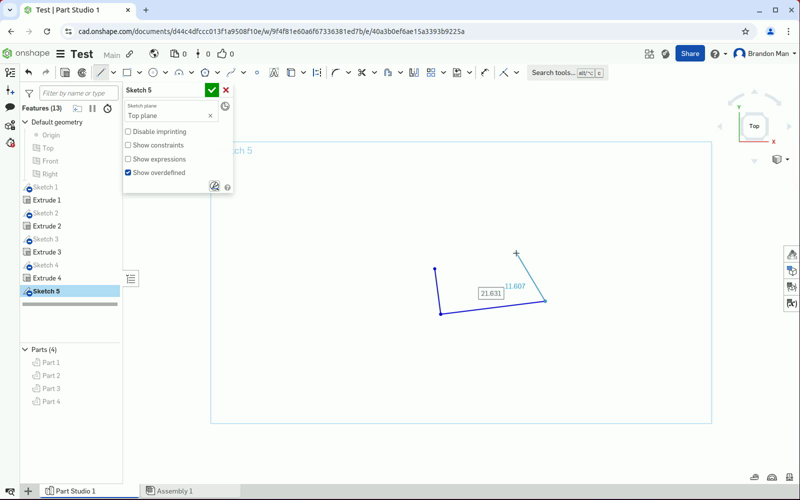
key_up(shift)
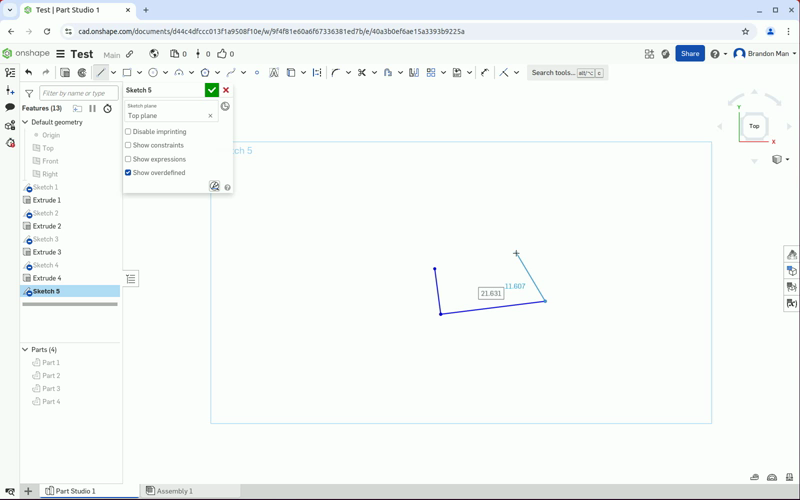
key_down(shift)
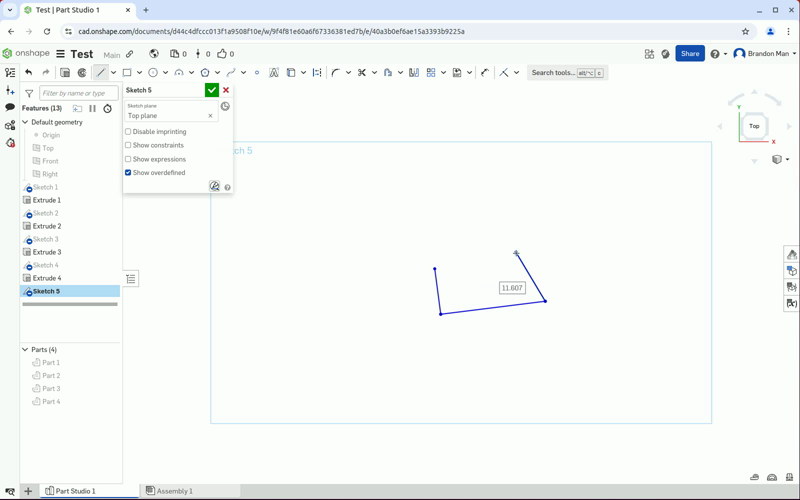
mouse_move(434, 268)
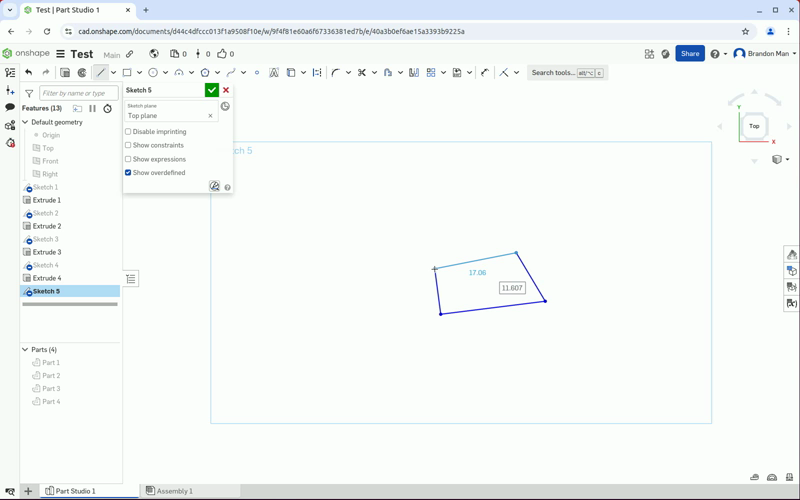
key_up(shift)
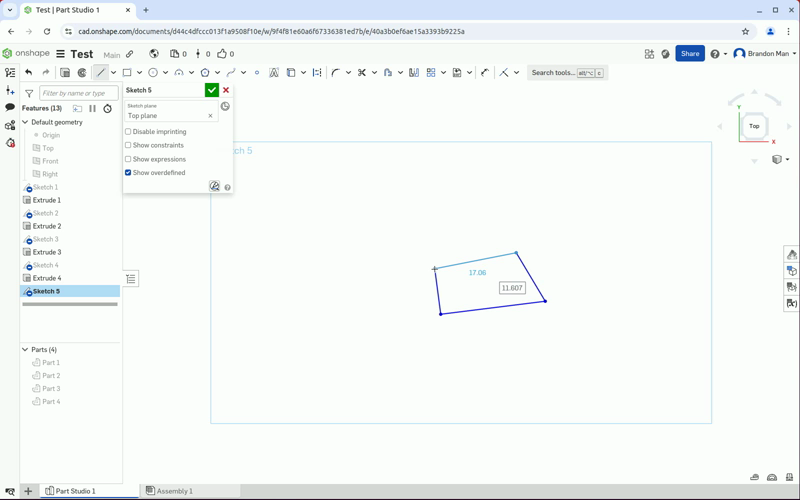
click(434, 268)
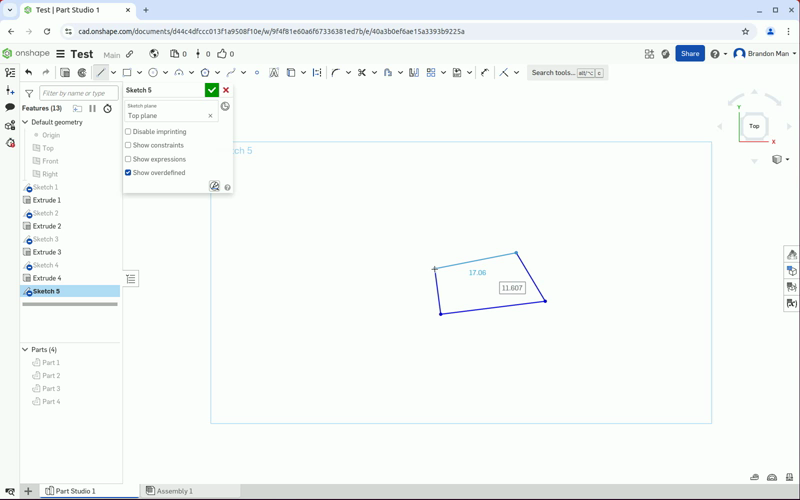
key(esc)
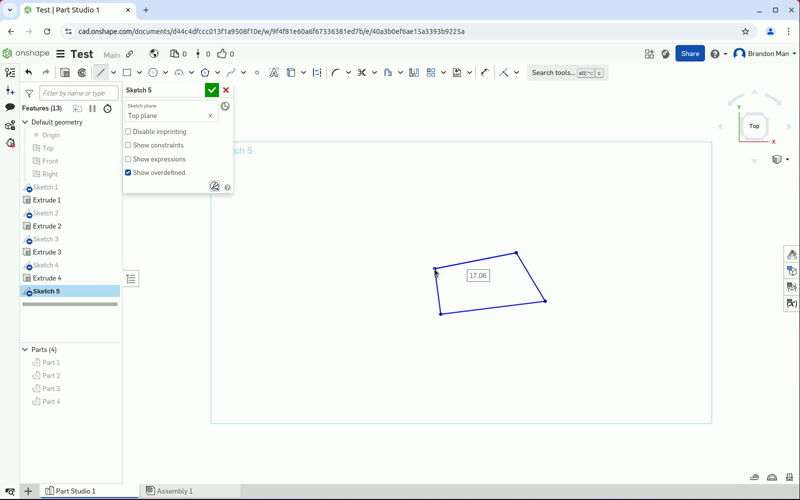
mouse_move(494, 299)
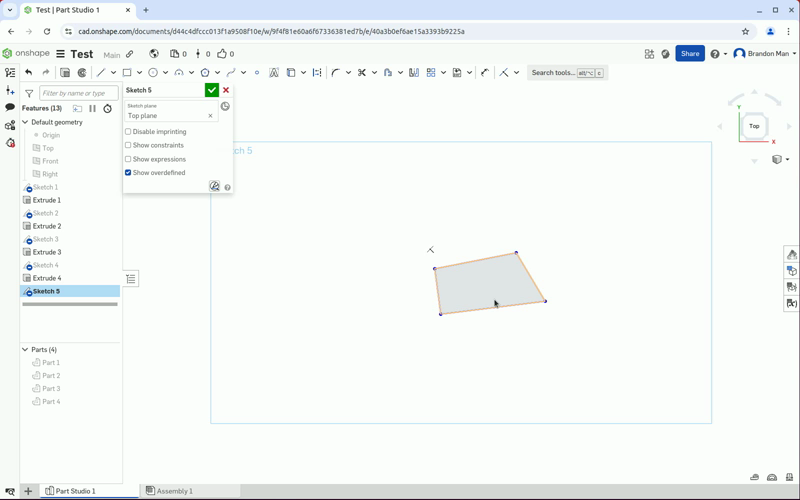
click(494, 299)
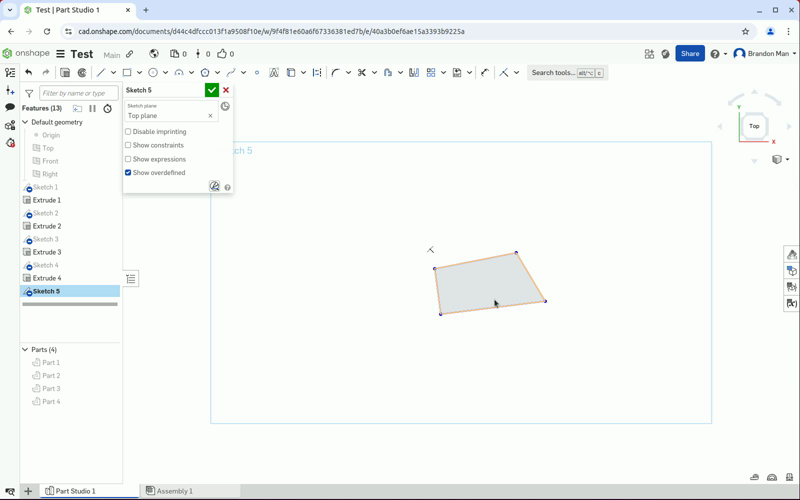
mouse_move(73, 352)
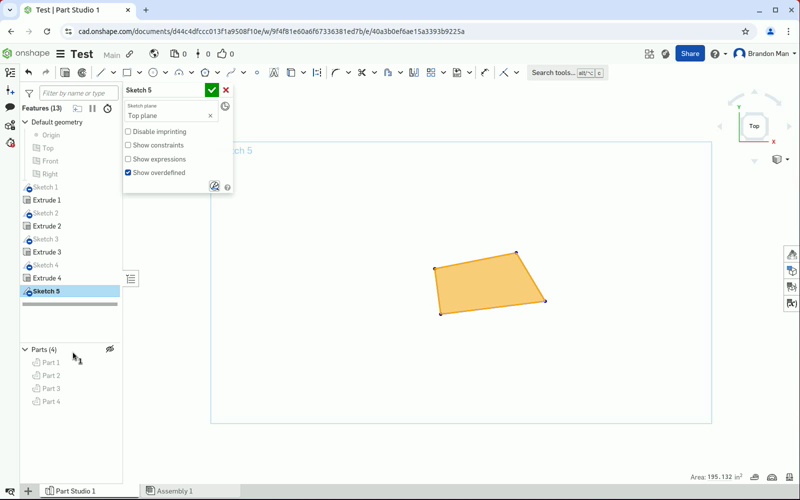
key(shift+y)
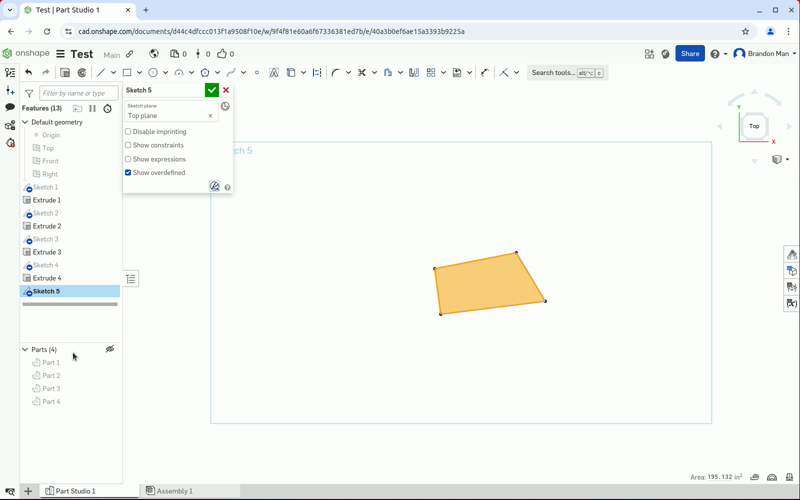
key(shift+e)
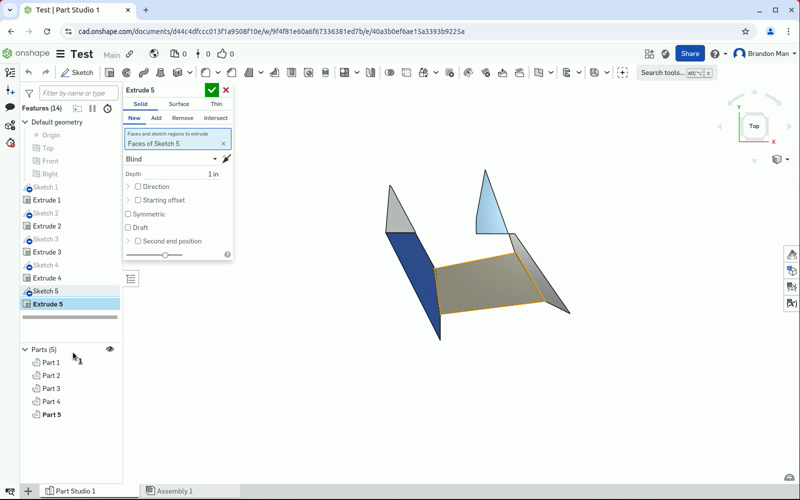
mouse_move(143, 106)
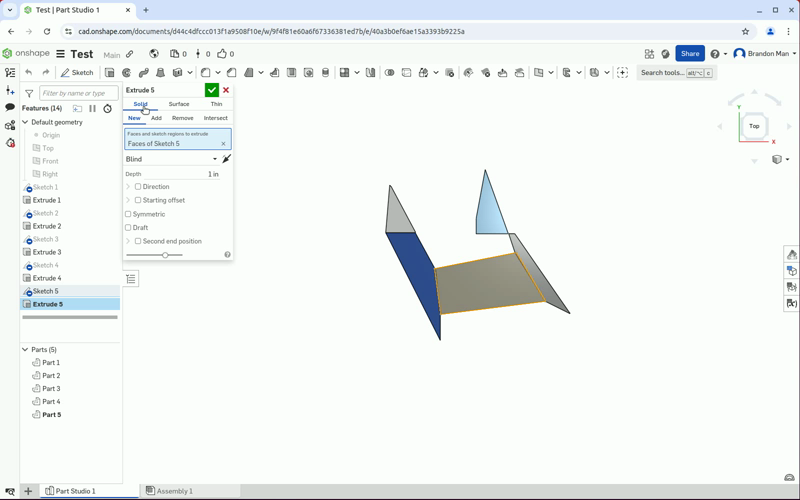
click(143, 106)
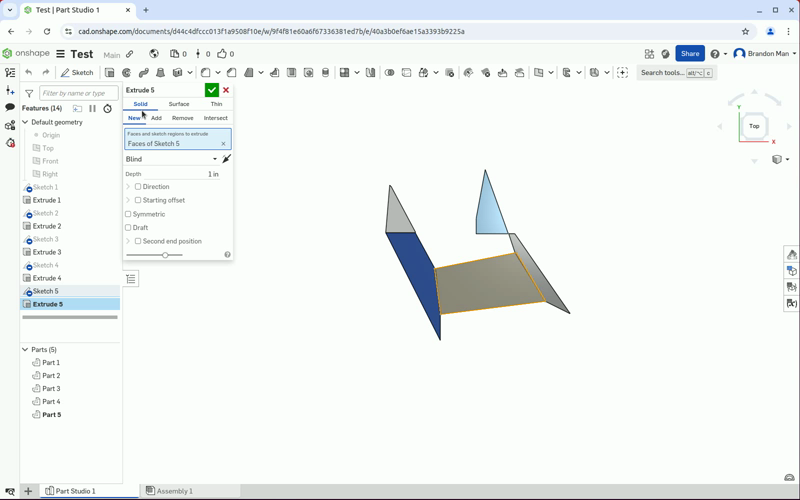
mouse_move(137, 120)
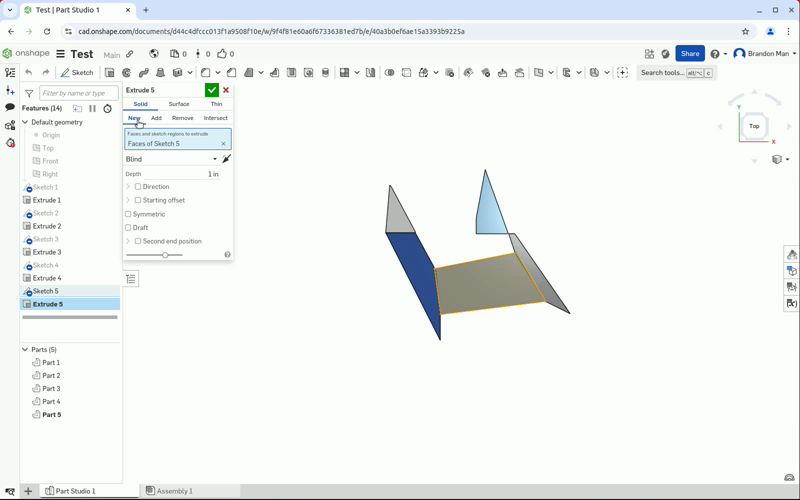
click(137, 120)
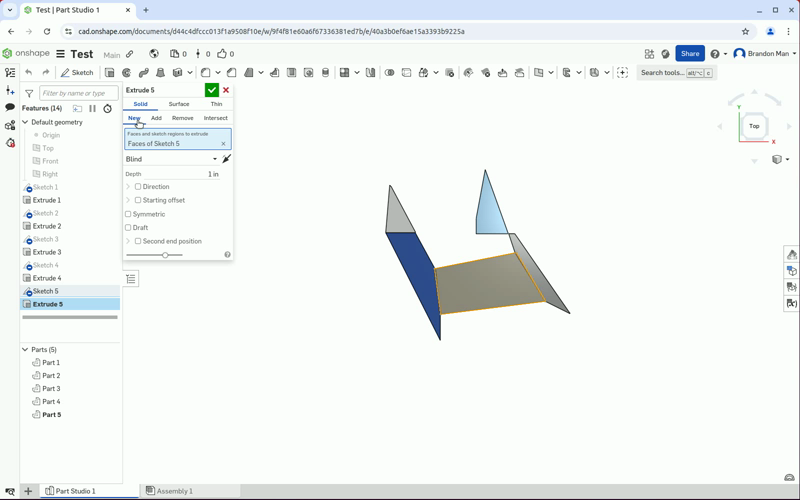
key(tab, 4)
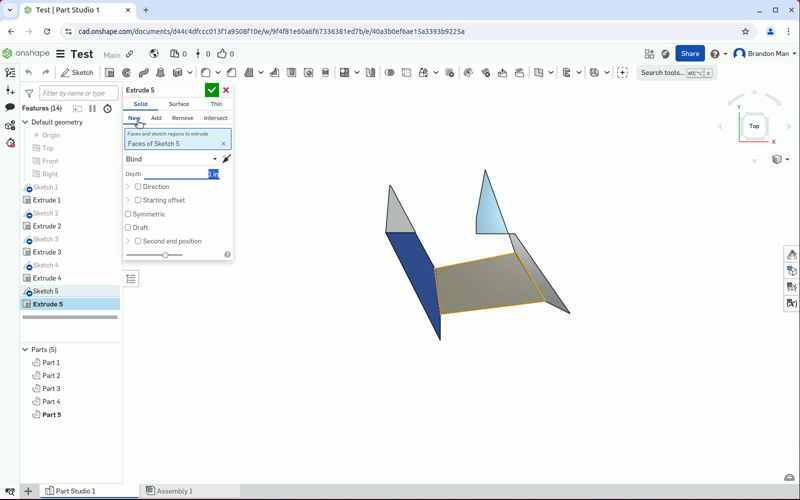
text(8.906)
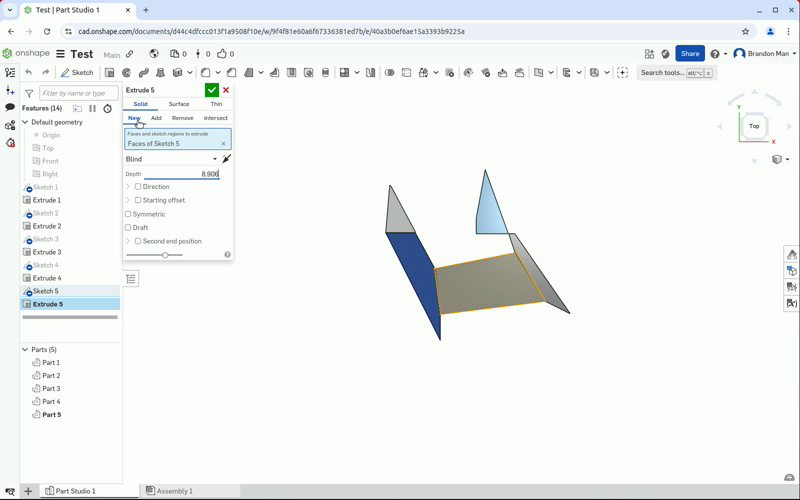
key(enter)
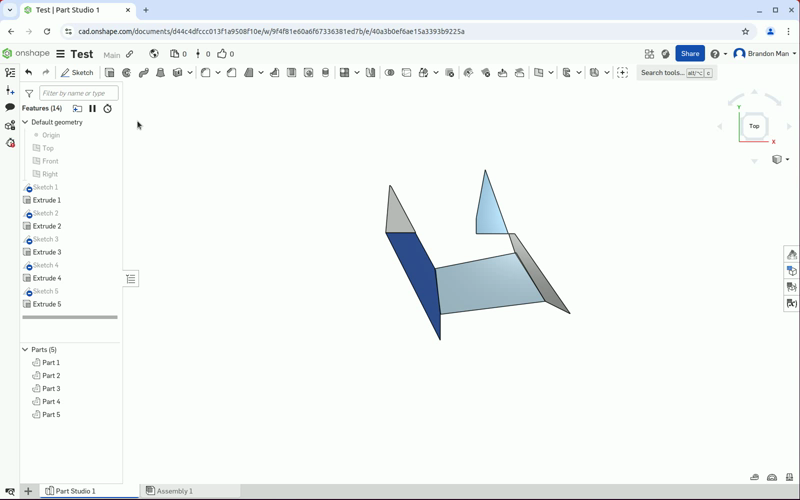
key(shift+h)
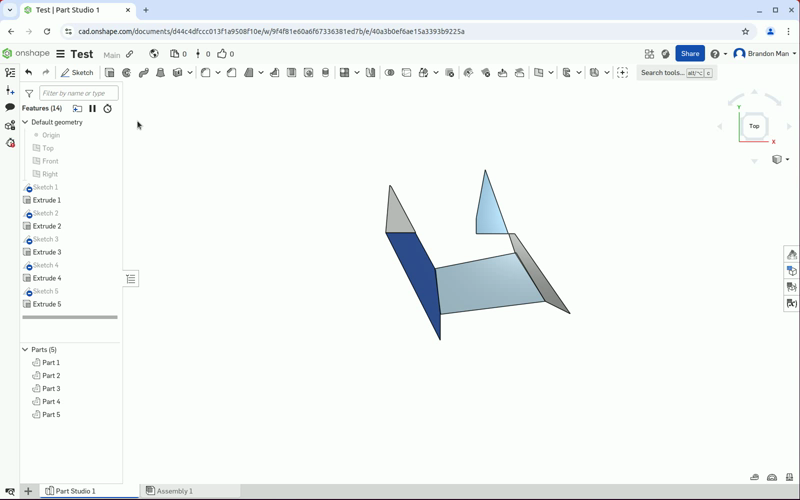
key(shift+h)
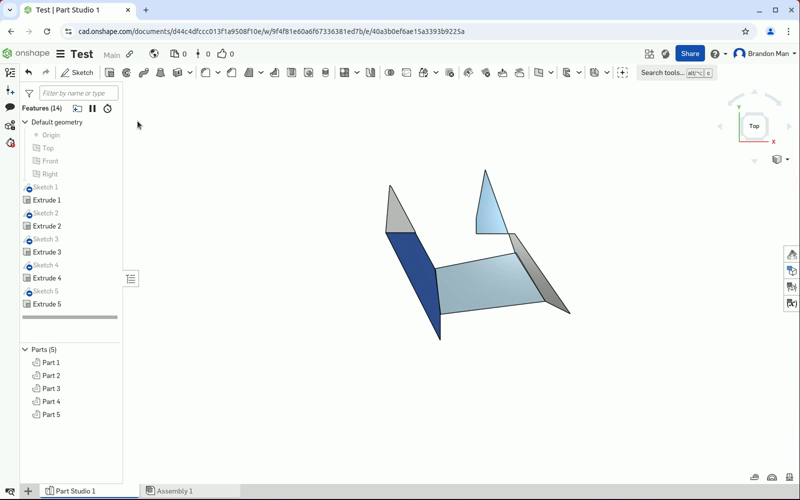
mouse_move(73, 189)
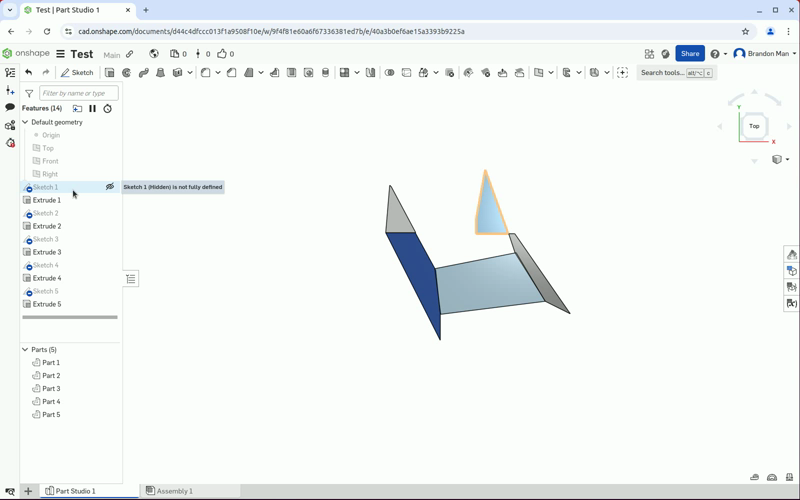
click(73, 189)
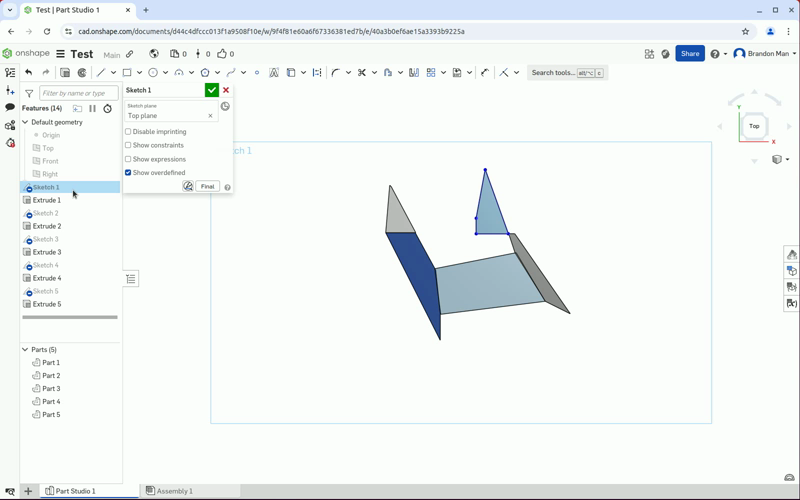
mouse_move(229, 92)
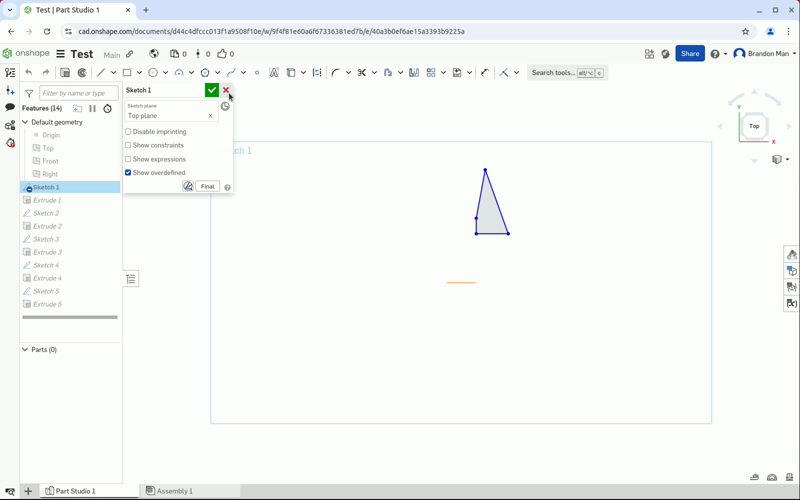
click(229, 92)
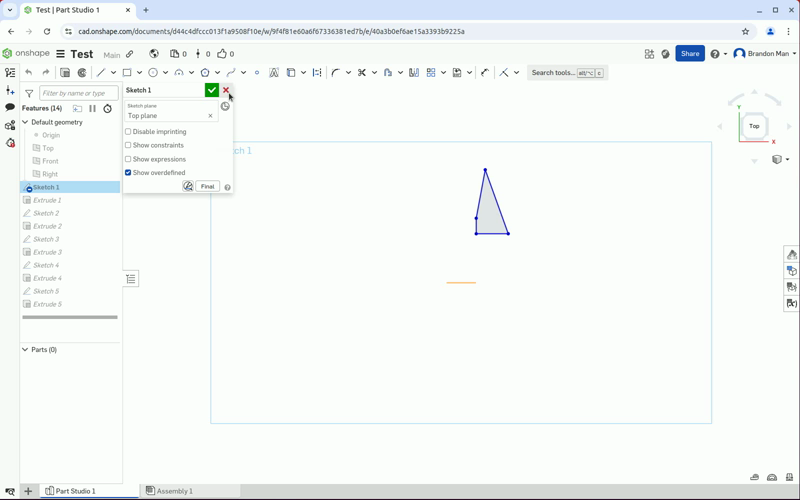
key(shift+s)
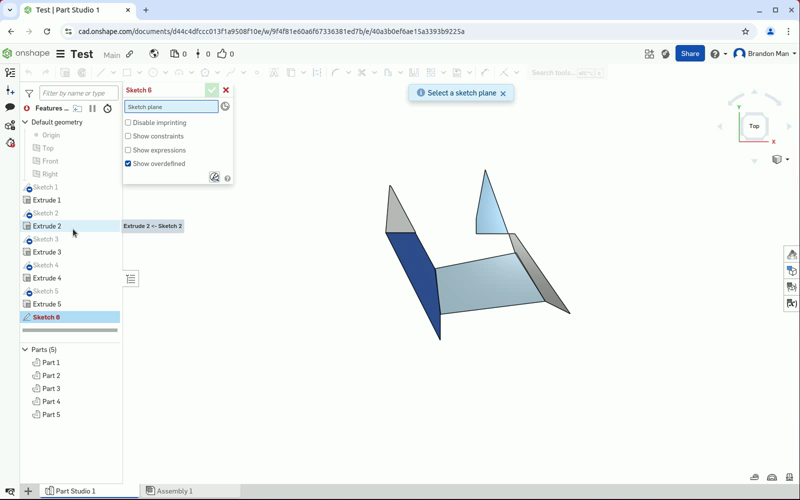
scroll(3)
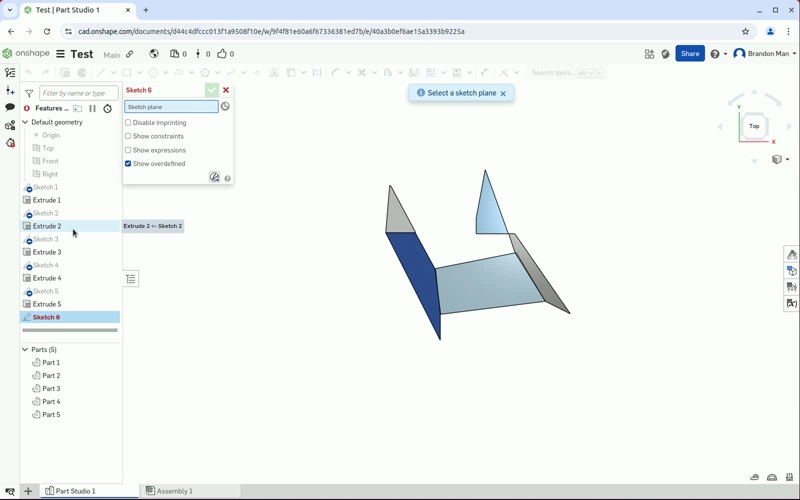
mouse_move(73, 150)
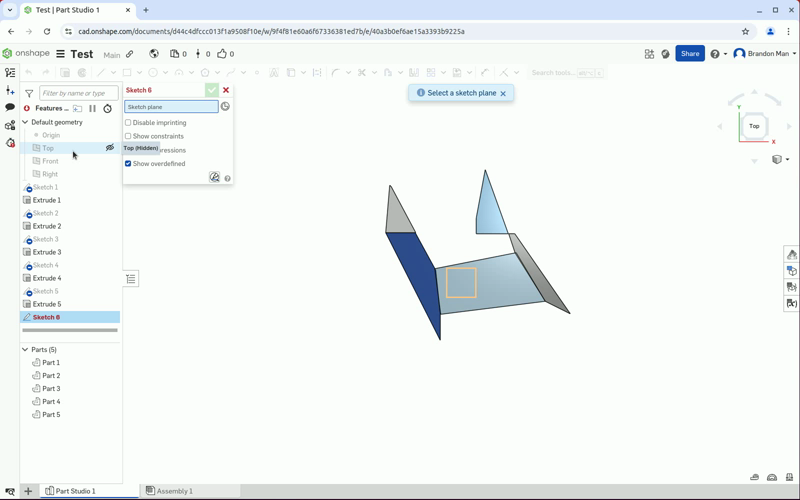
click(73, 150)
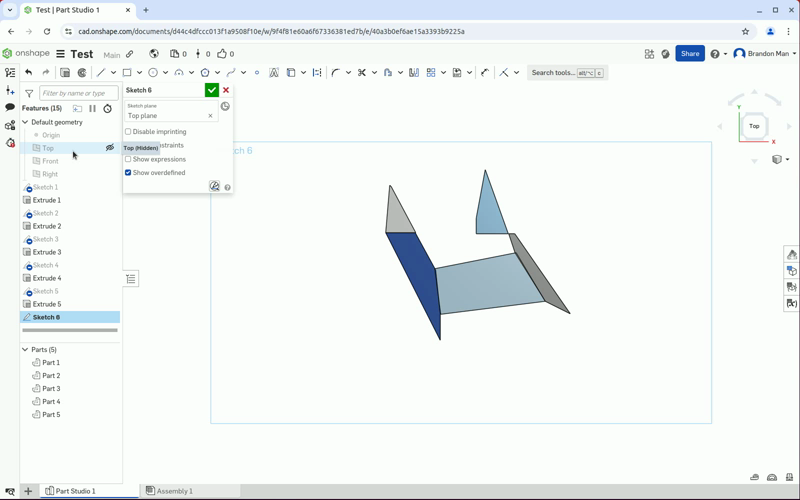
mouse_move(73, 352)
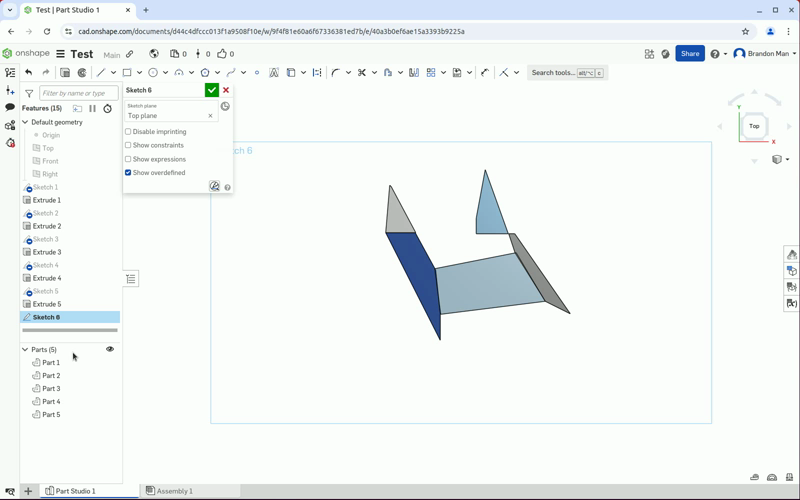
key(y)
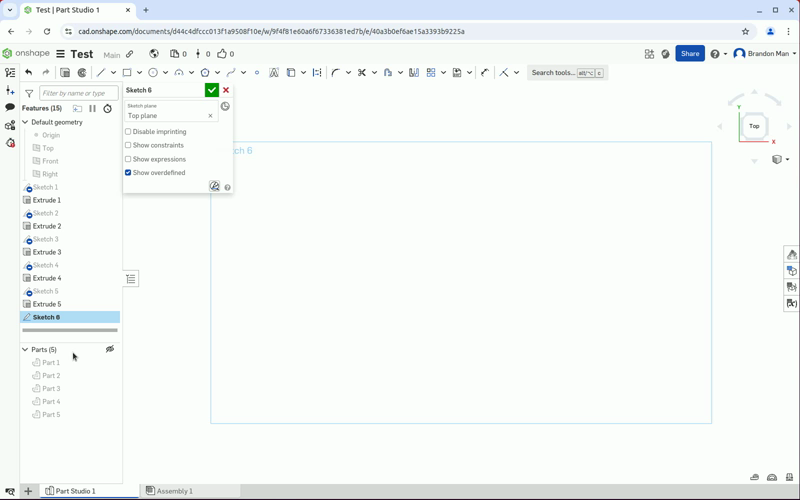
key(l)
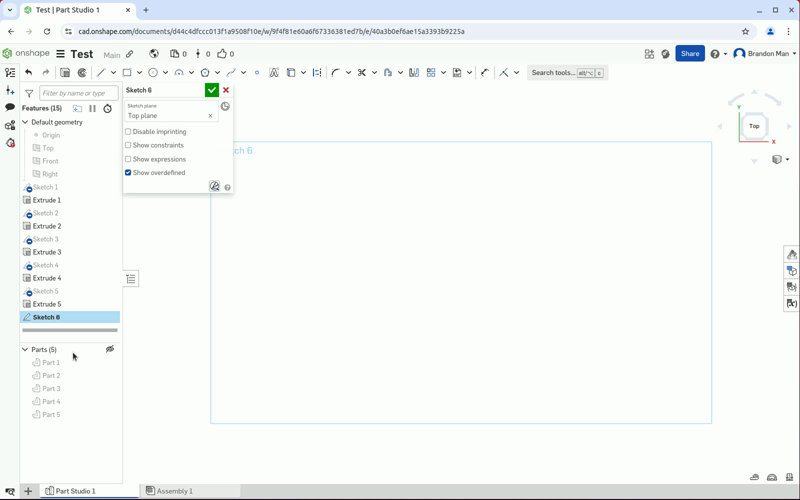
key_down(shift)
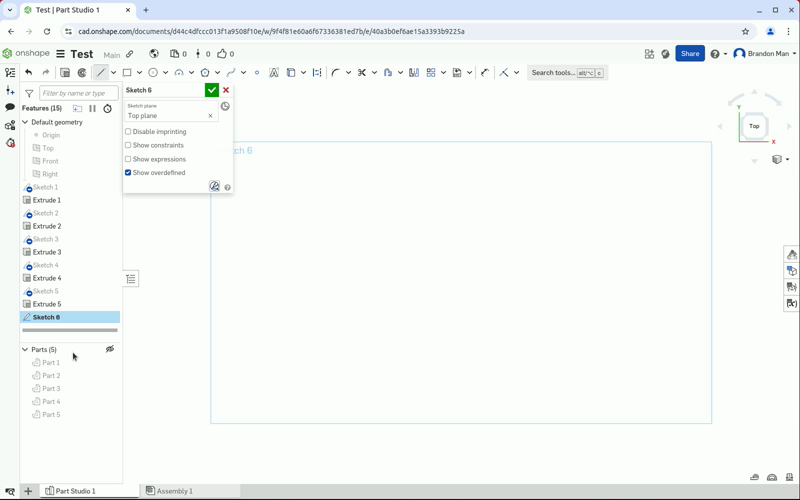
mouse_move(389, 185)
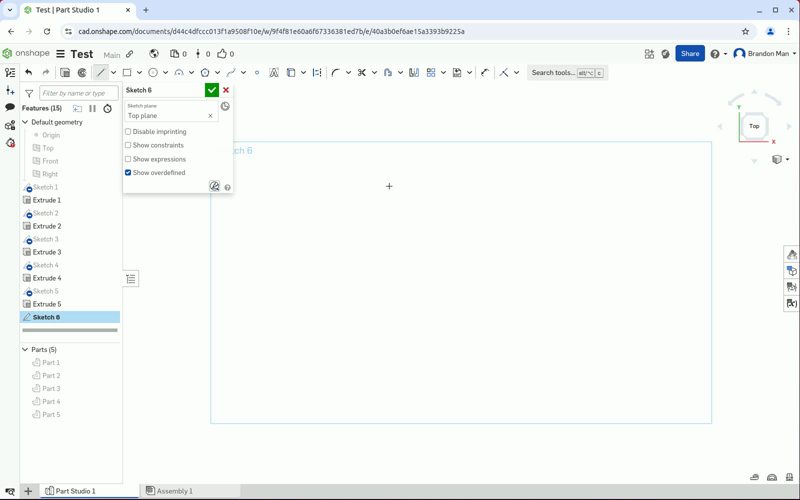
click(389, 185)
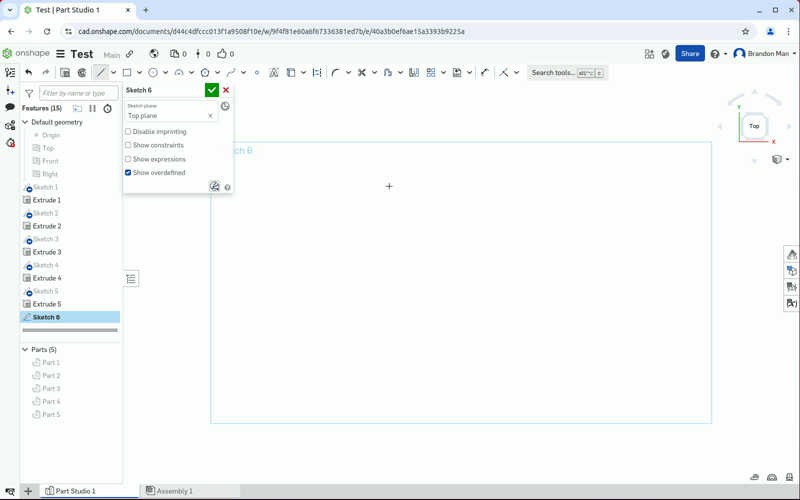
key_up(shift)
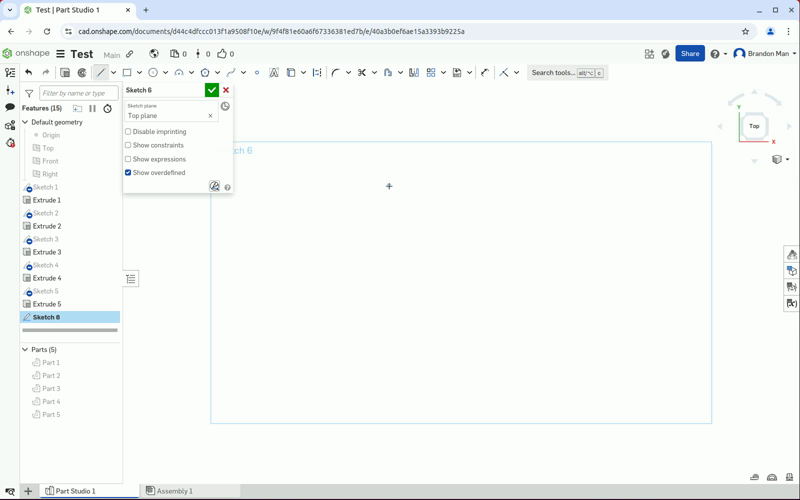
key_down(shift)
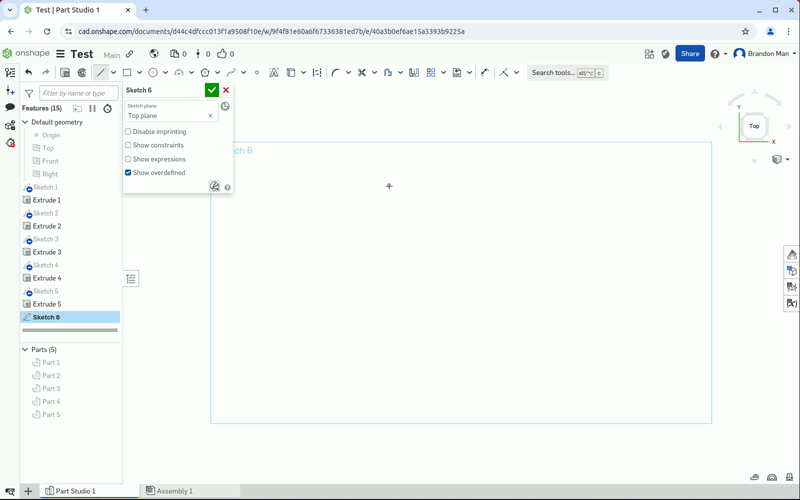
mouse_move(419, 185)
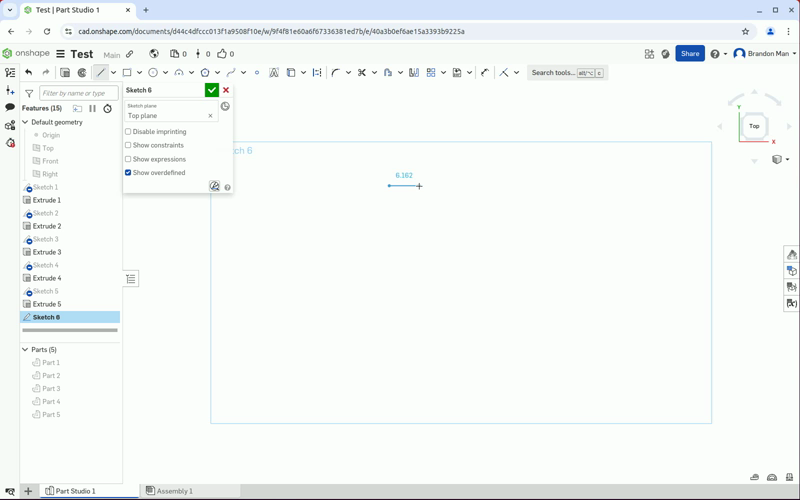
mouse_move(390, 187)
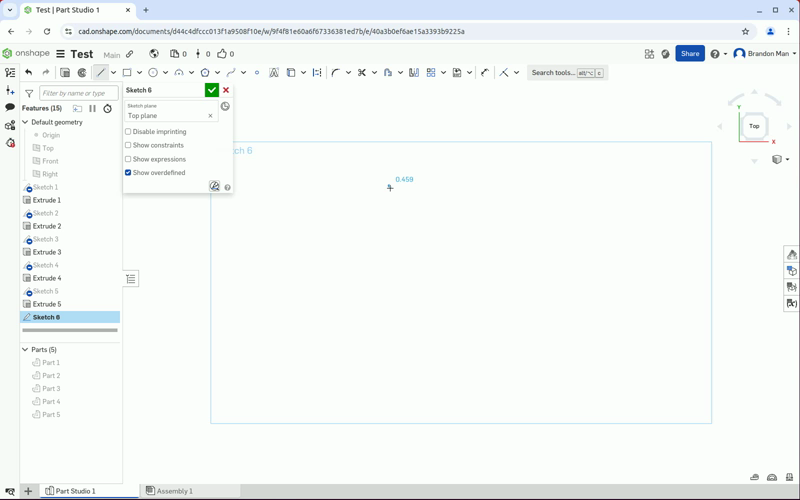
scroll(6)
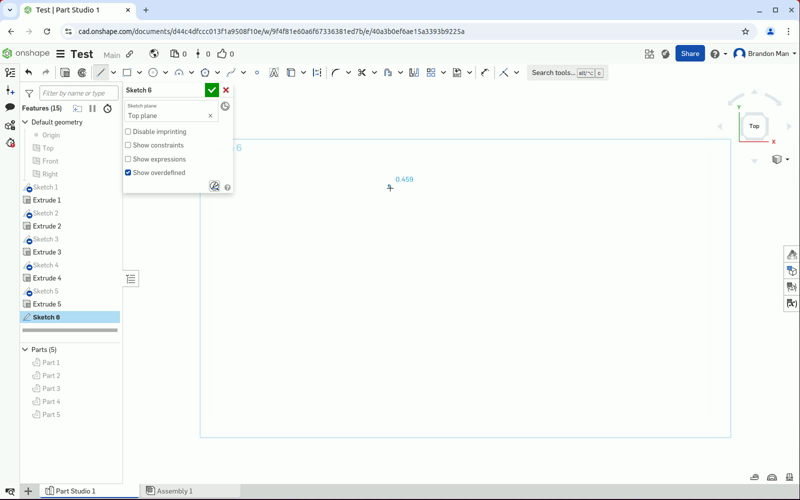
scroll(6)
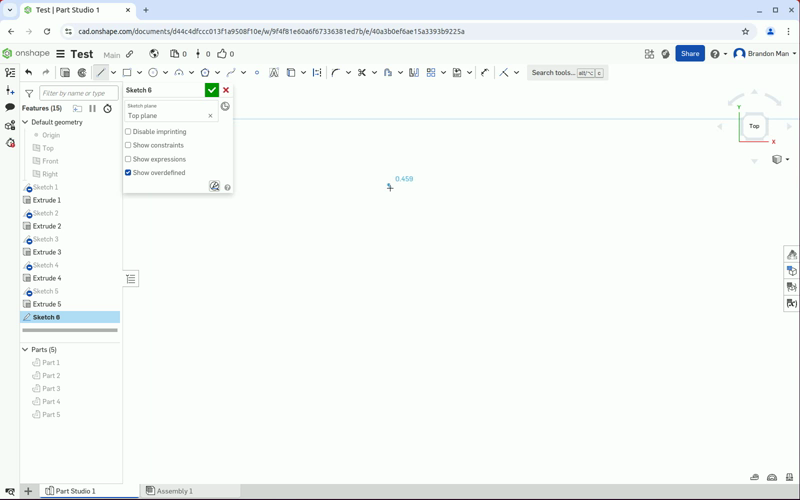
scroll(6)
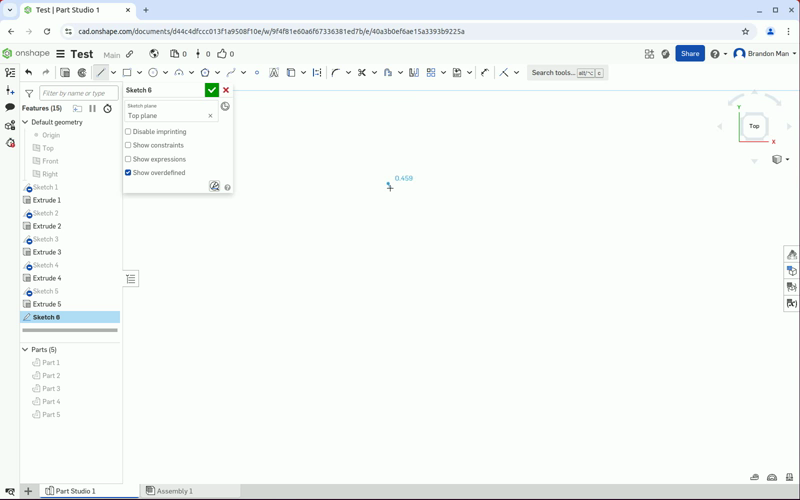
scroll(6)
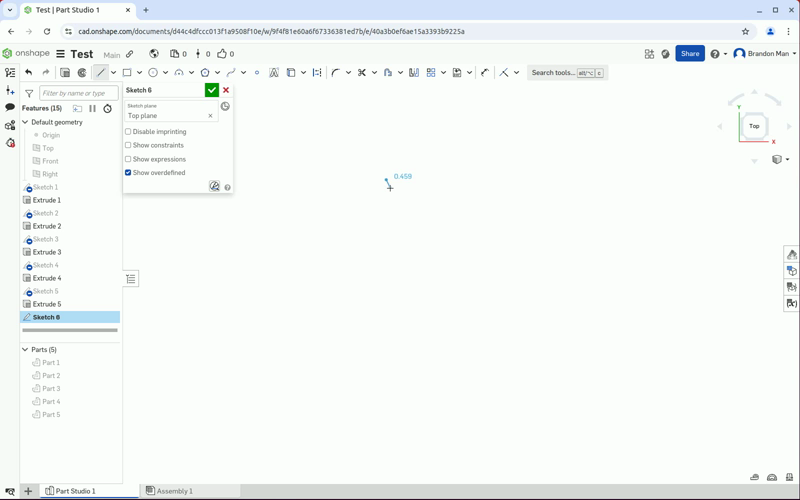
scroll(6)
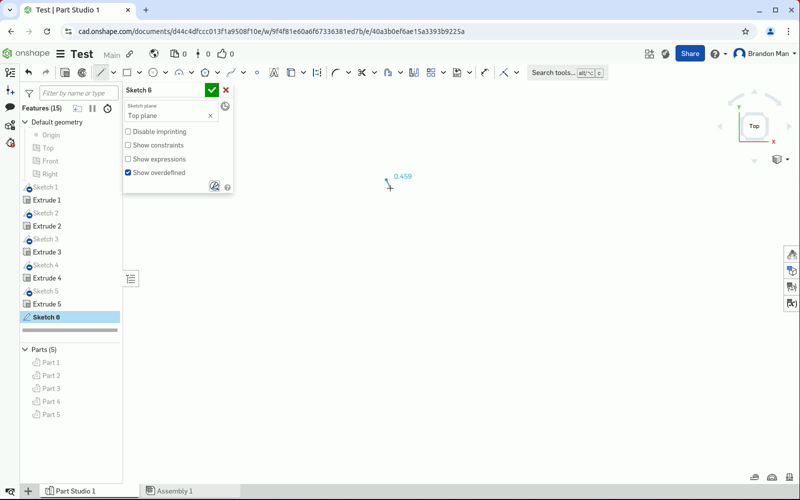
scroll(6)
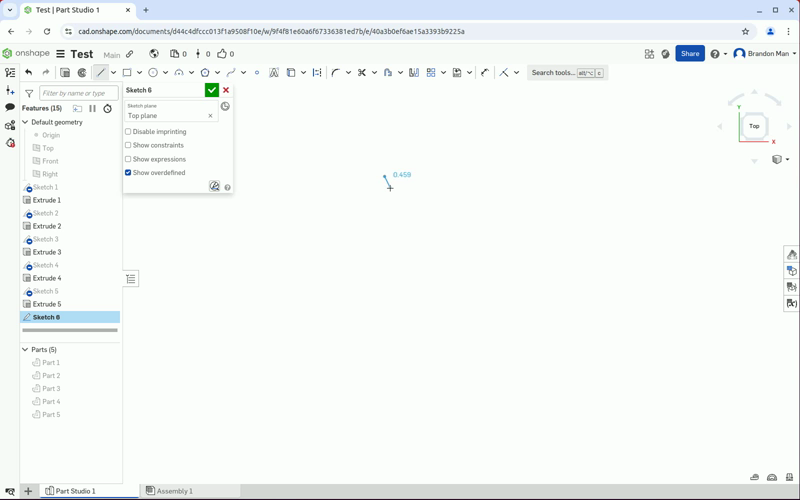
scroll(6)
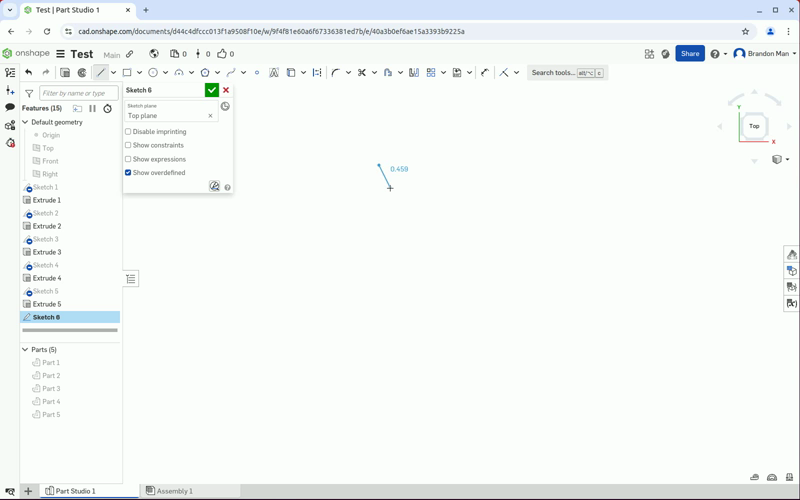
click(390, 187)
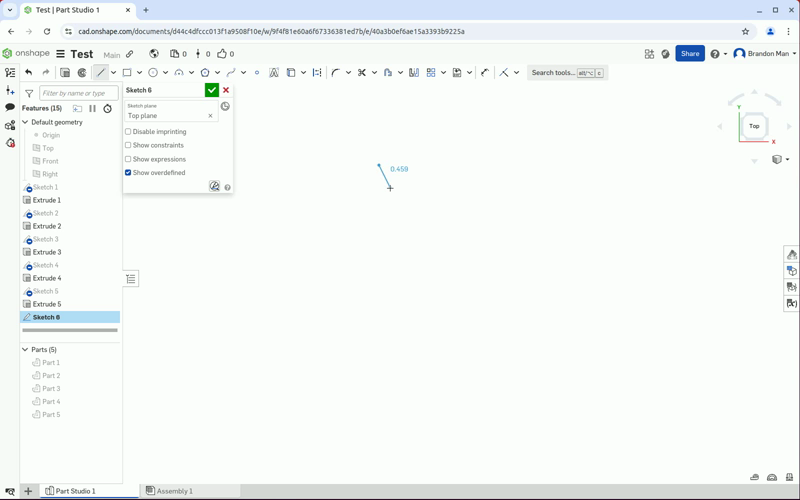
scroll(-6)
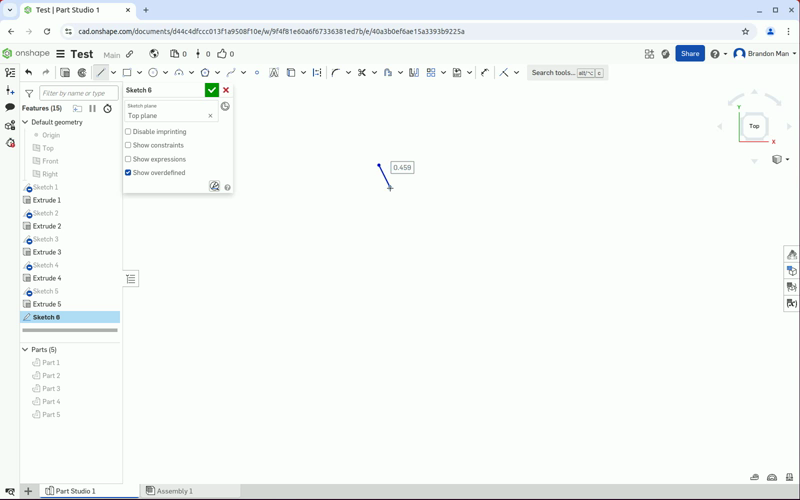
scroll(-6)
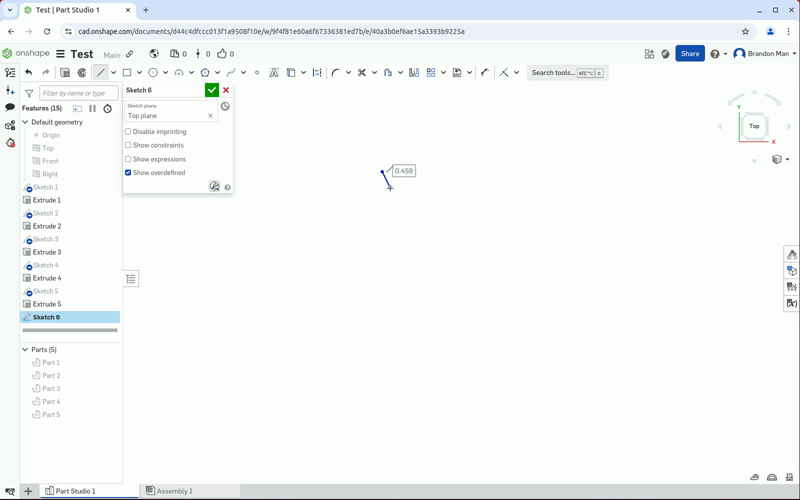
scroll(-6)
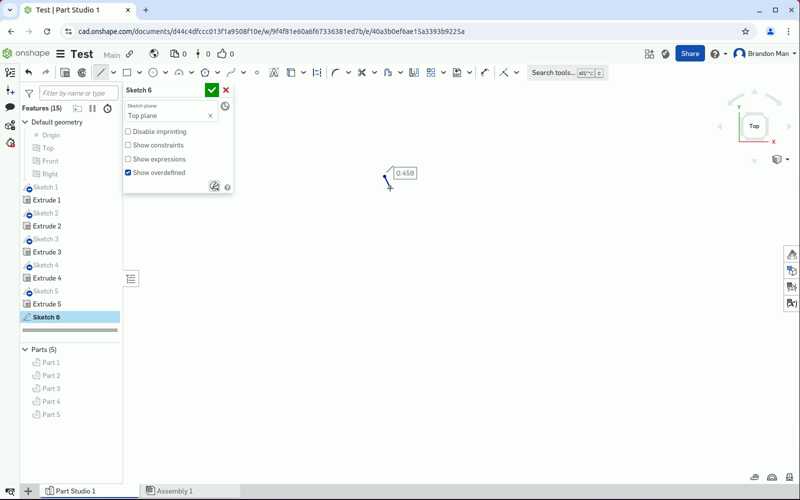
scroll(-6)
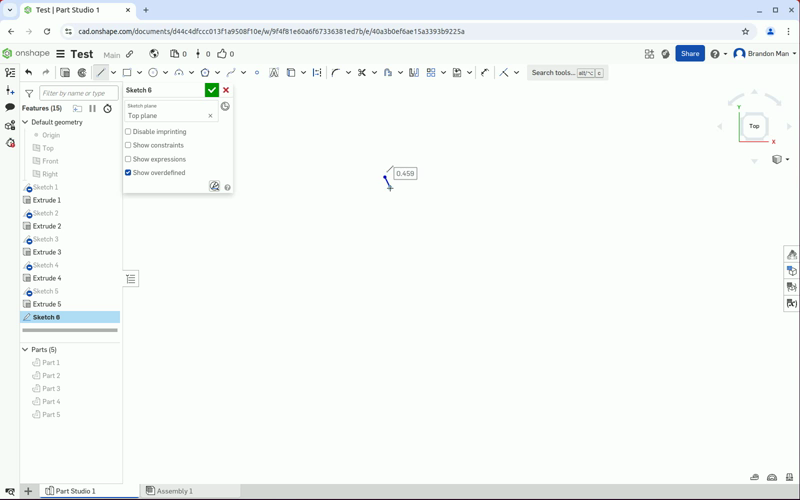
scroll(-6)
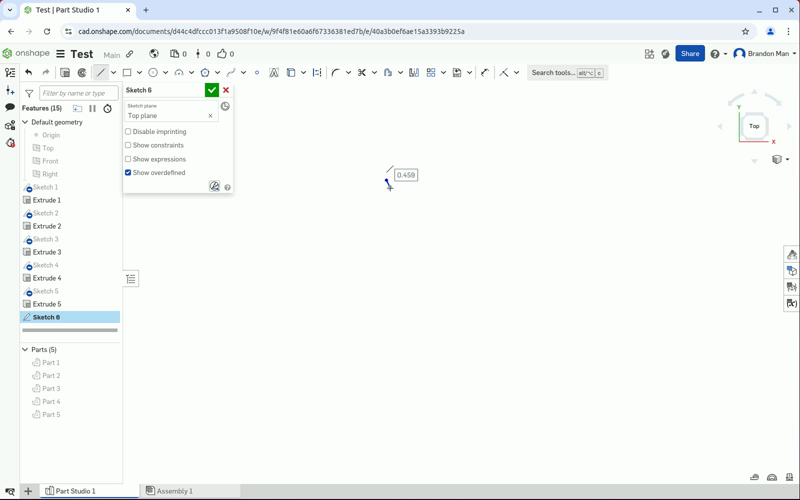
scroll(-6)
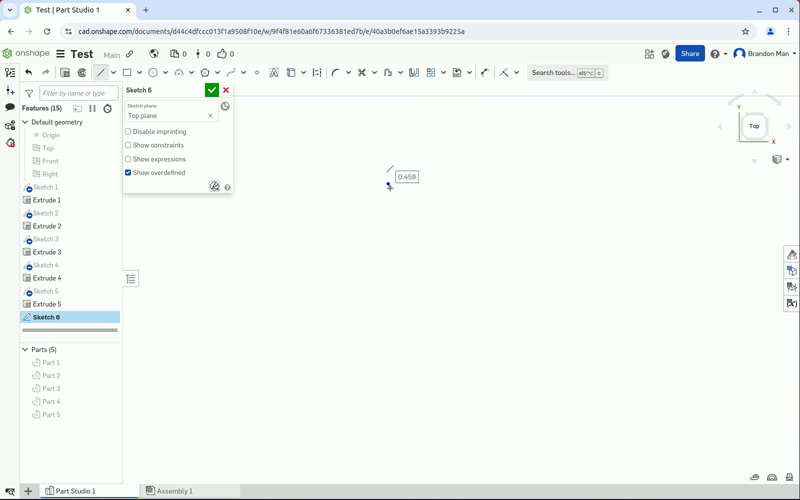
scroll(-6)
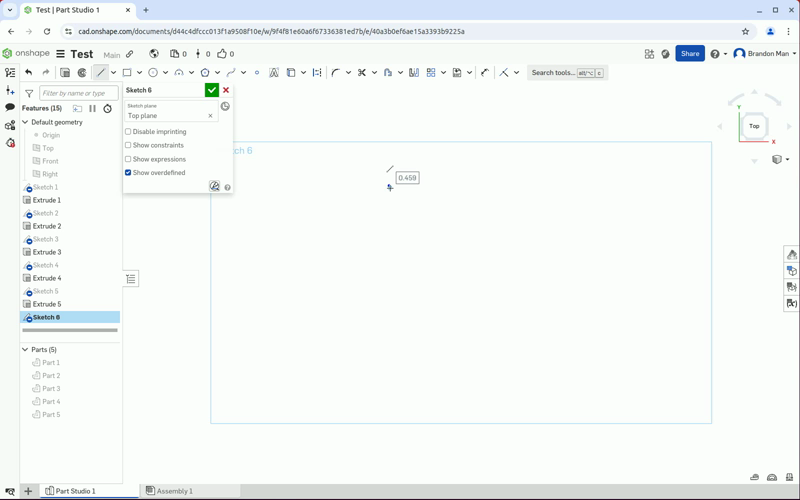
key_up(shift)
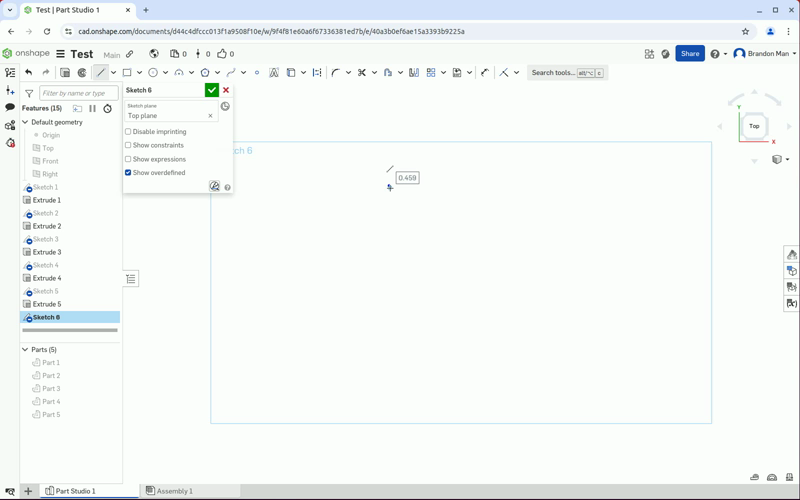
key_down(shift)
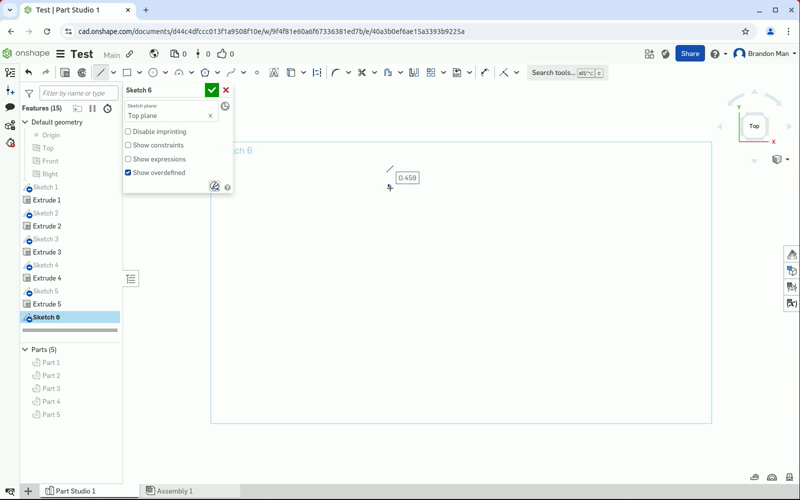
mouse_move(476, 219)
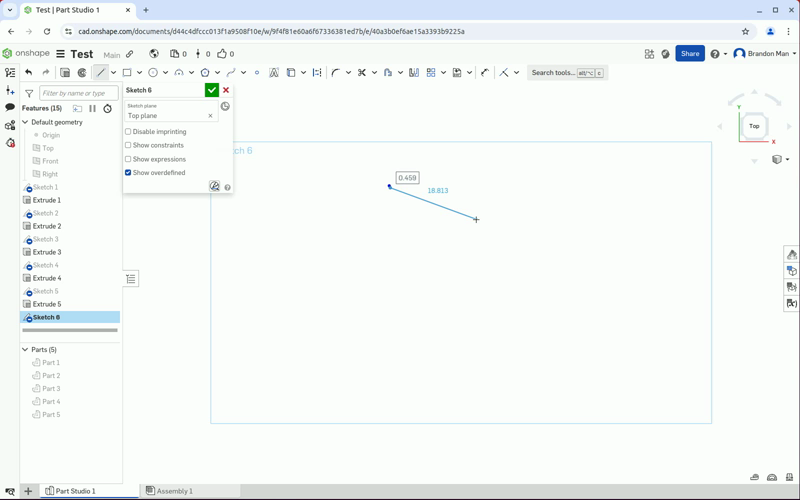
click(476, 219)
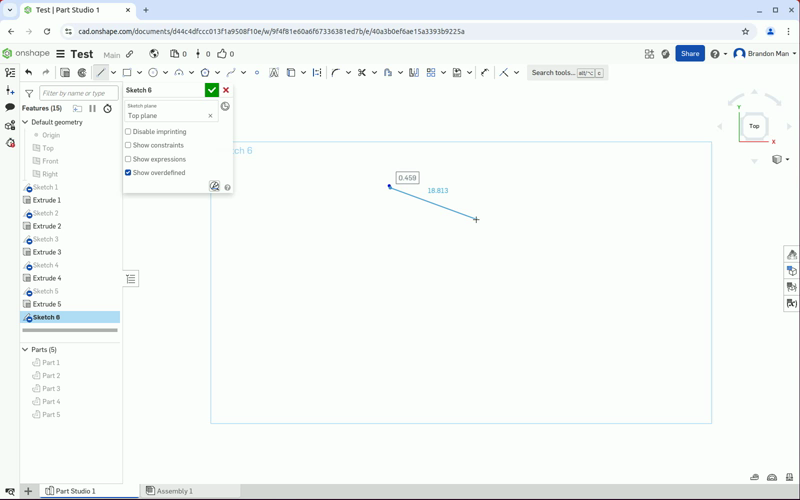
key_up(shift)
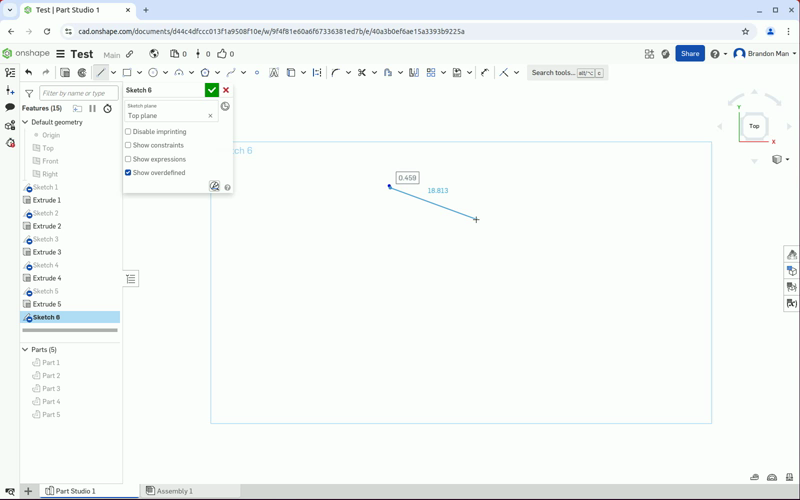
key_down(shift)
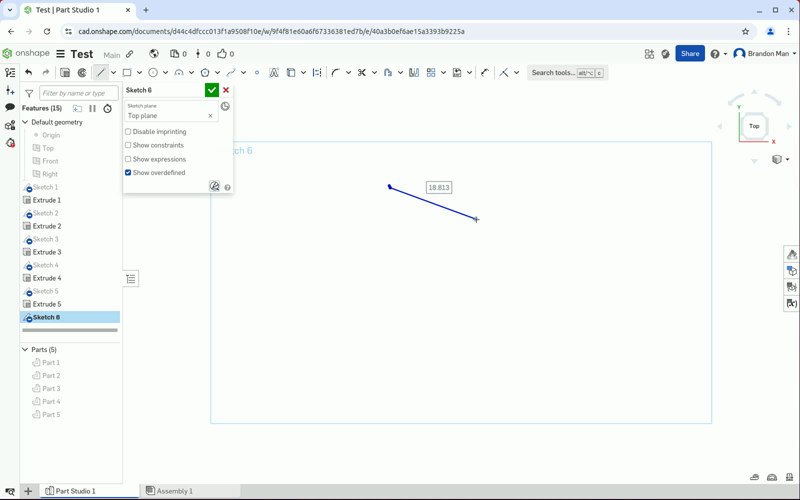
mouse_move(506, 219)
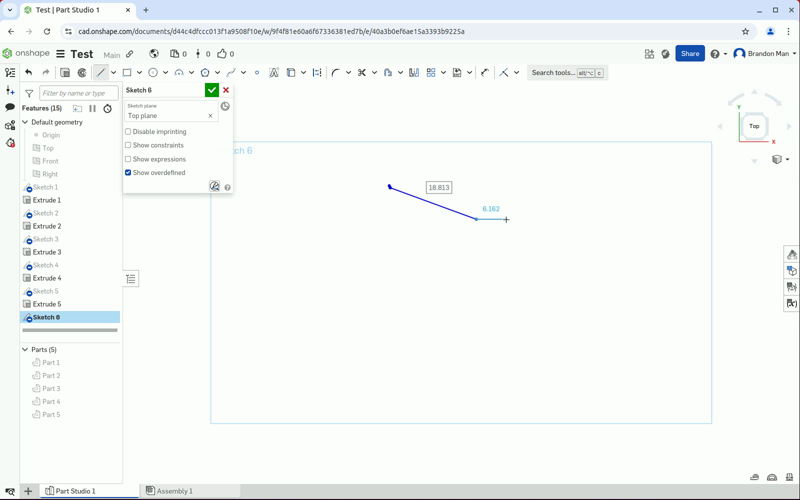
mouse_move(485, 170)
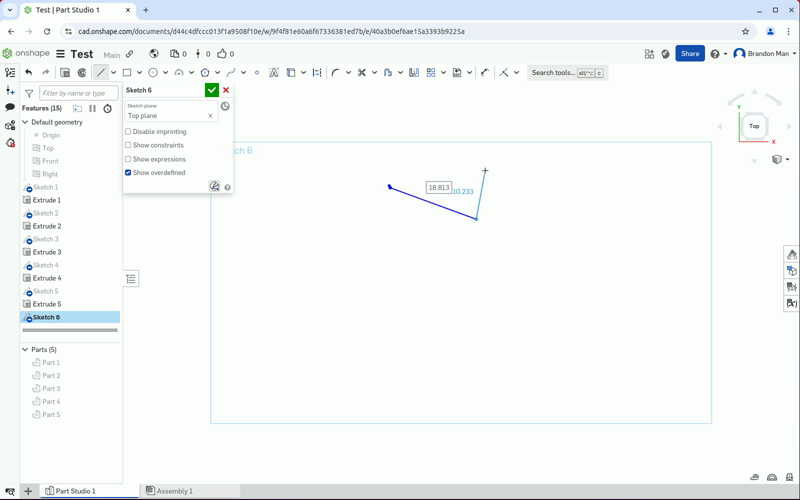
click(485, 170)
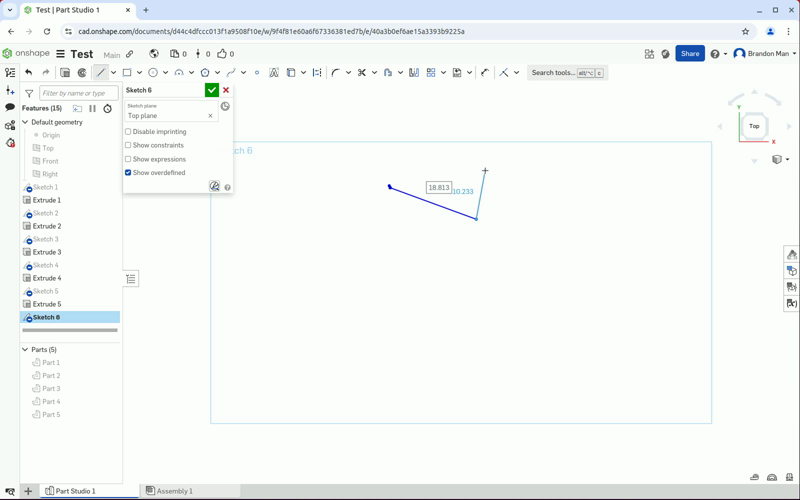
key_up(shift)
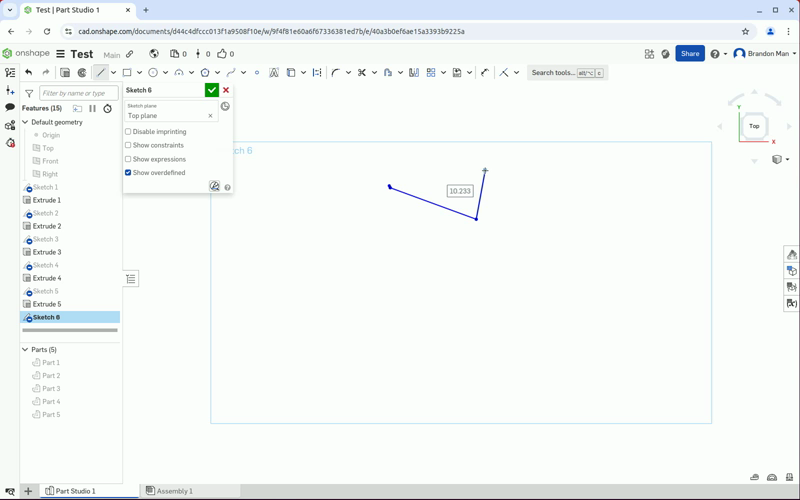
key_down(shift)
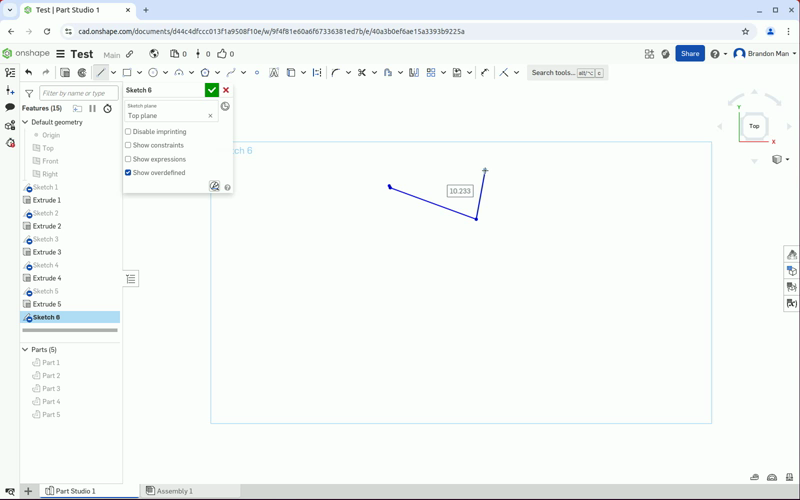
mouse_move(389, 185)
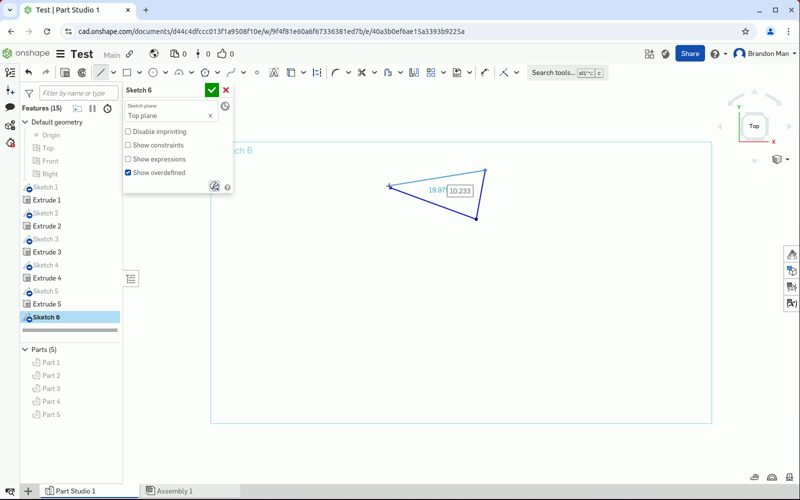
scroll(6)
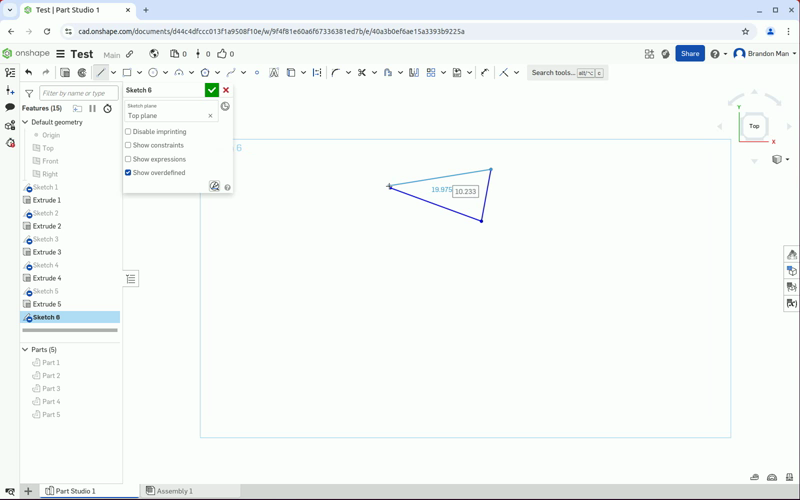
scroll(6)
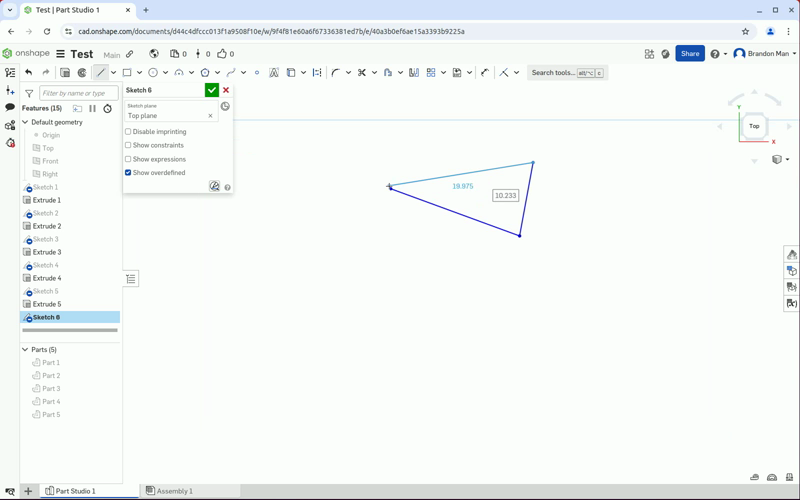
scroll(6)
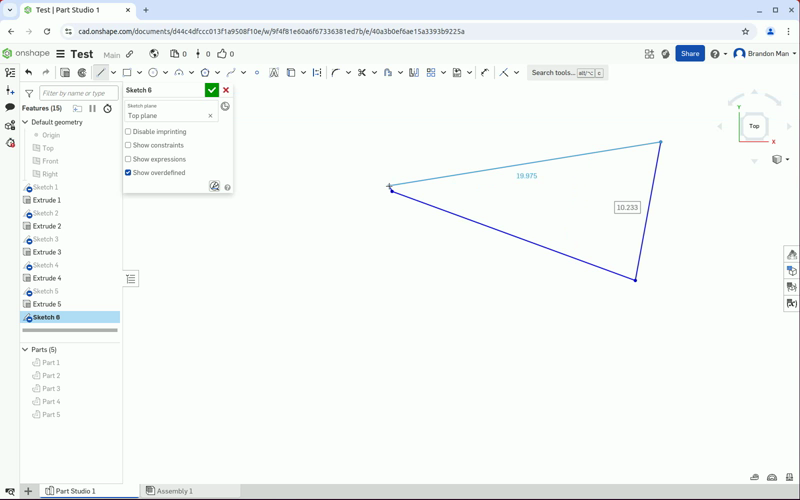
scroll(6)
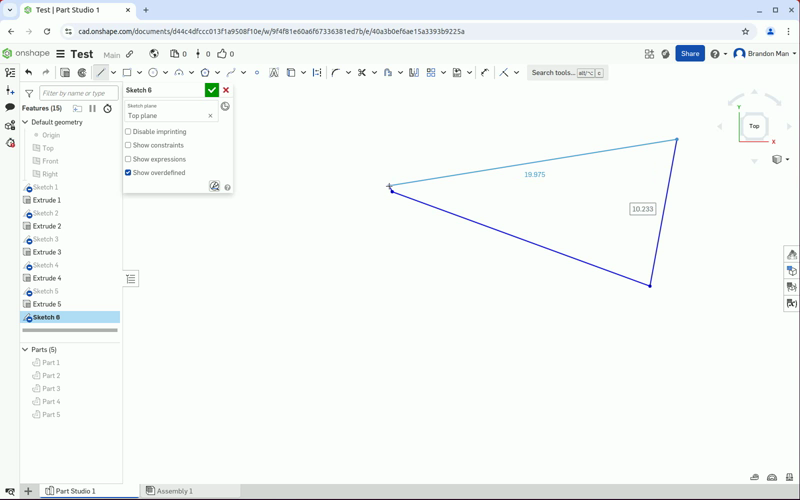
scroll(6)
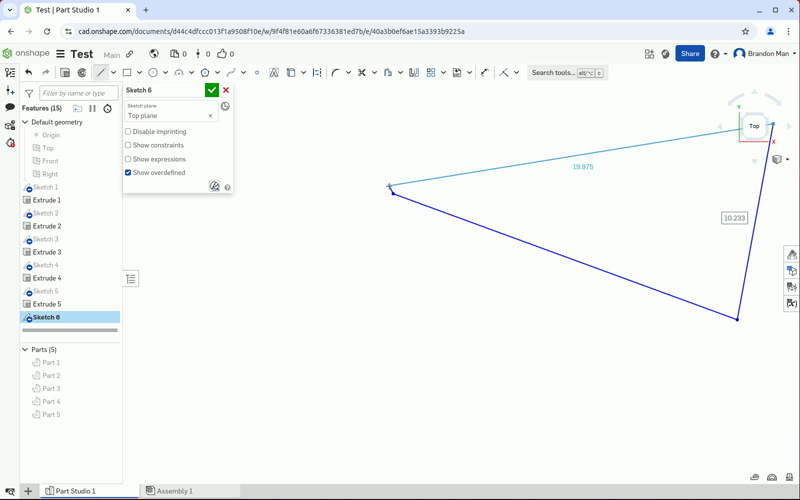
scroll(6)
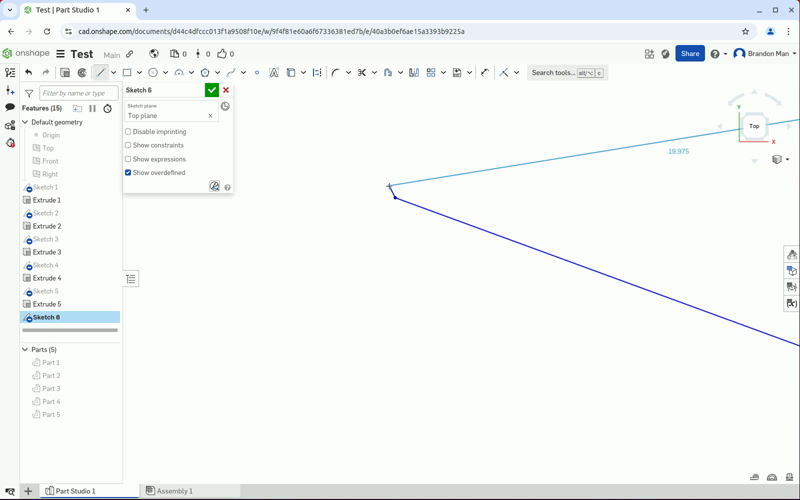
scroll(6)
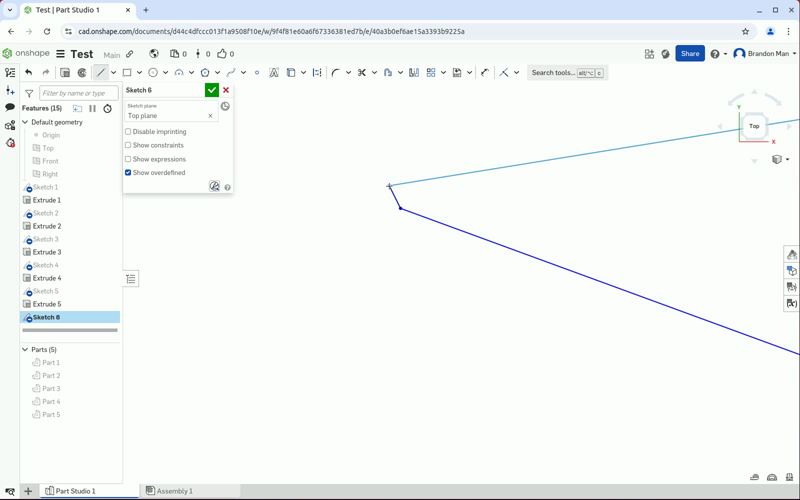
key_up(shift)
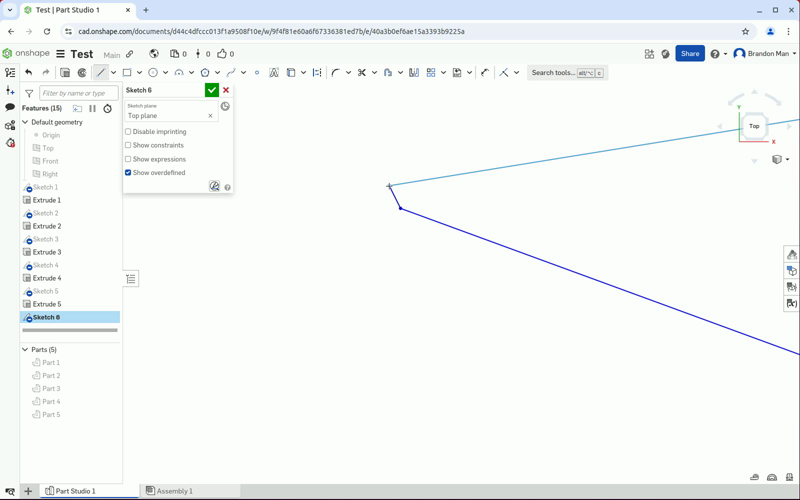
click(389, 185)
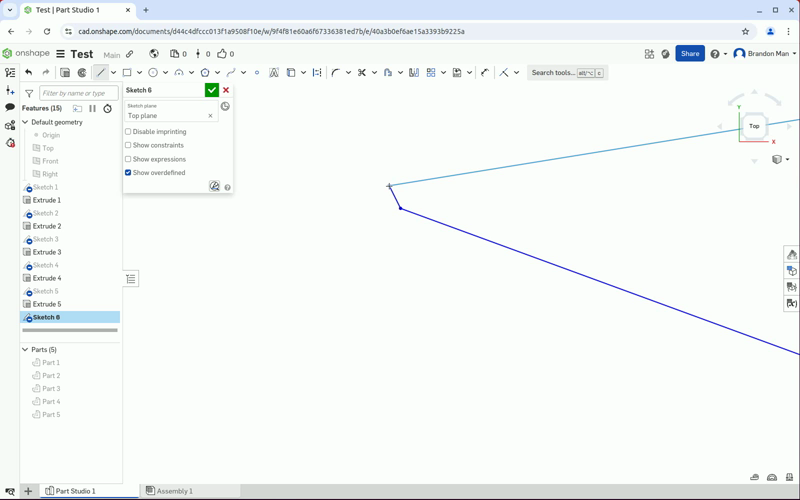
scroll(-6)
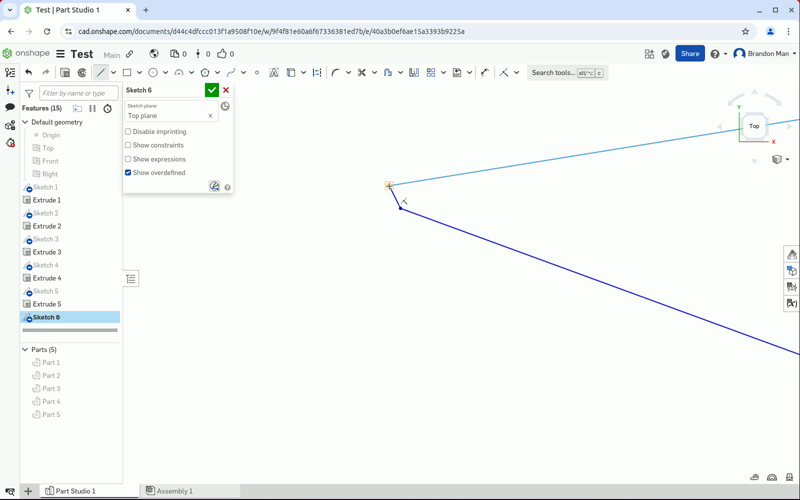
scroll(-6)
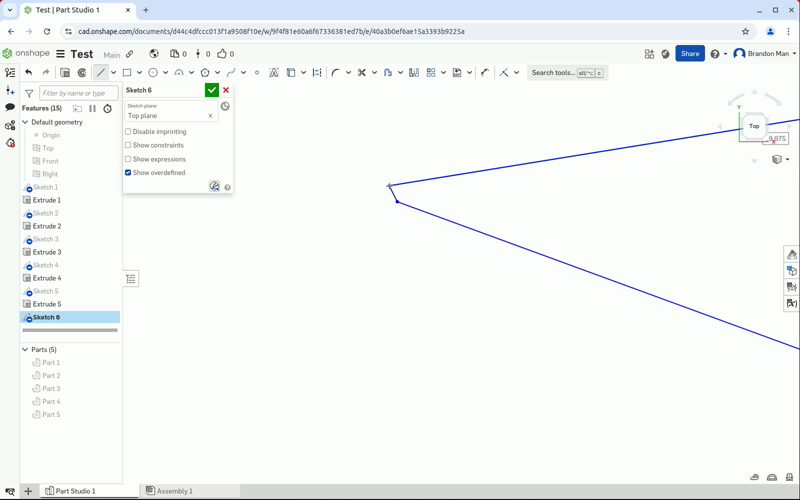
scroll(-6)
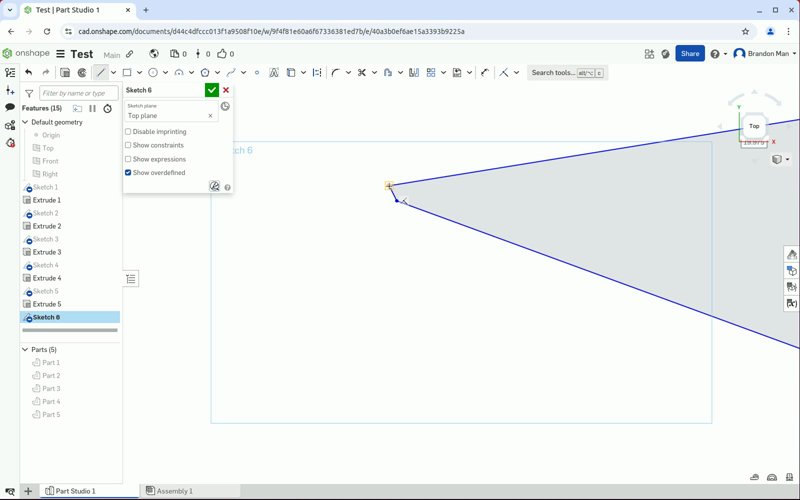
scroll(-6)
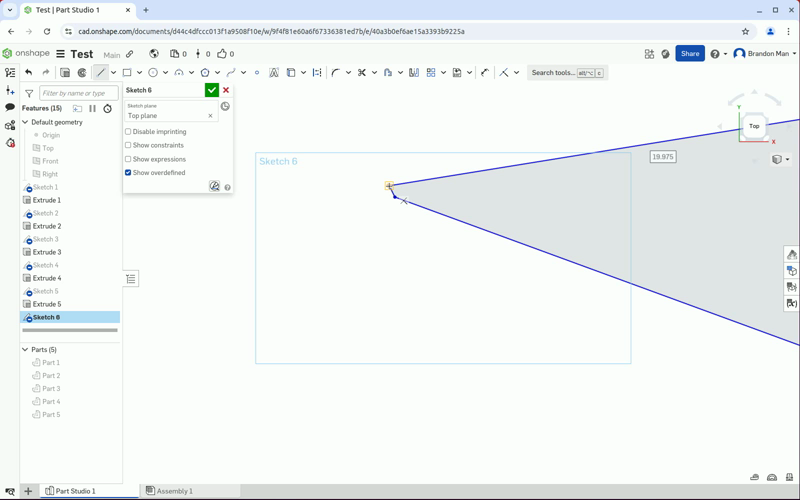
scroll(-6)
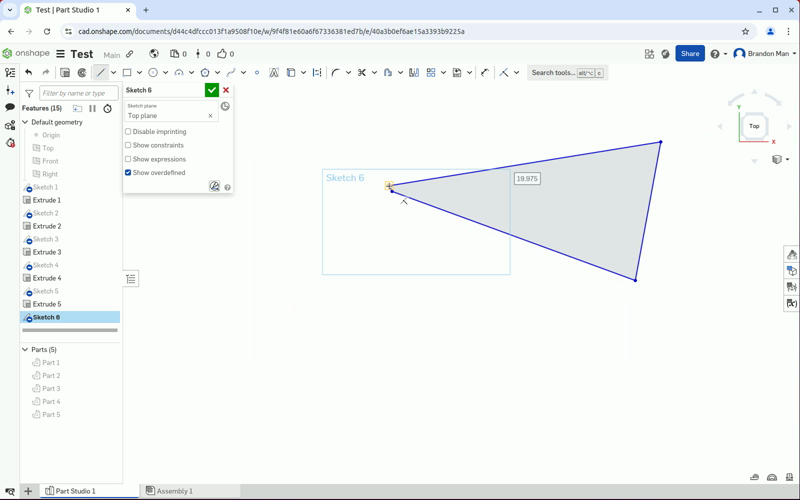
scroll(-6)
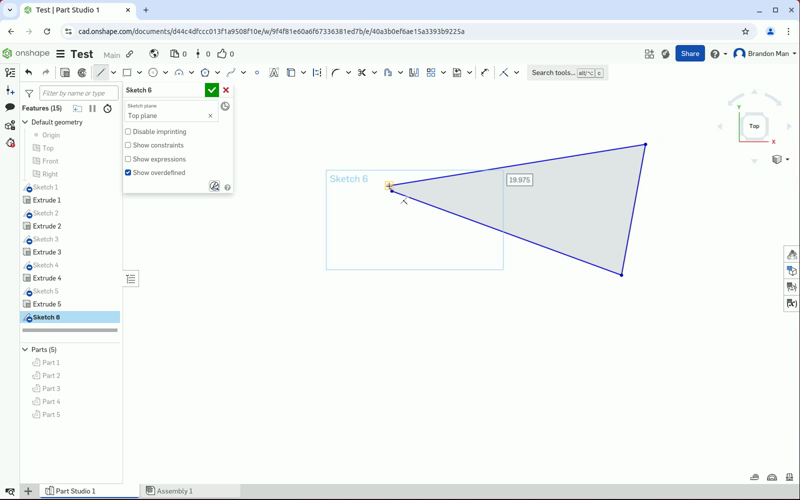
scroll(-6)
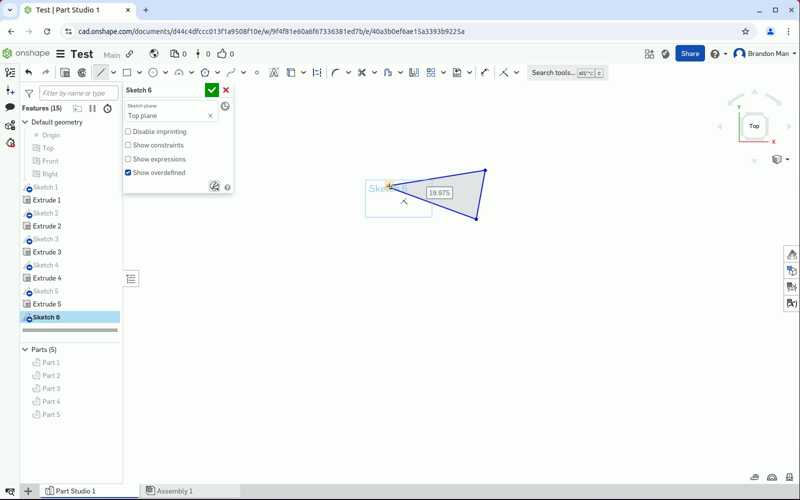
key(esc)
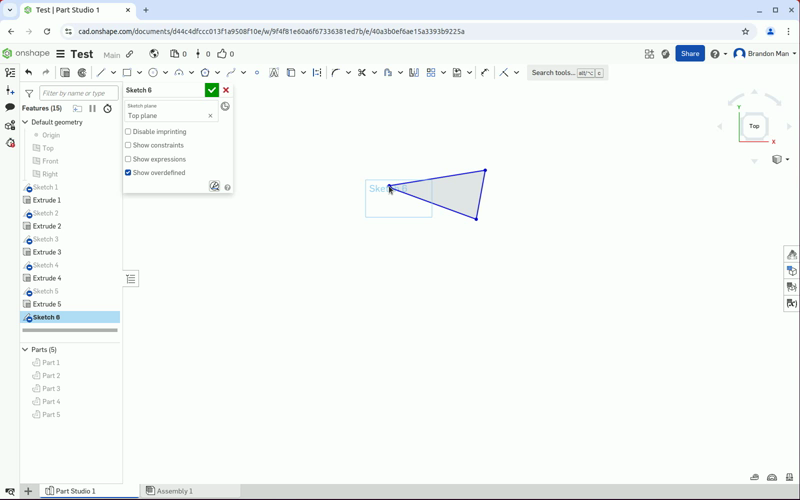
mouse_move(454, 183)
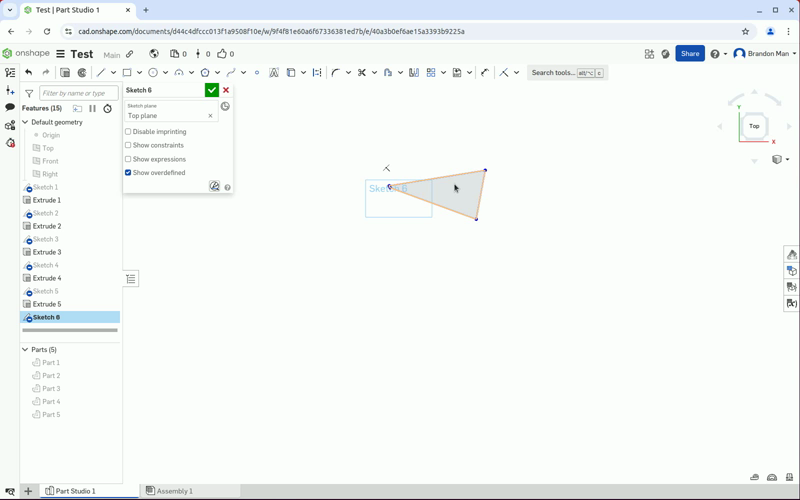
click(454, 183)
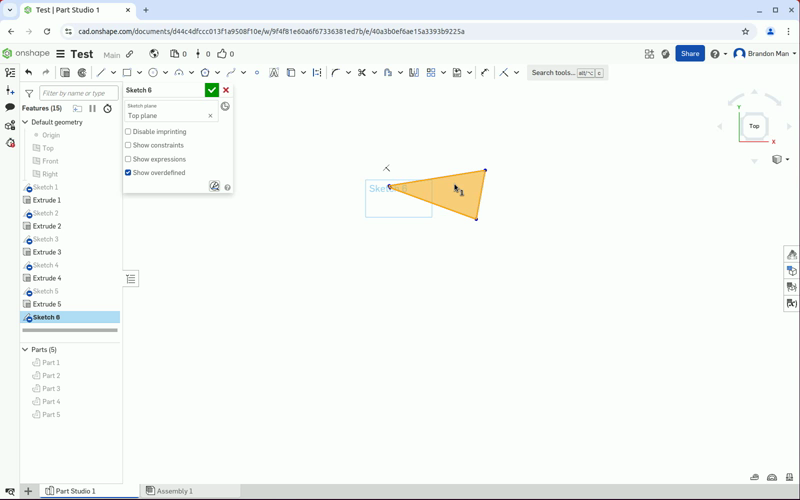
mouse_move(73, 352)
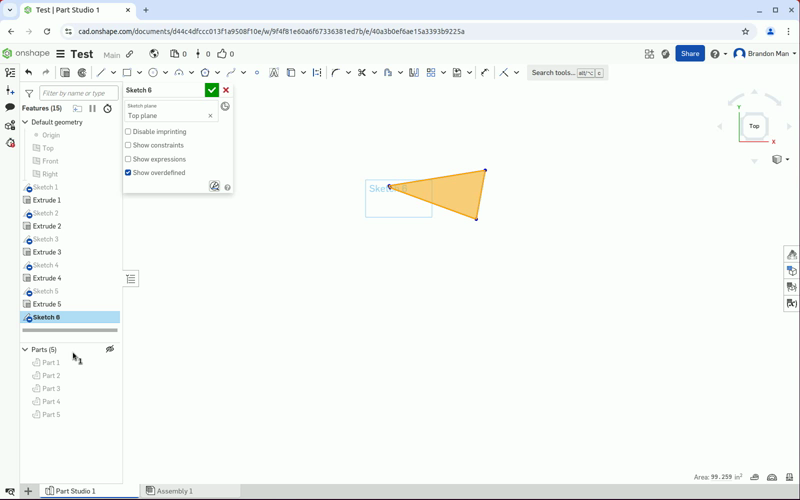
key(shift+y)
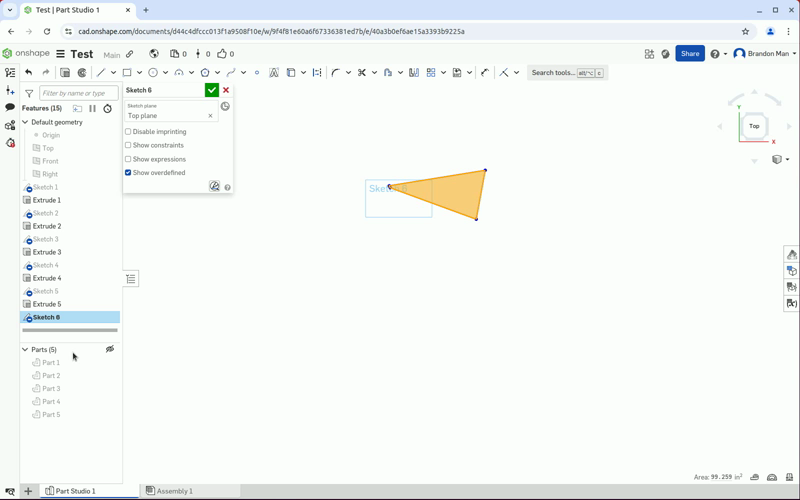
key(shift+e)
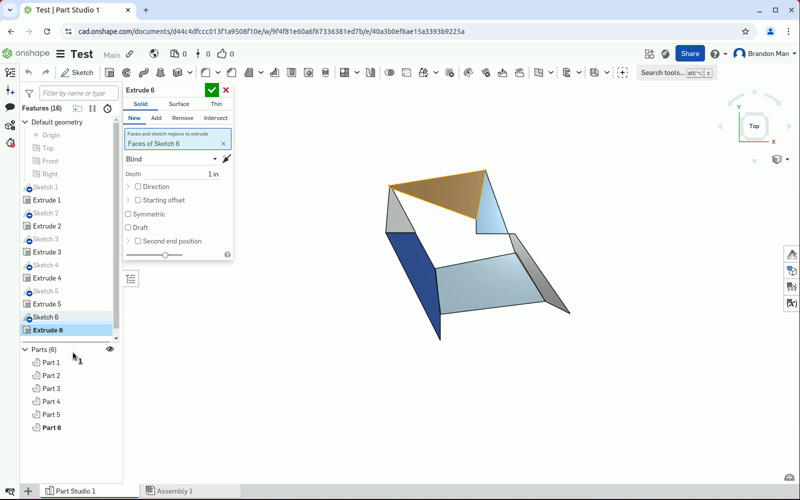
mouse_move(143, 106)
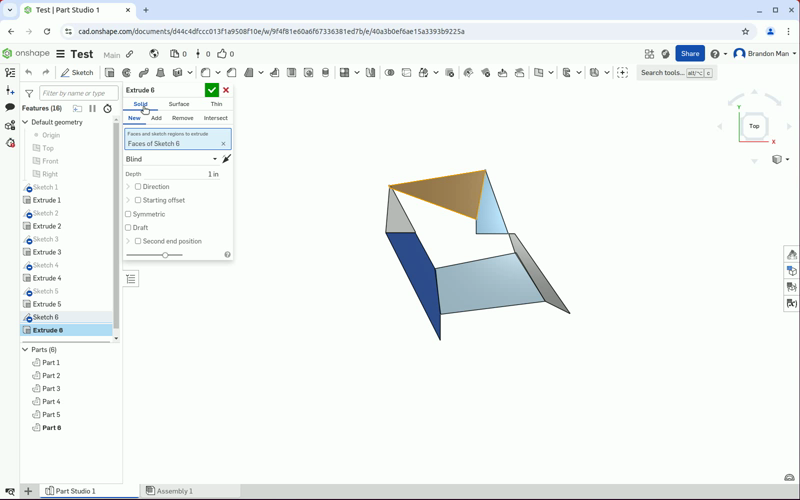
click(143, 106)
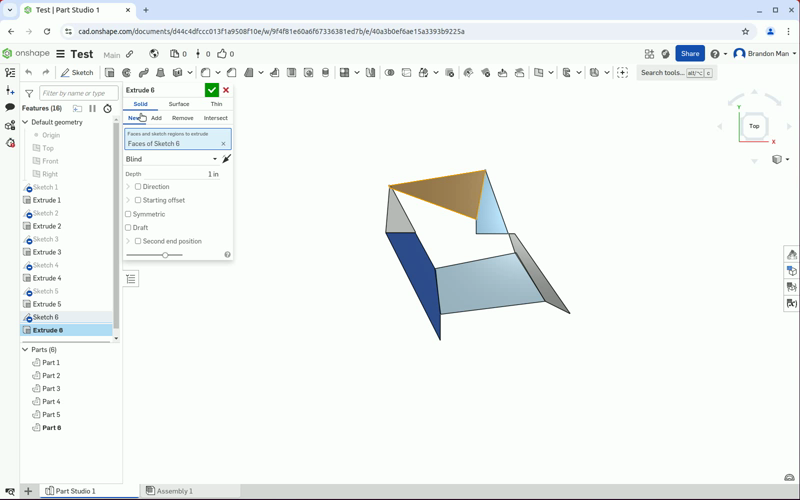
mouse_move(137, 120)
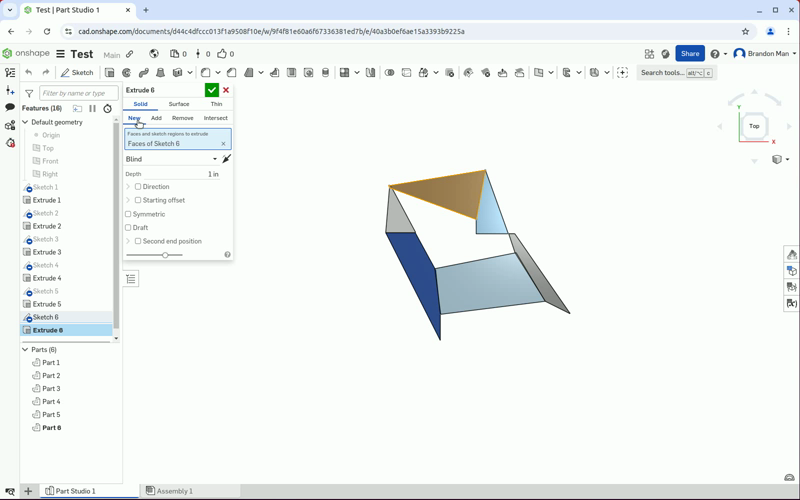
click(137, 120)
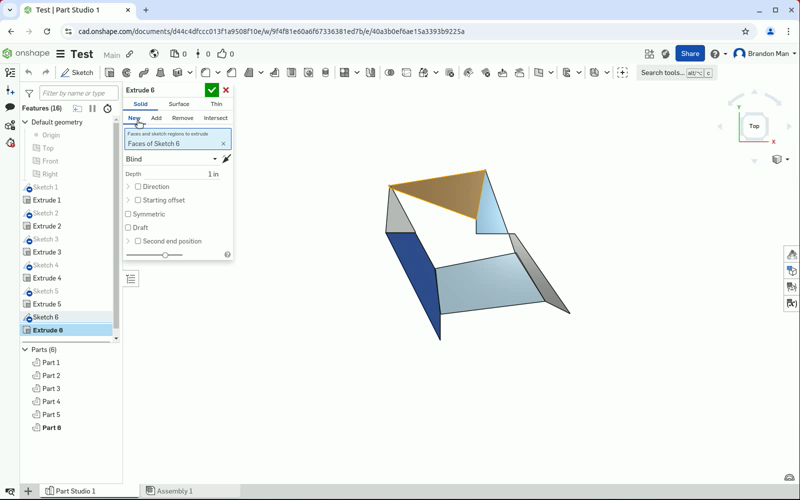
key(tab, 4)
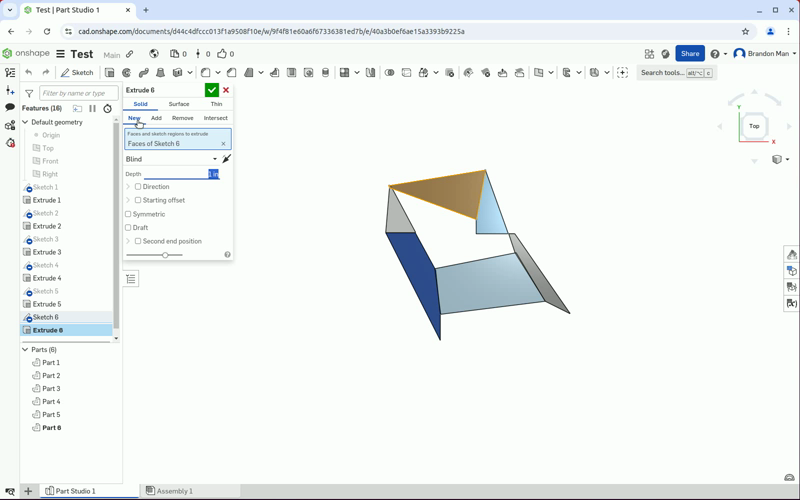
text(8.906)
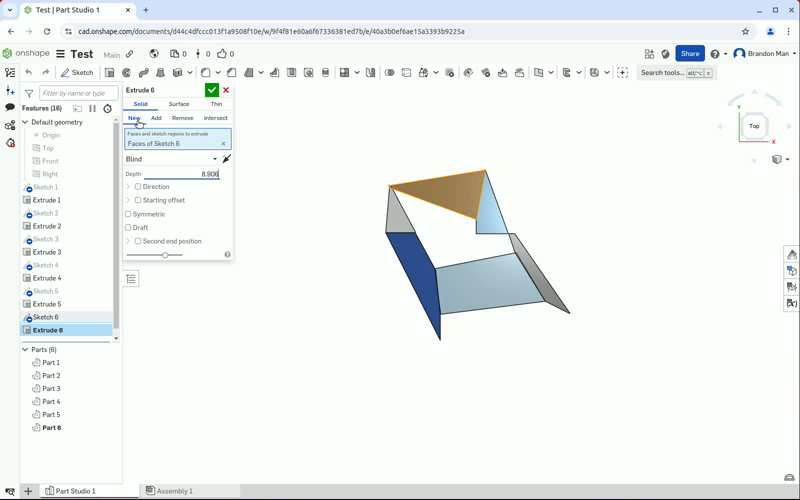
key(enter)
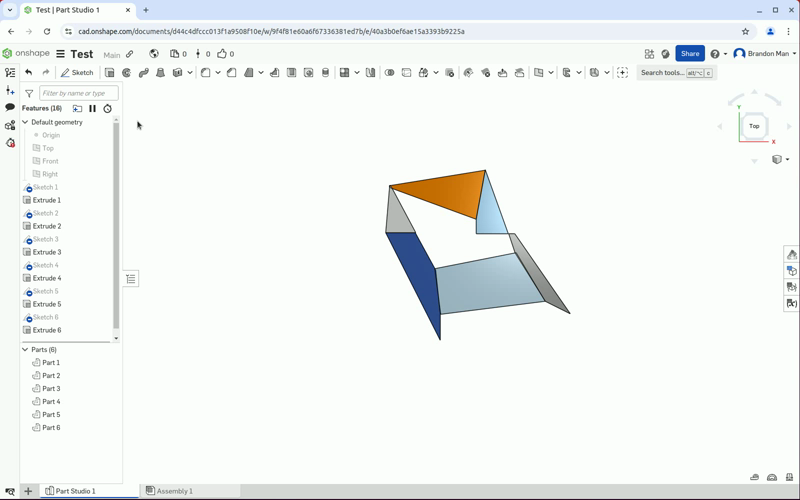
key(shift+h)
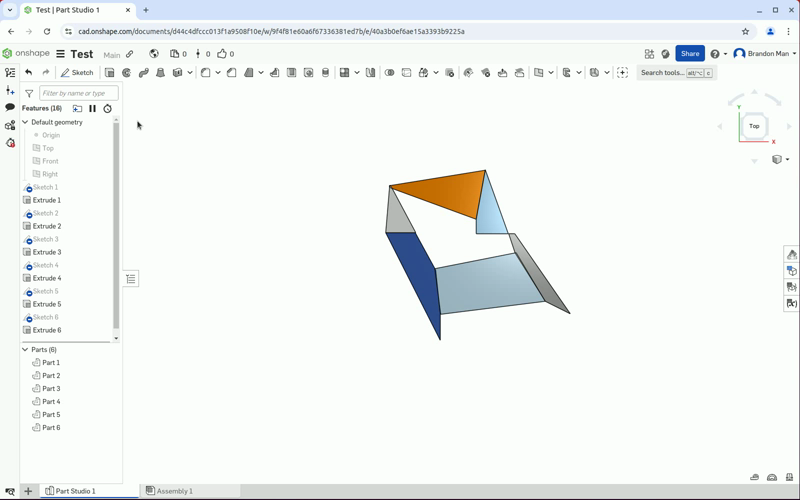
key(shift+h)
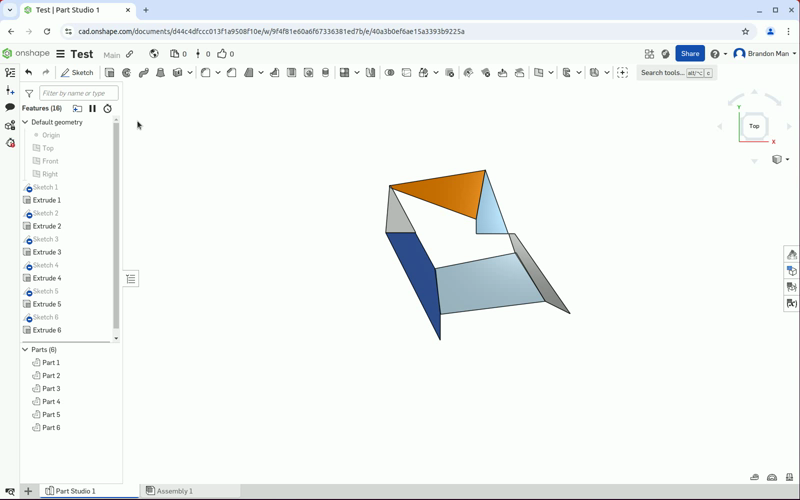
mouse_move(69, 189)
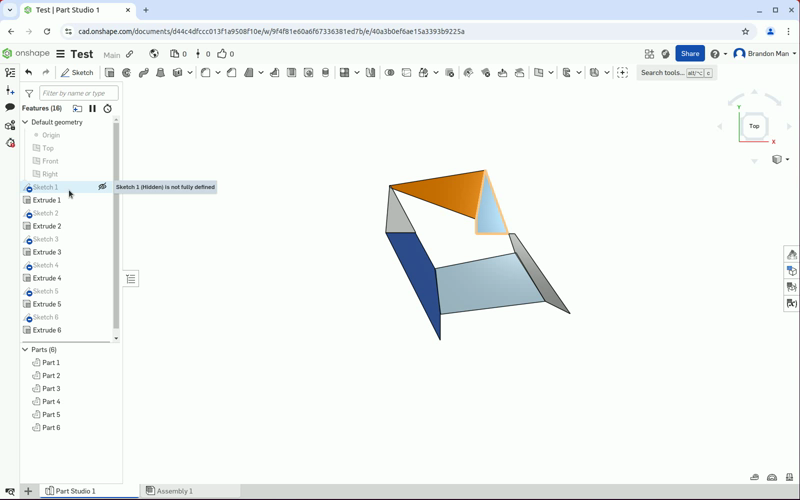
click(69, 189)
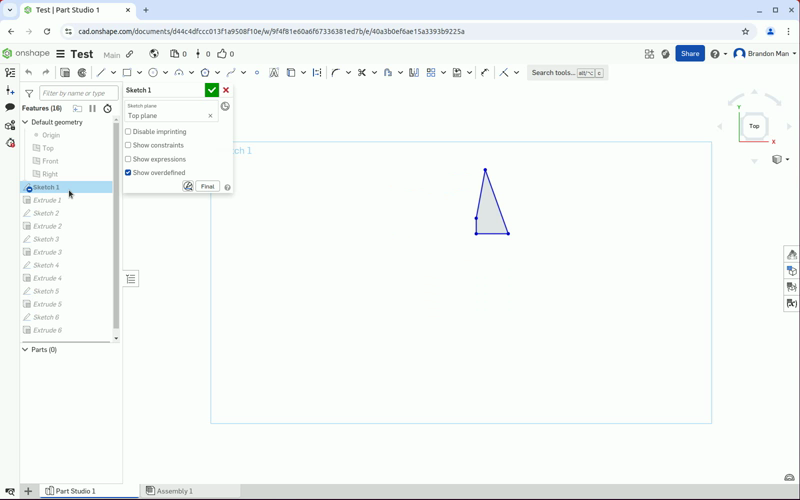
mouse_move(229, 92)
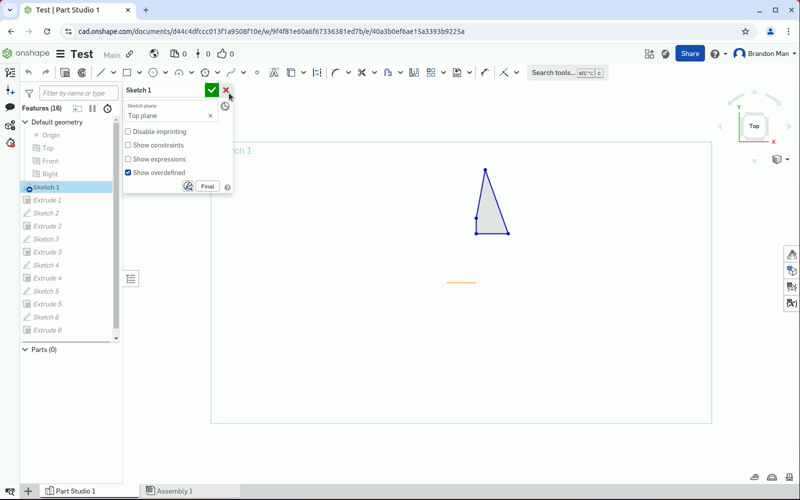
click(229, 92)
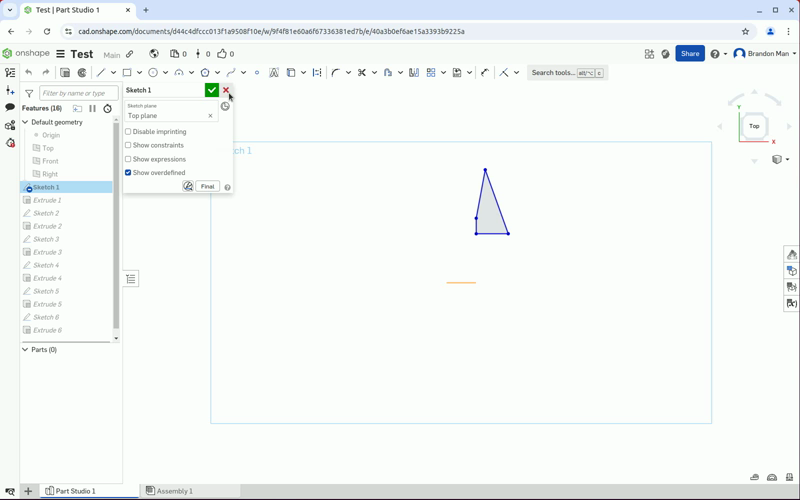
key(shift+s)
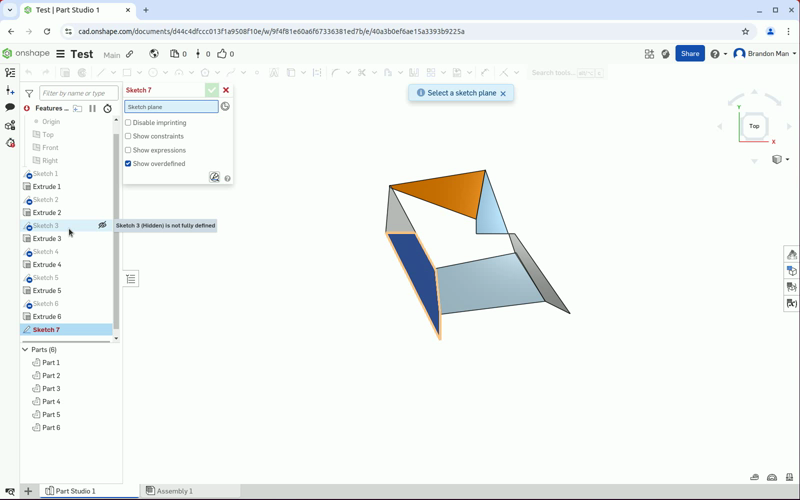
scroll(3)
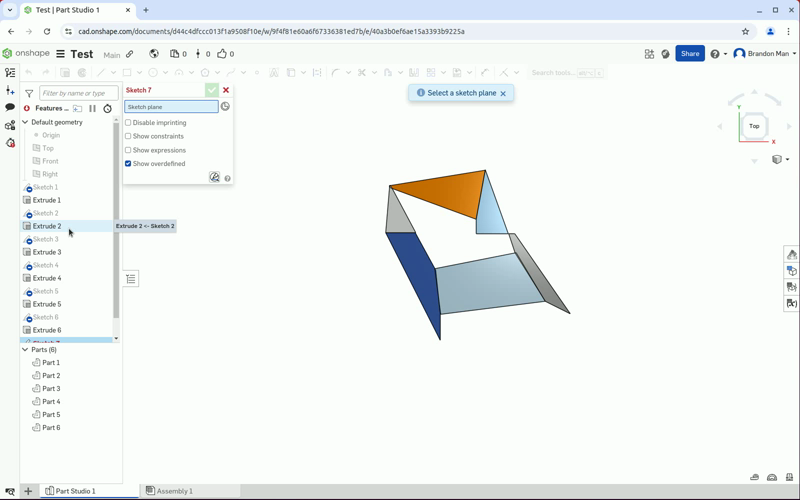
mouse_move(69, 150)
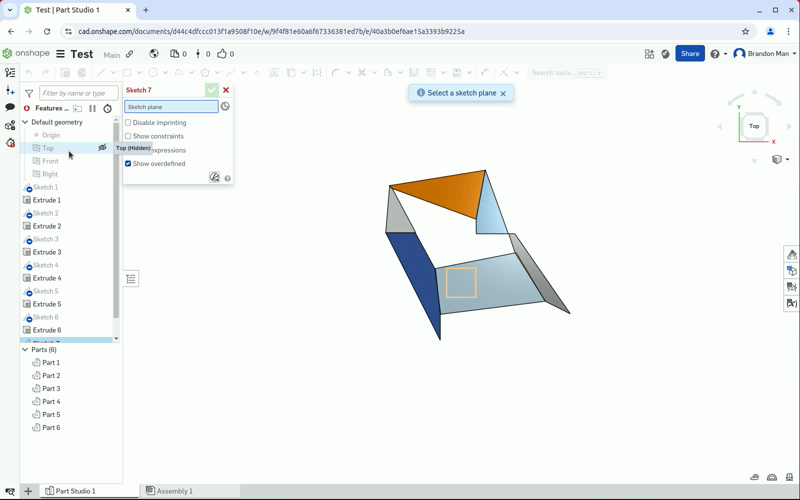
click(69, 150)
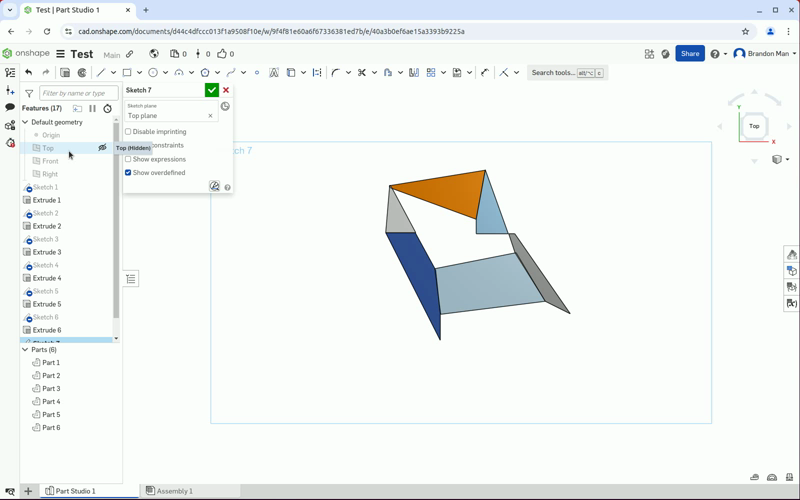
mouse_move(73, 352)
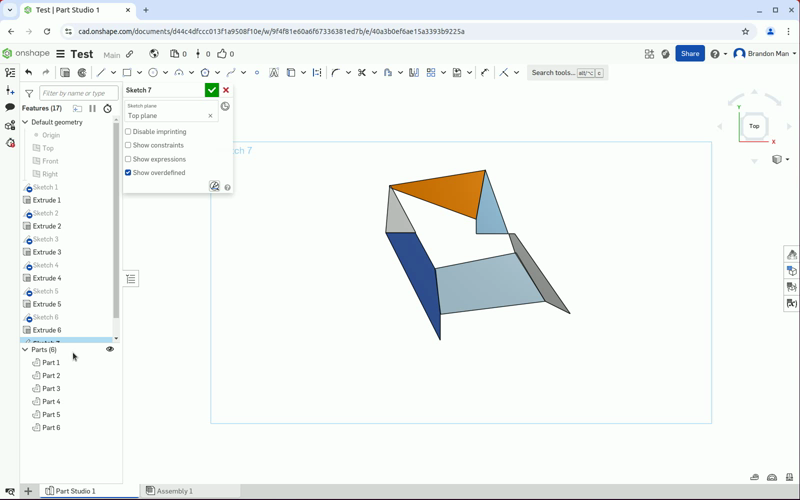
key(y)
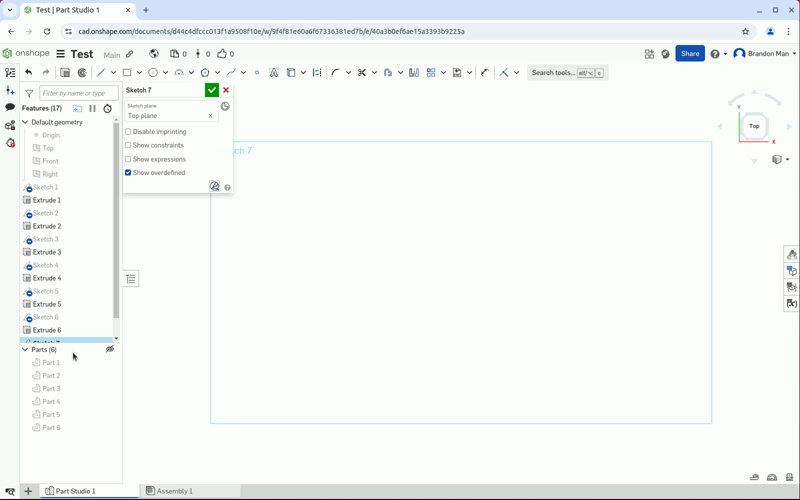
key(l)
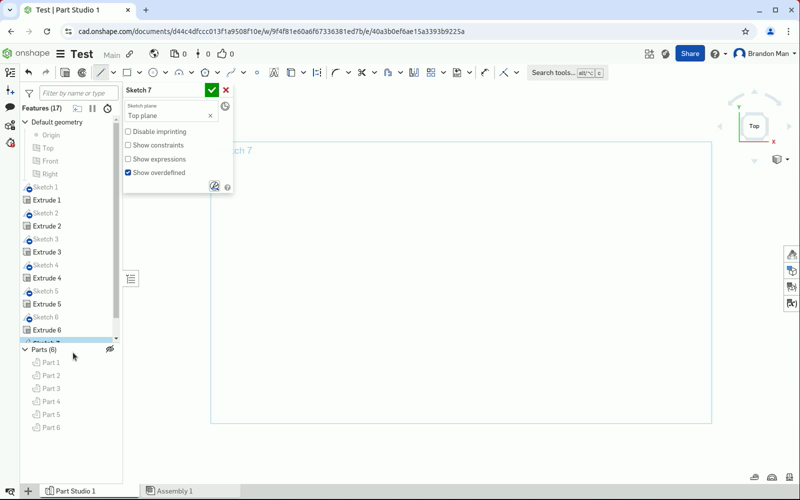
key_down(shift)
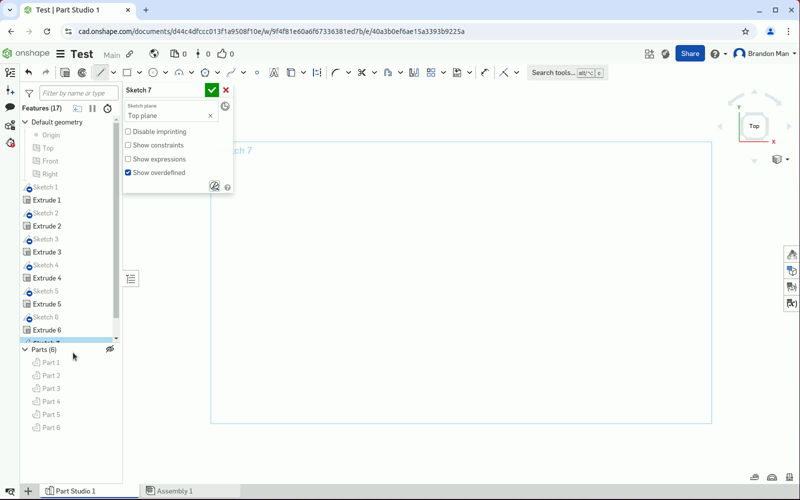
mouse_move(414, 232)
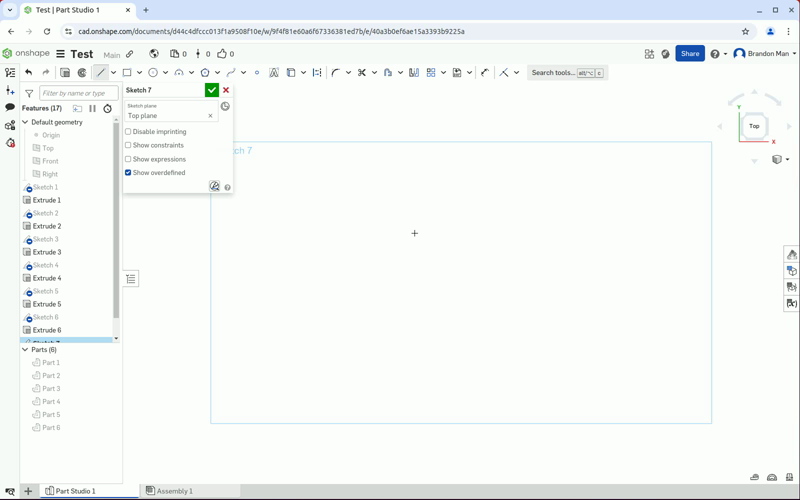
click(414, 232)
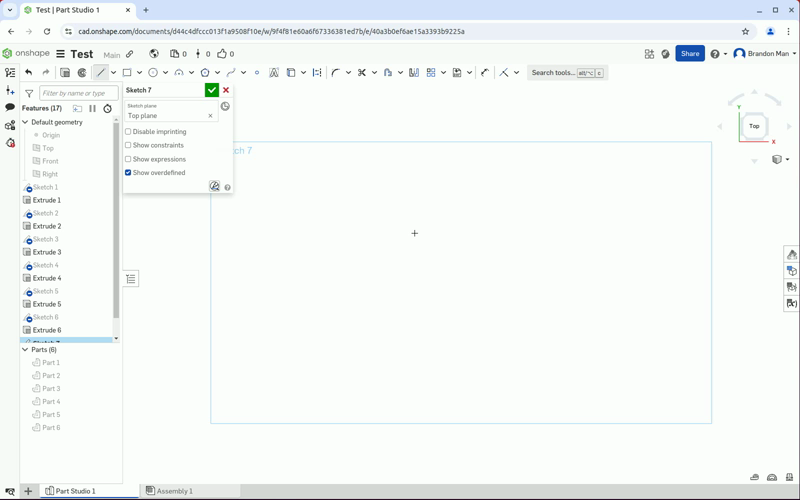
key_up(shift)
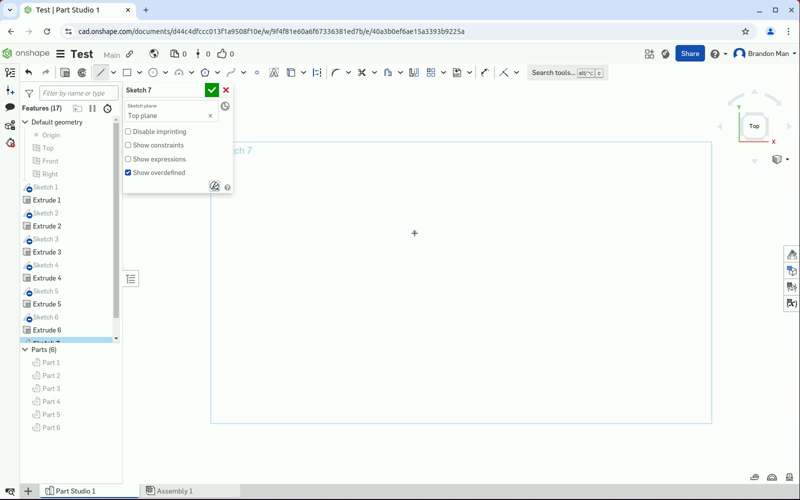
key_down(shift)
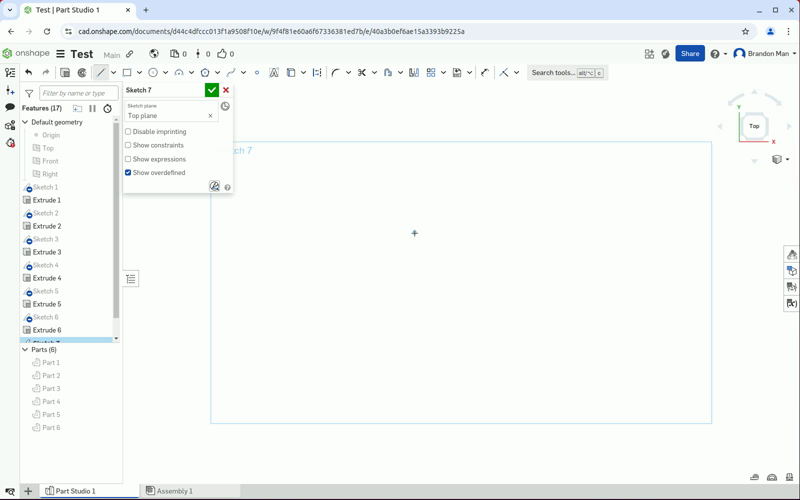
mouse_move(444, 232)
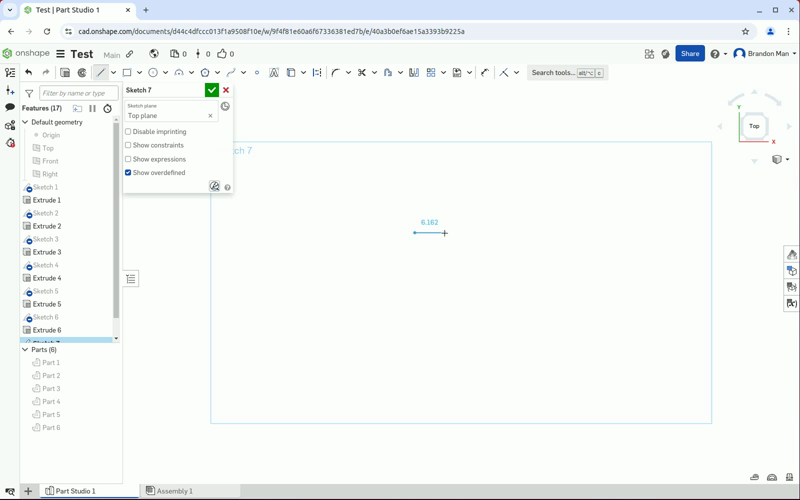
mouse_move(435, 269)
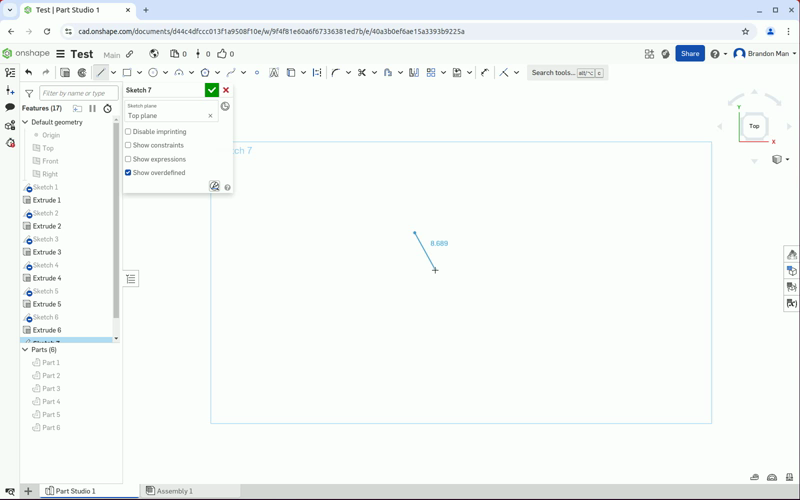
click(435, 269)
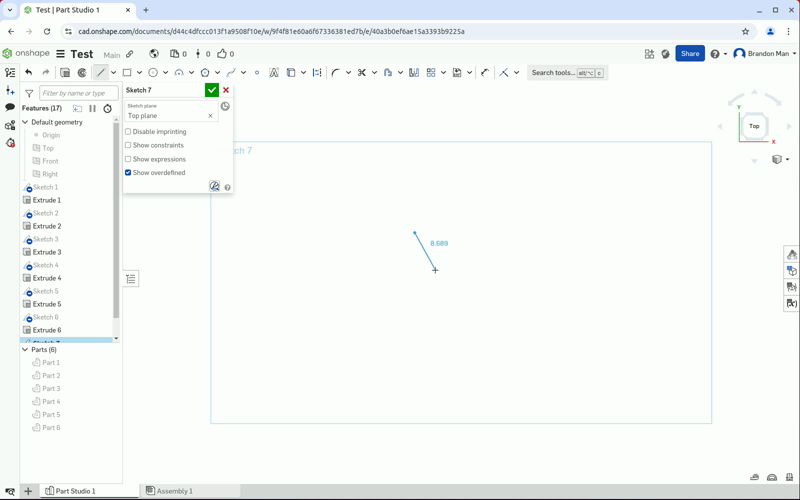
key_up(shift)
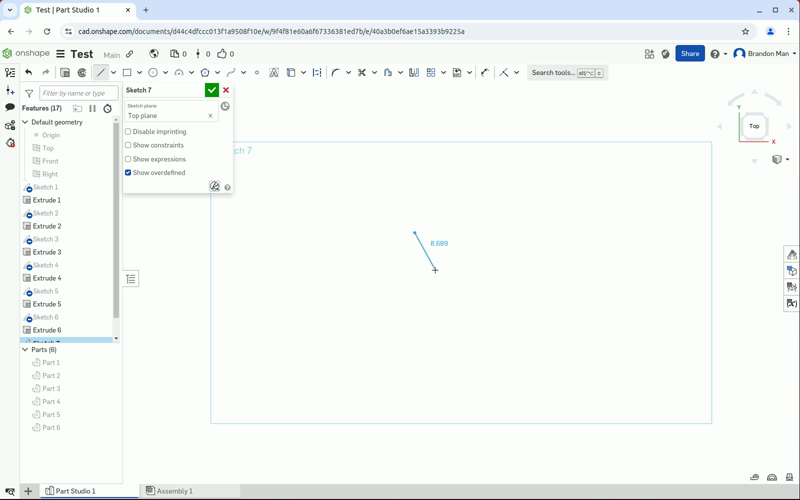
key_down(shift)
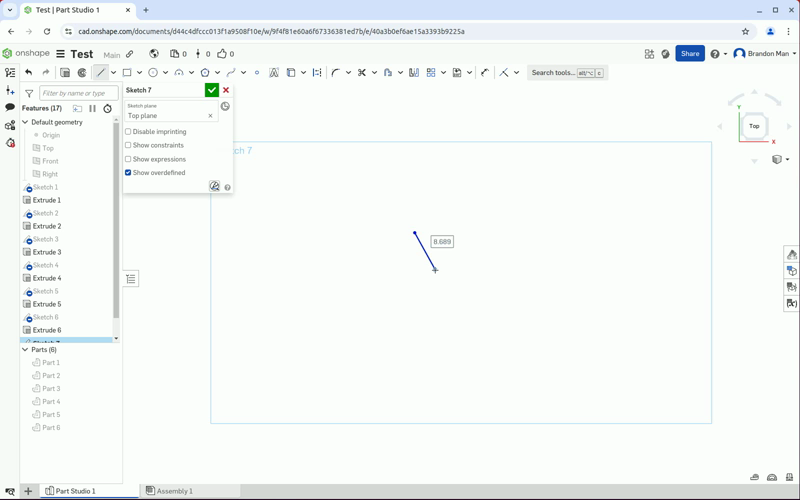
mouse_move(516, 253)
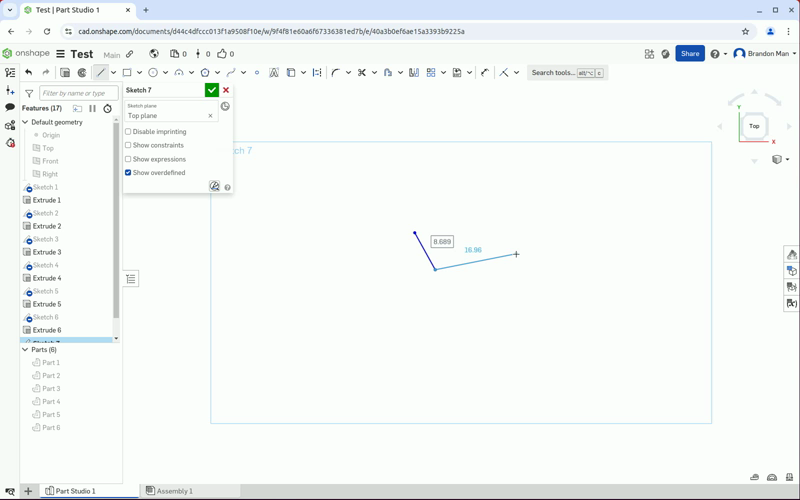
click(516, 253)
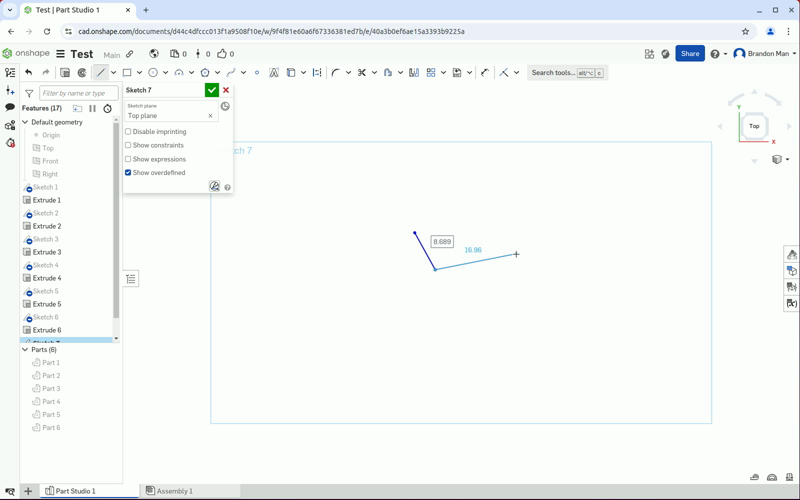
key_up(shift)
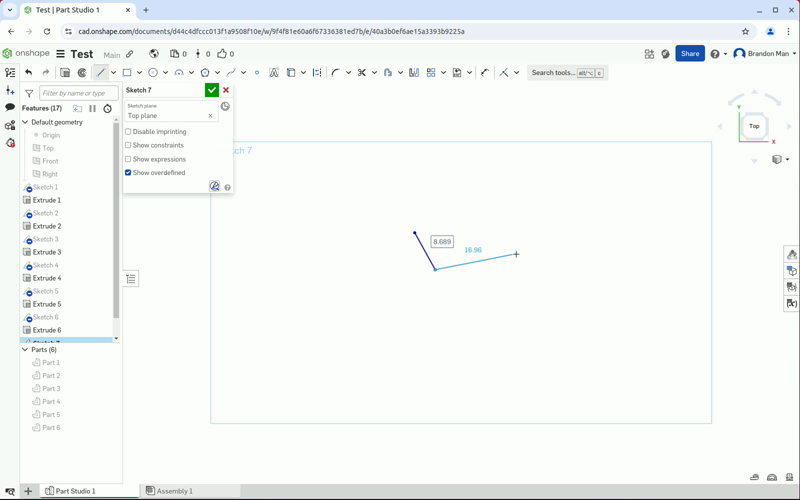
key_down(shift)
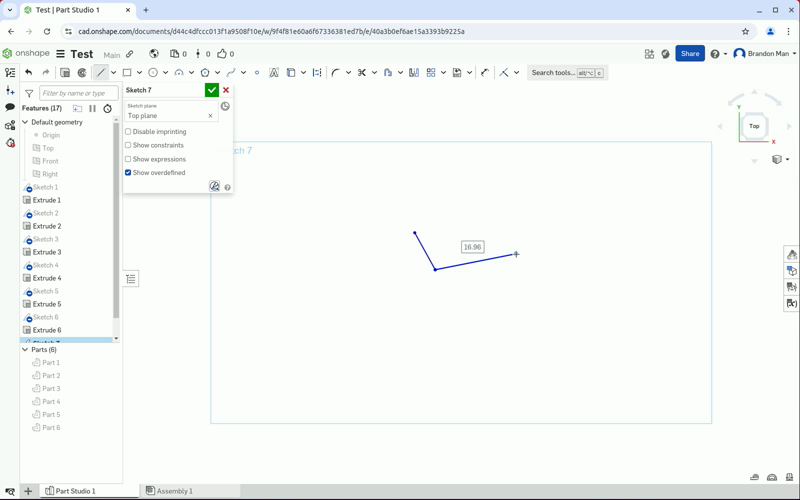
mouse_move(546, 253)
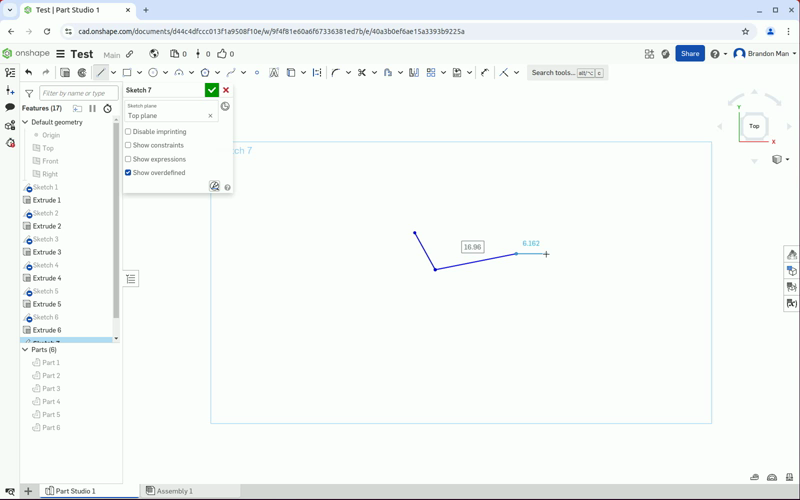
mouse_move(509, 234)
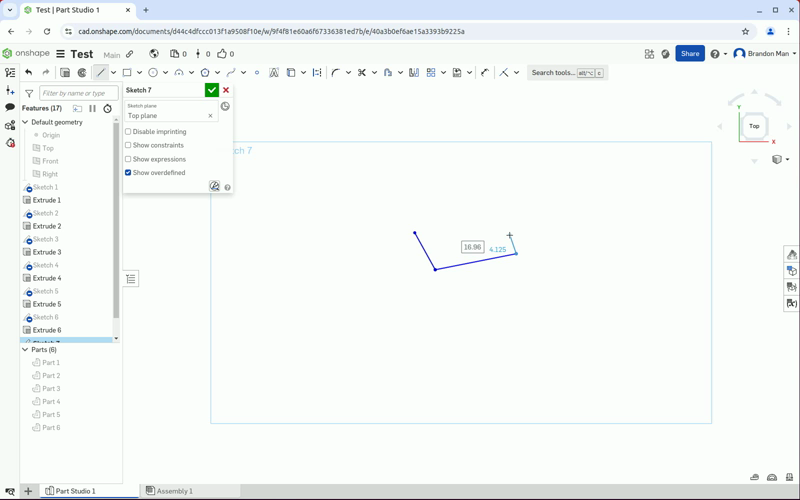
click(509, 234)
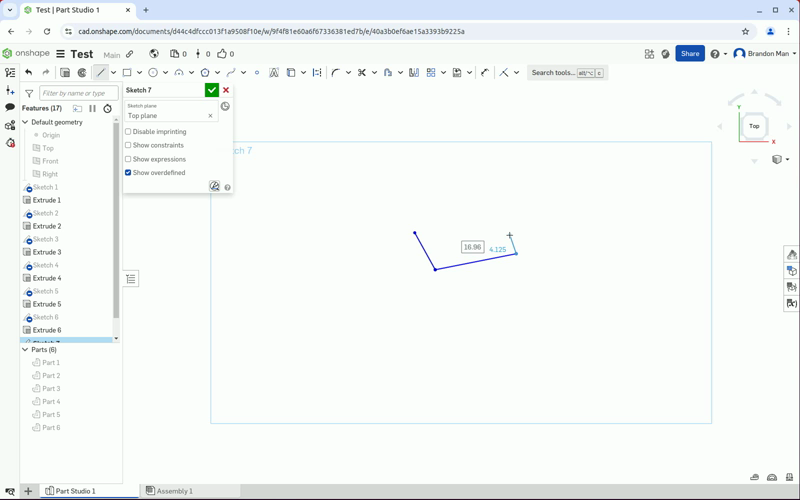
key_up(shift)
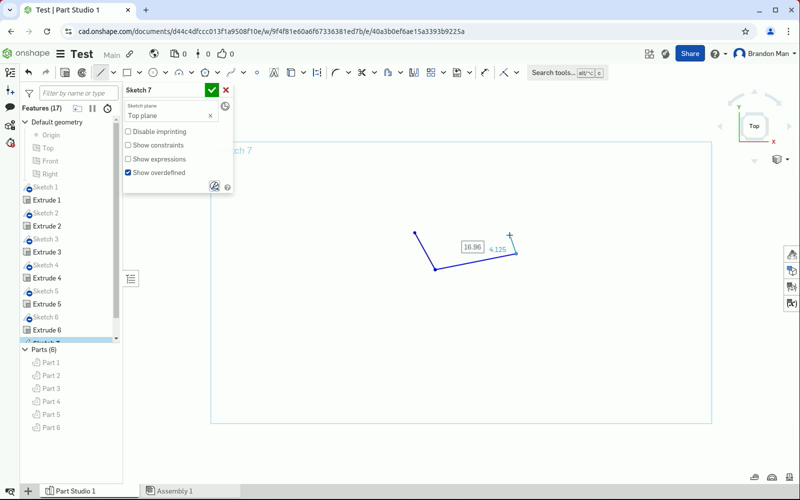
key_down(shift)
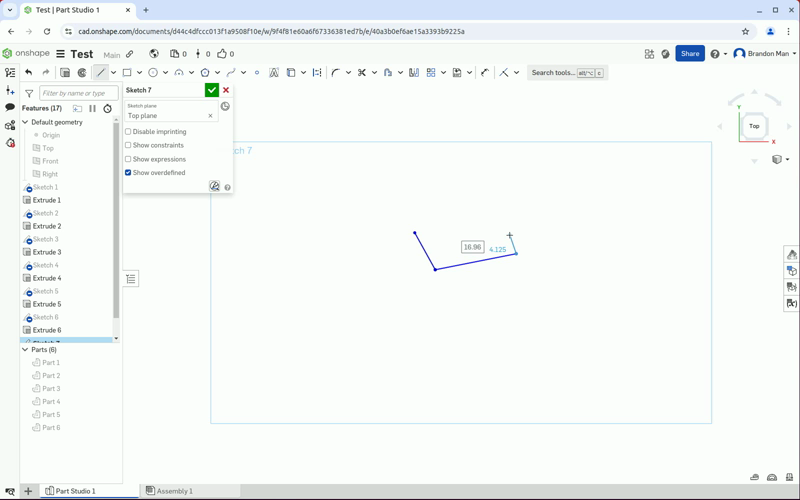
mouse_move(539, 234)
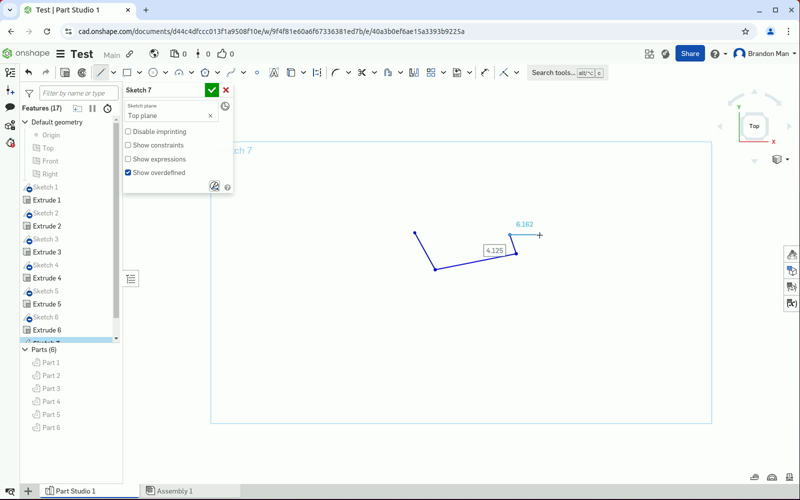
mouse_move(476, 234)
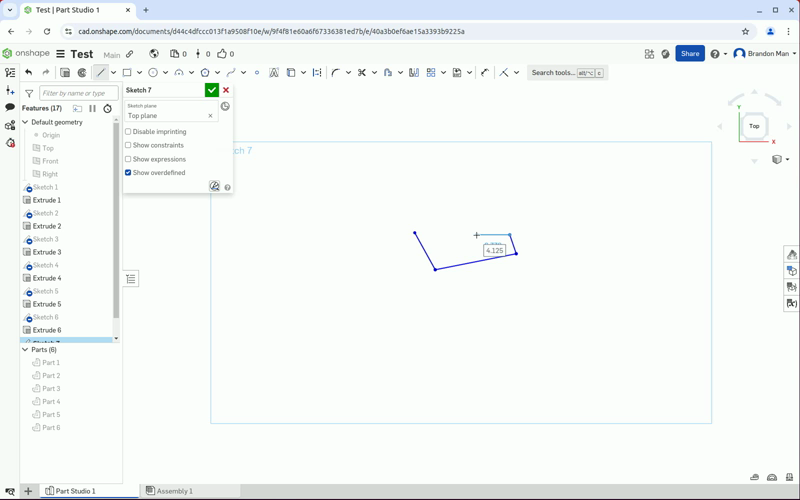
click(476, 234)
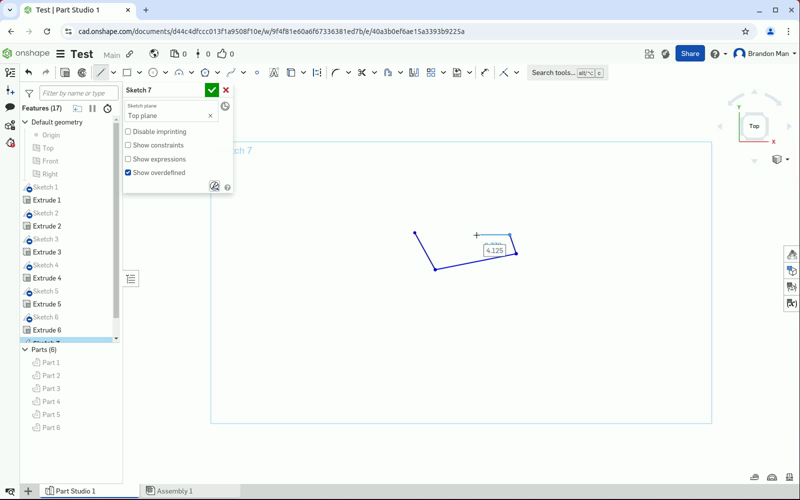
key_up(shift)
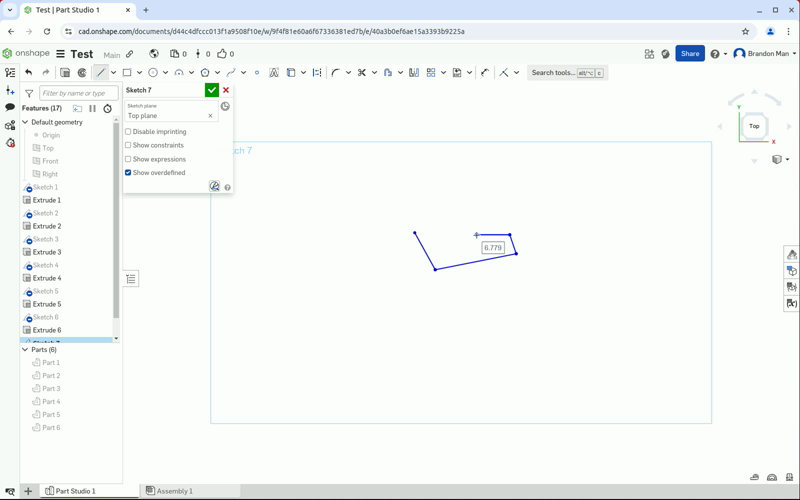
key_down(shift)
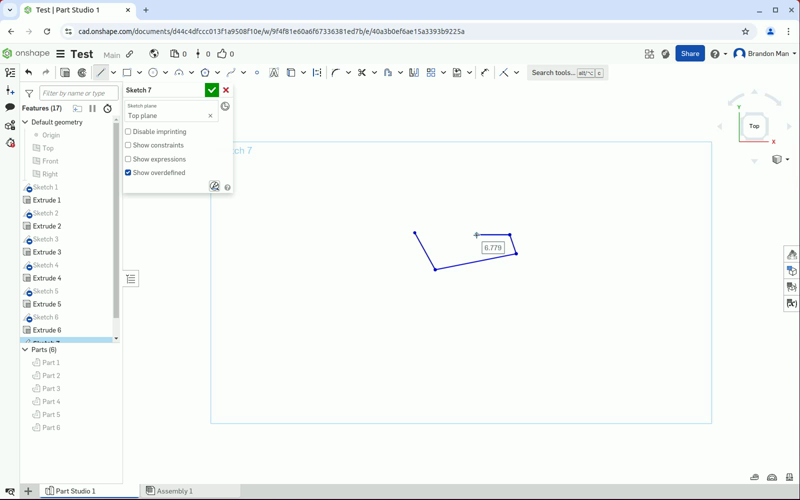
mouse_move(506, 234)
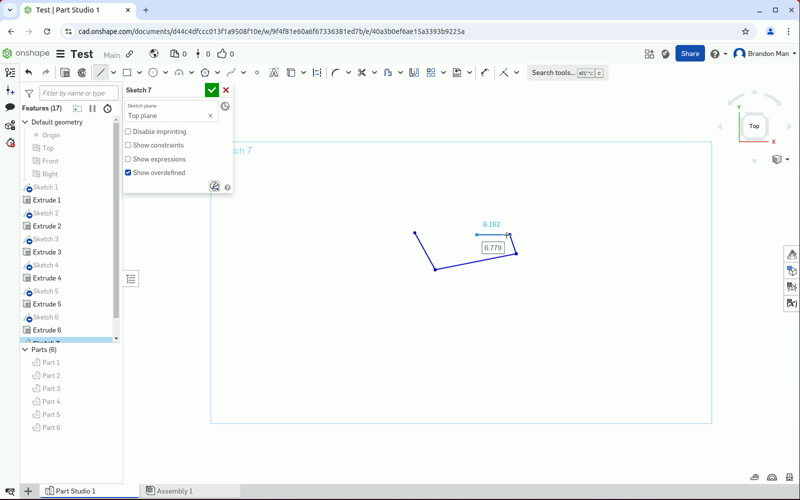
mouse_move(476, 218)
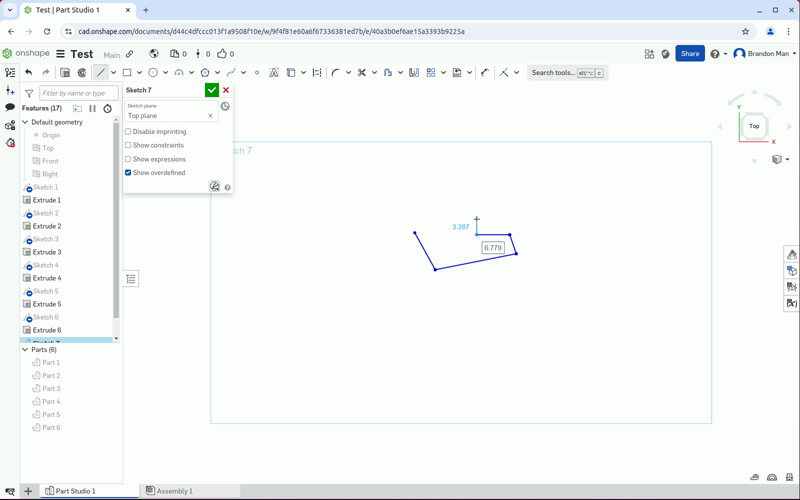
click(476, 218)
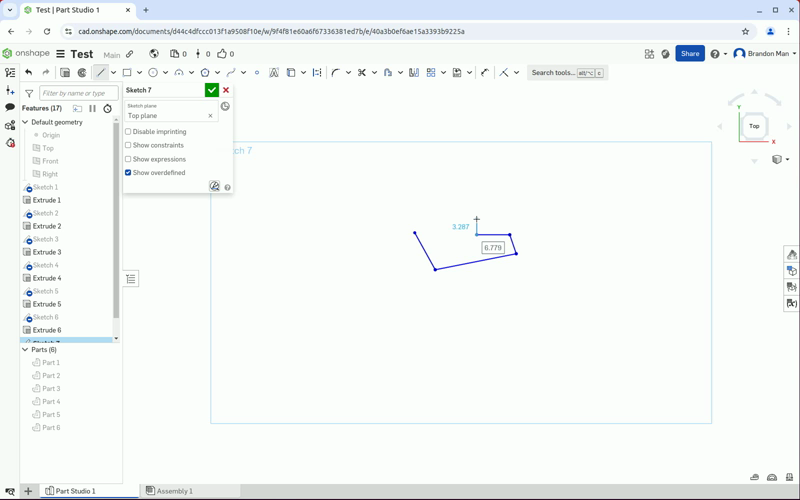
key_up(shift)
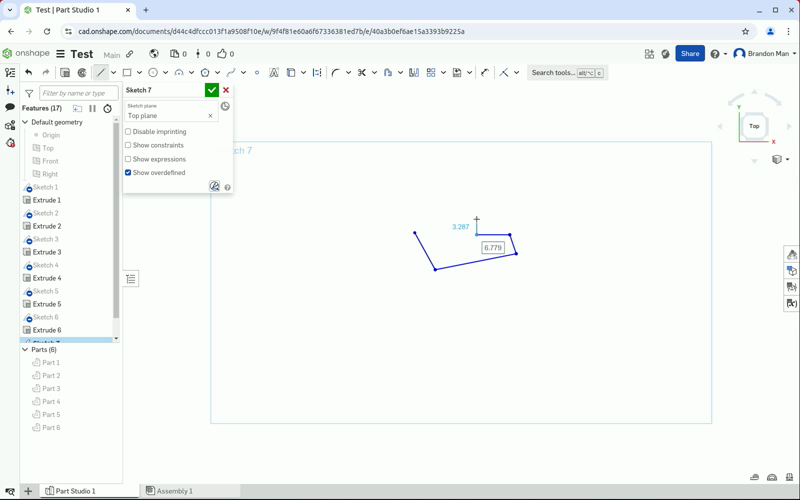
key_down(shift)
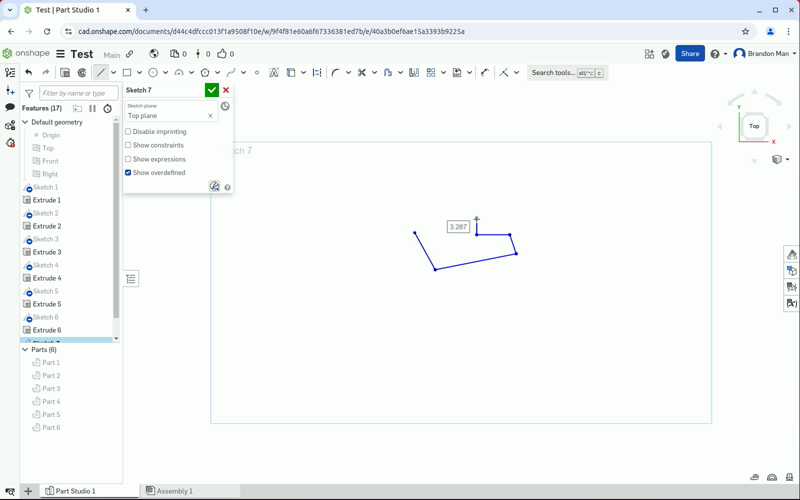
mouse_move(506, 218)
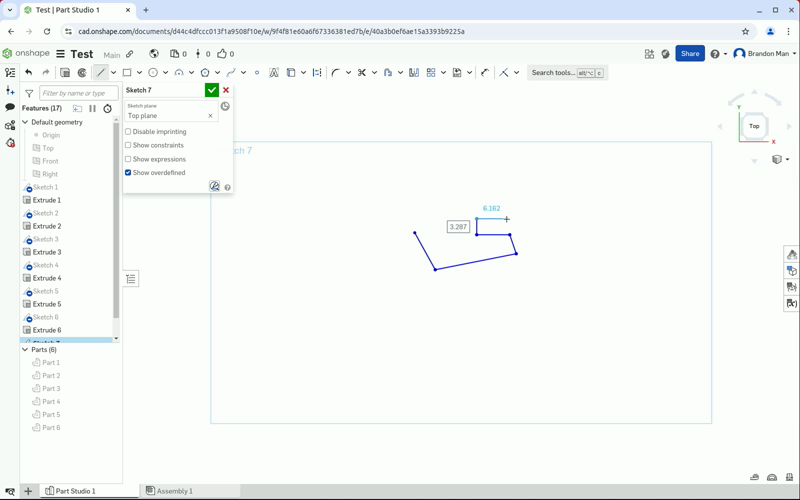
mouse_move(422, 218)
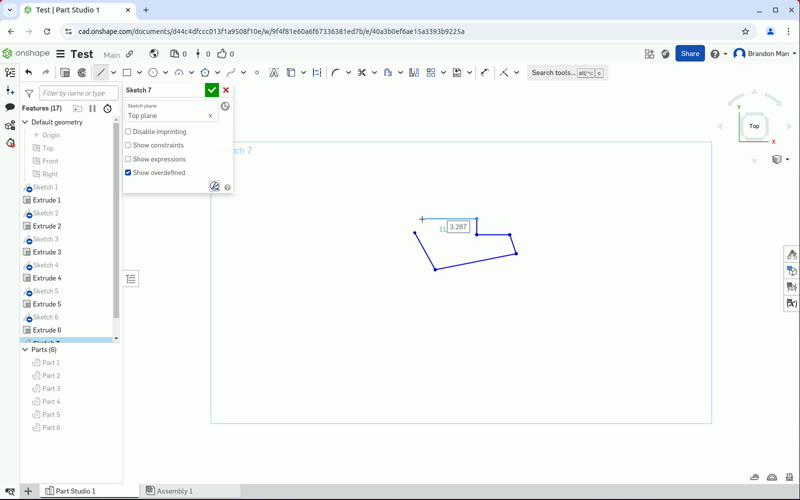
click(422, 218)
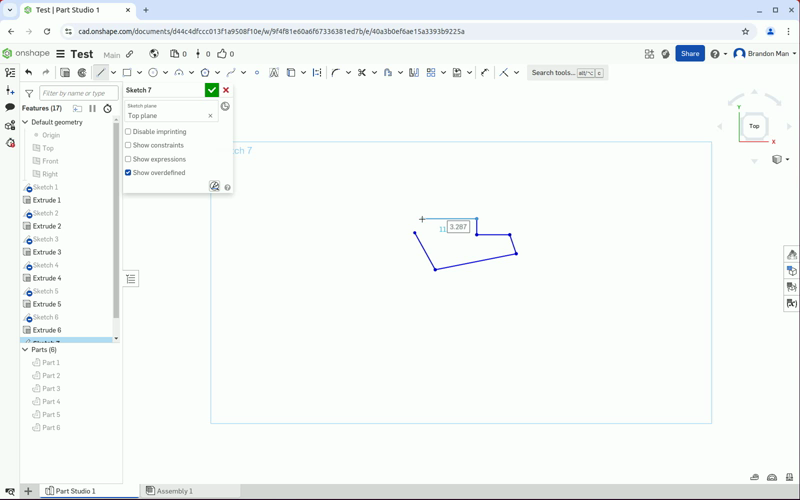
key_up(shift)
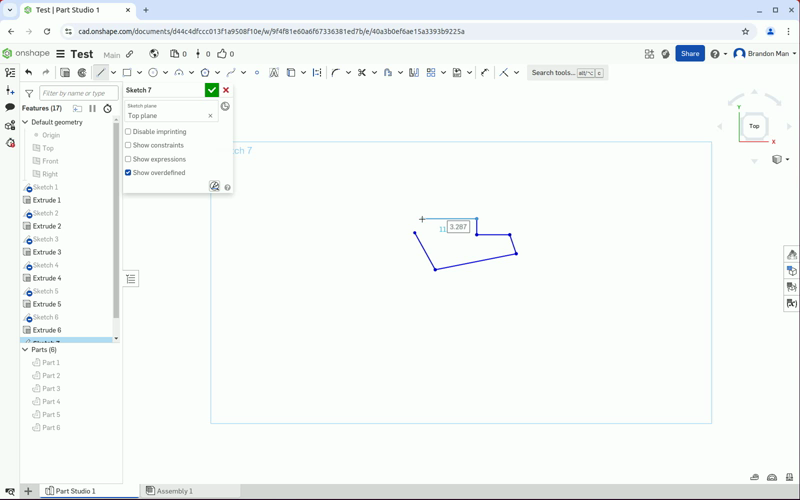
key_down(shift)
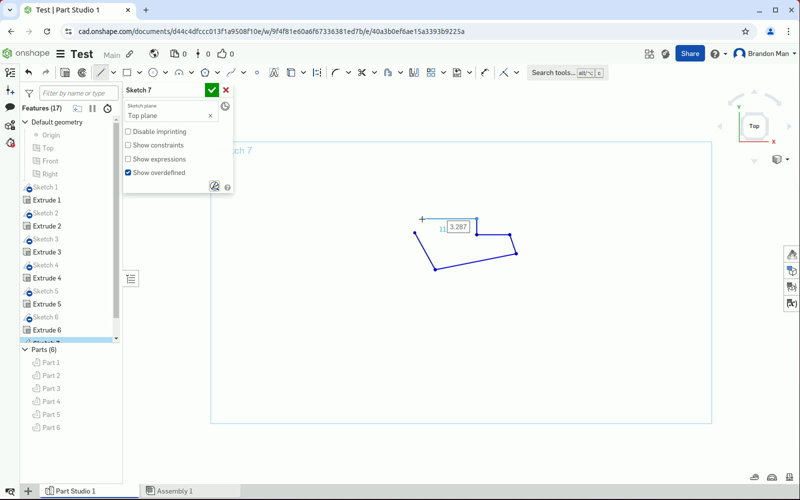
mouse_move(452, 218)
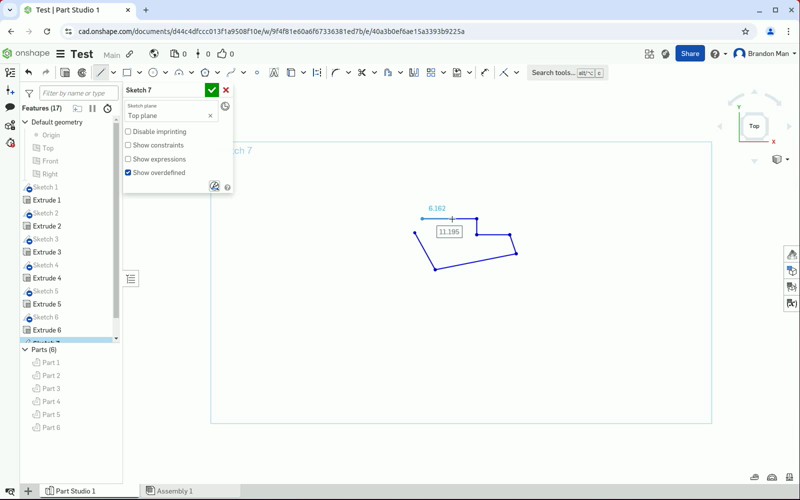
mouse_move(422, 232)
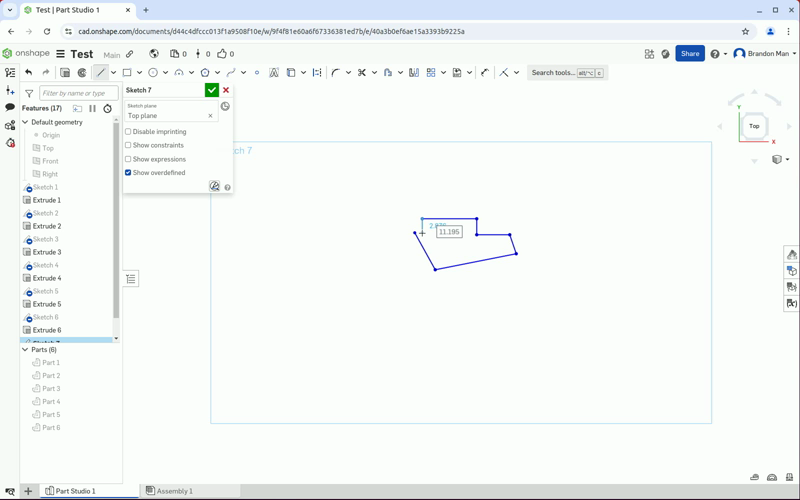
click(422, 232)
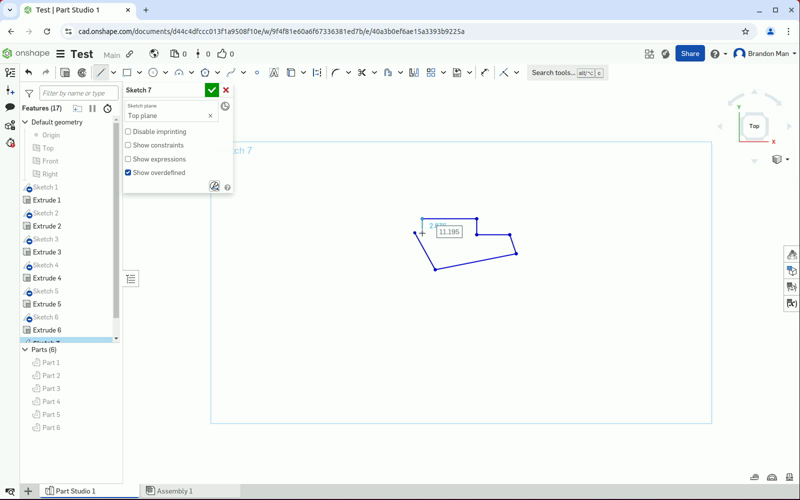
key_up(shift)
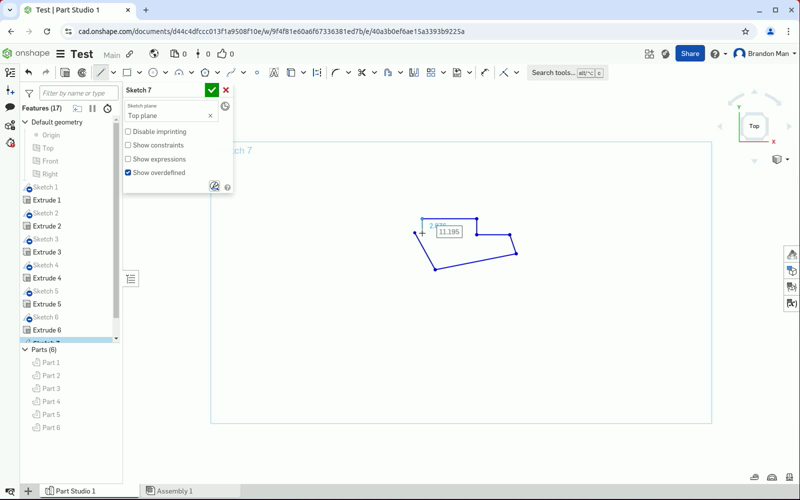
mouse_move(452, 232)
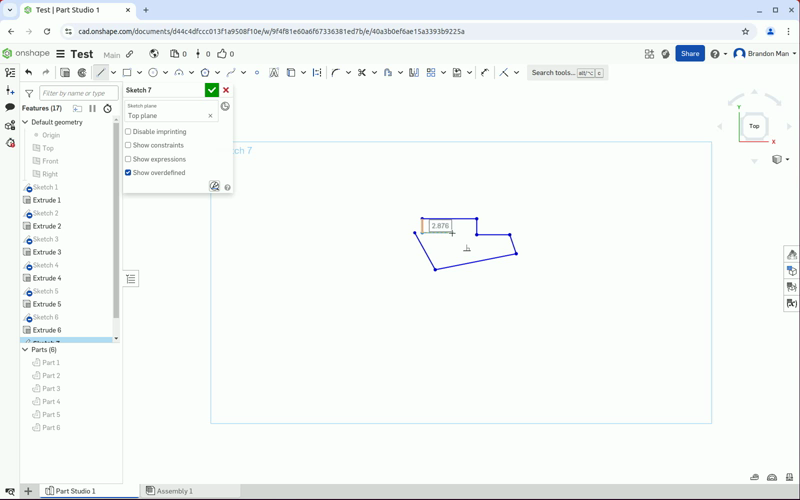
key_down(shift)
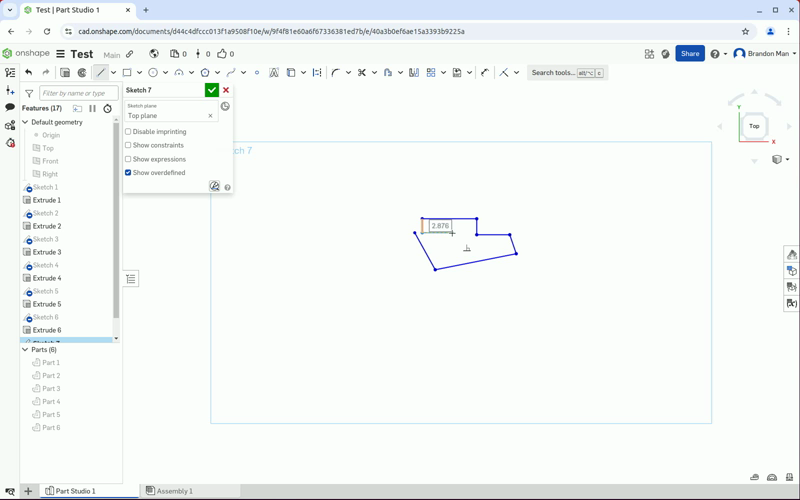
mouse_move(414, 232)
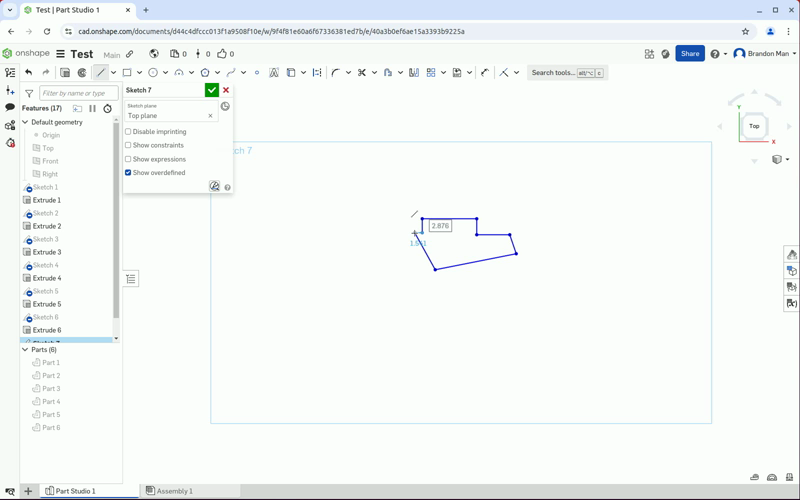
key_up(shift)
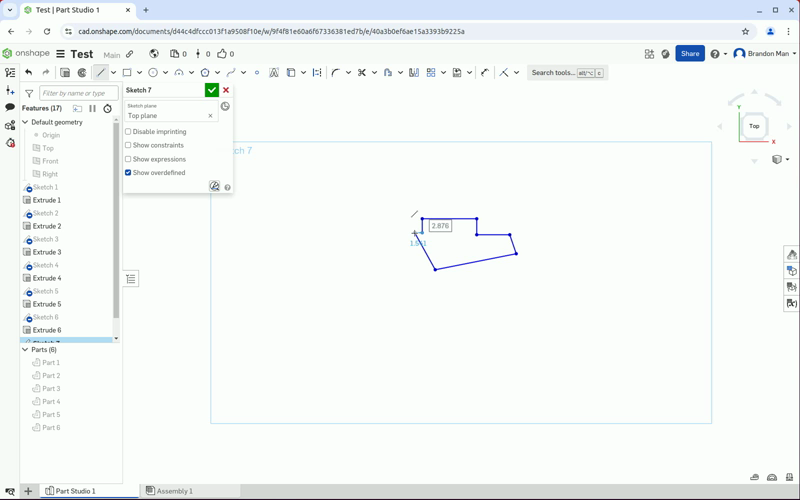
click(414, 232)
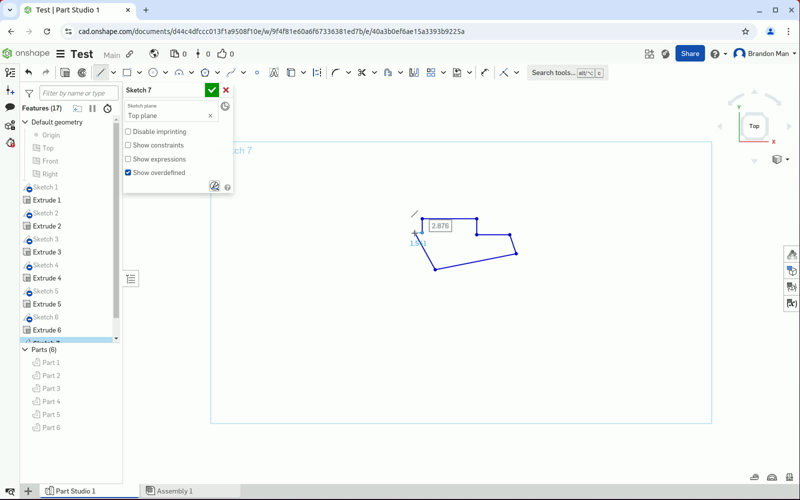
key(esc)
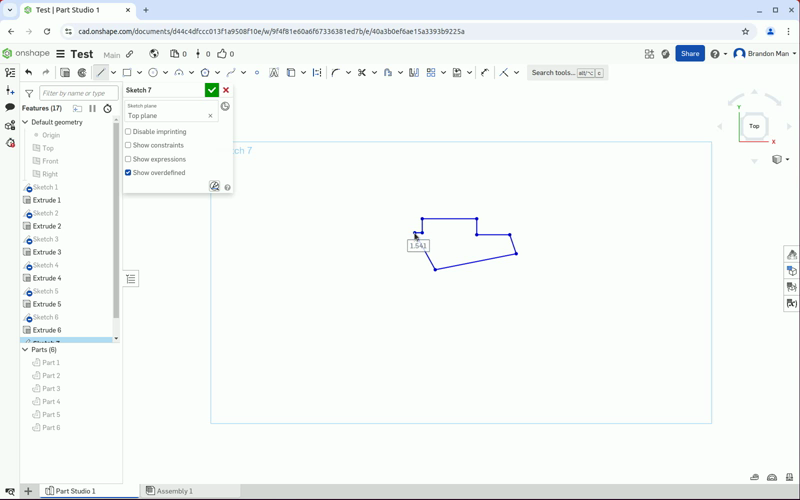
mouse_move(491, 236)
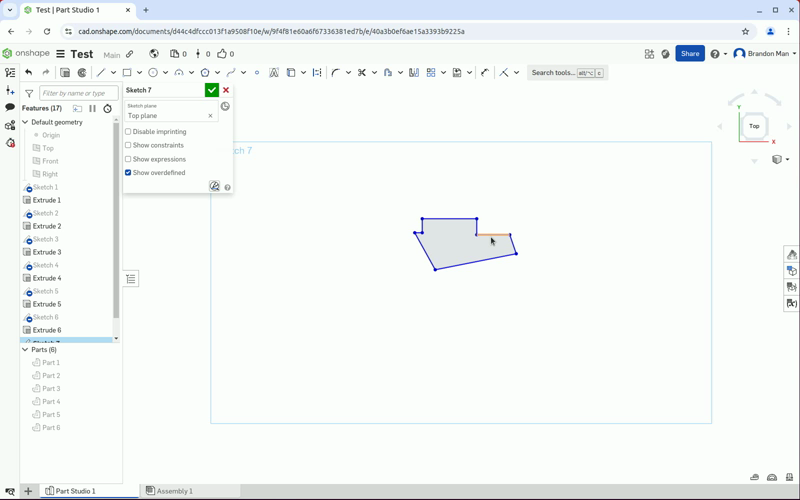
click(491, 236)
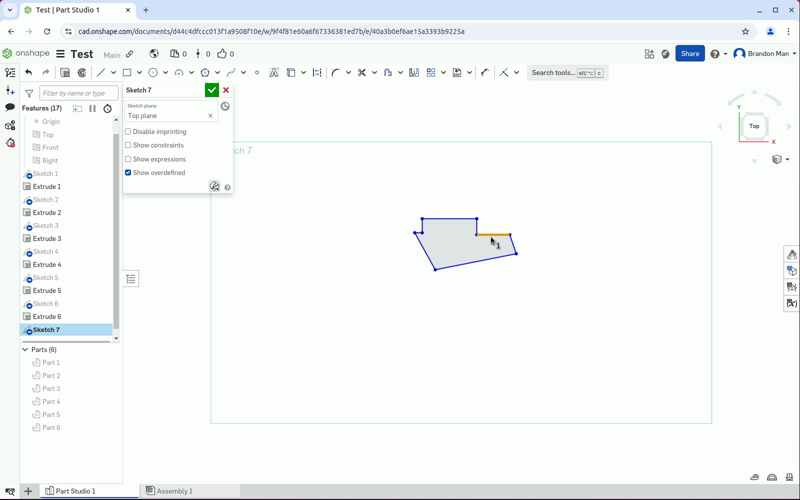
mouse_move(73, 352)
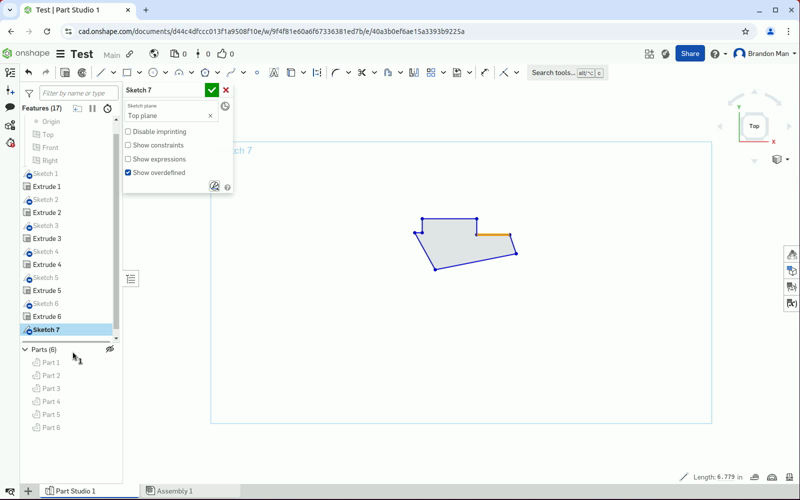
key(shift+y)
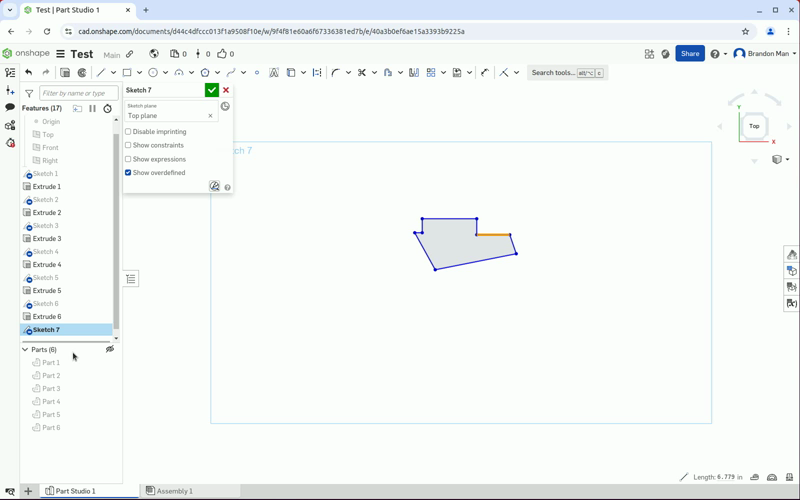
key(shift+e)
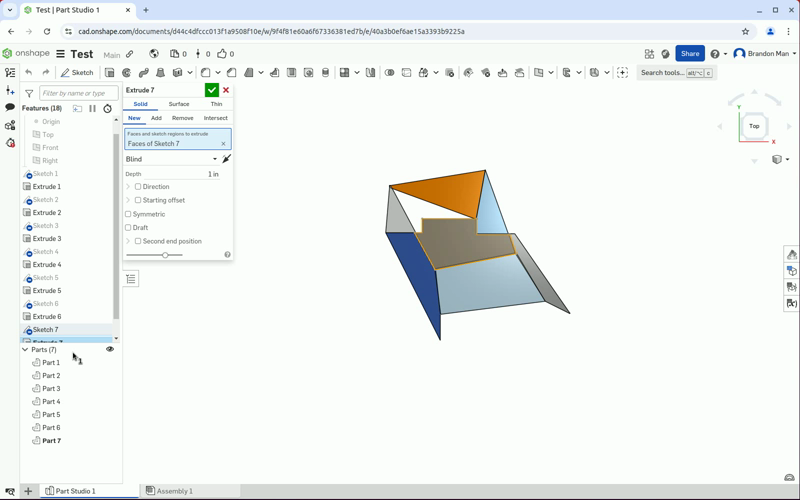
mouse_move(143, 106)
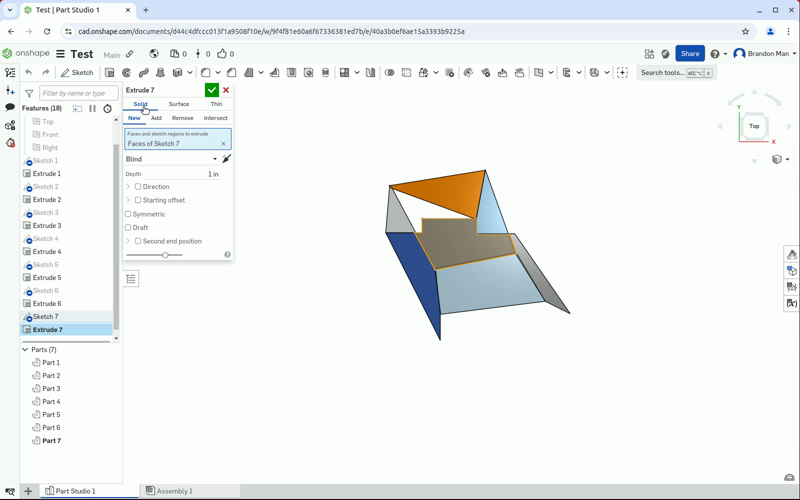
click(143, 106)
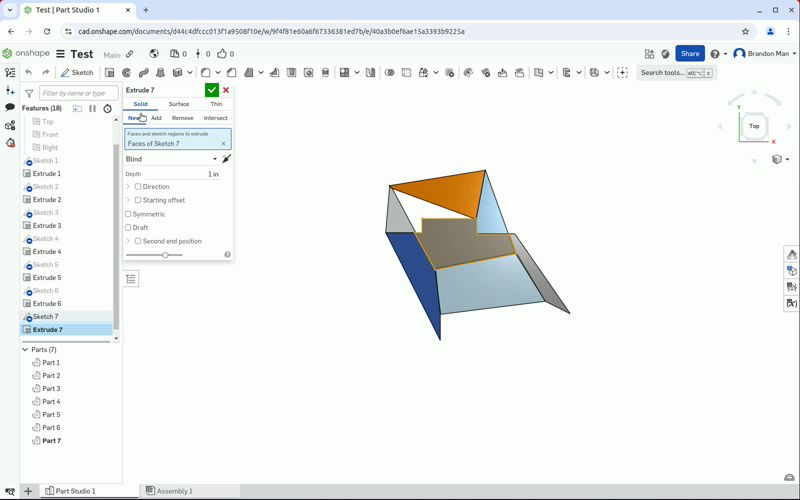
mouse_move(137, 120)
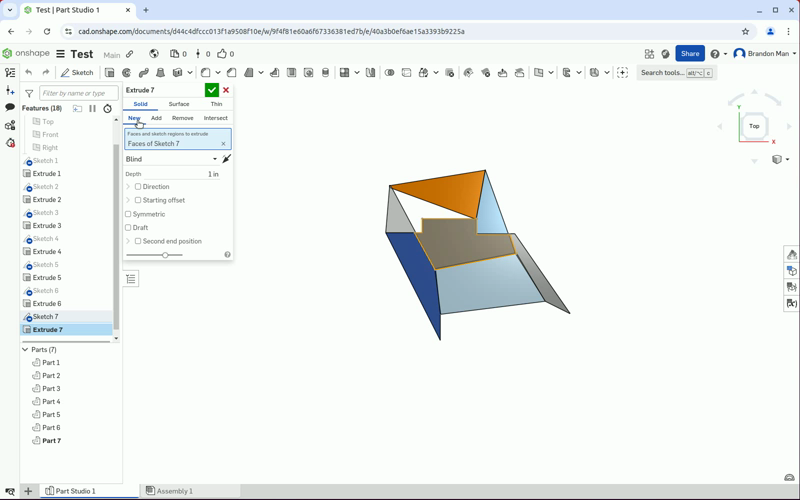
click(137, 120)
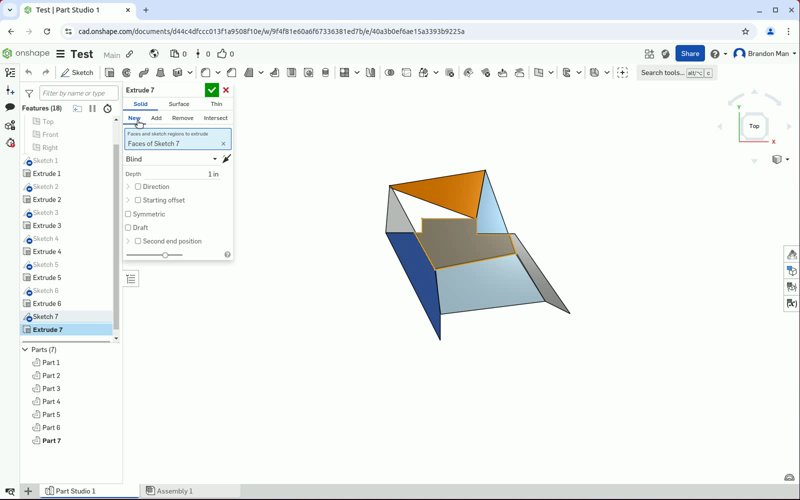
key(tab, 4)
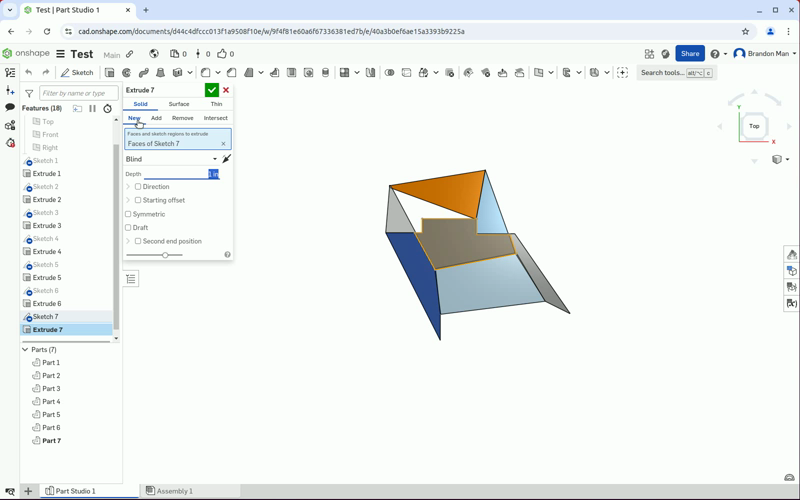
text(8.906)
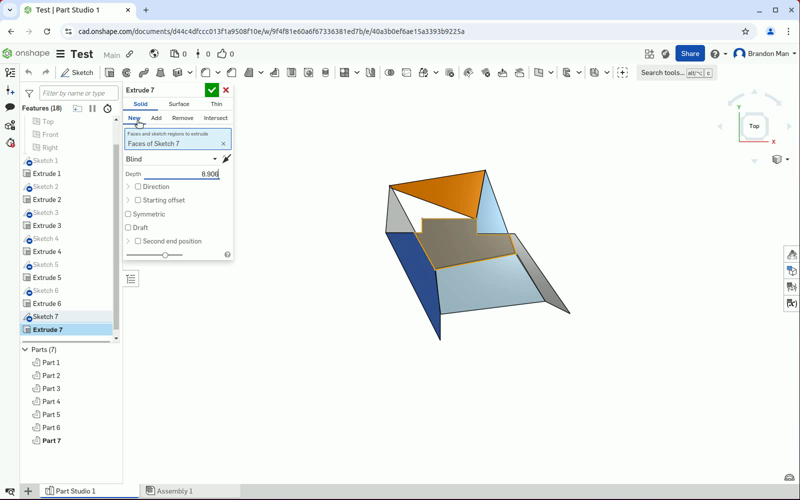
key(enter)
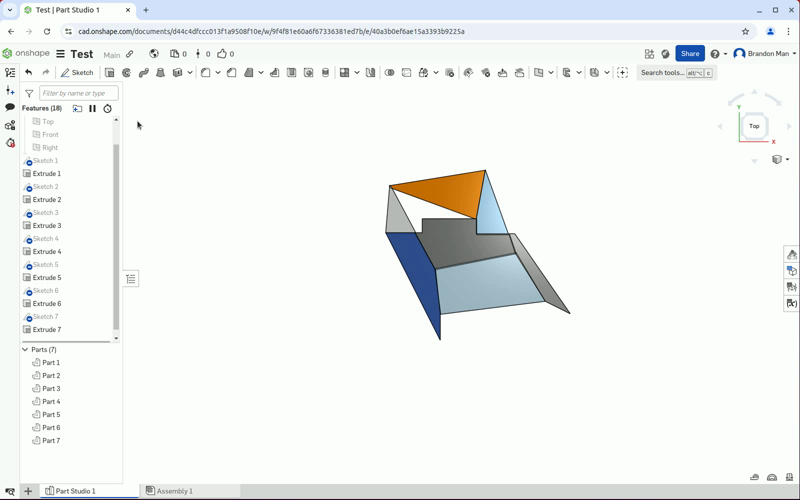
key(shift+h)
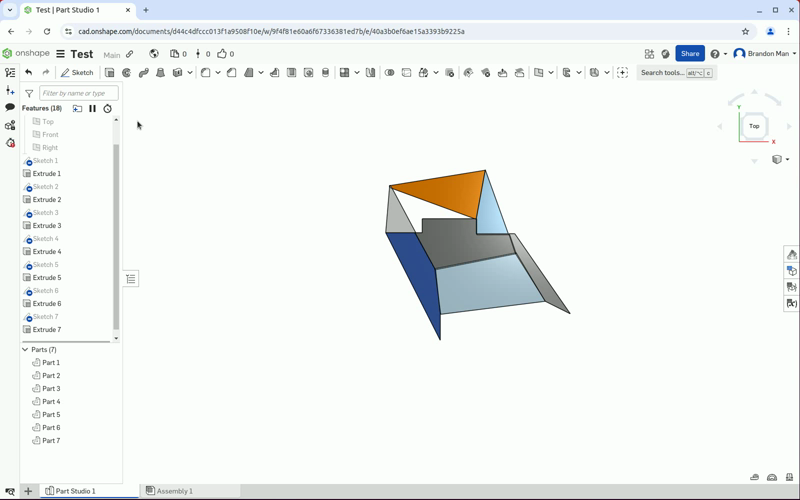
key(shift+h)
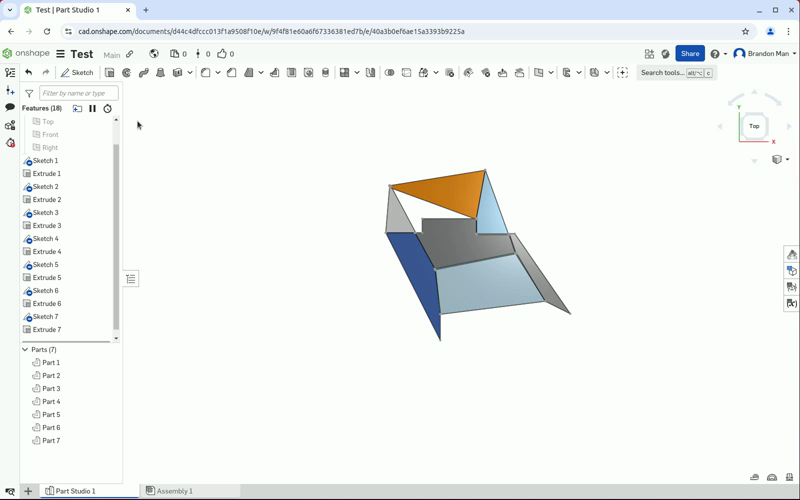
key(shift+7)
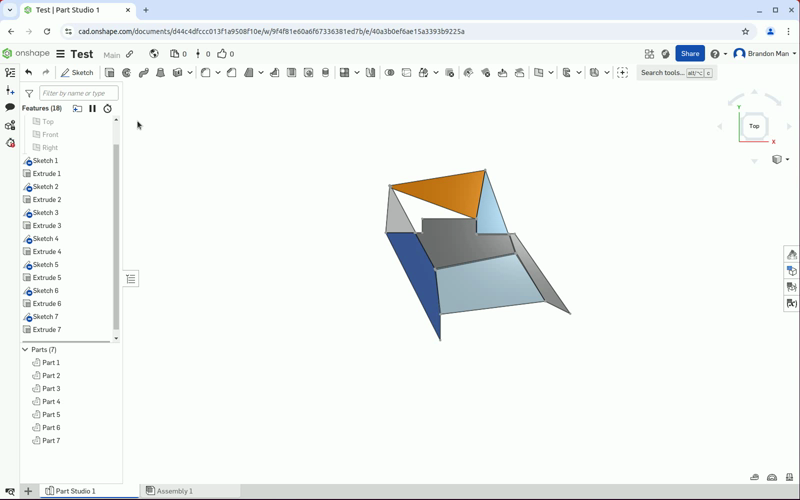
key(up, 3)
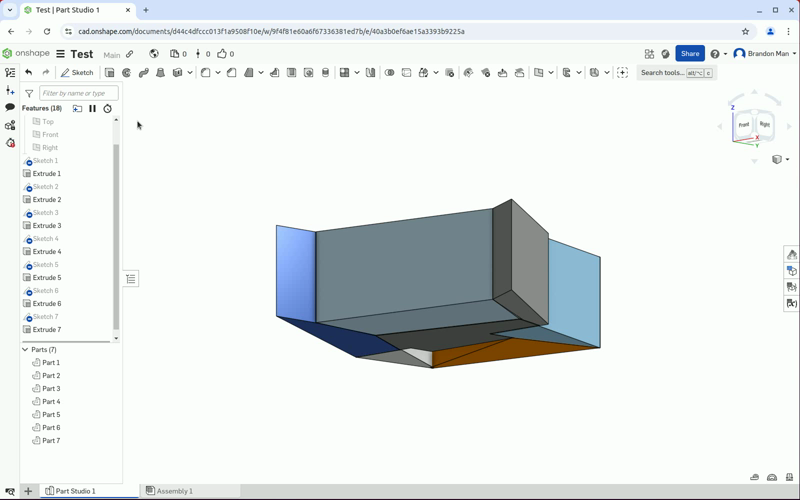
key(left, 3)
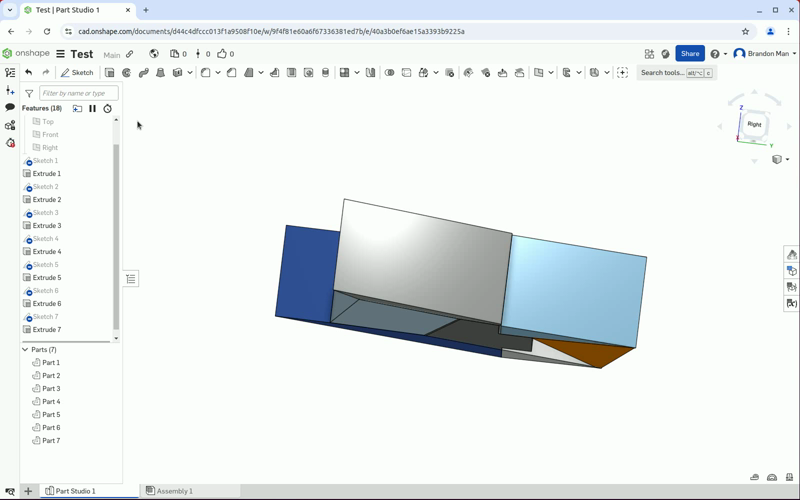
key(right, 3)
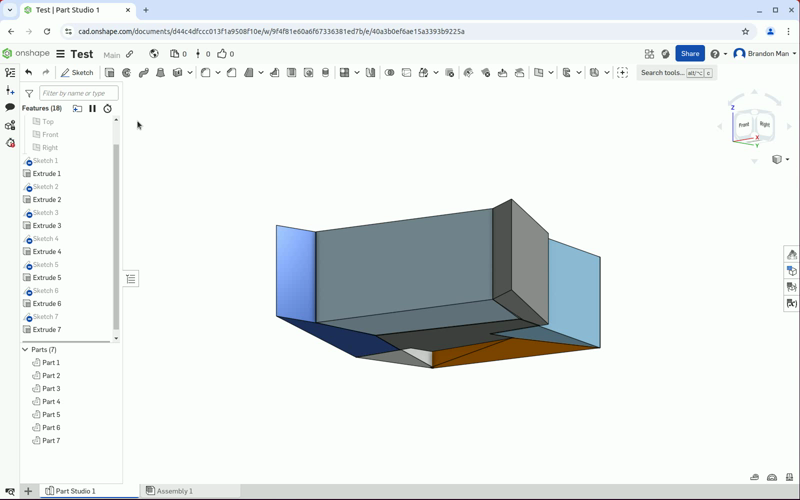
key(down, 3)
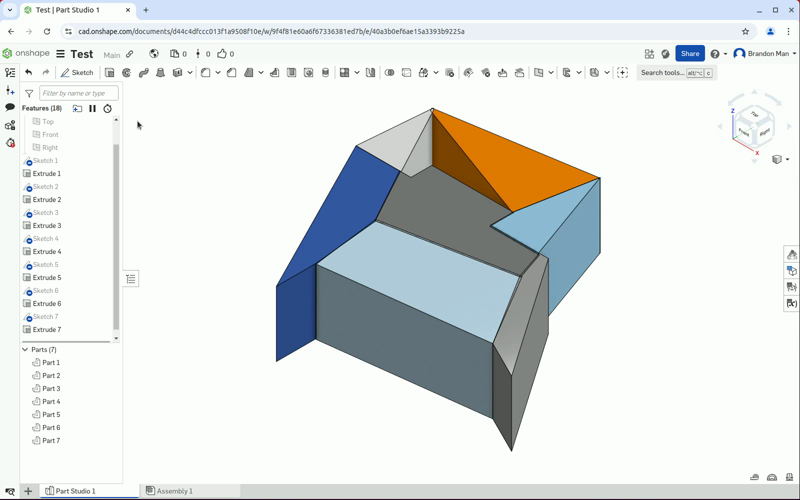
mouse_move(69, 163)
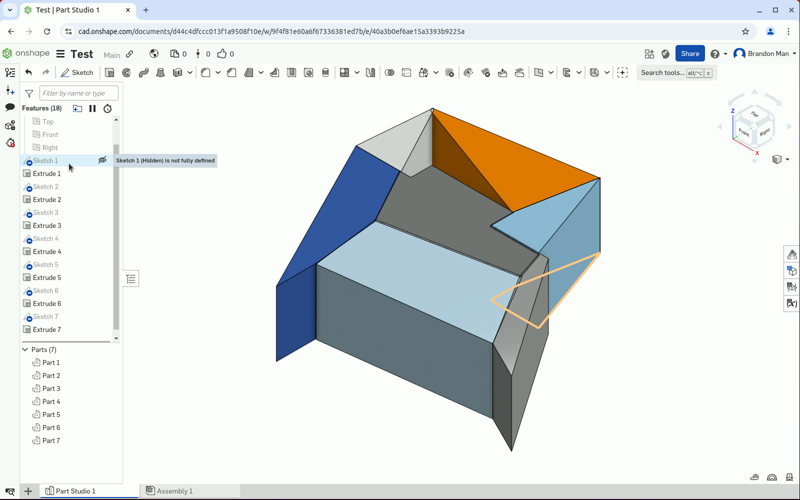
click(69, 163)